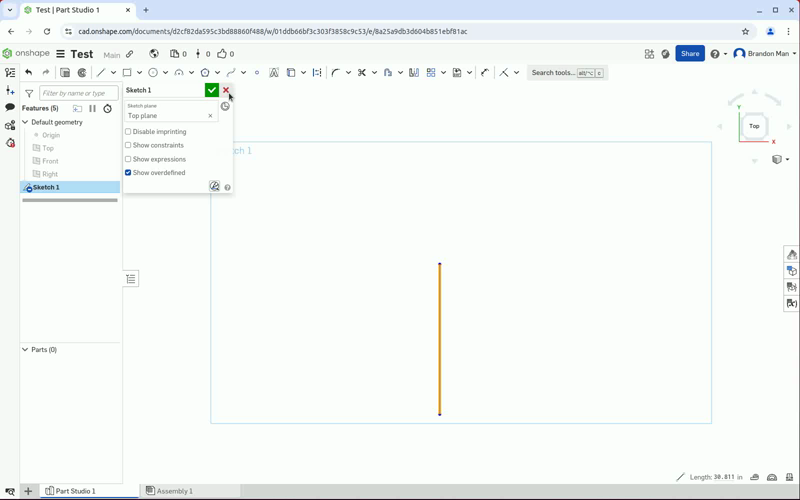
key(shift+h)
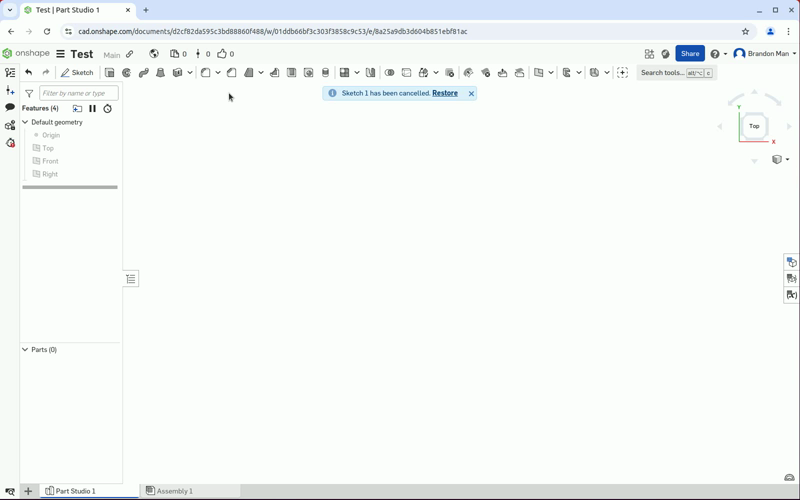
mouse_move(73, 352)
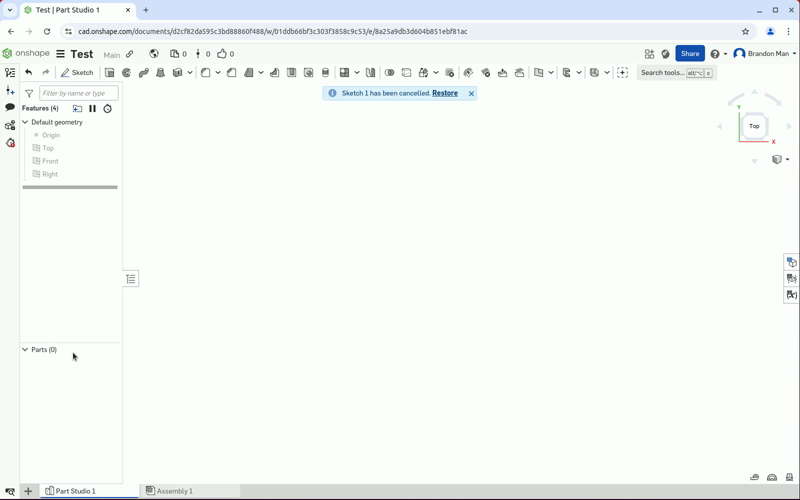
key(y)
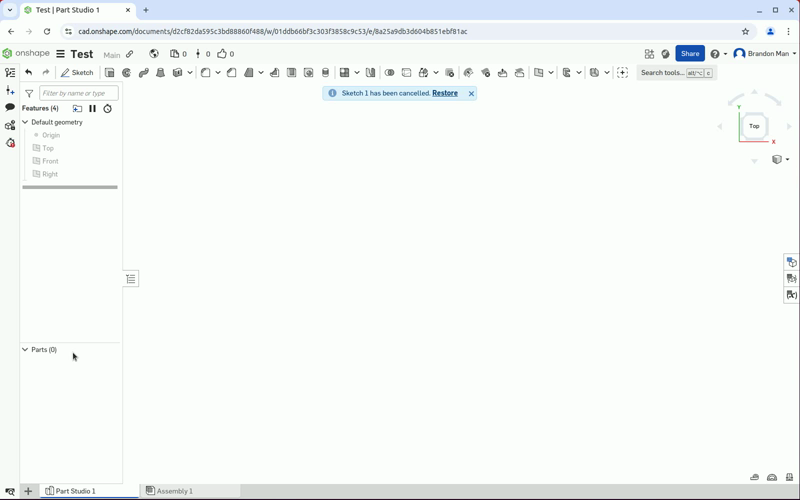
key(shift+p)
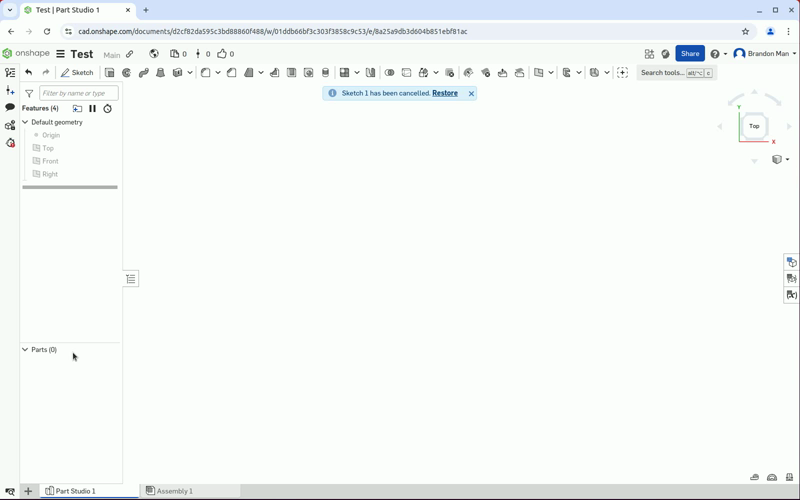
key(space)
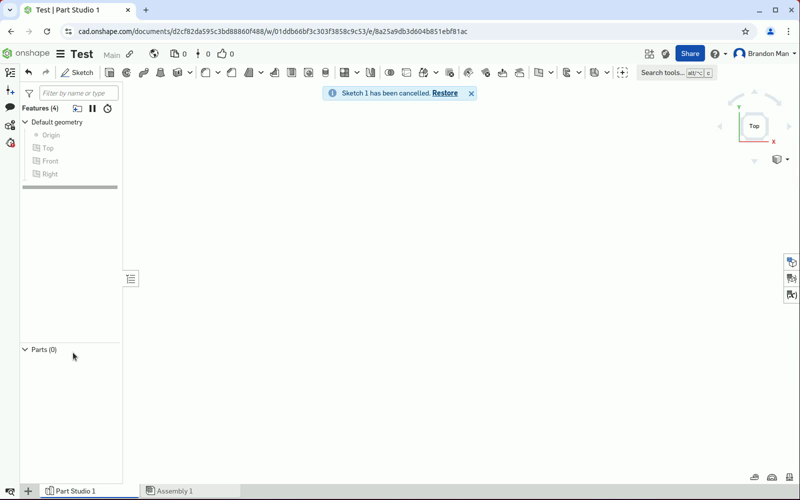
key_down(shift)
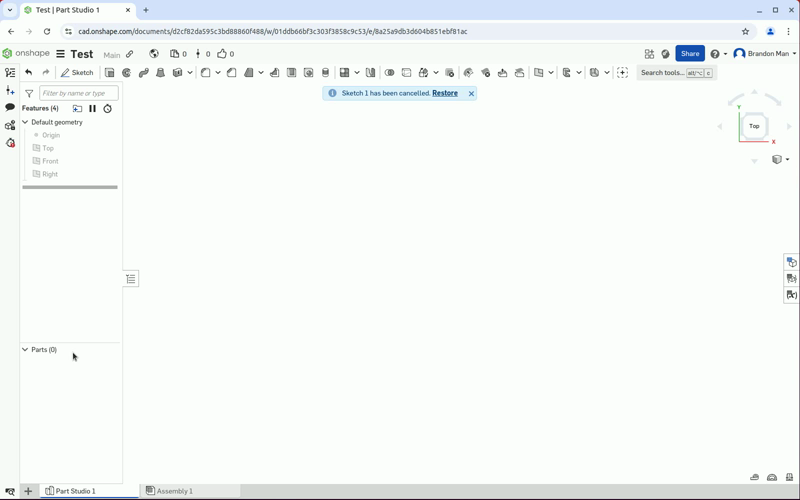
key(up)
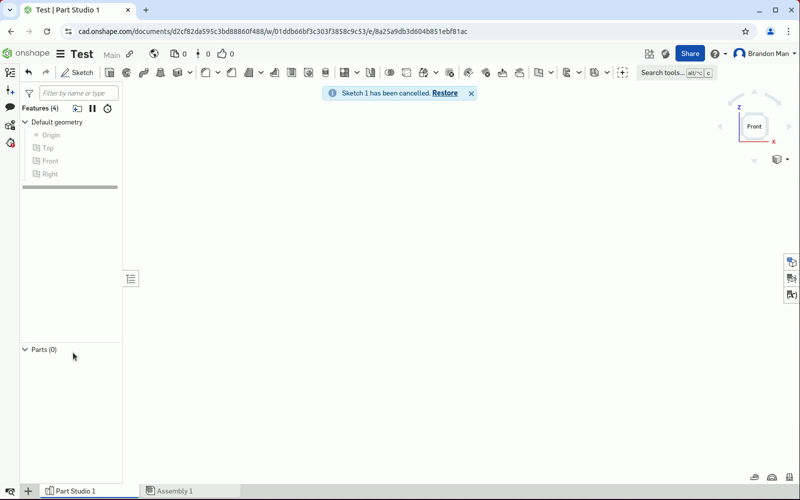
key_up(shift)
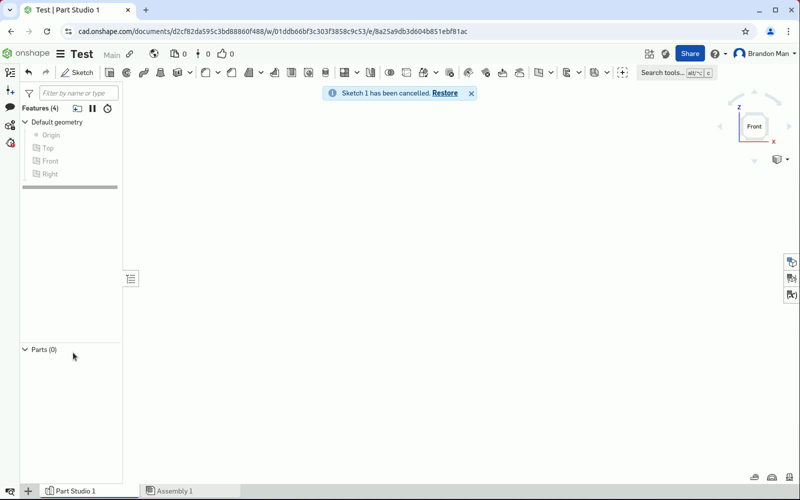
mouse_move(73, 352)
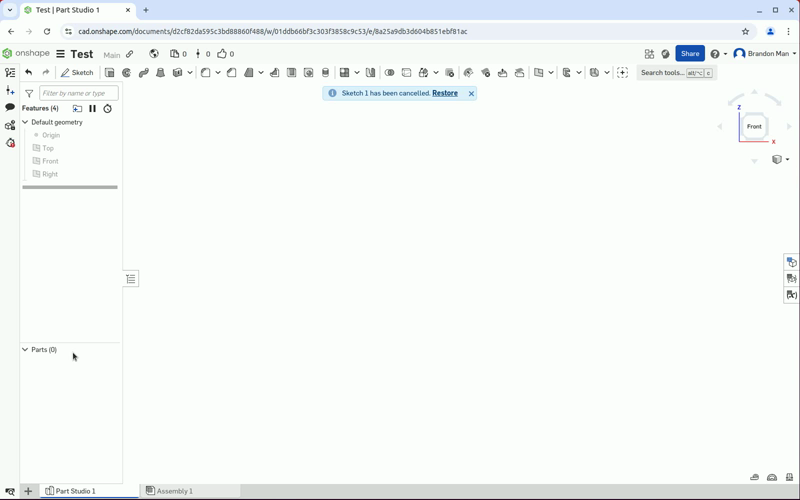
key(shift+y)
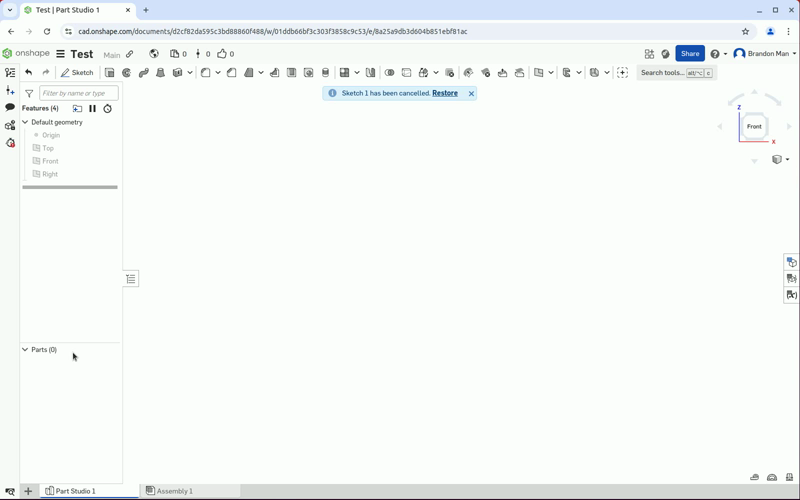
key(shift+s)
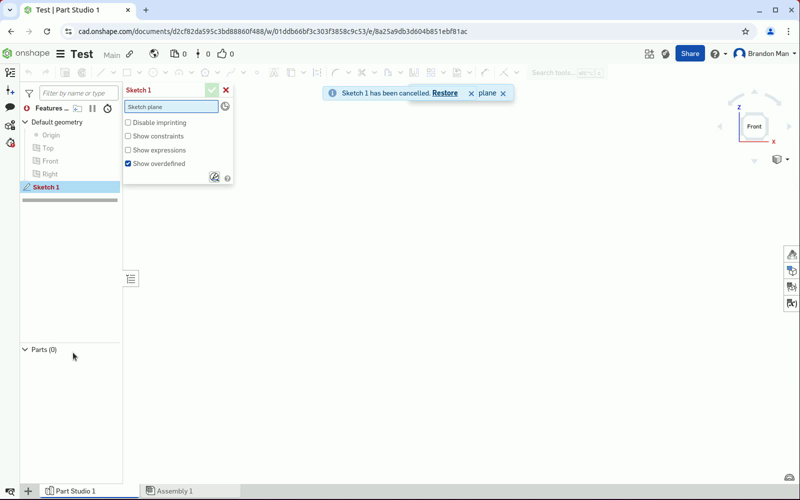
mouse_move(73, 163)
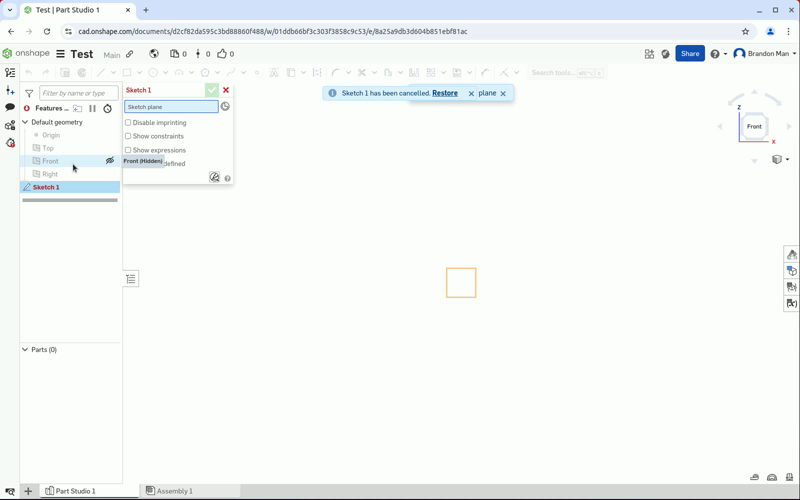
click(73, 163)
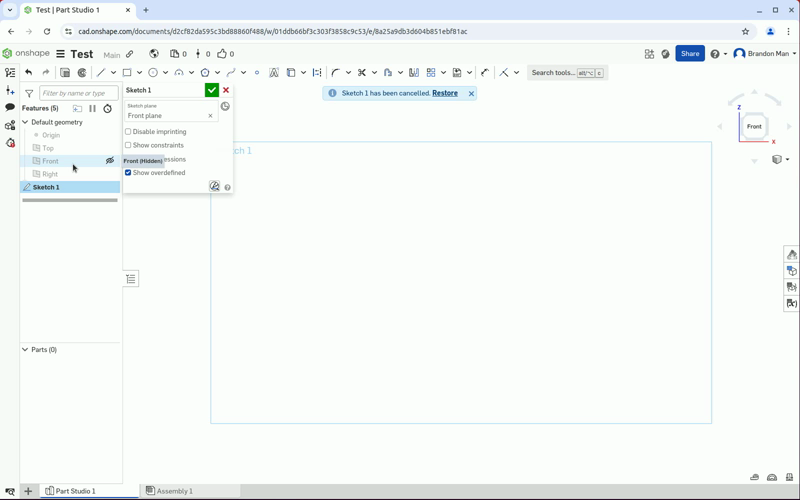
mouse_move(73, 352)
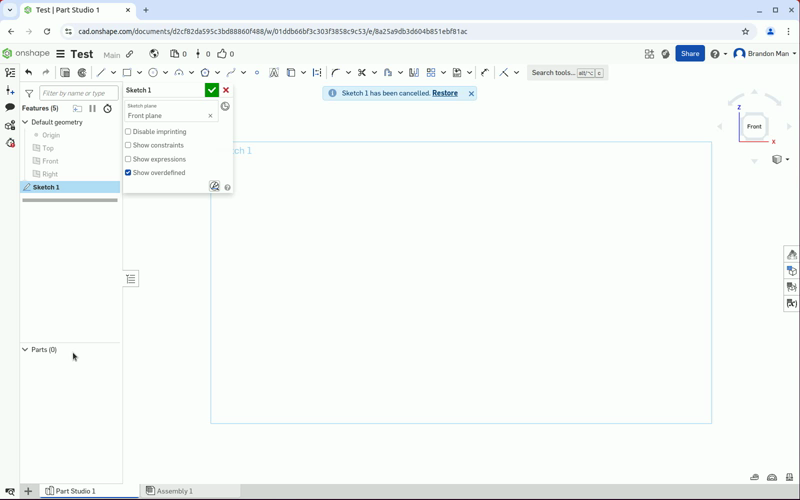
key(y)
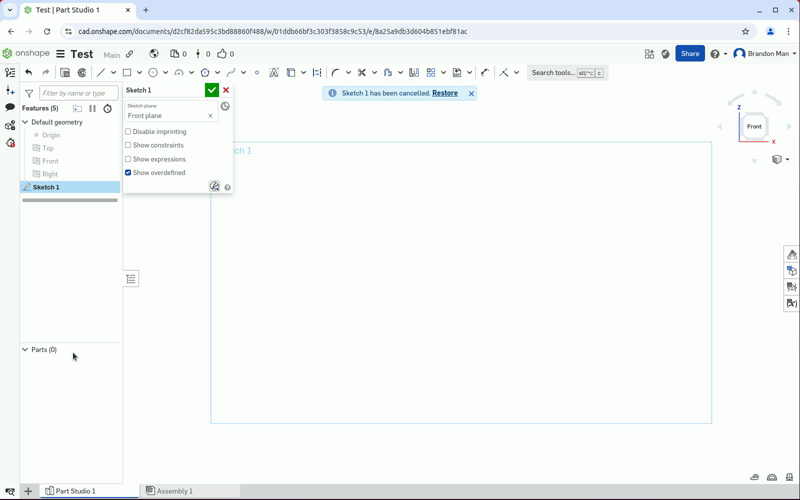
key(a)
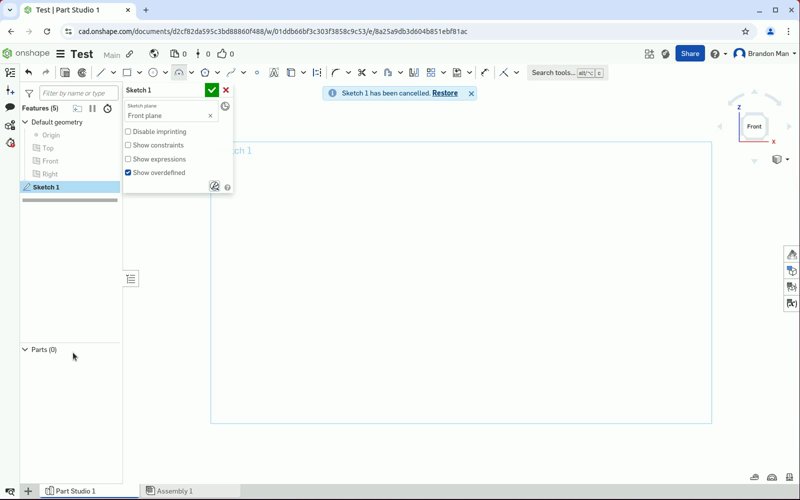
key_down(shift)
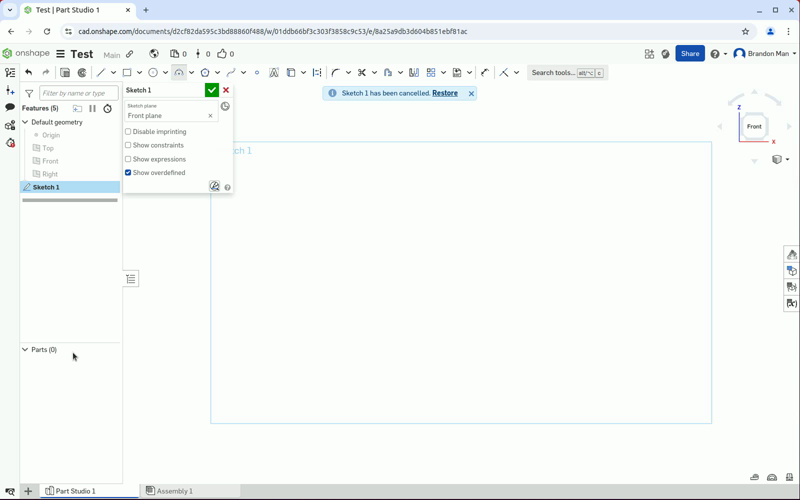
mouse_move(414, 313)
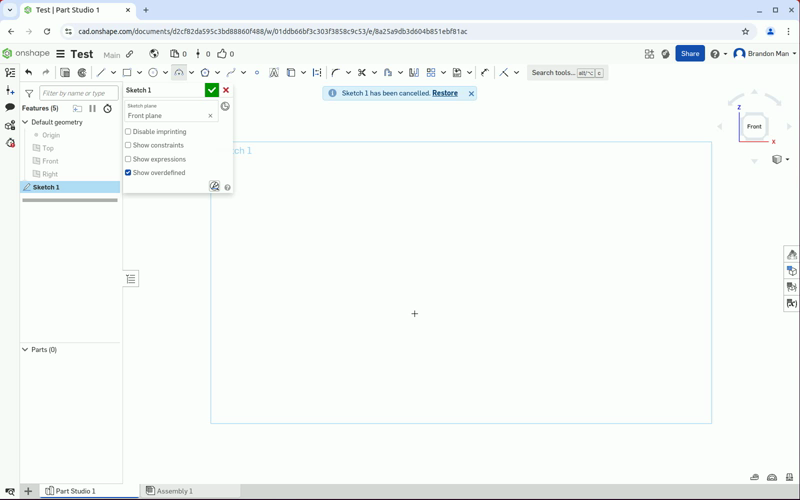
click(414, 313)
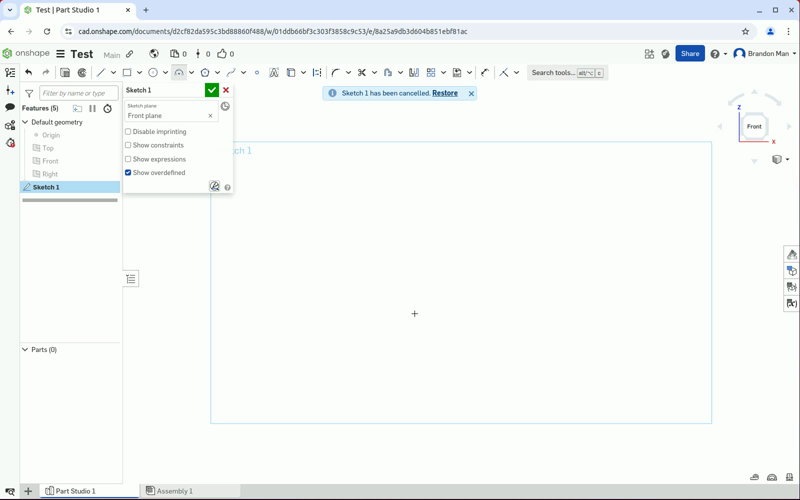
key_up(shift)
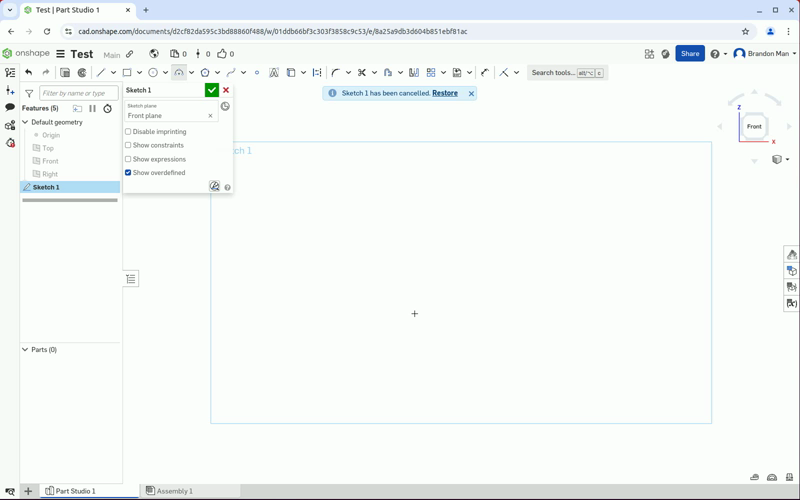
key_down(shift)
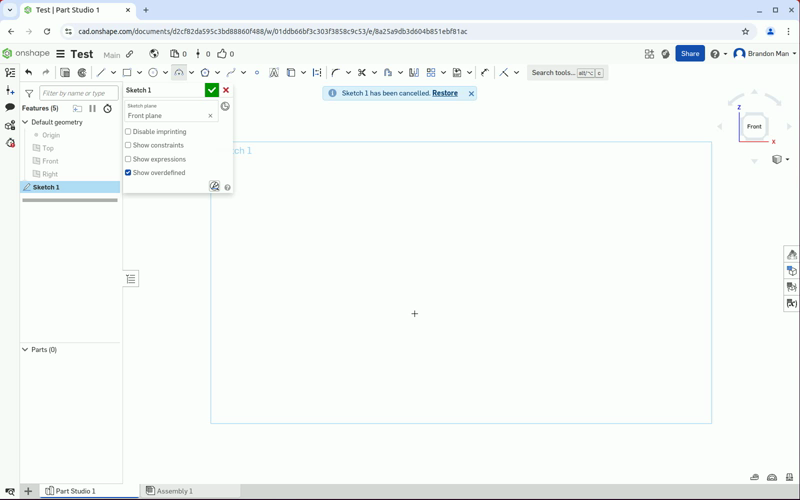
mouse_move(422, 321)
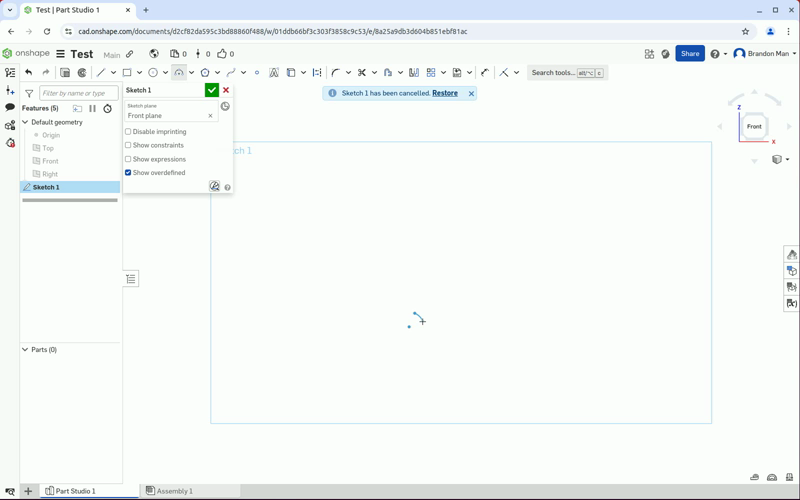
click(422, 321)
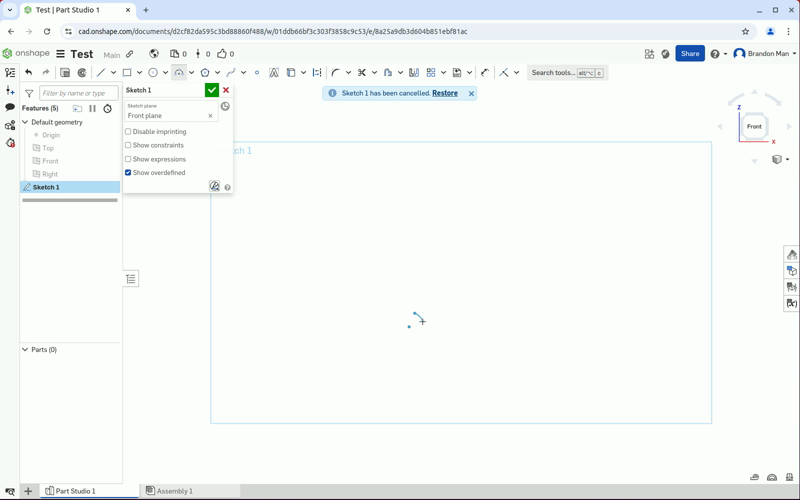
mouse_move(417, 318)
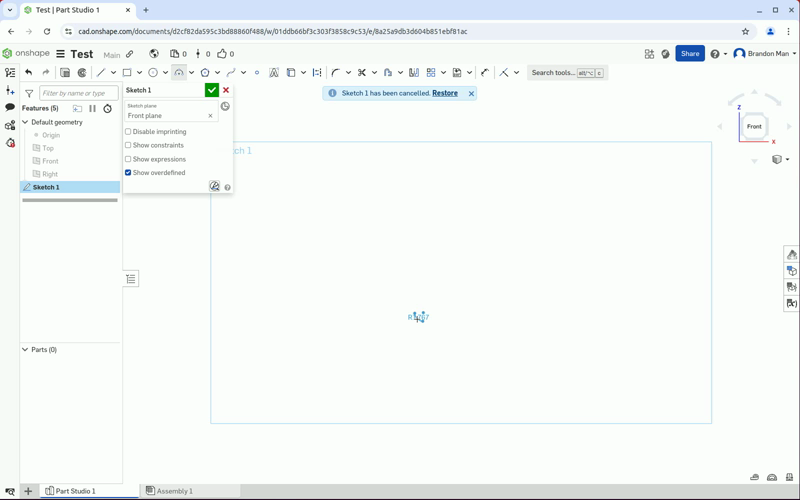
click(417, 318)
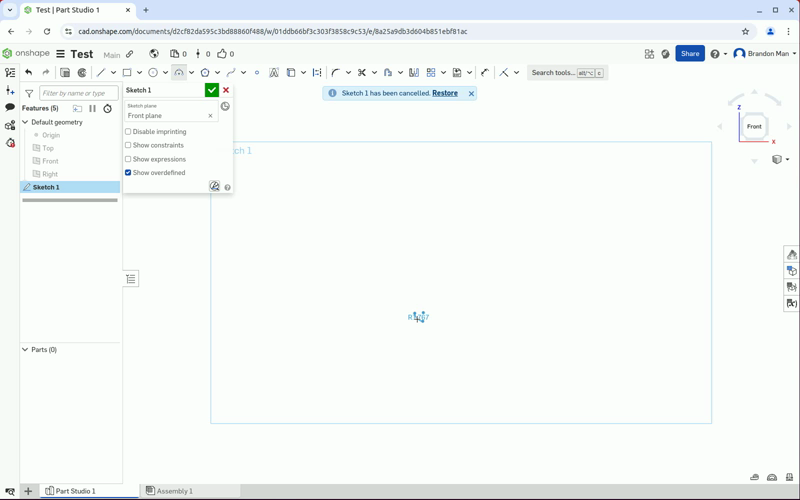
key_up(shift)
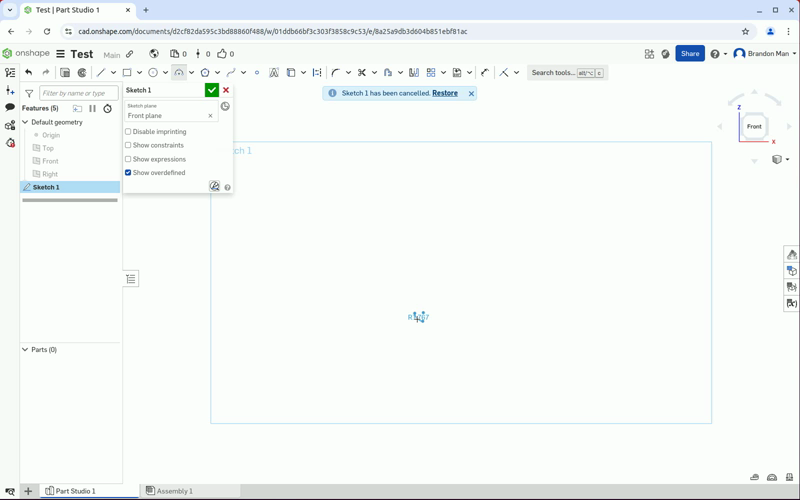
key(esc)
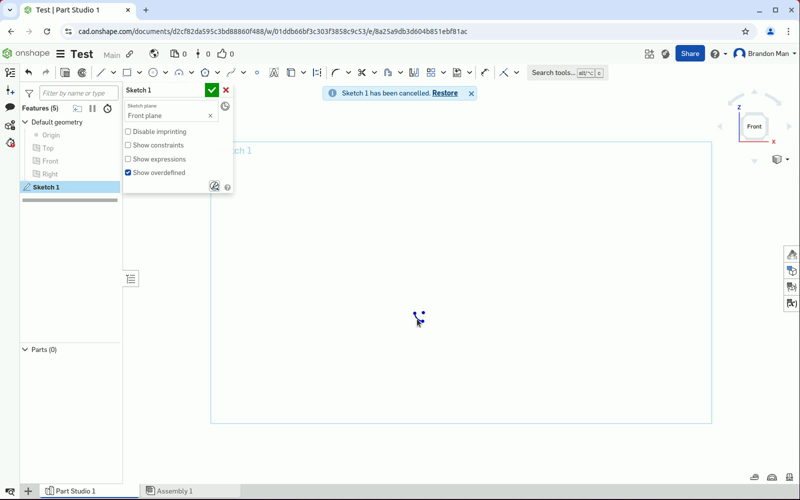
key(l)
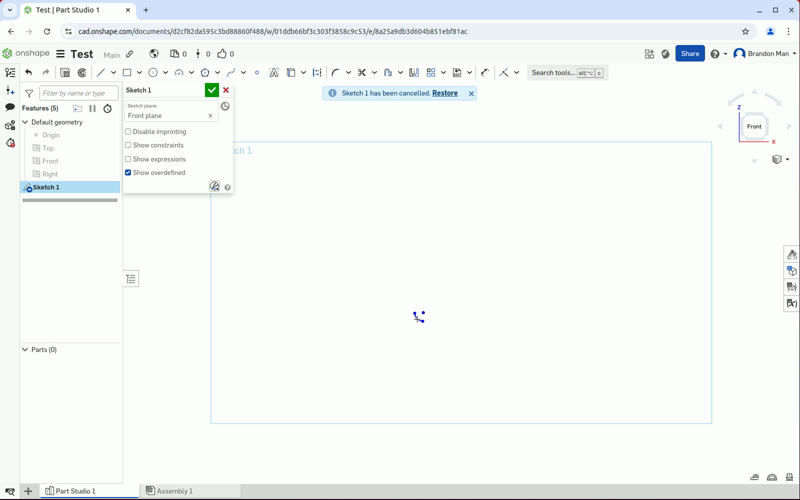
mouse_move(422, 321)
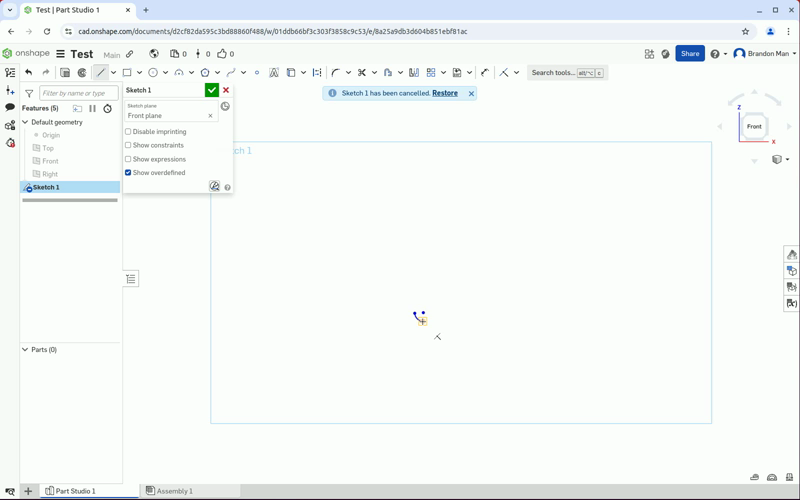
click(422, 321)
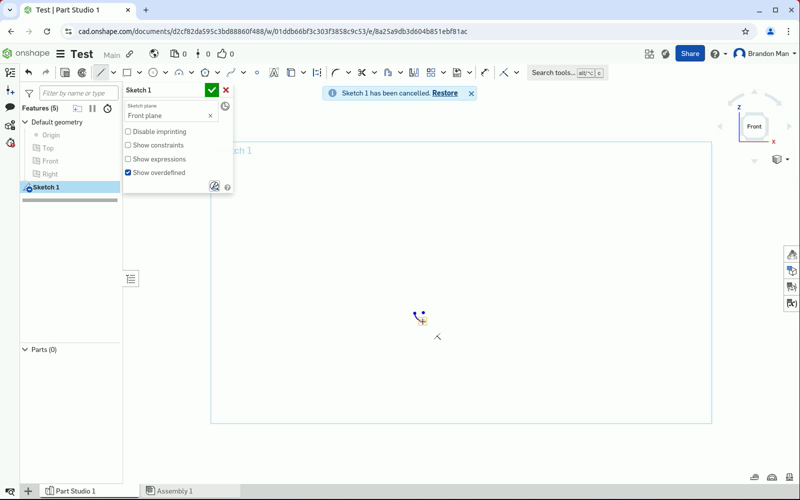
key_down(shift)
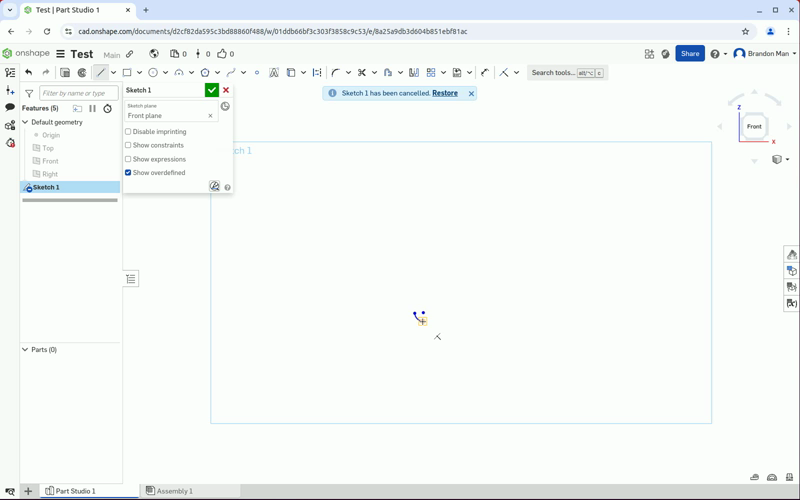
mouse_move(453, 321)
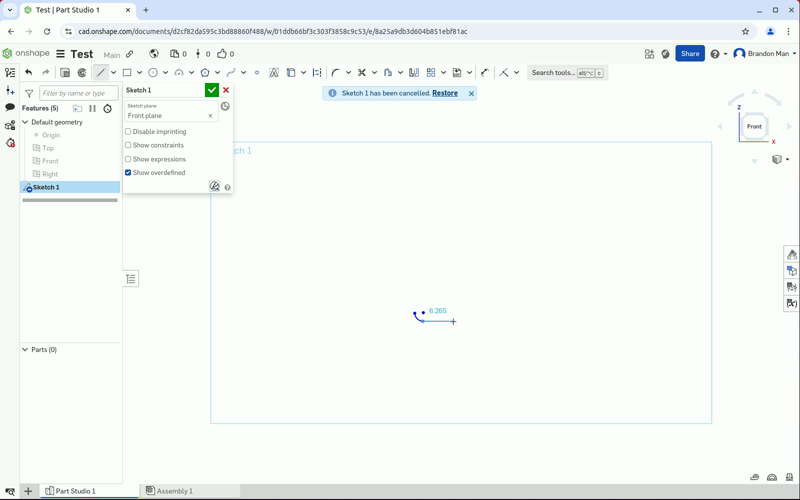
mouse_move(453, 321)
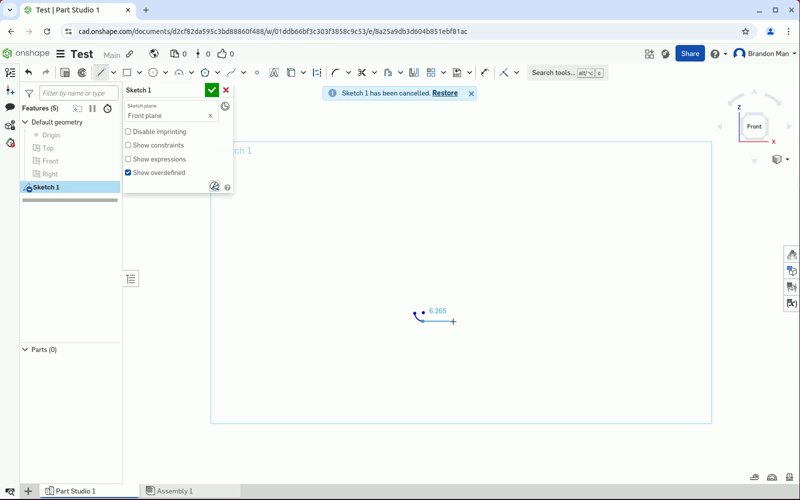
click(453, 321)
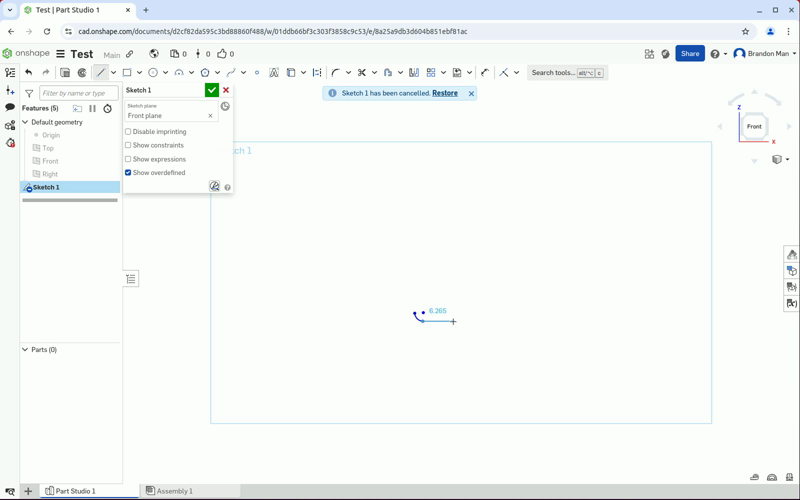
key_up(shift)
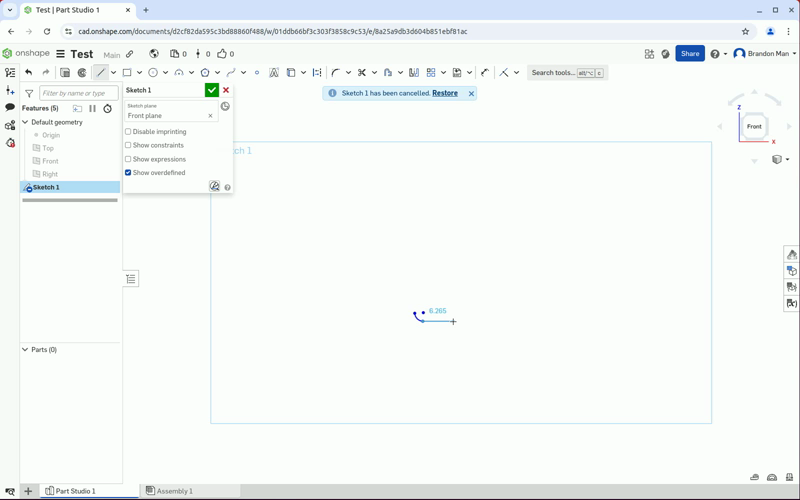
key(esc)
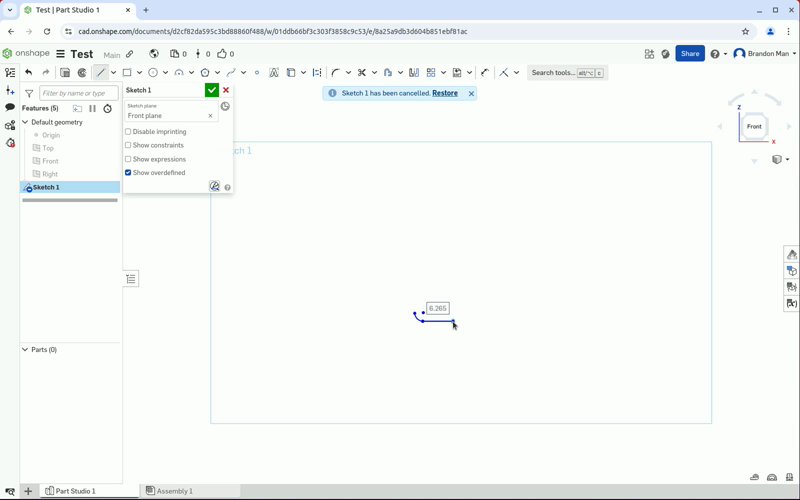
key(a)
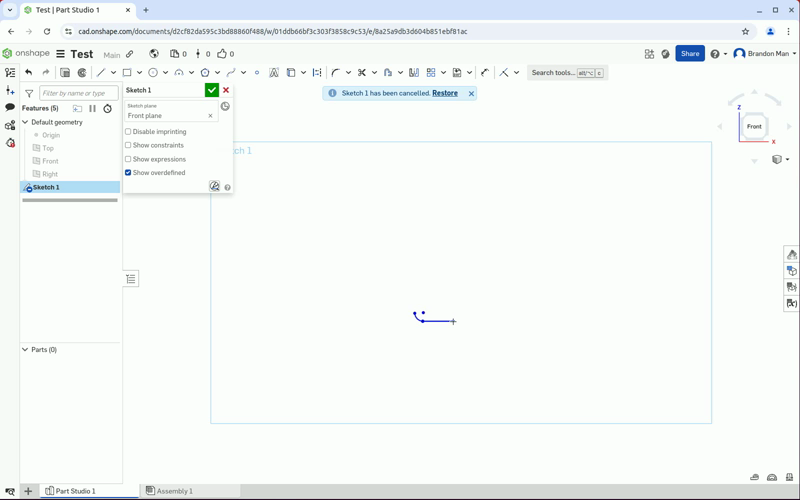
mouse_move(453, 321)
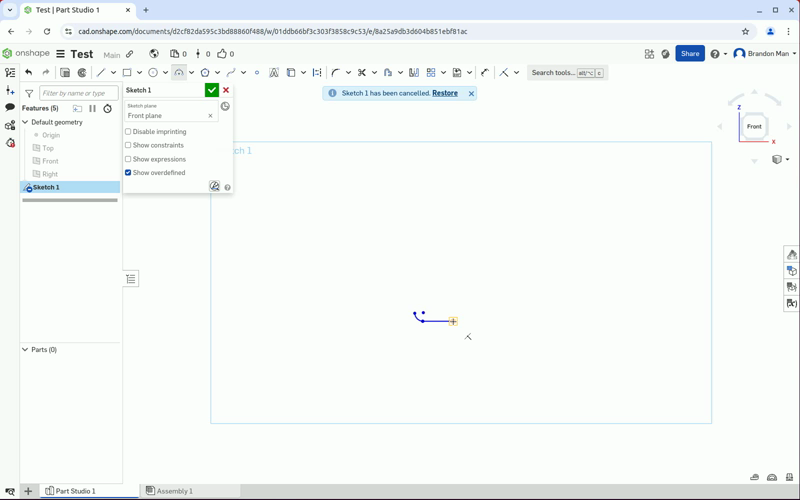
click(453, 321)
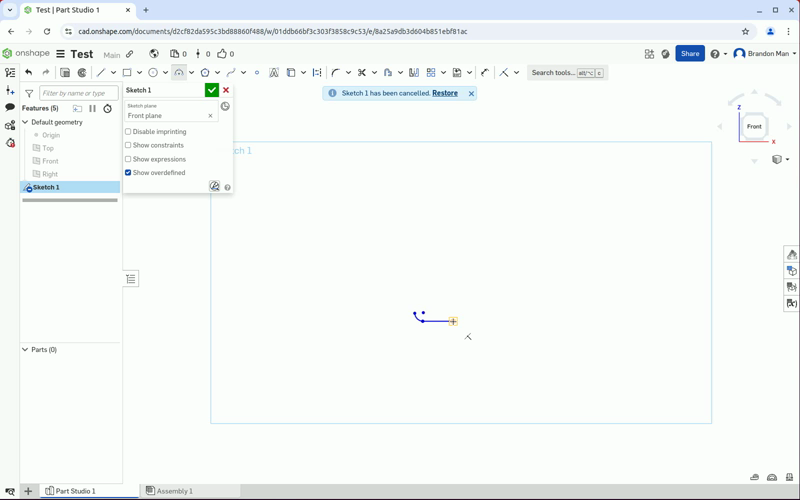
key_down(shift)
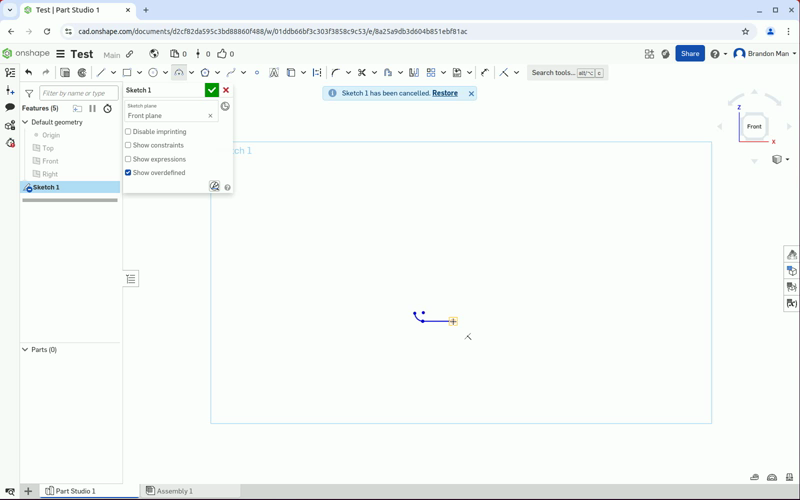
mouse_move(459, 313)
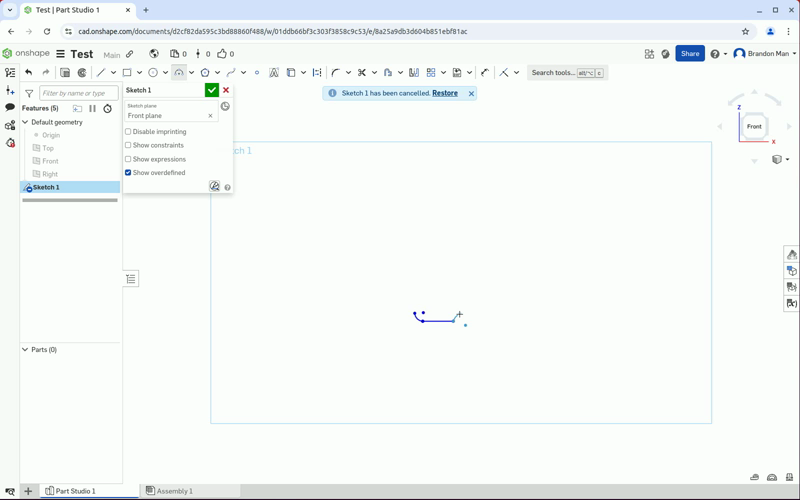
click(459, 313)
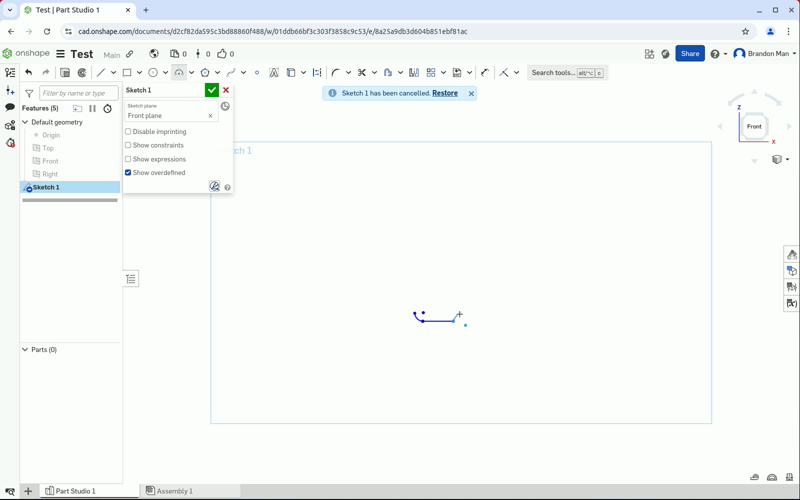
mouse_move(458, 318)
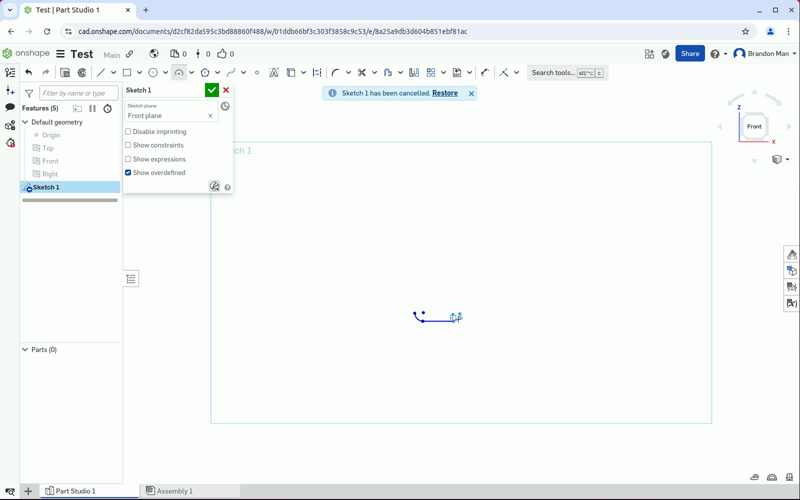
click(458, 318)
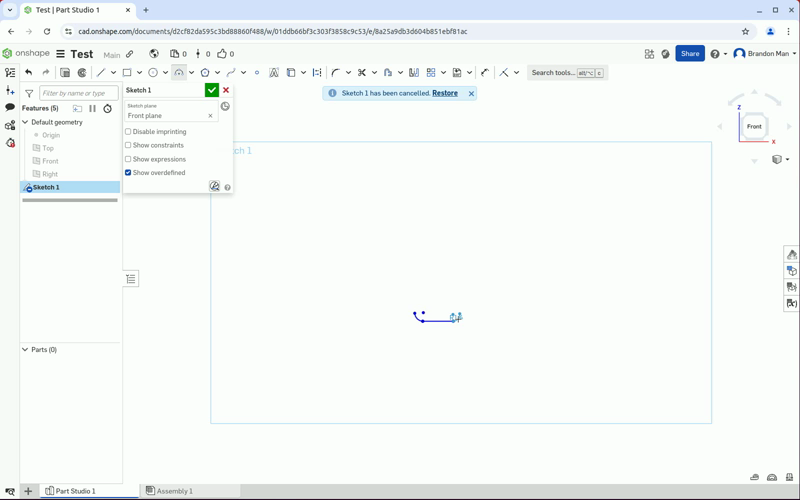
key_up(shift)
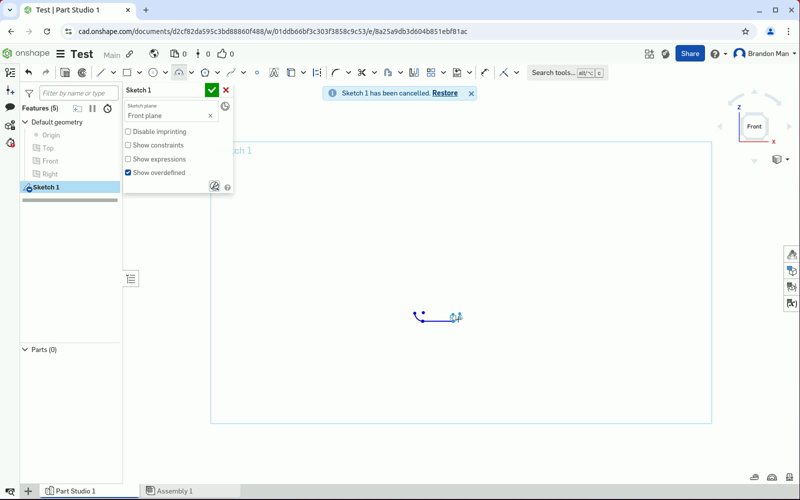
key(esc)
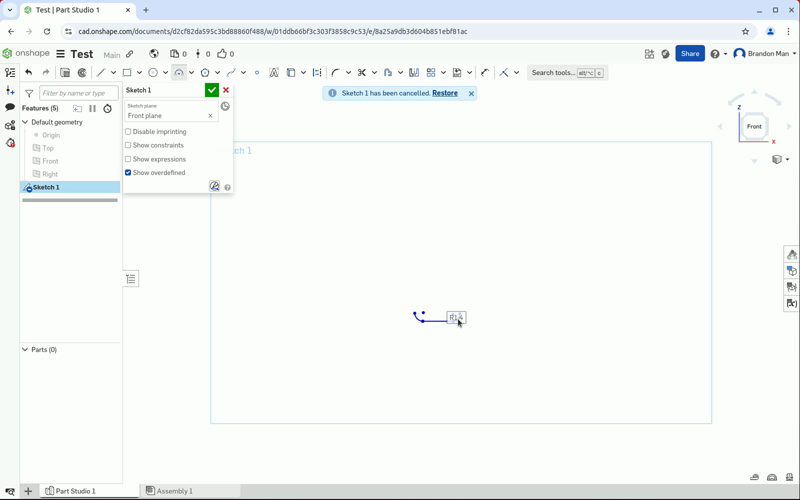
key(l)
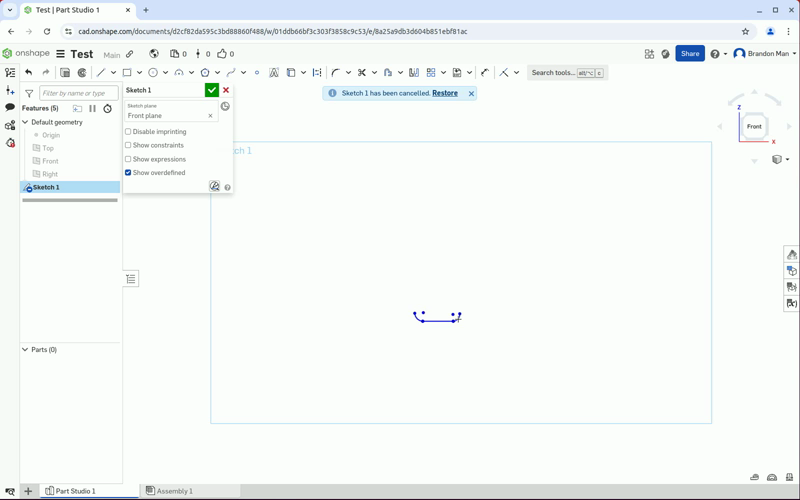
mouse_move(459, 313)
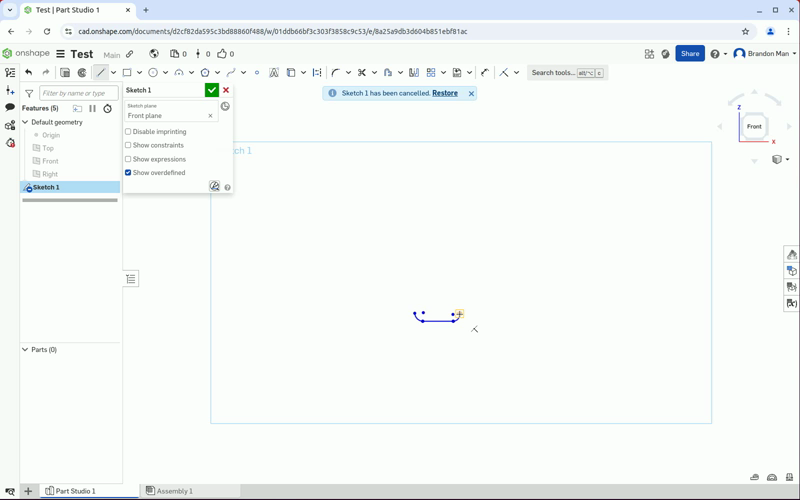
click(459, 313)
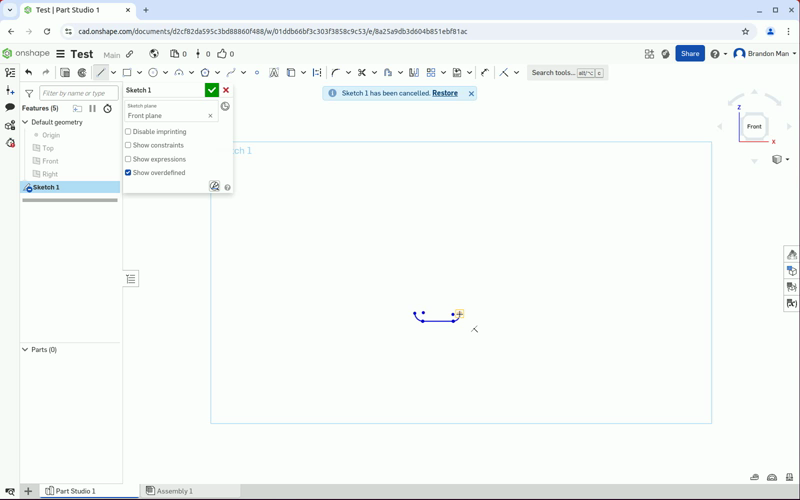
key_down(shift)
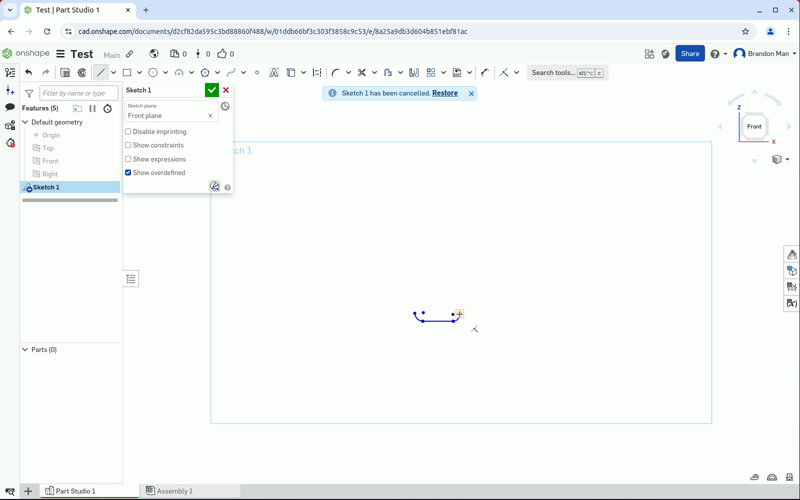
mouse_move(459, 215)
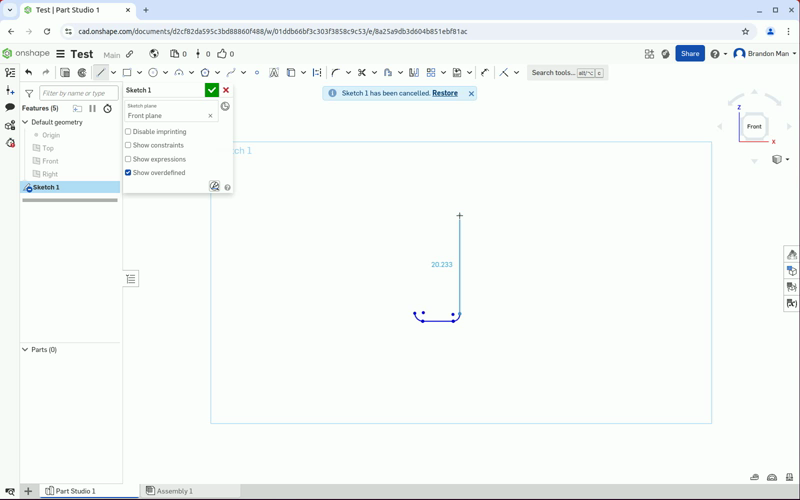
click(459, 215)
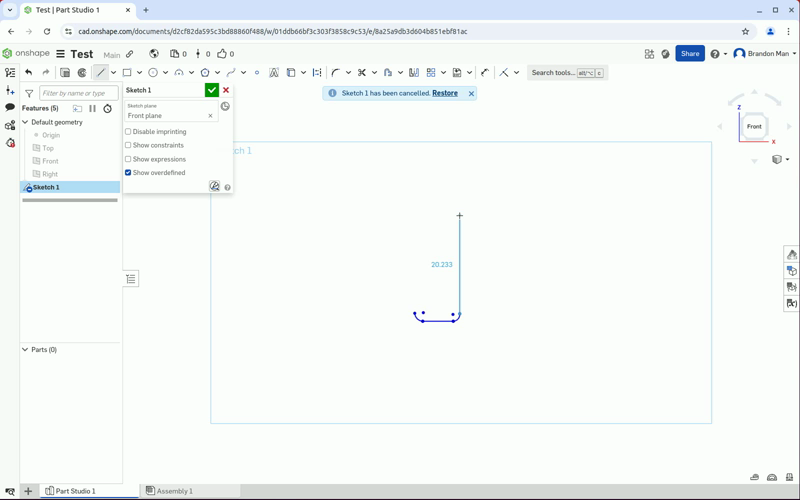
key_up(shift)
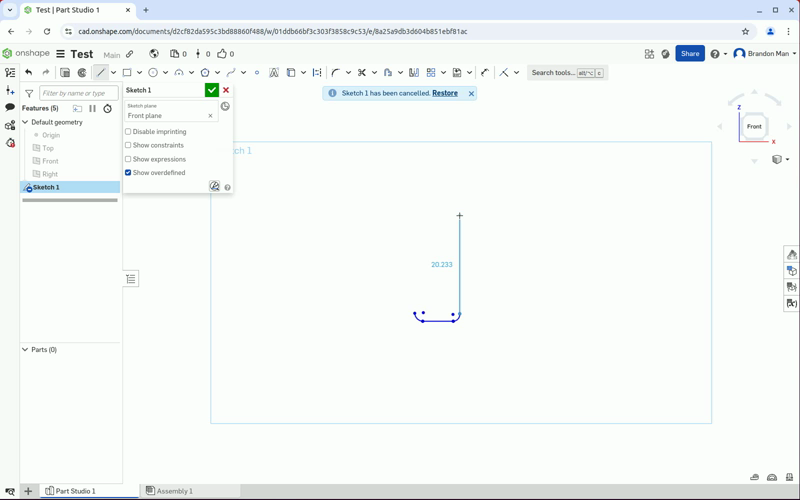
key_down(shift)
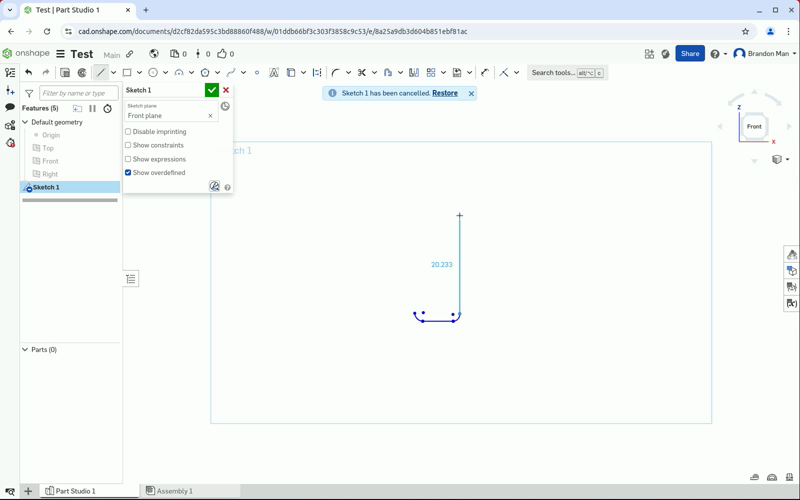
mouse_move(558, 215)
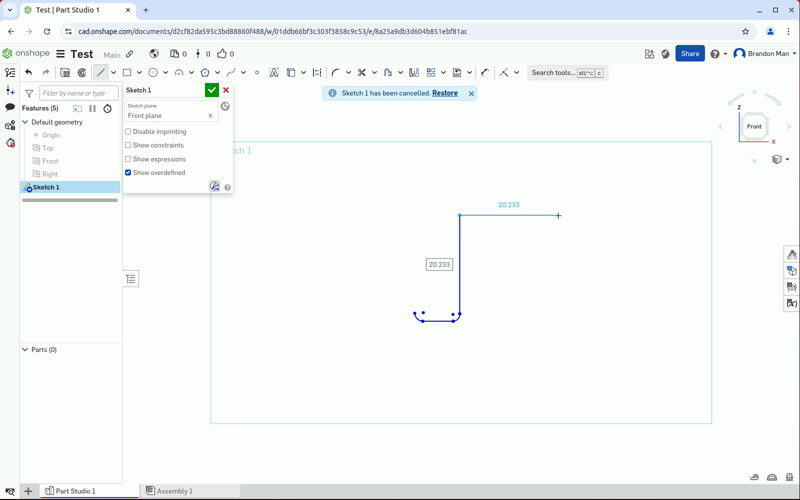
click(558, 215)
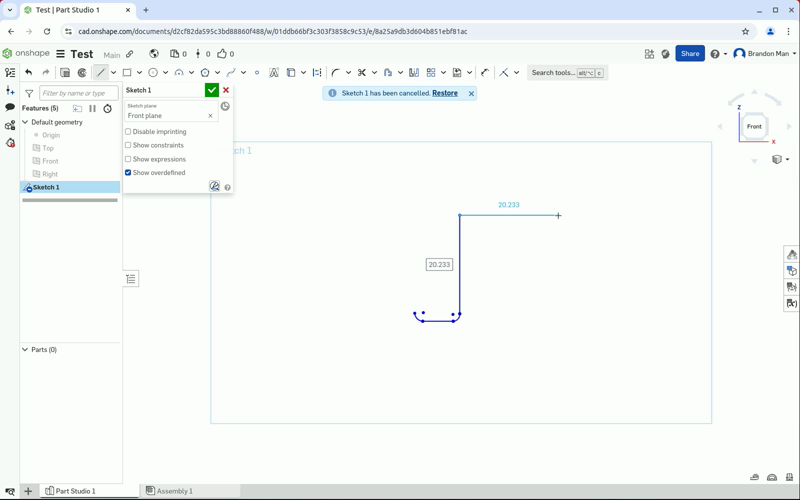
key_up(shift)
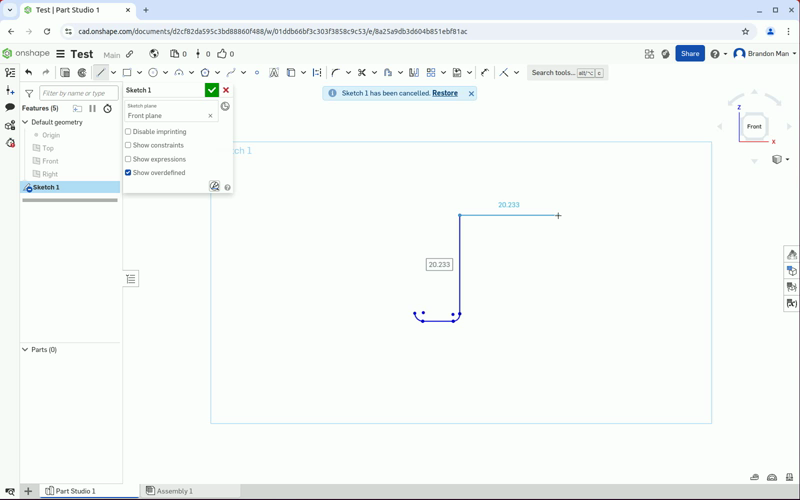
key(esc)
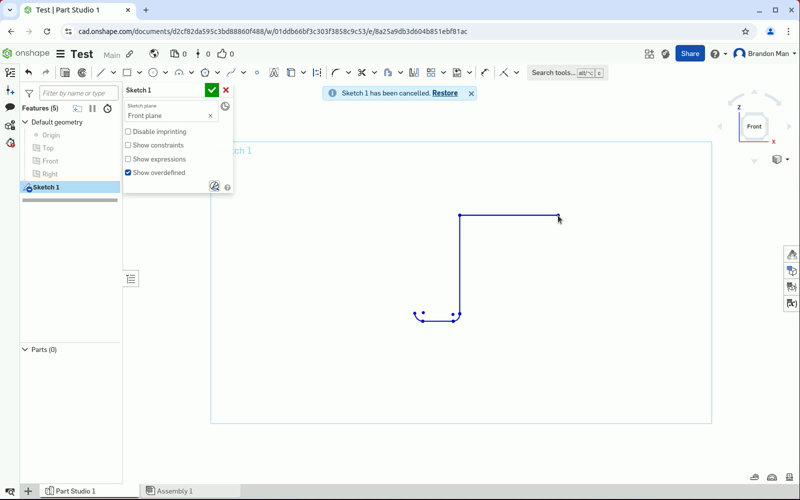
key(a)
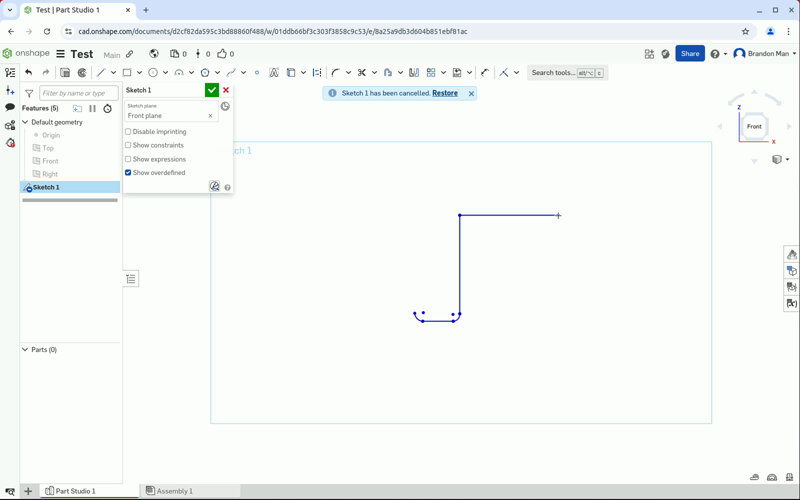
mouse_move(558, 215)
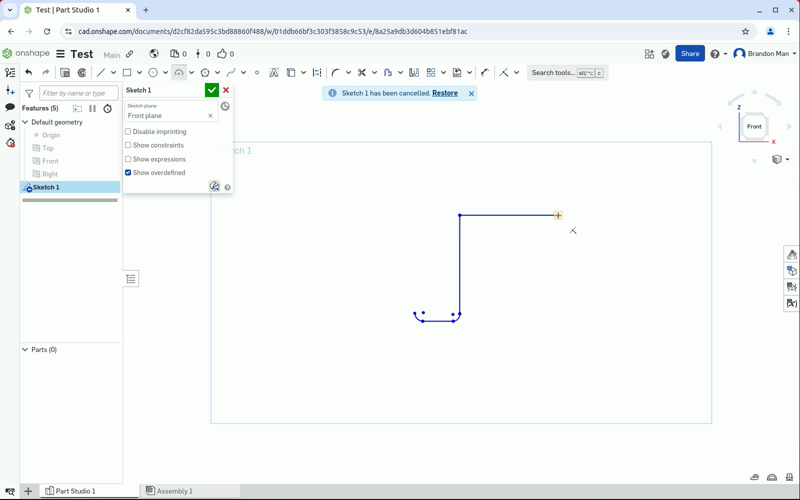
click(558, 215)
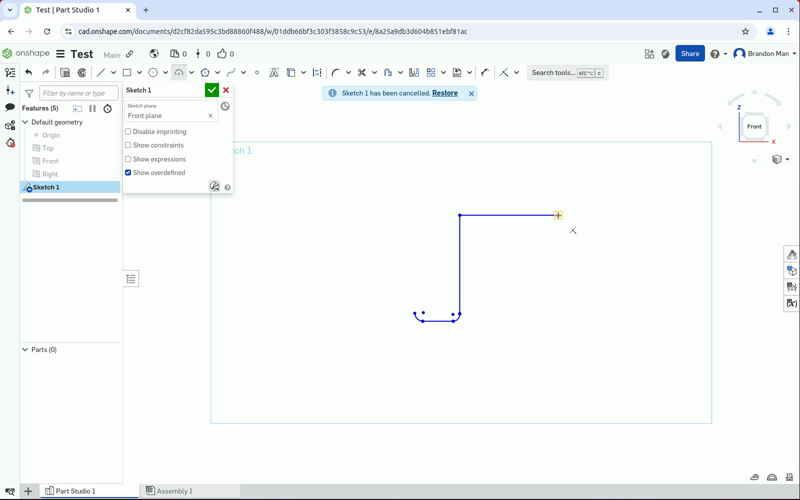
key_down(shift)
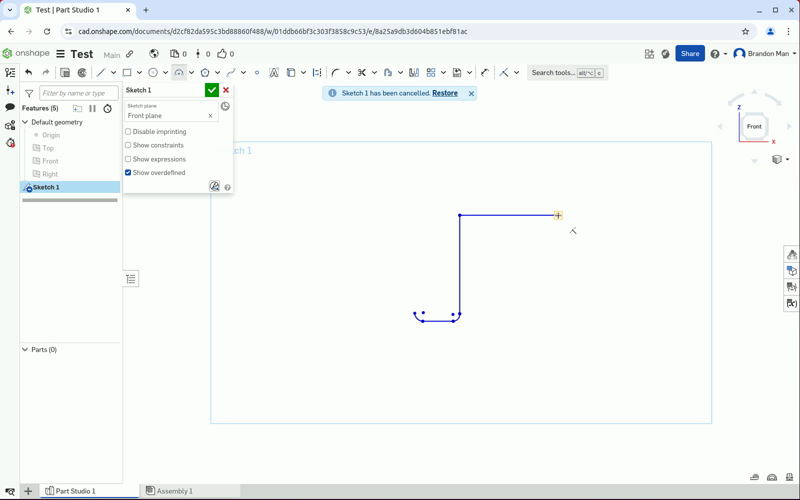
mouse_move(565, 208)
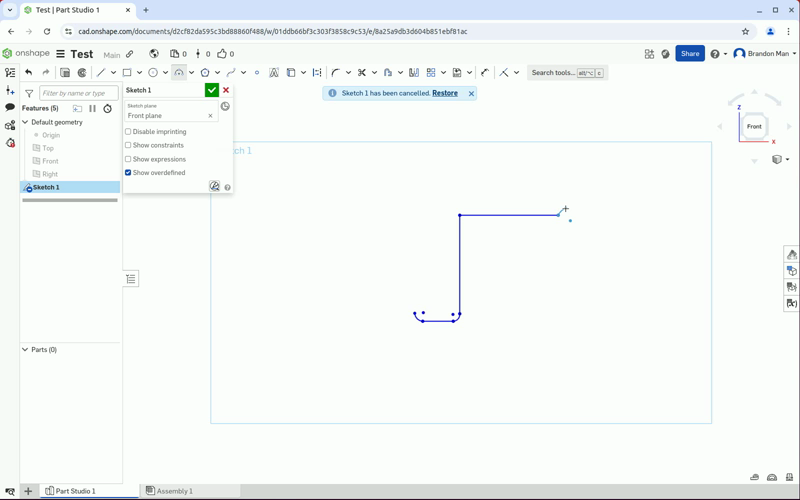
click(565, 208)
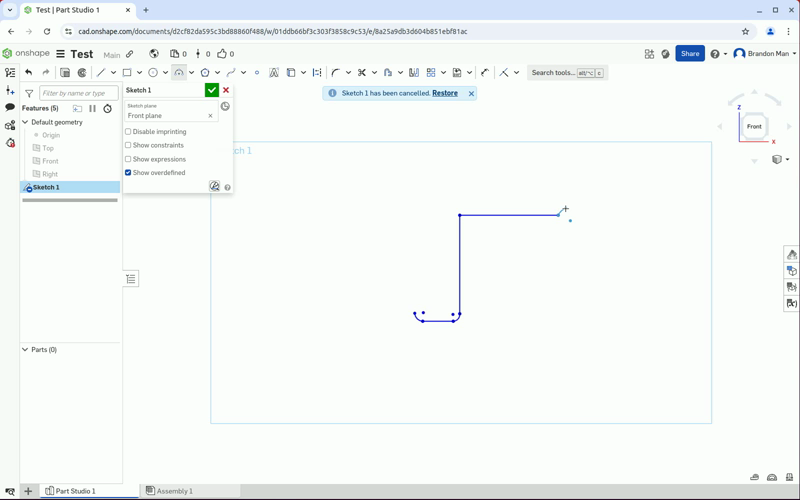
mouse_move(563, 213)
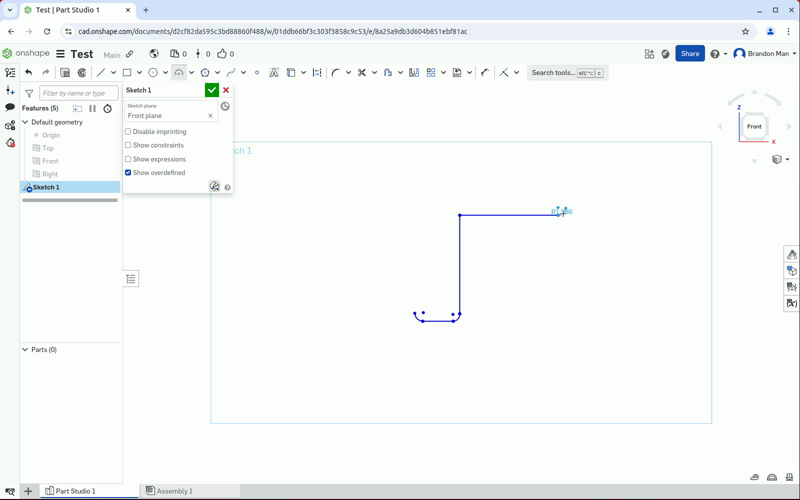
click(563, 213)
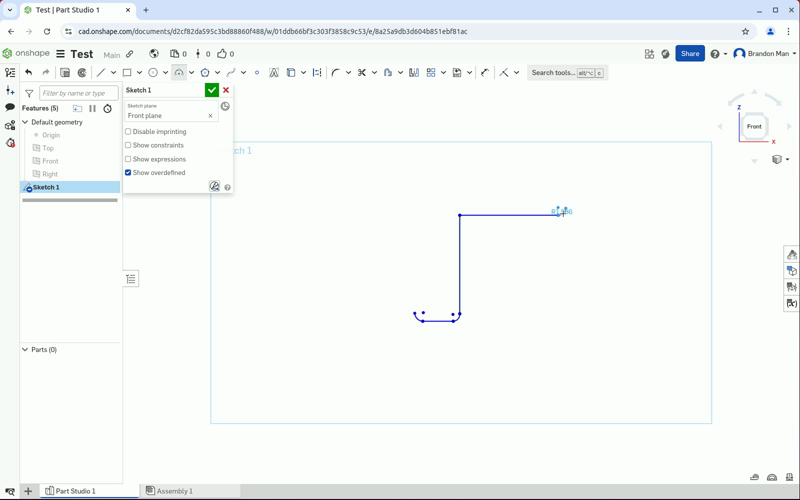
key_up(shift)
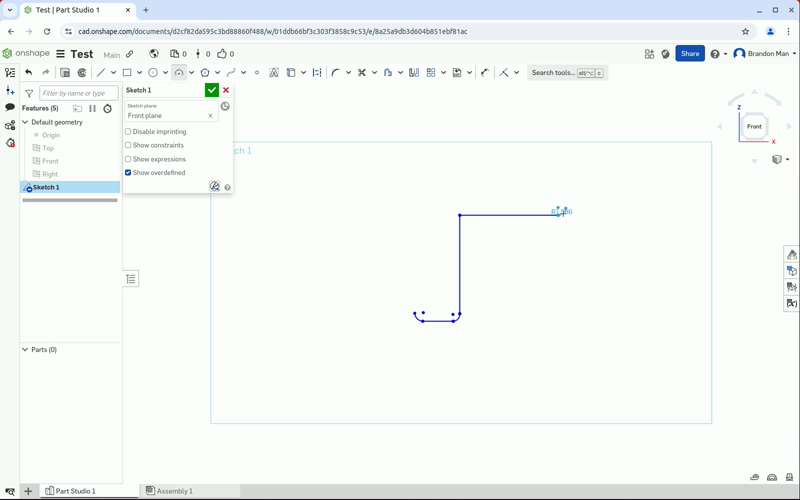
key(esc)
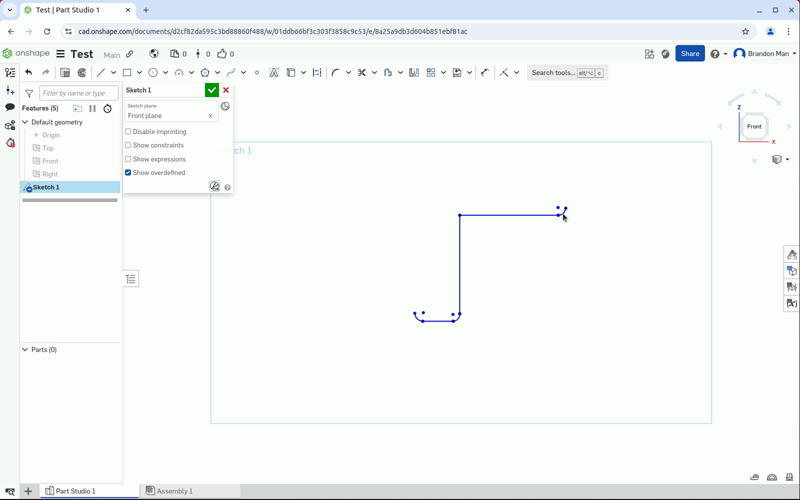
key(l)
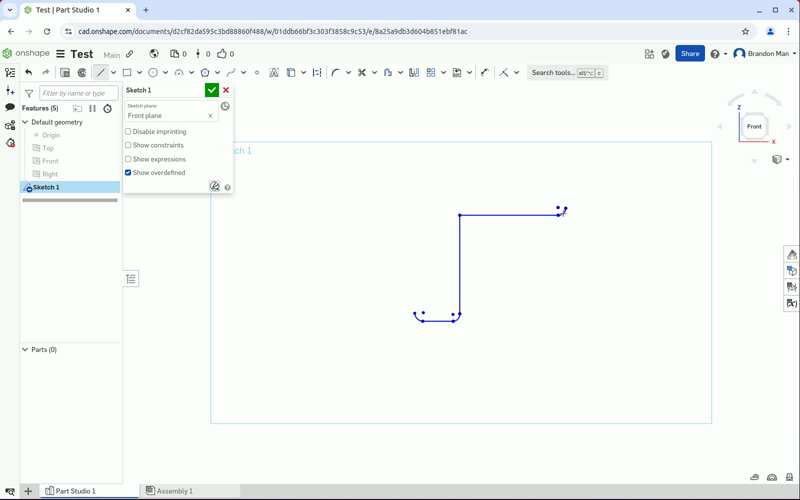
mouse_move(565, 208)
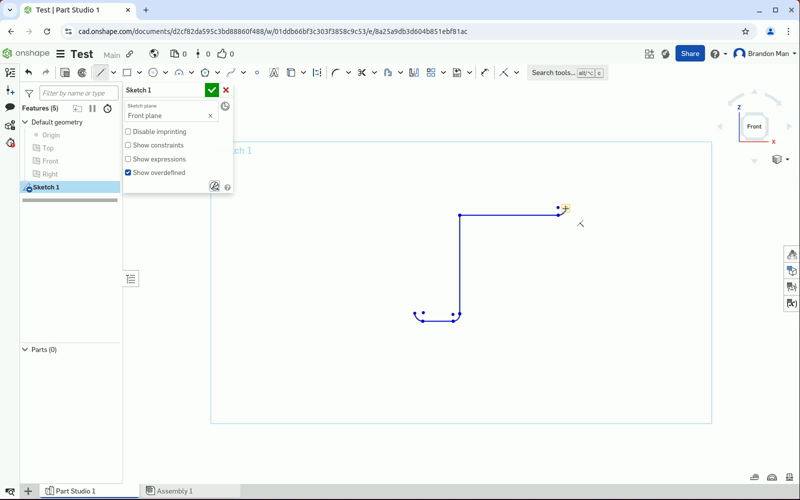
click(565, 208)
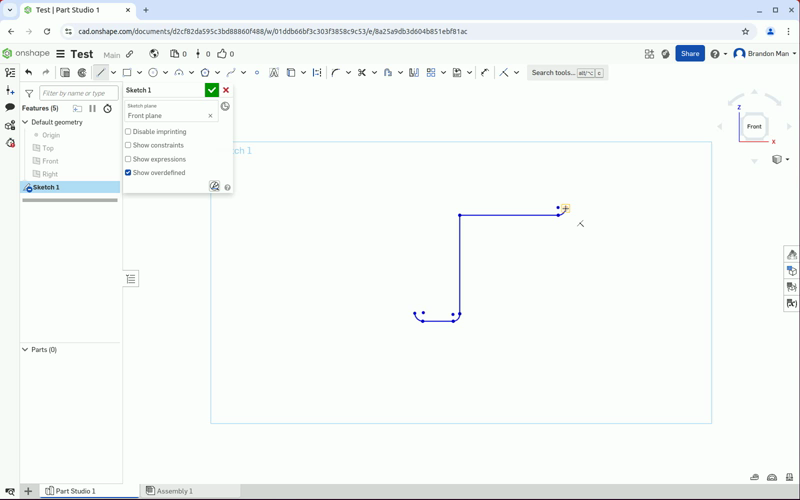
key_down(shift)
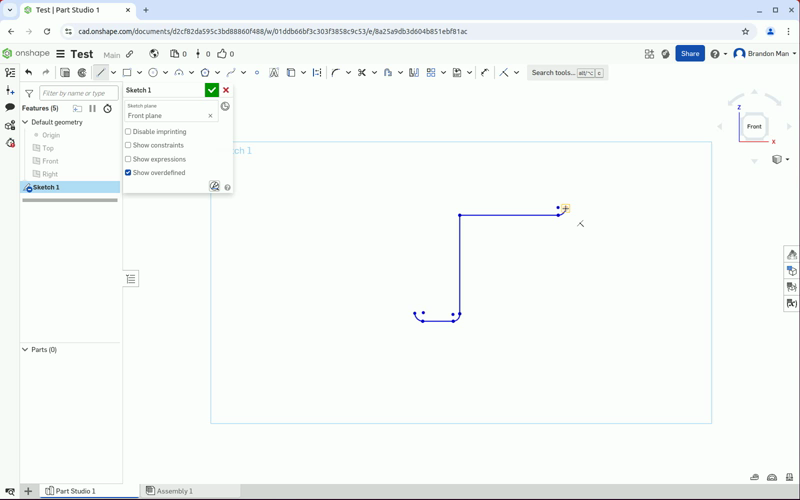
mouse_move(589, 208)
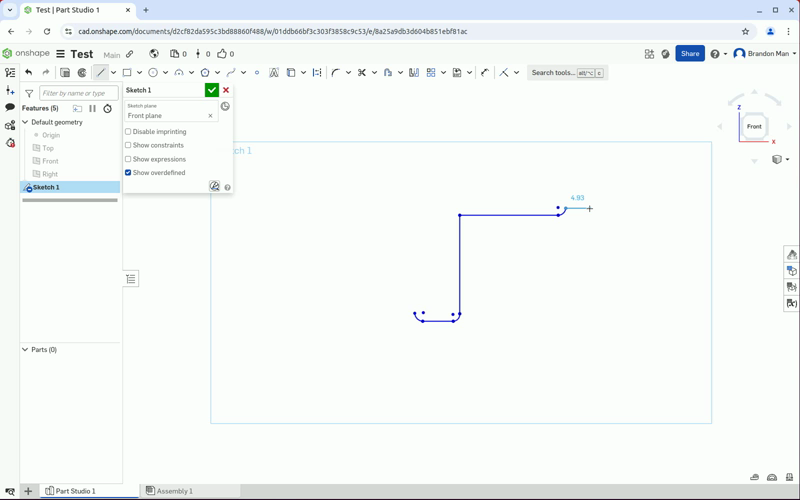
mouse_move(565, 177)
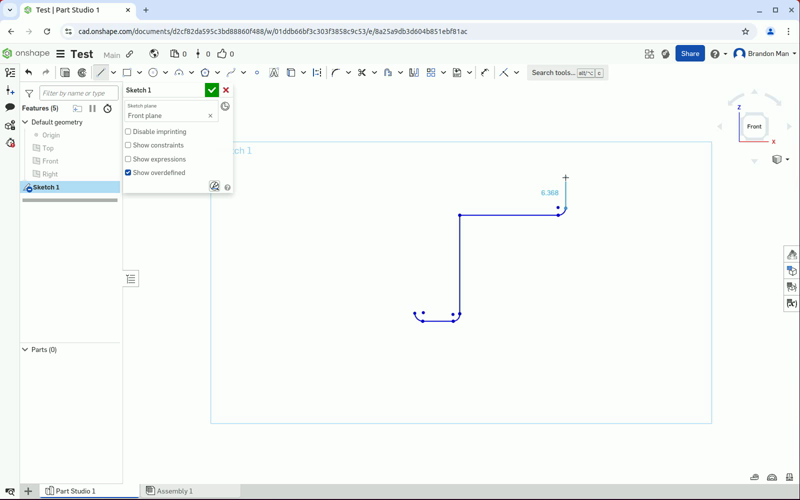
click(565, 177)
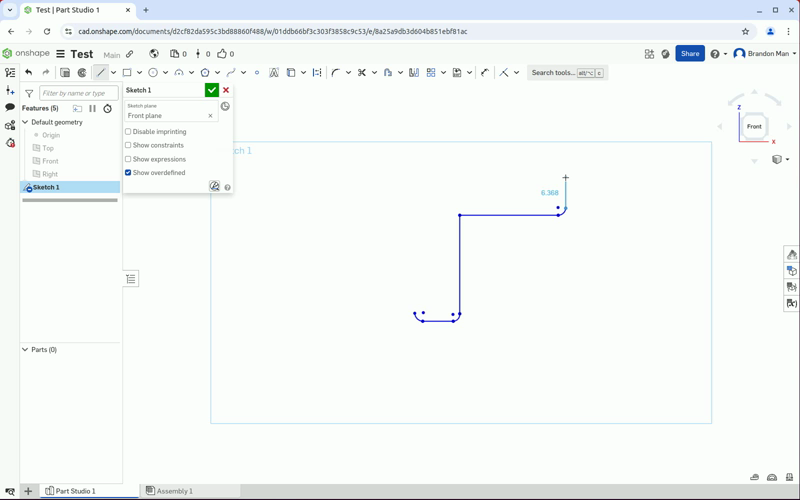
key_up(shift)
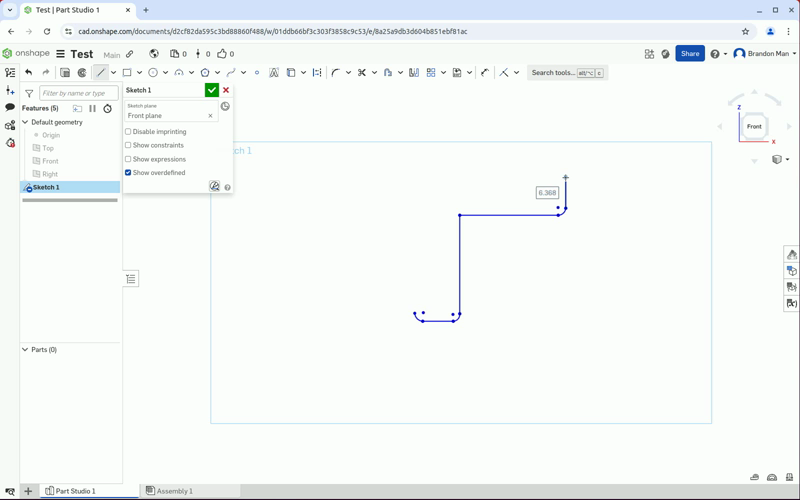
key(esc)
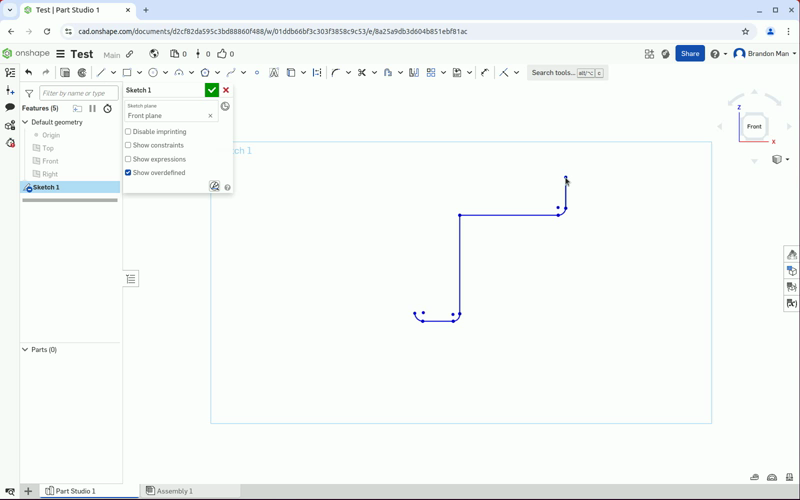
key(a)
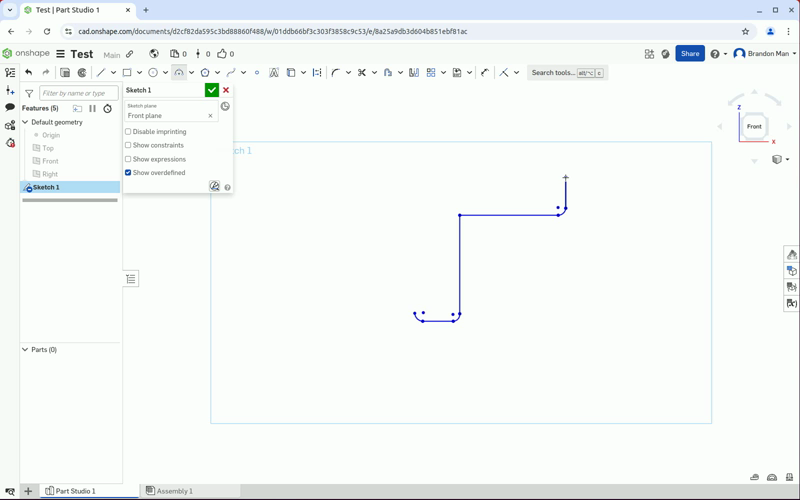
mouse_move(565, 177)
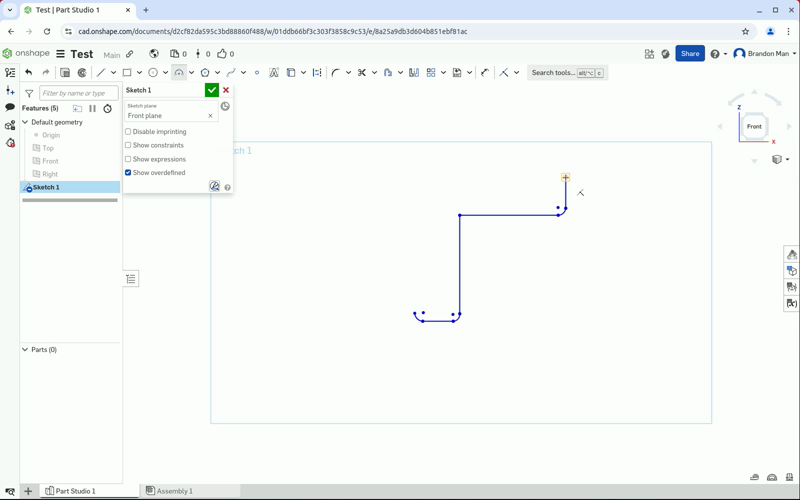
click(565, 177)
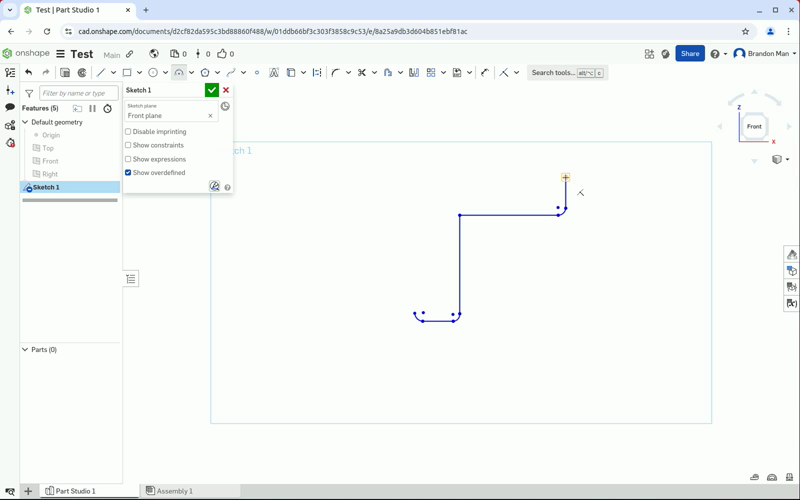
key_down(shift)
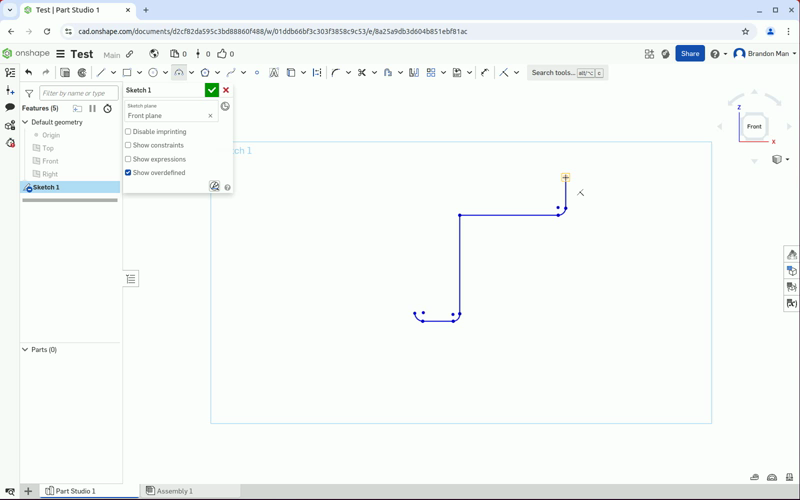
mouse_move(558, 170)
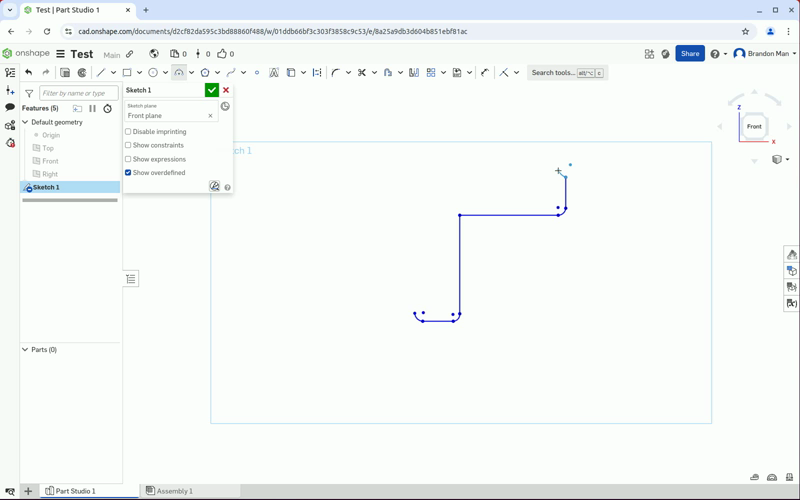
click(558, 170)
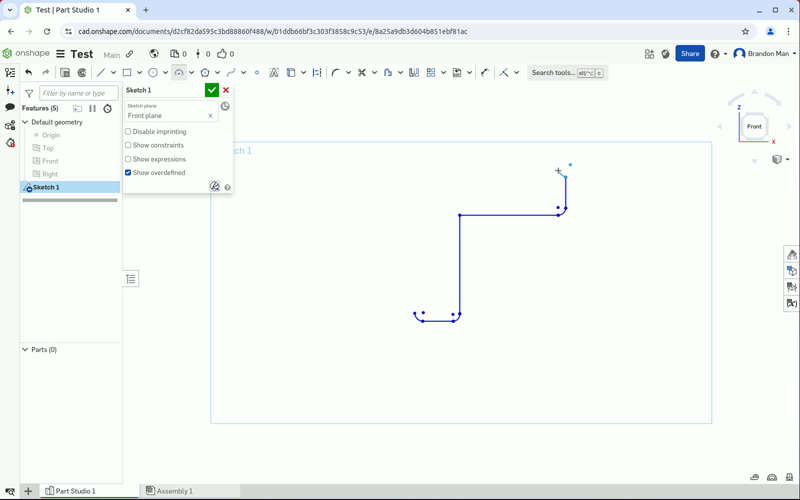
mouse_move(563, 172)
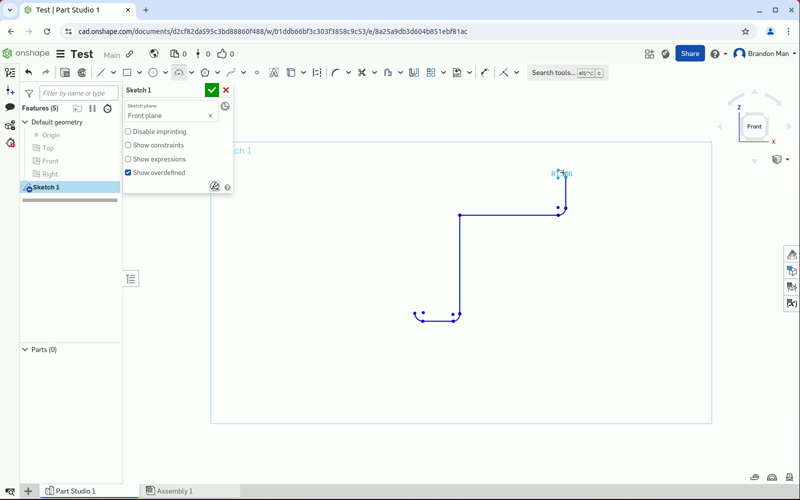
click(563, 172)
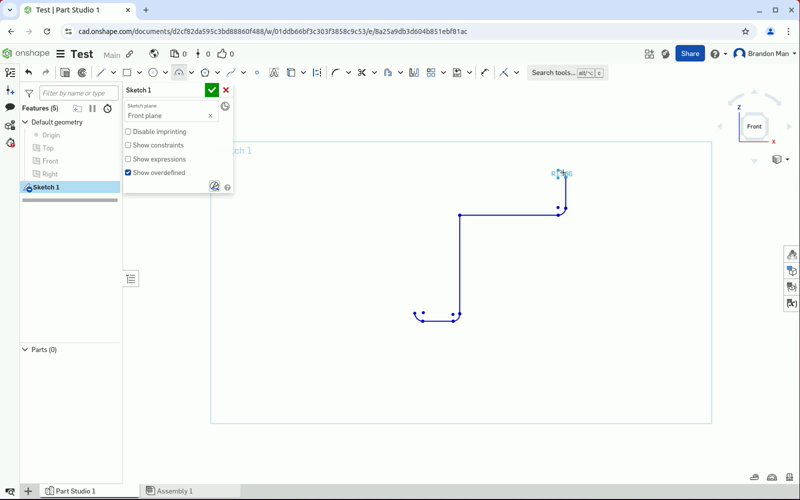
key_up(shift)
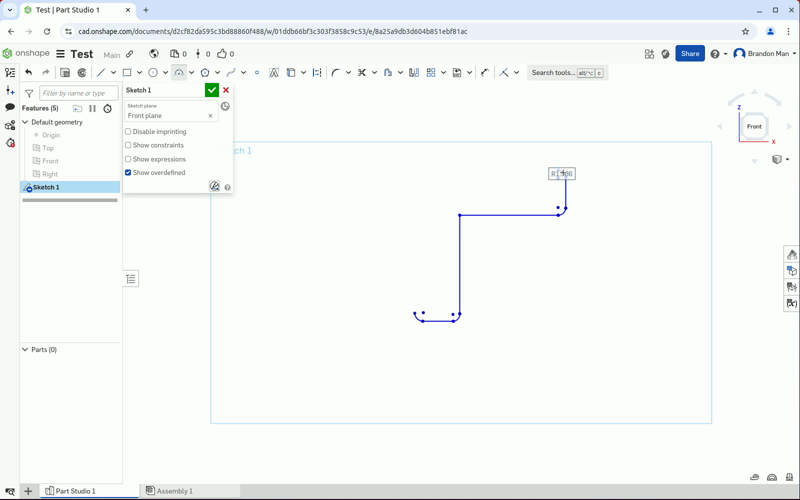
key(esc)
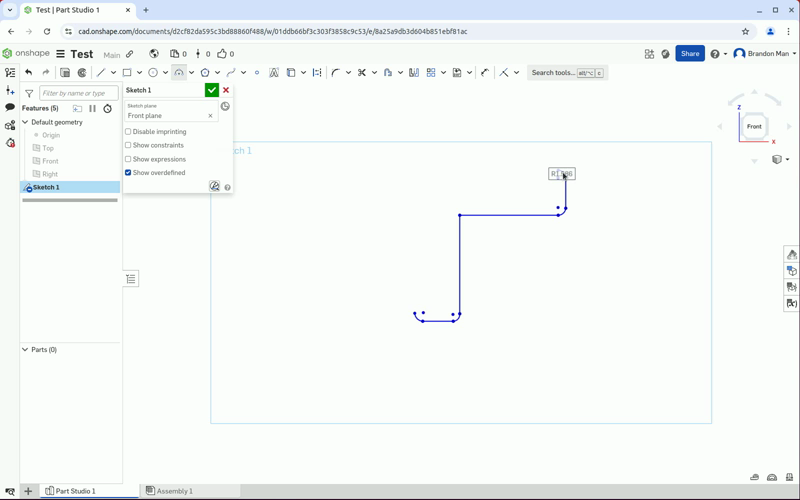
key(l)
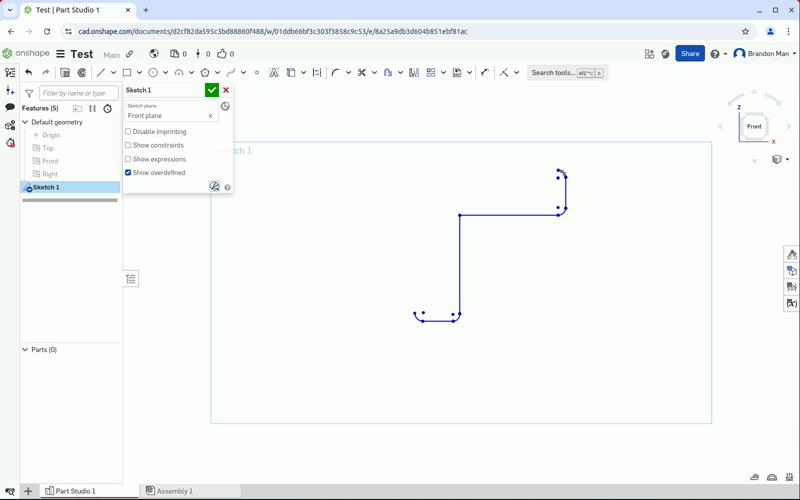
mouse_move(558, 170)
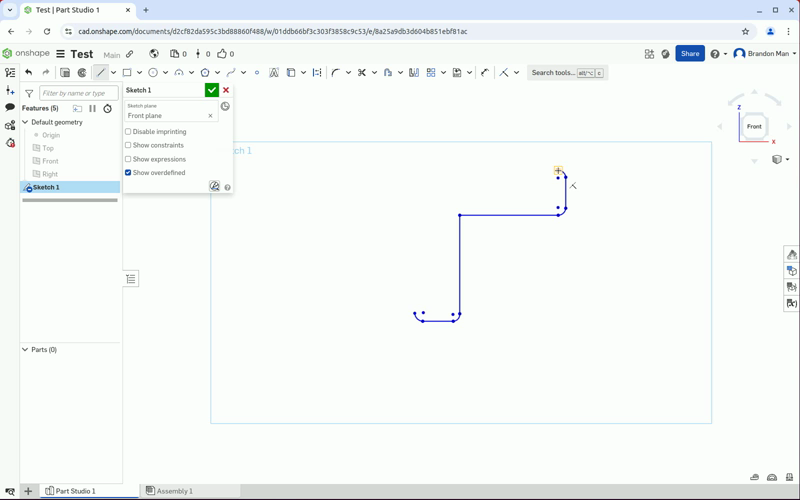
click(558, 170)
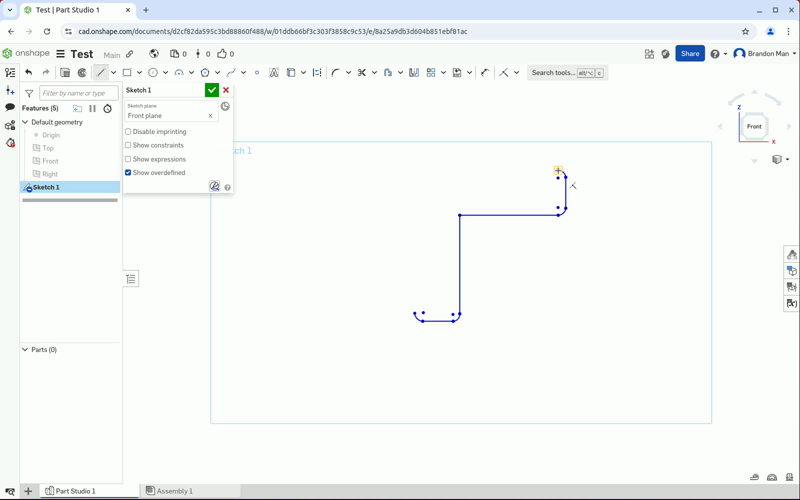
key_down(shift)
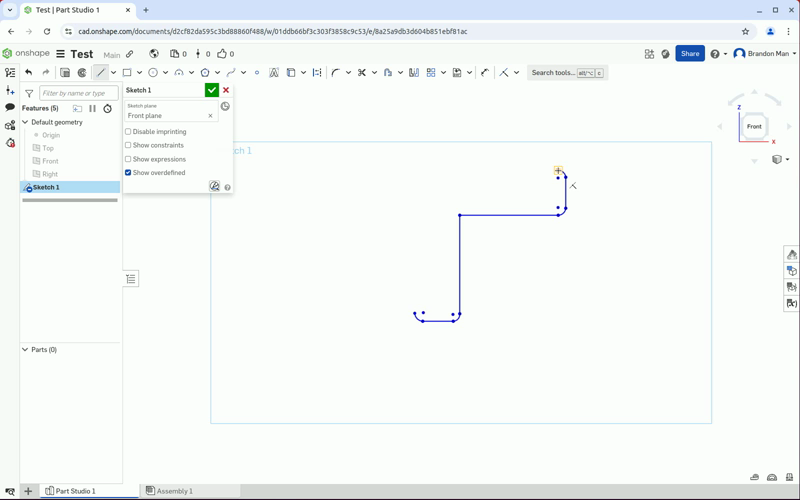
mouse_move(418, 170)
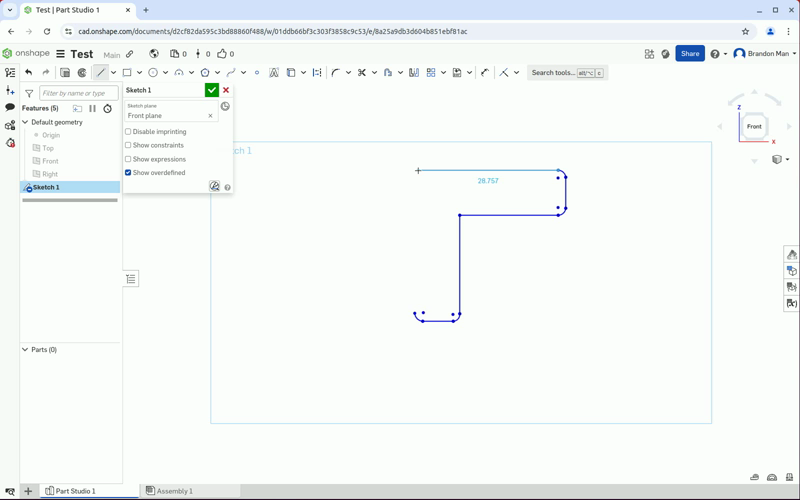
click(418, 170)
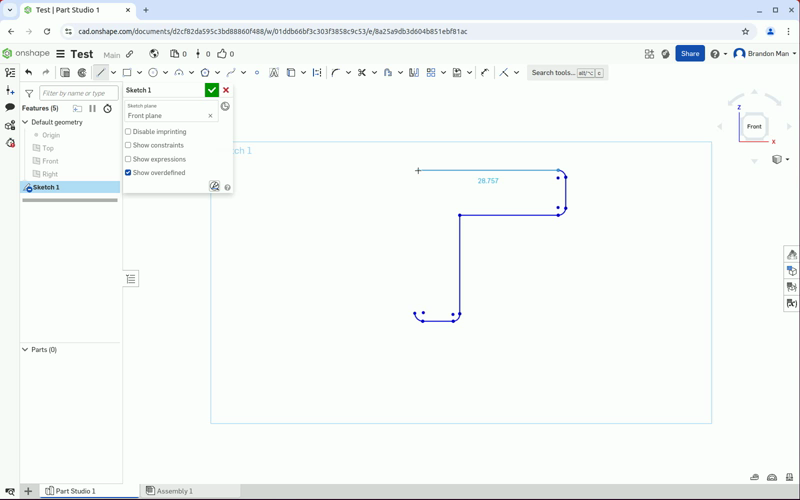
key_up(shift)
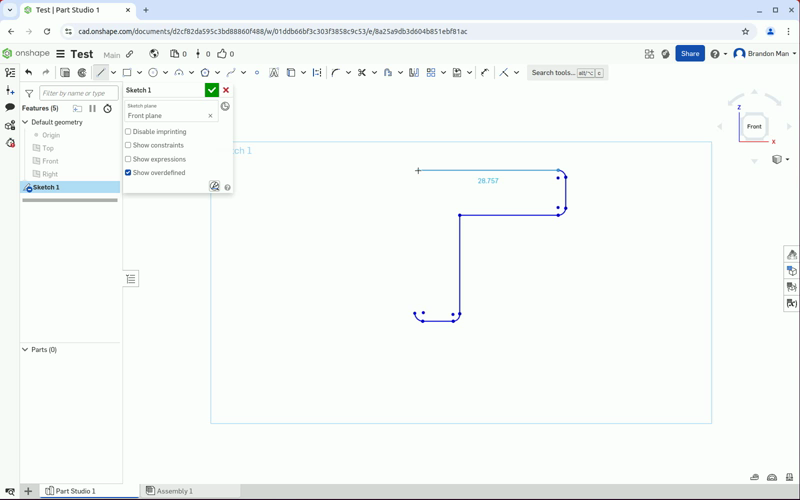
key_down(shift)
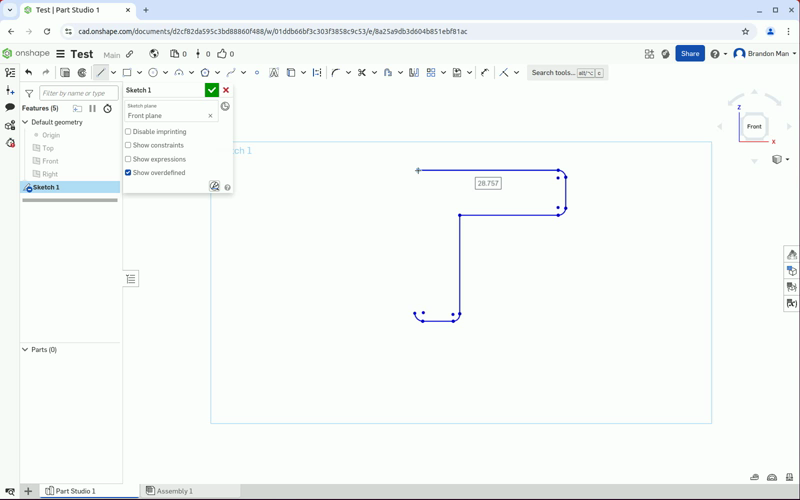
mouse_move(448, 170)
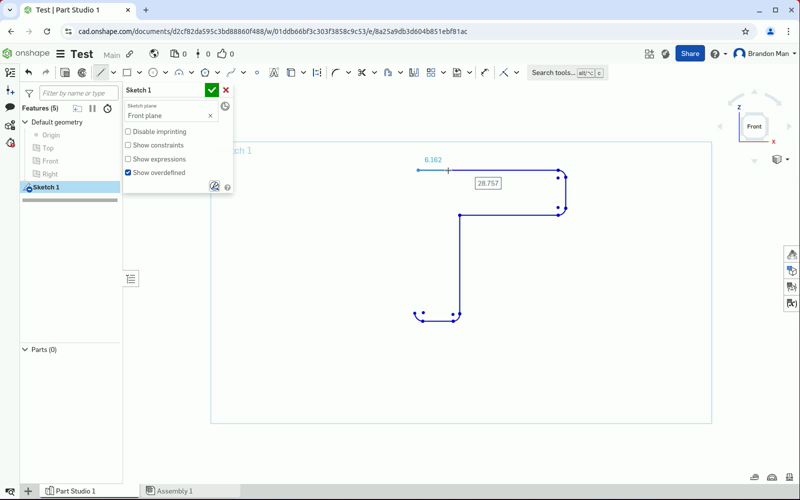
mouse_move(429, 178)
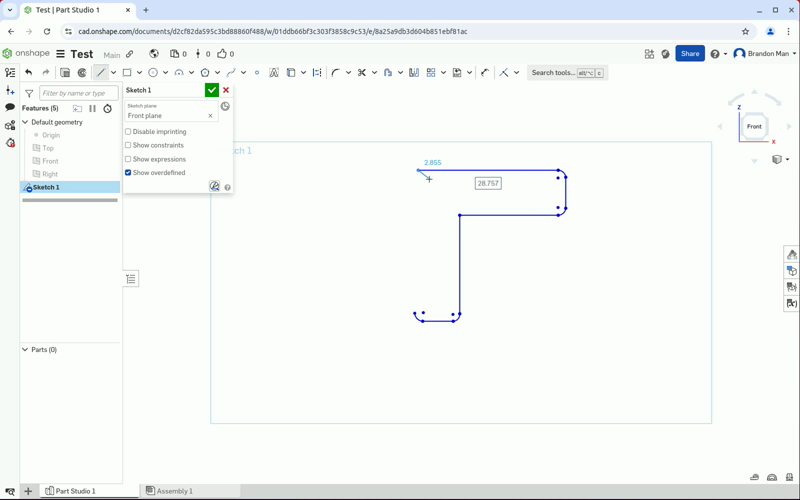
click(429, 178)
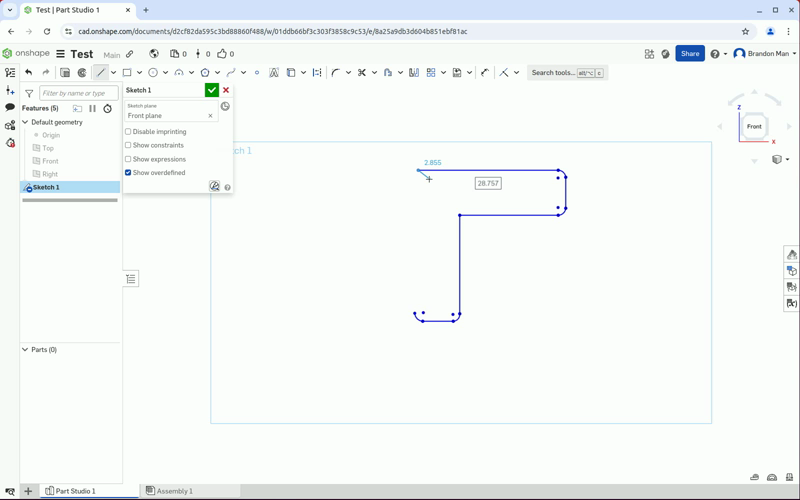
key_up(shift)
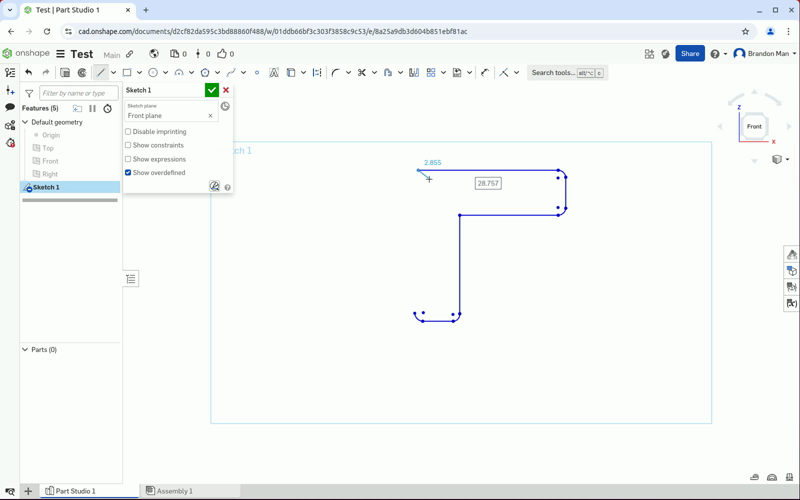
key_down(shift)
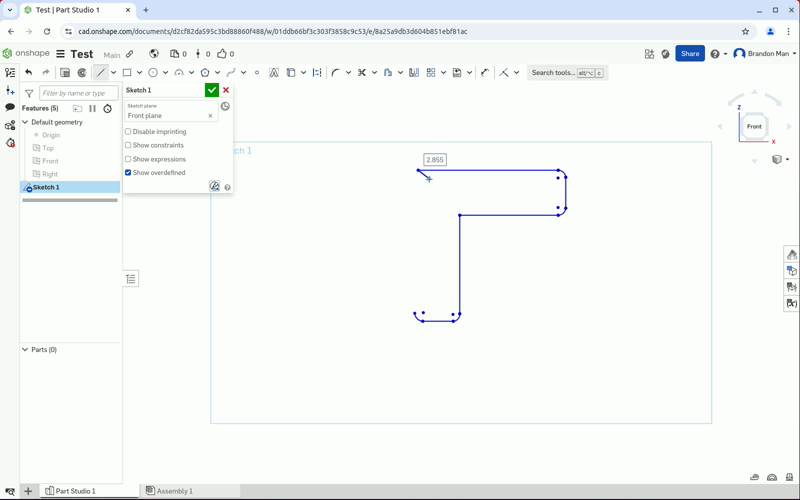
mouse_move(459, 178)
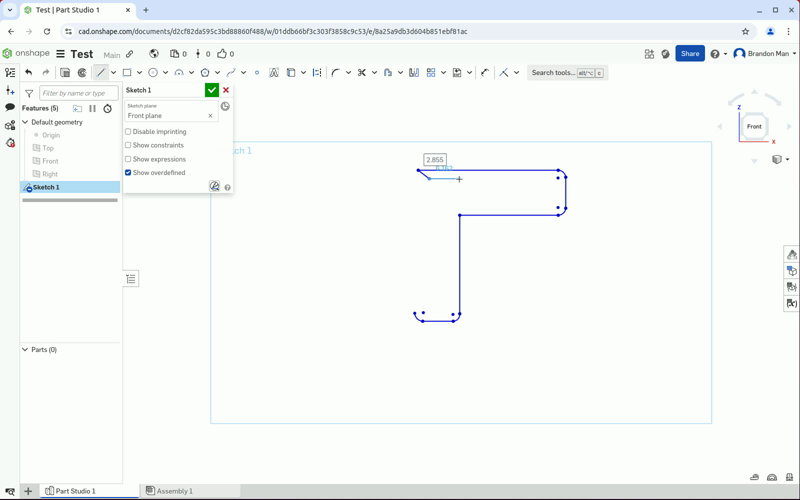
mouse_move(426, 181)
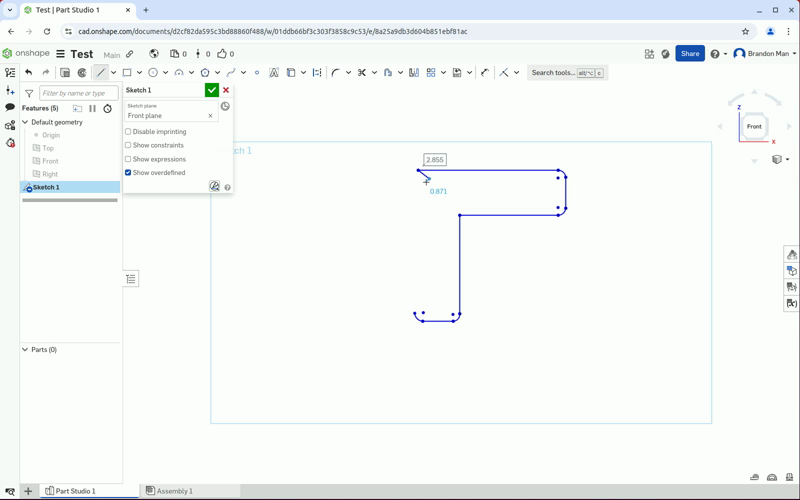
scroll(6)
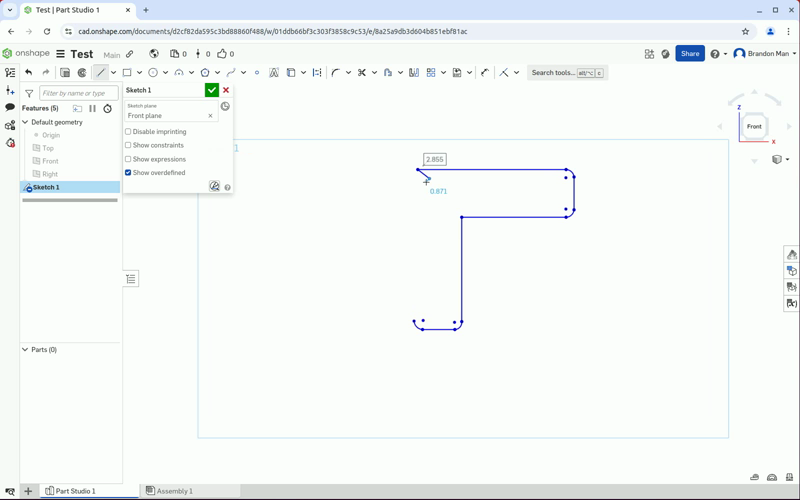
scroll(6)
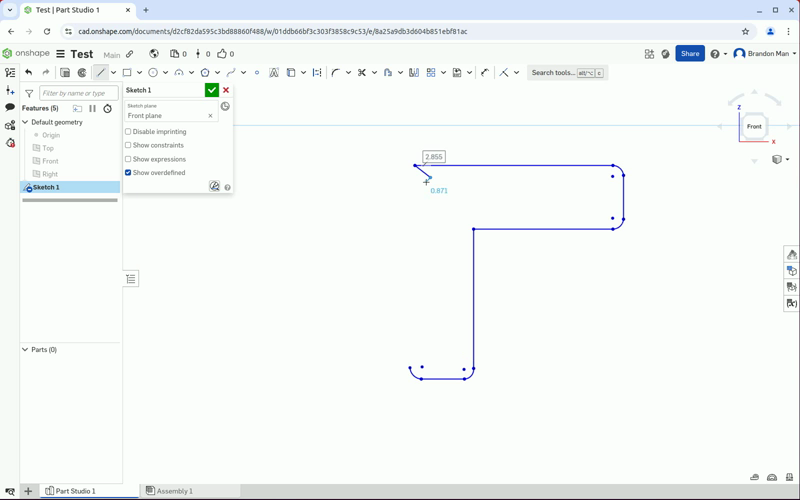
scroll(6)
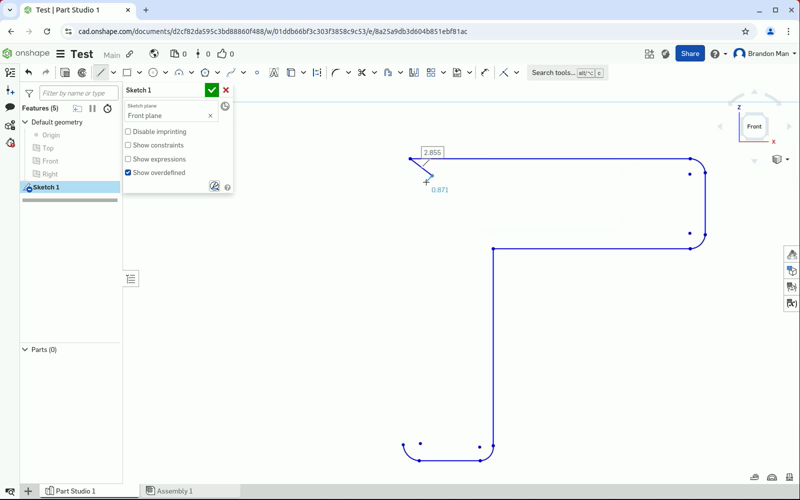
scroll(6)
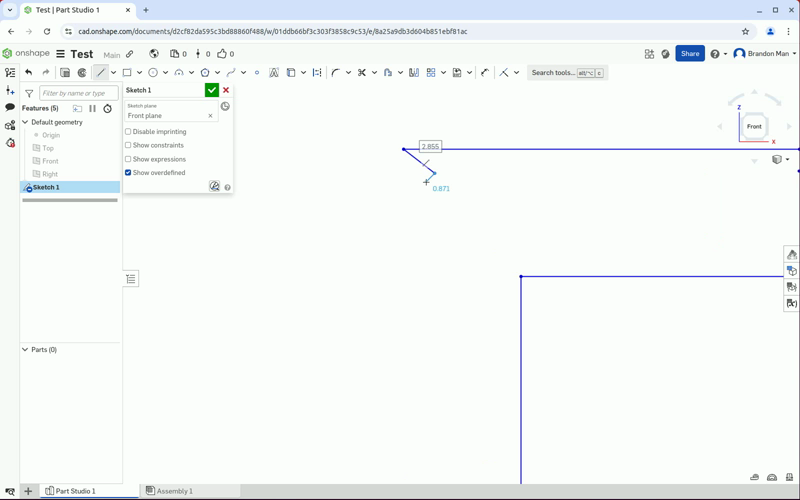
scroll(6)
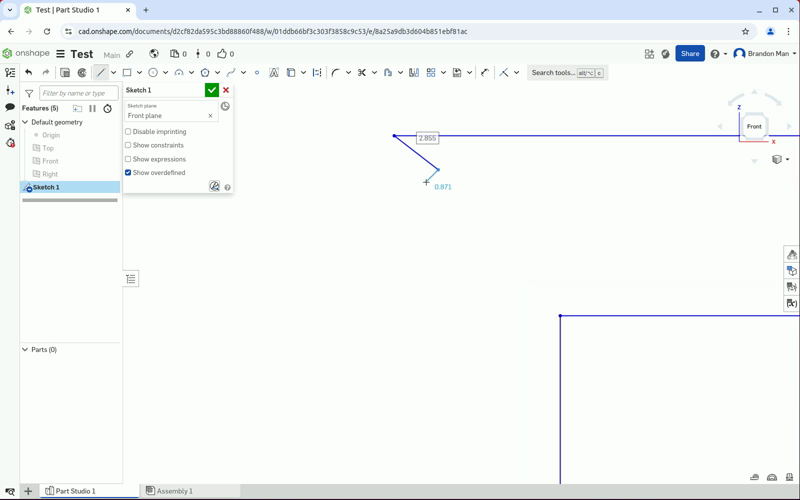
scroll(6)
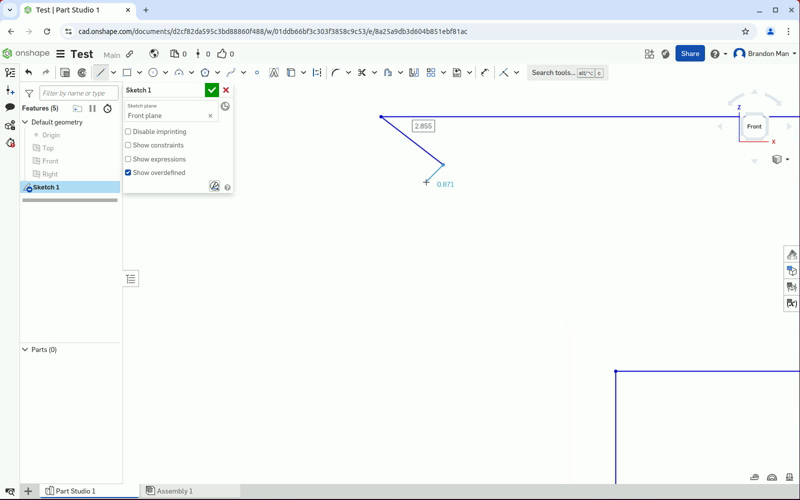
scroll(6)
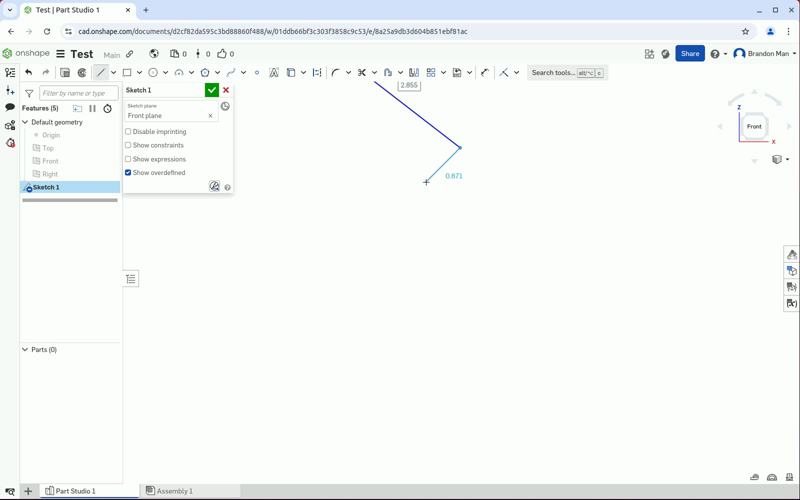
click(426, 181)
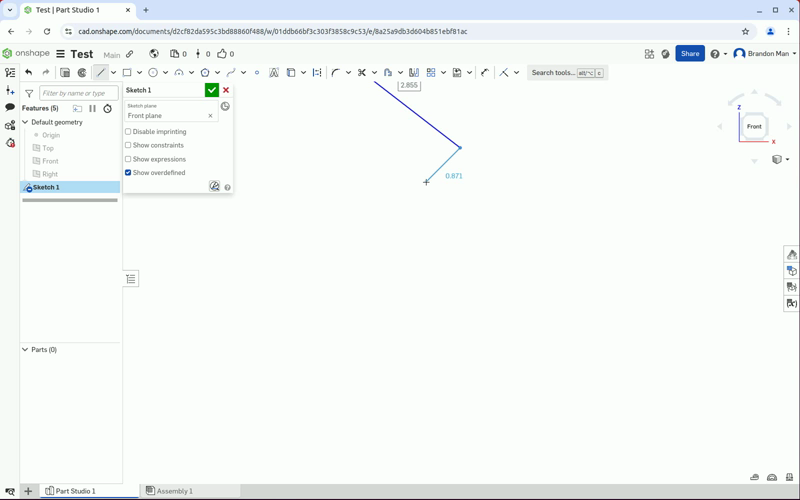
scroll(-6)
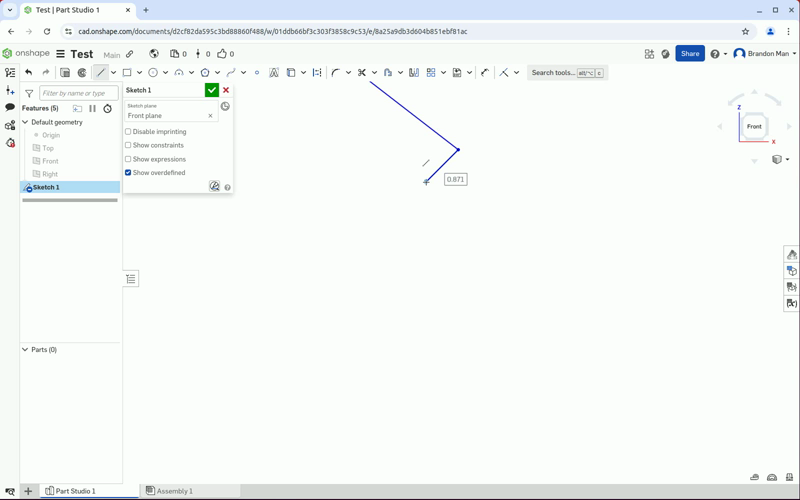
scroll(-6)
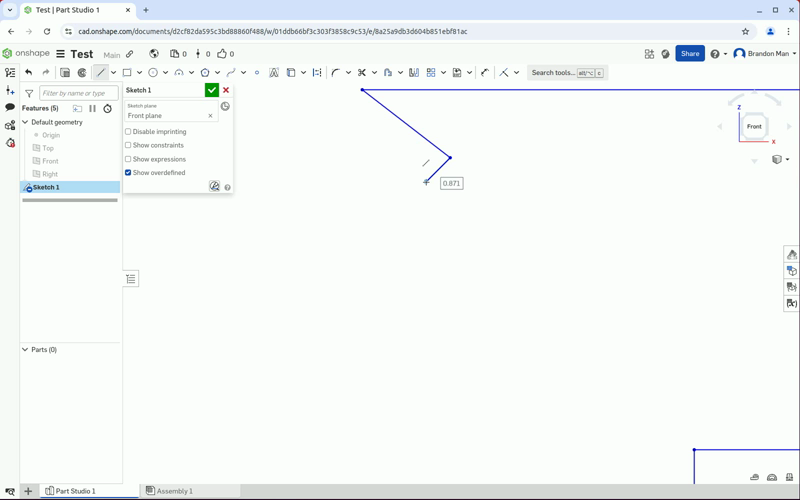
scroll(-6)
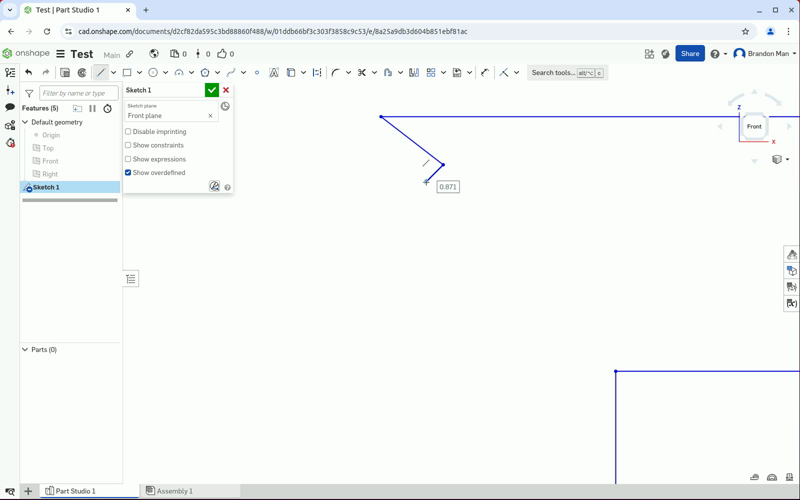
scroll(-6)
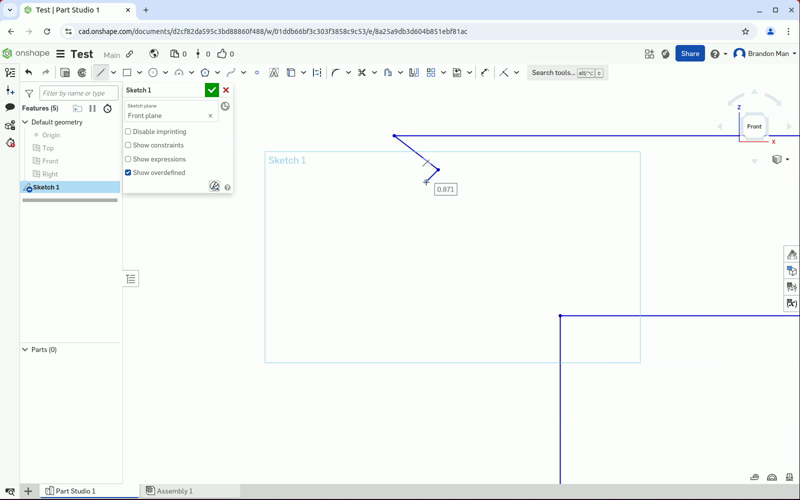
scroll(-6)
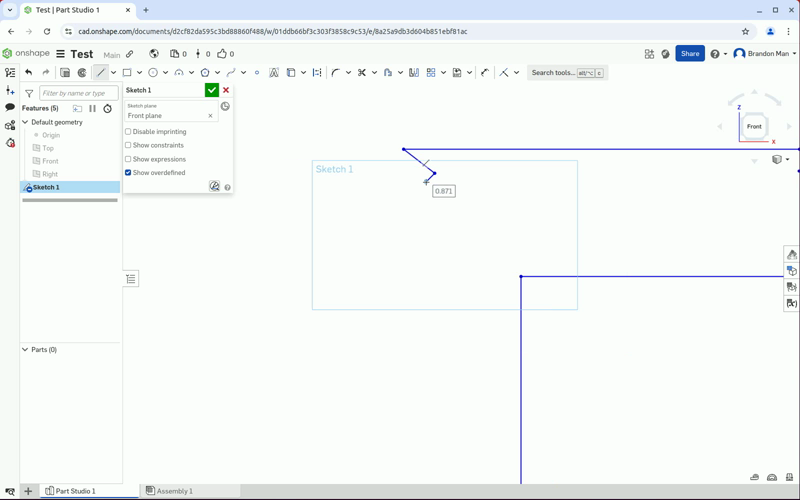
scroll(-6)
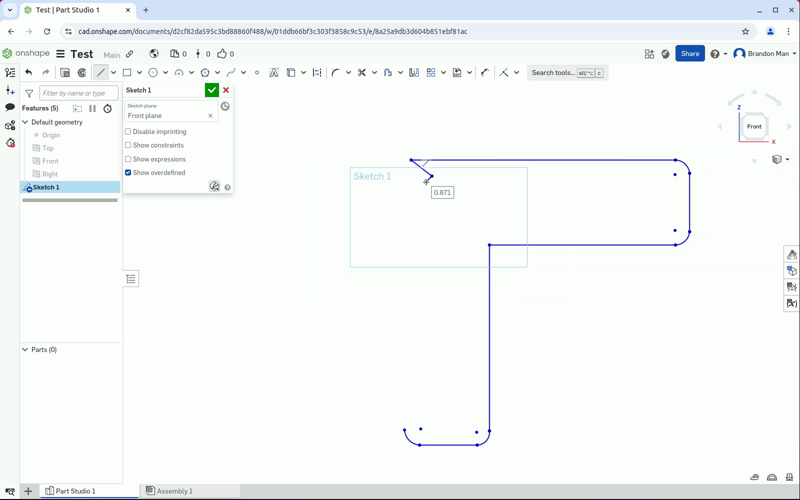
scroll(-6)
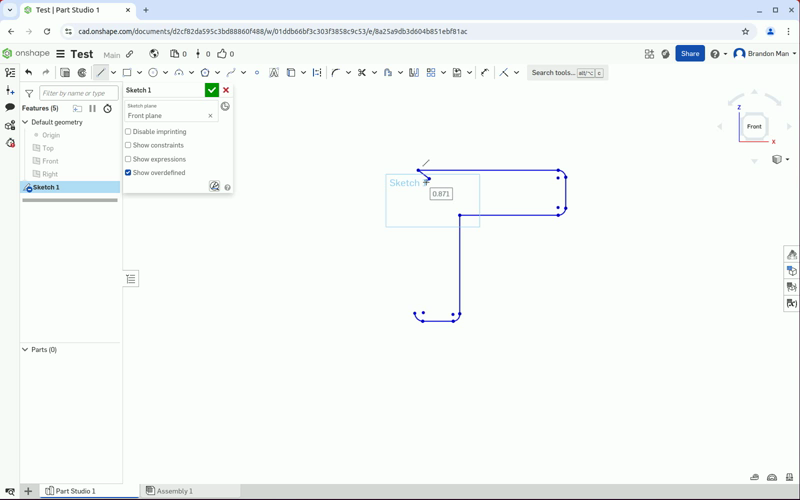
key_up(shift)
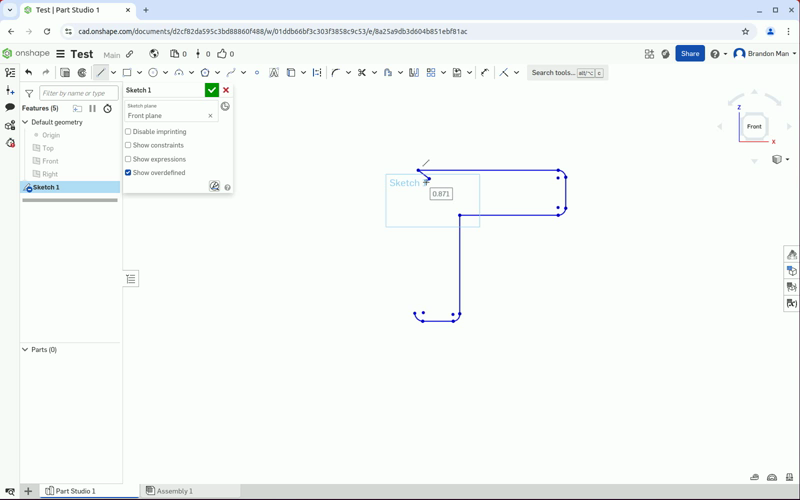
key_down(shift)
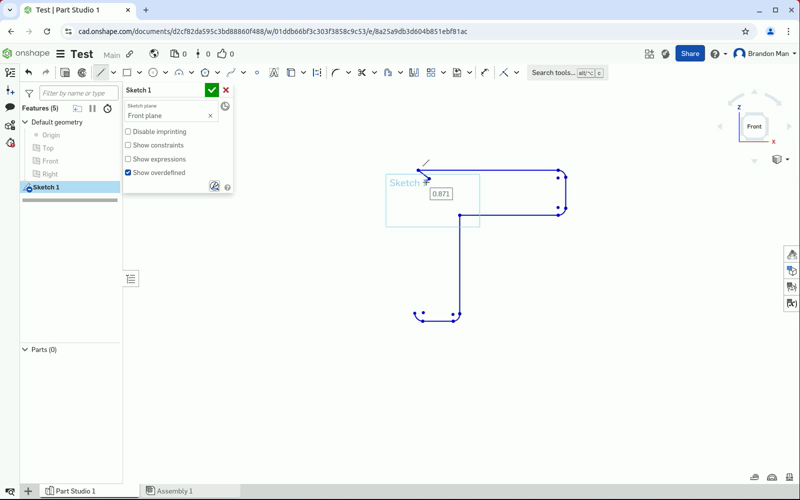
mouse_move(456, 181)
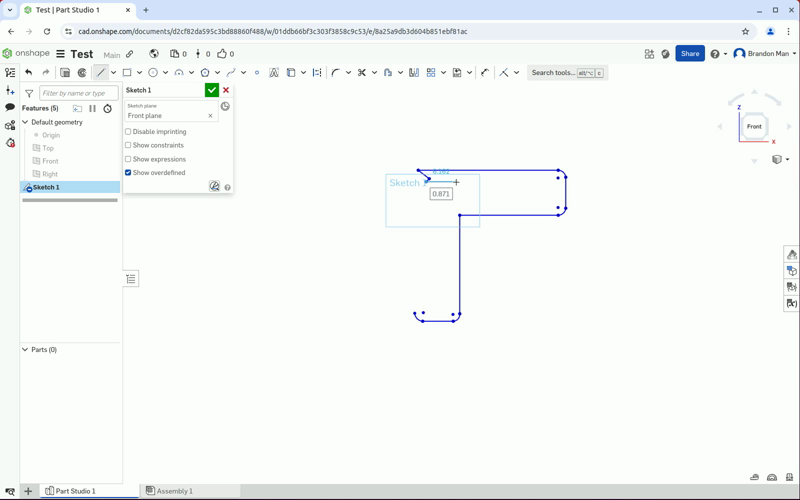
mouse_move(414, 173)
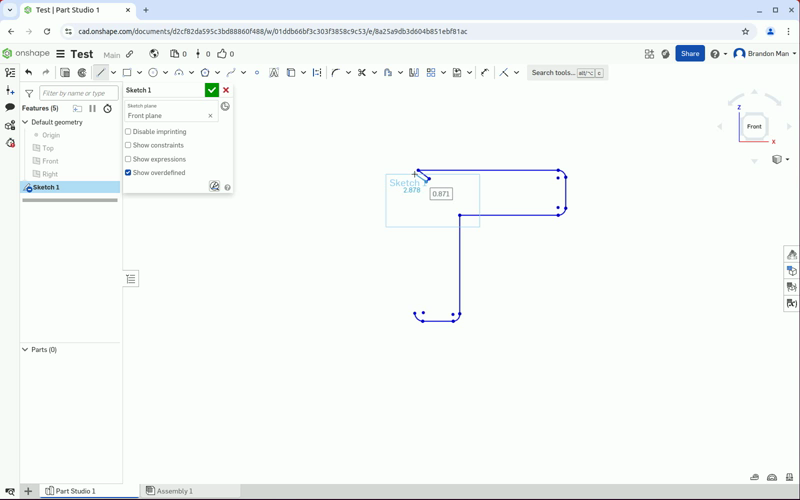
click(414, 173)
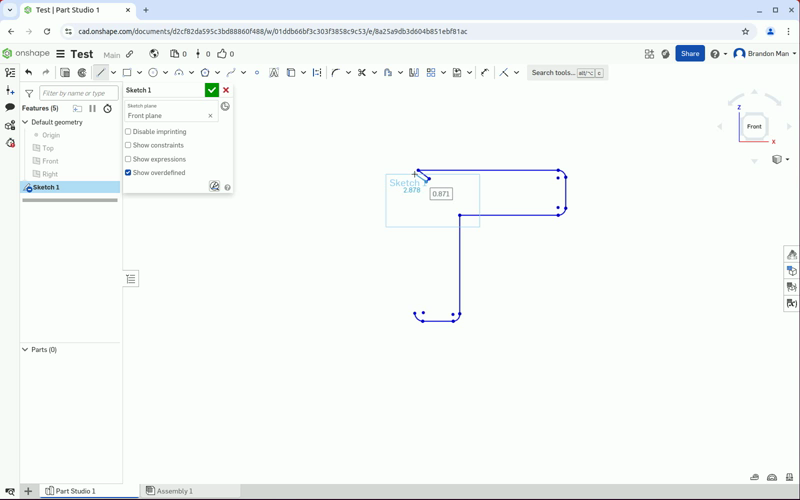
key_up(shift)
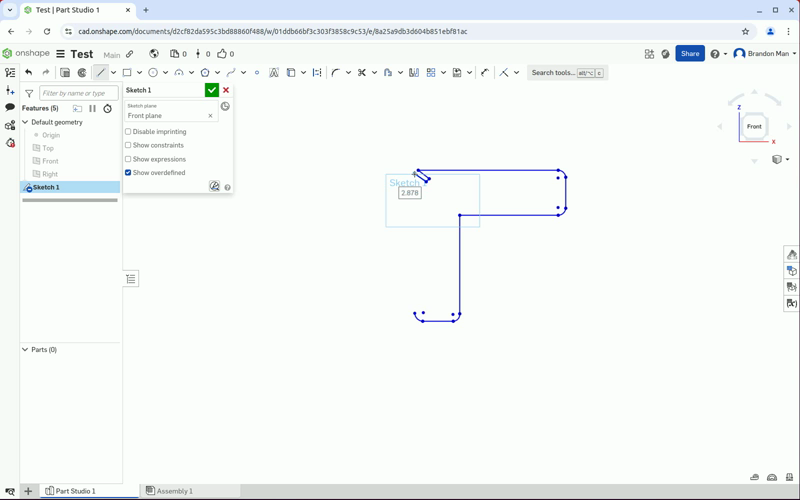
key_down(shift)
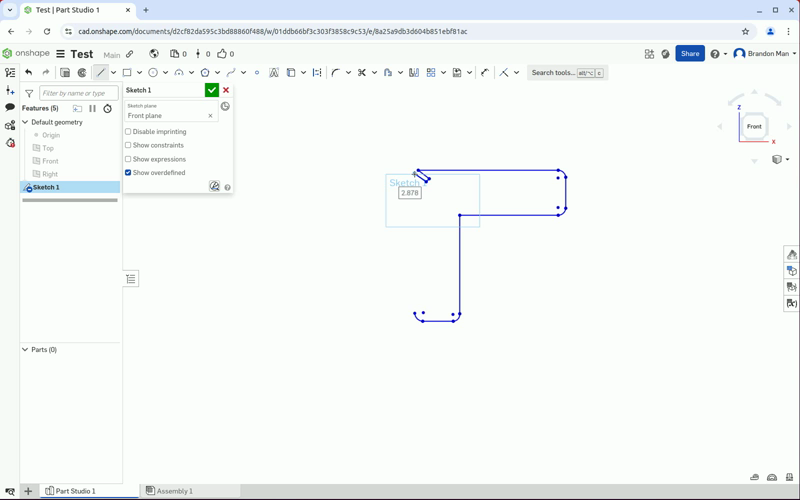
mouse_move(444, 173)
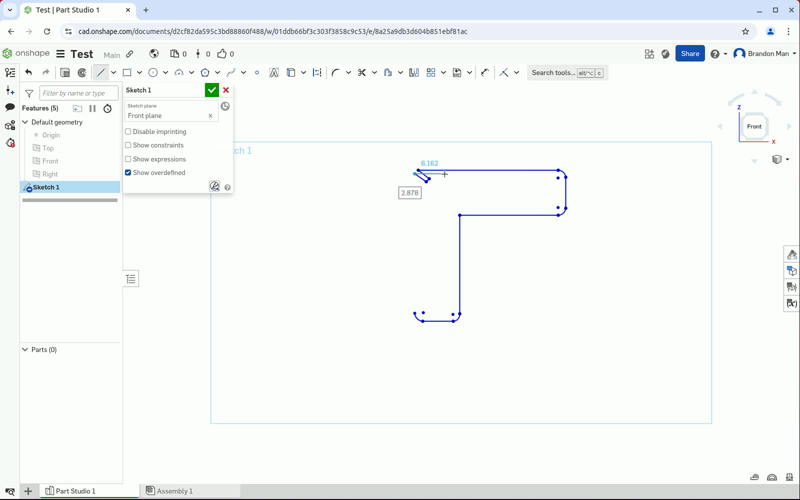
mouse_move(414, 215)
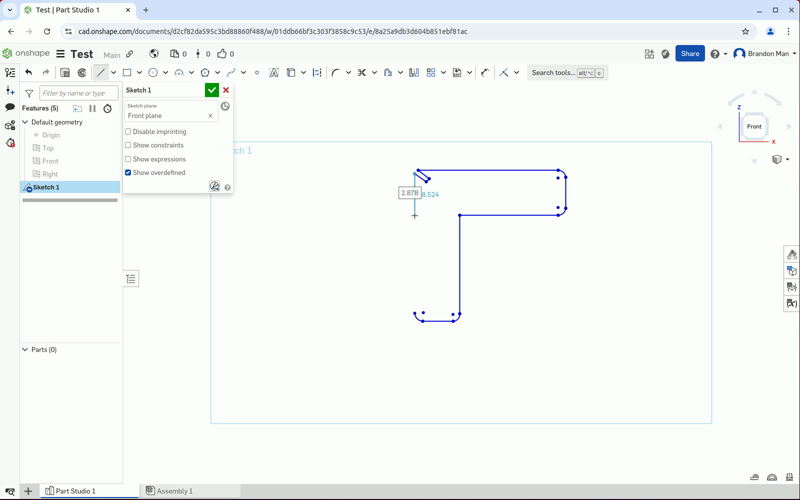
click(414, 215)
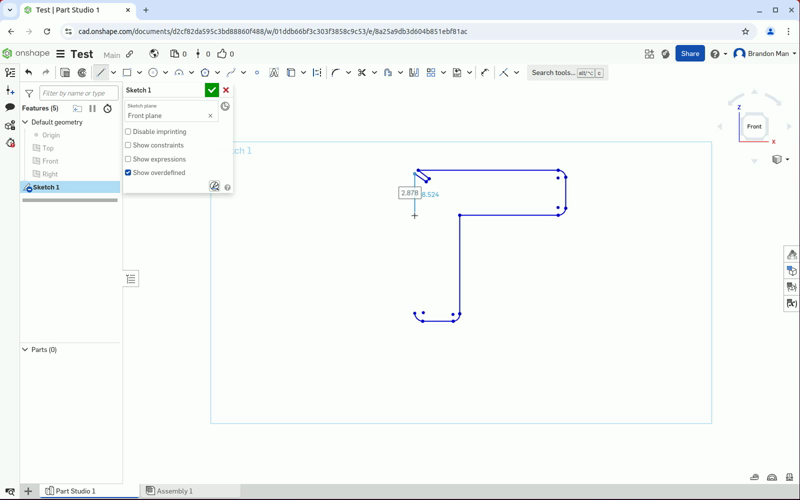
key_up(shift)
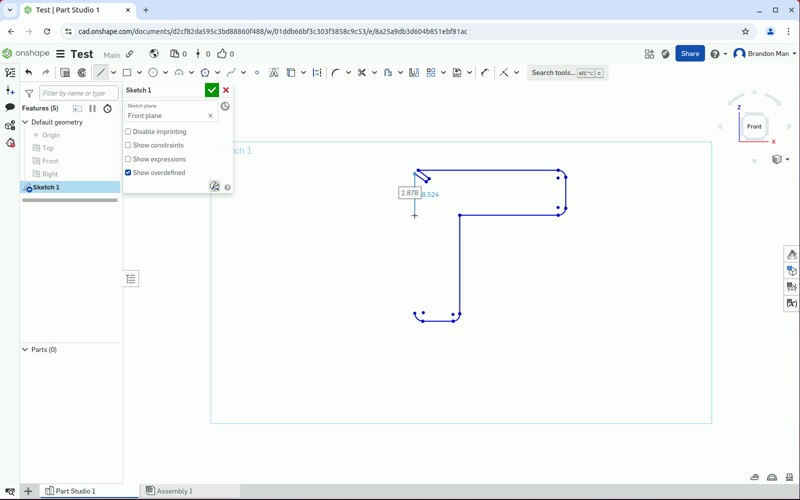
key_down(shift)
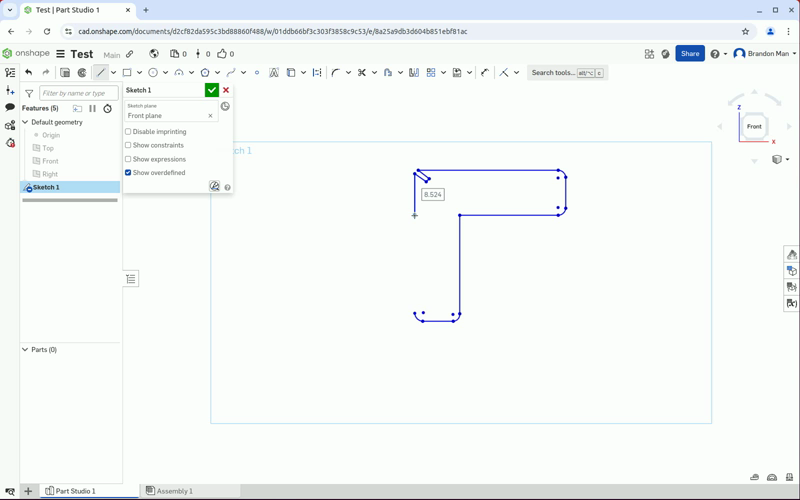
mouse_move(414, 313)
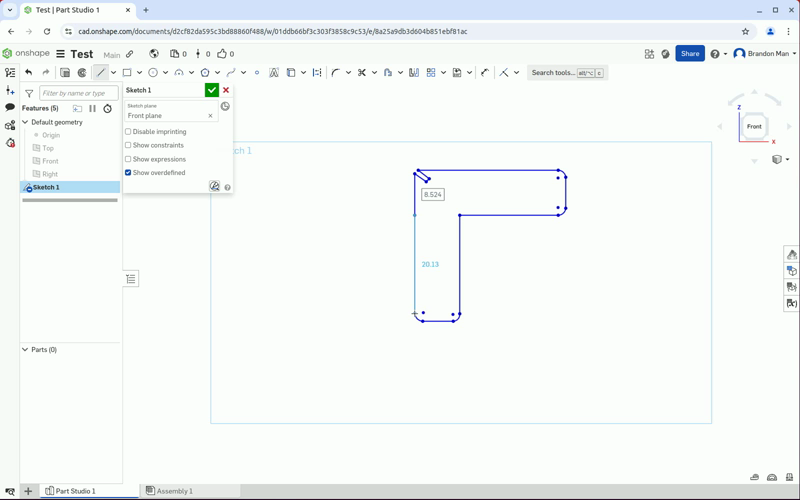
key_up(shift)
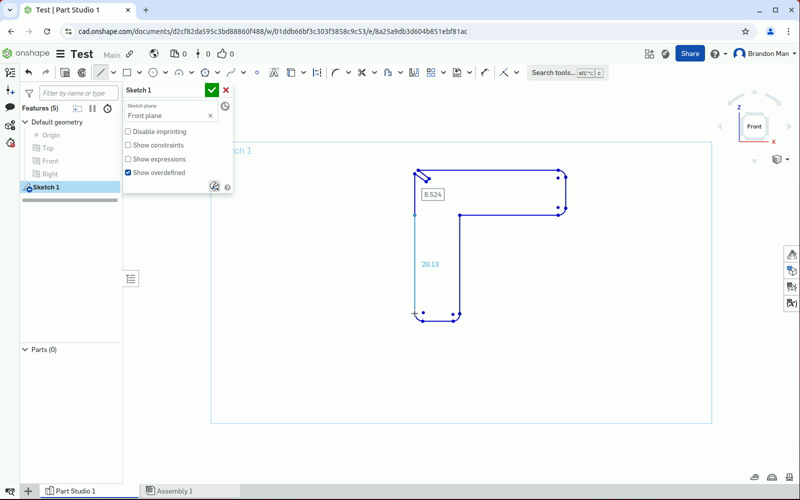
click(414, 313)
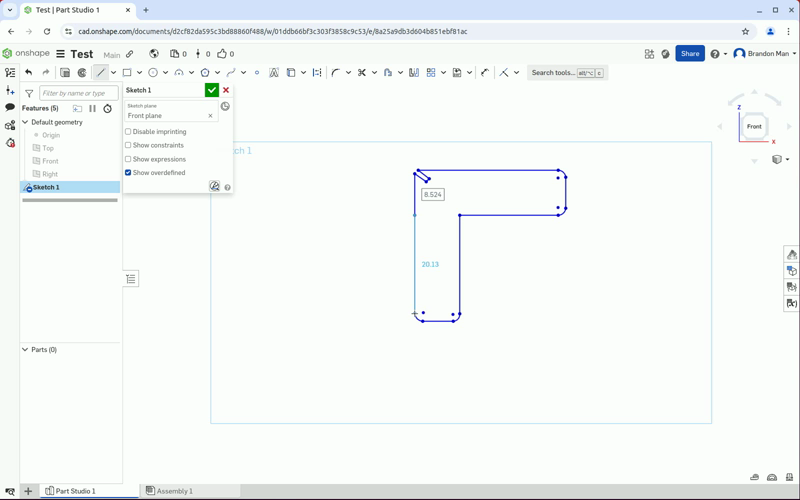
key(esc)
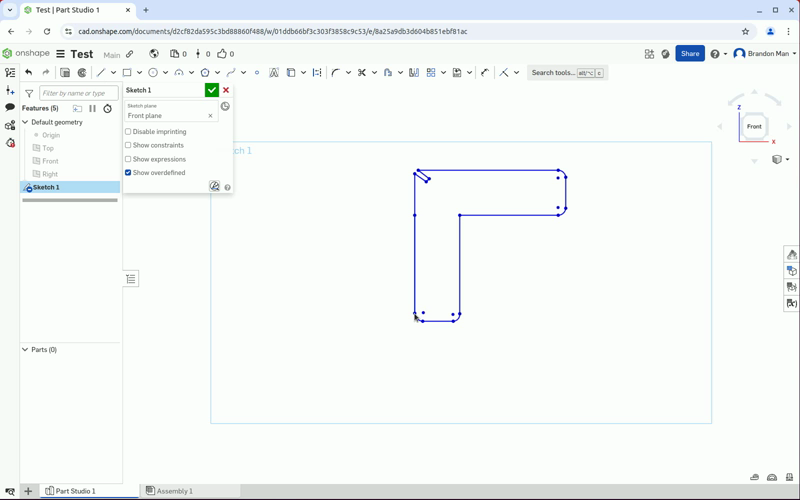
mouse_move(443, 284)
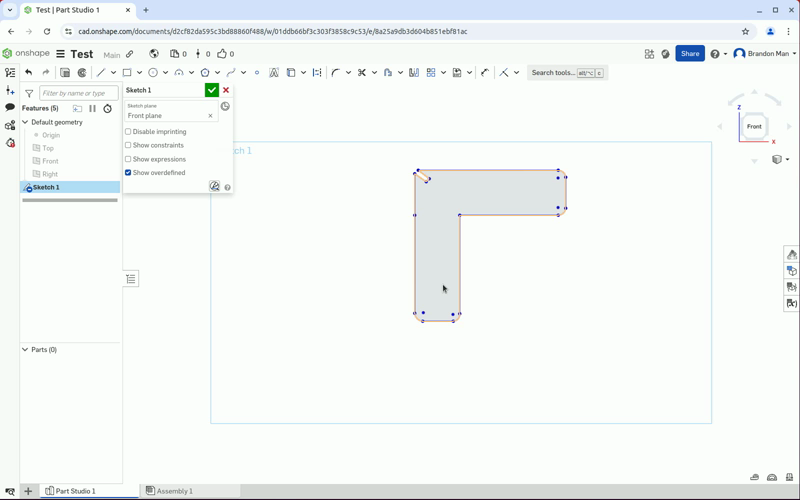
click(443, 284)
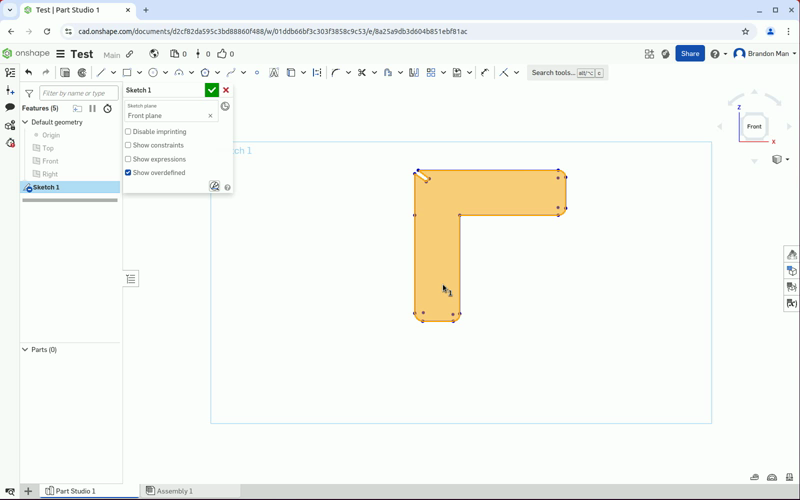
mouse_move(73, 352)
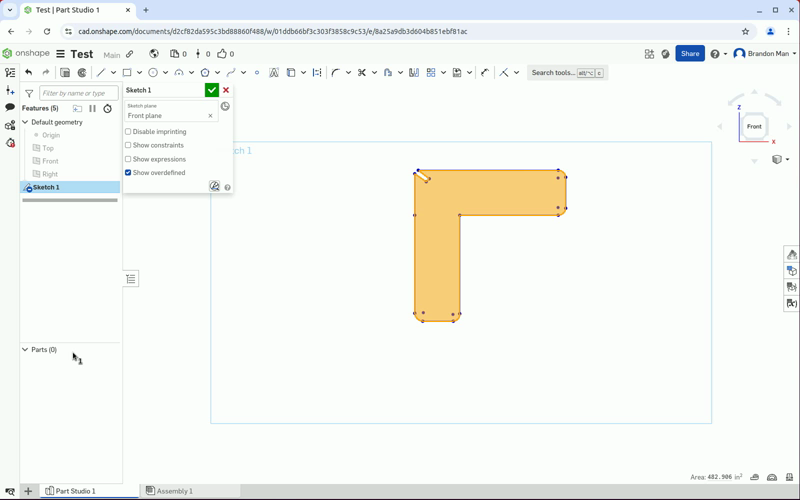
key(shift+y)
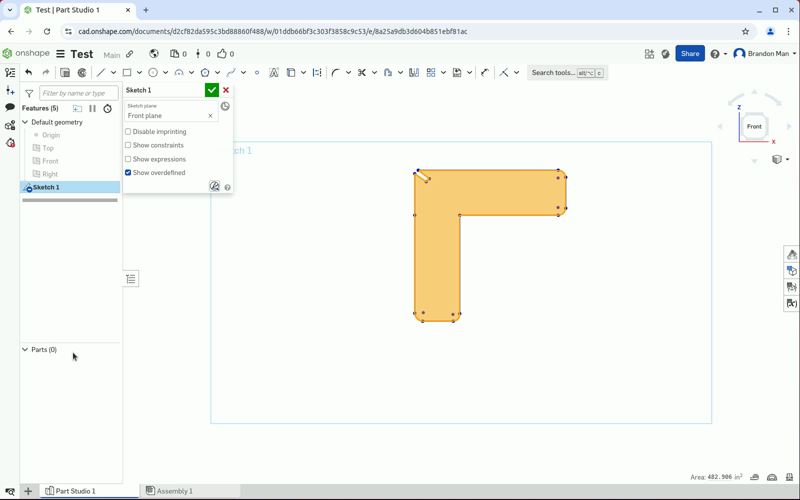
key(shift+e)
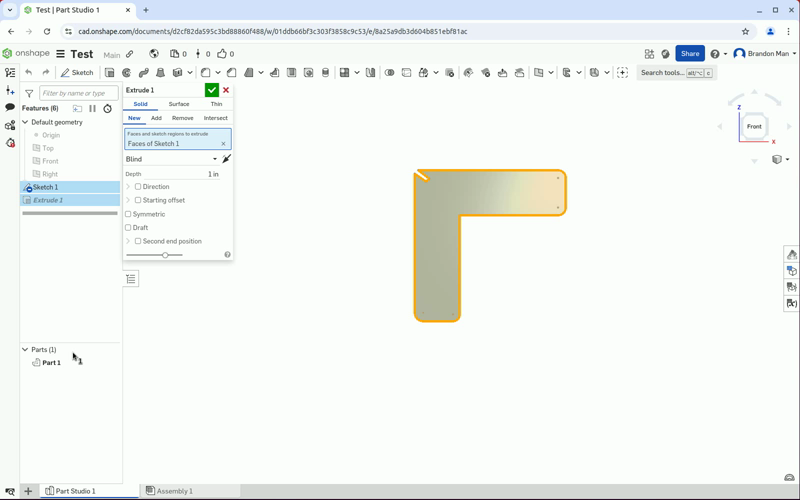
mouse_move(143, 106)
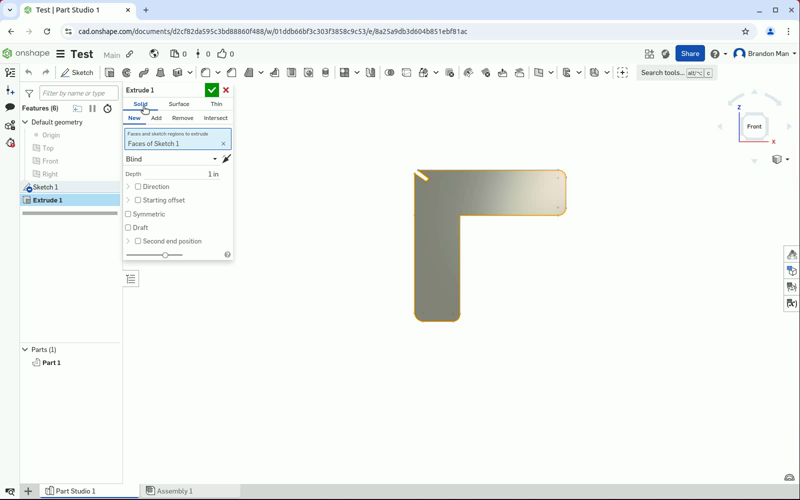
click(143, 106)
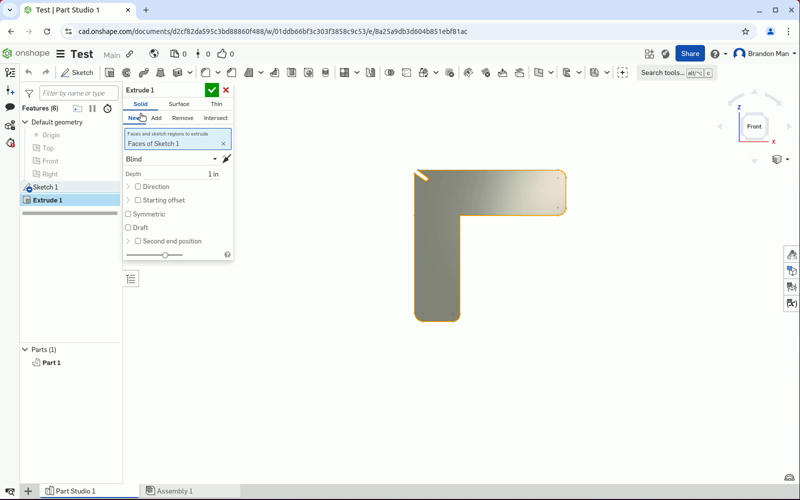
mouse_move(137, 120)
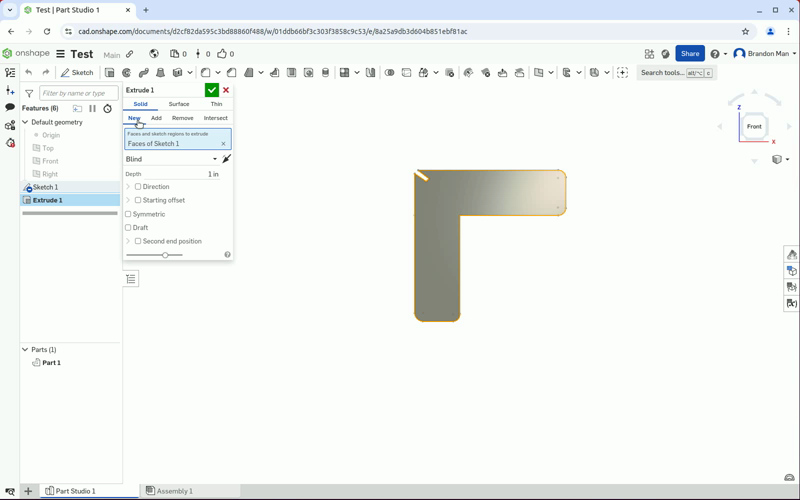
click(137, 120)
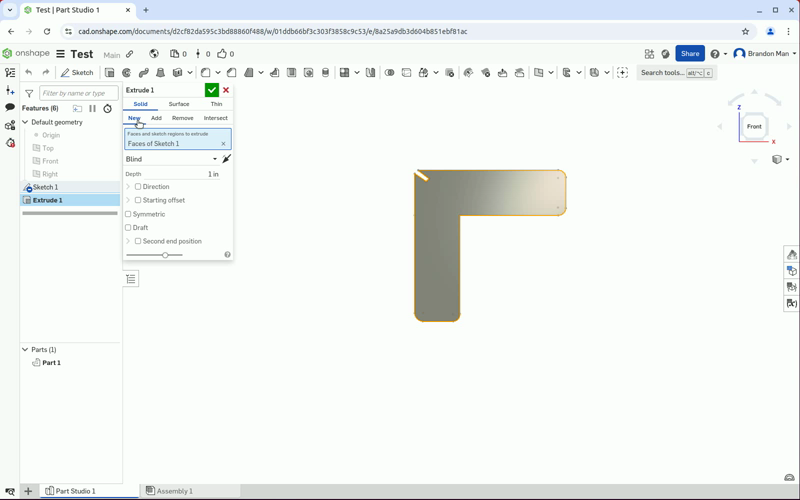
key(tab, 4)
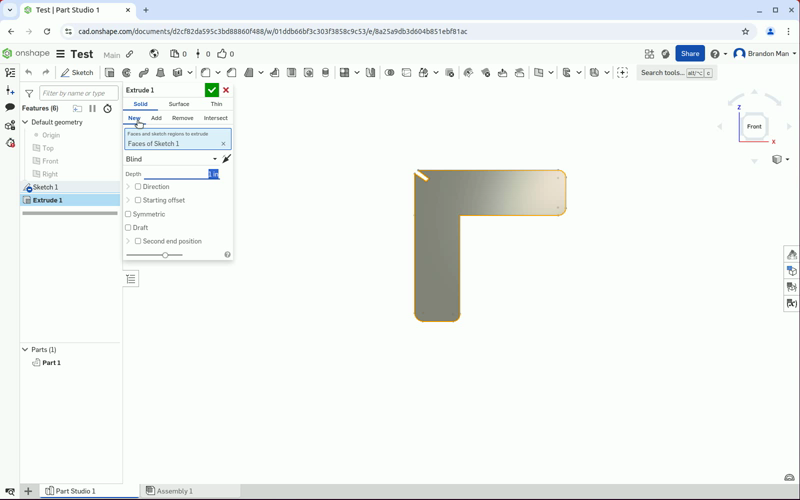
text(0.963)
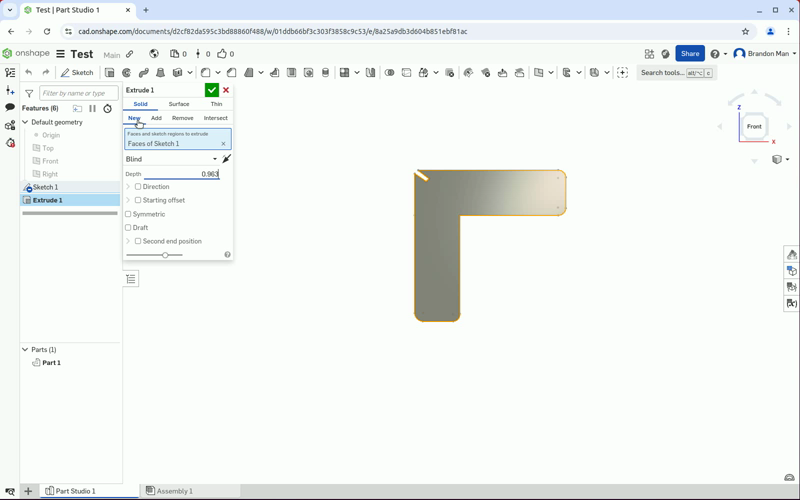
key(enter)
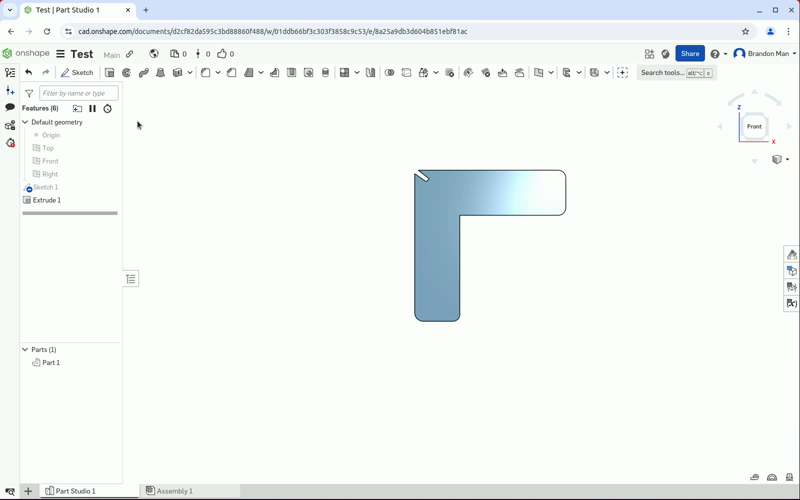
key(shift+h)
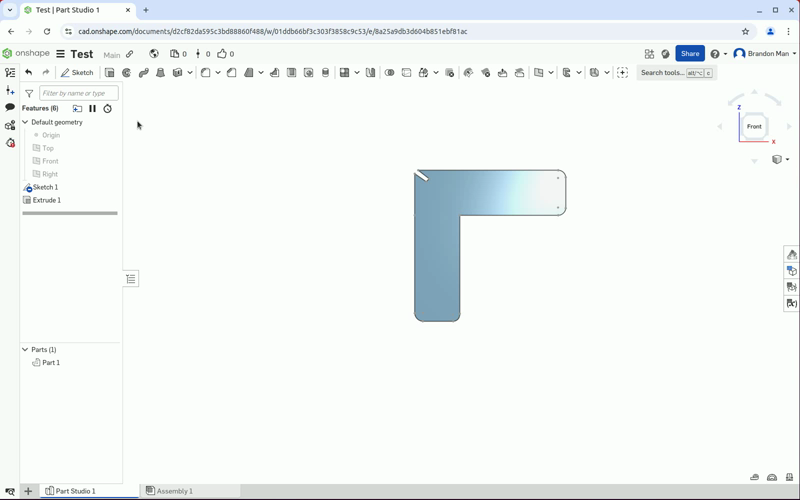
key(shift+h)
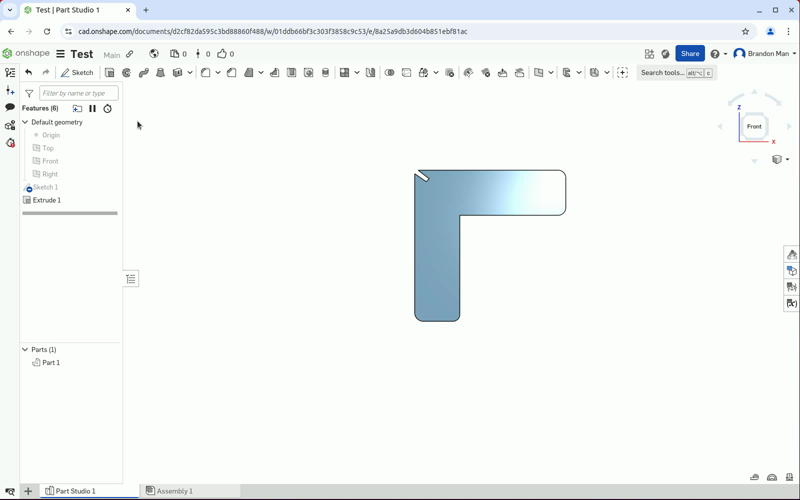
mouse_move(73, 189)
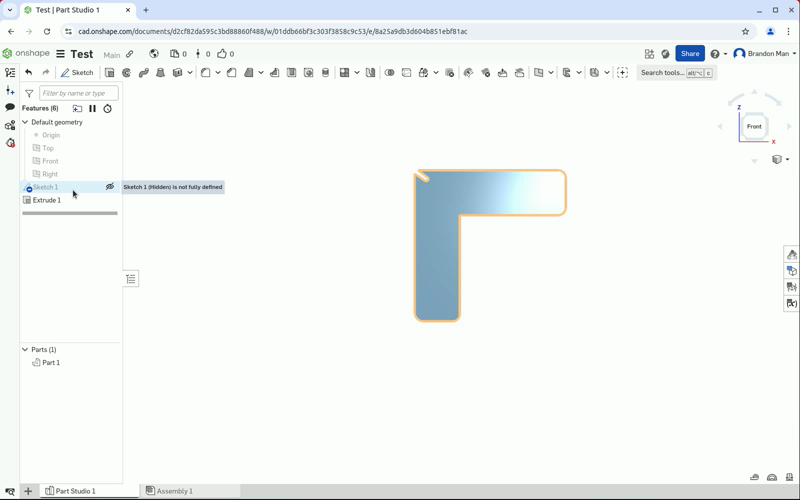
click(73, 189)
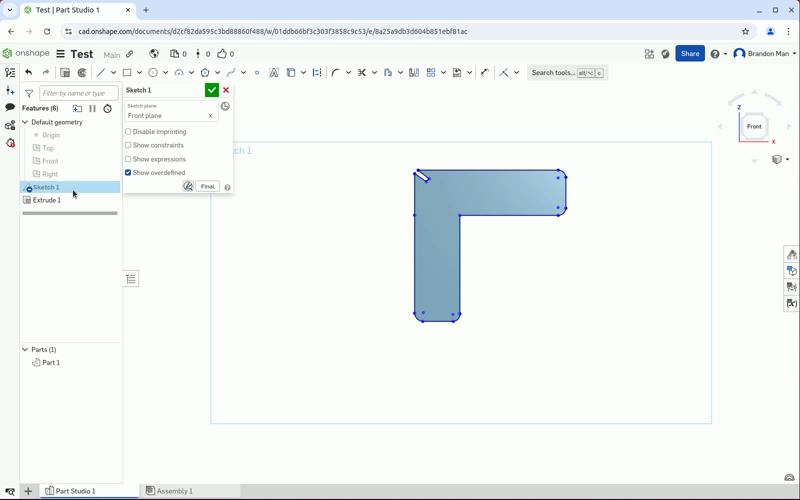
mouse_move(229, 92)
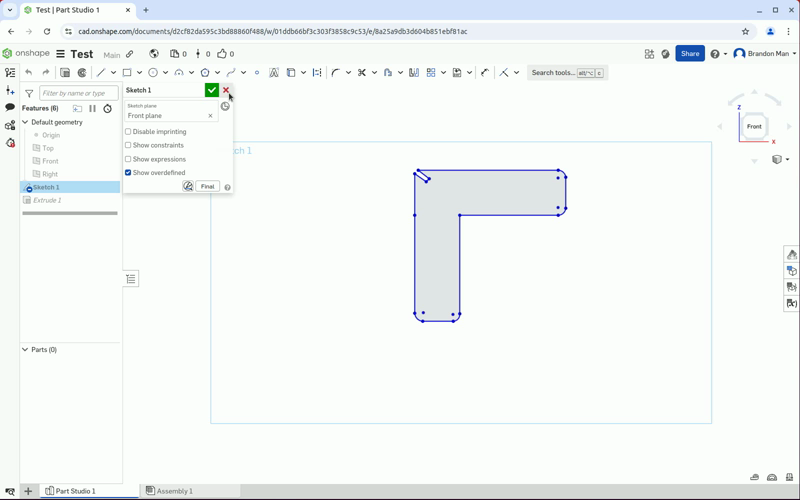
click(229, 92)
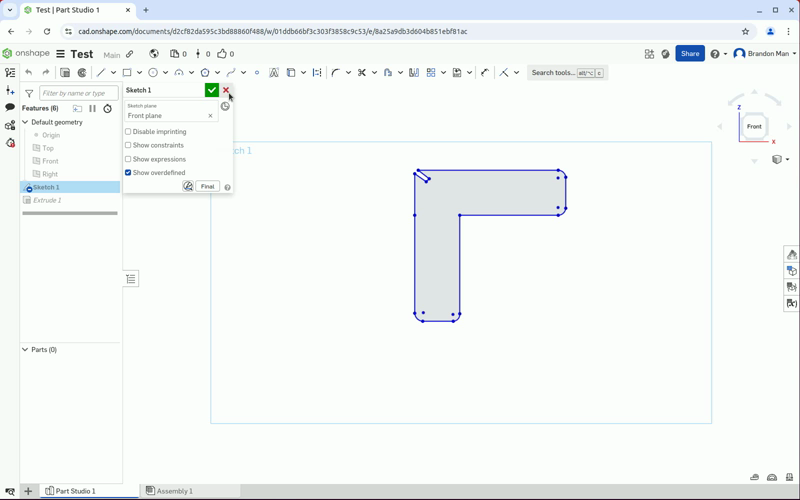
key(shift+s)
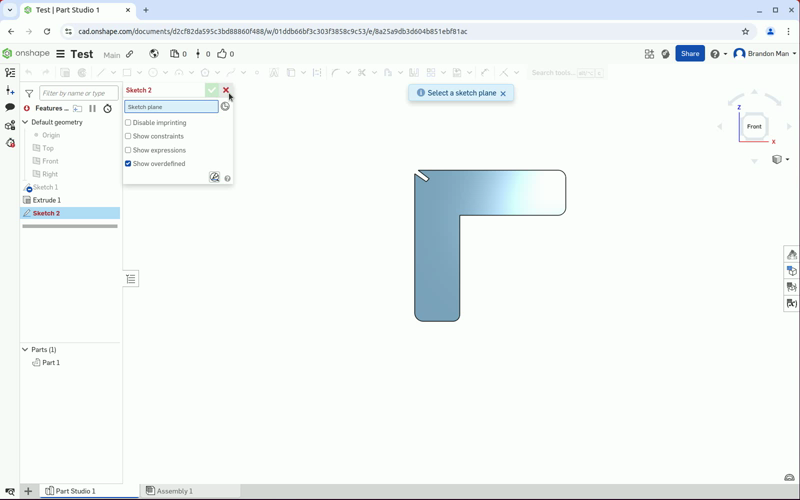
mouse_move(73, 163)
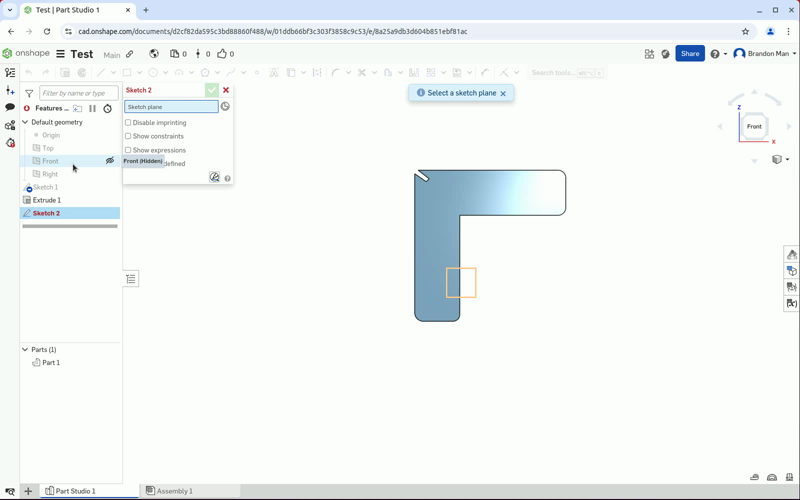
click(73, 163)
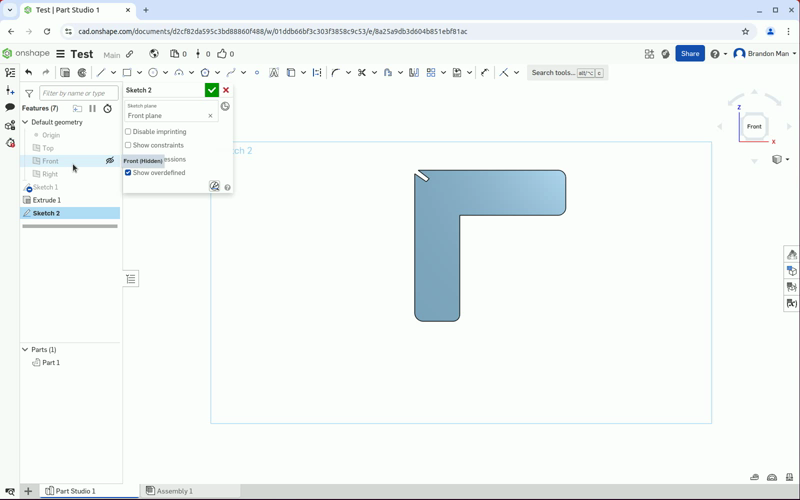
mouse_move(73, 352)
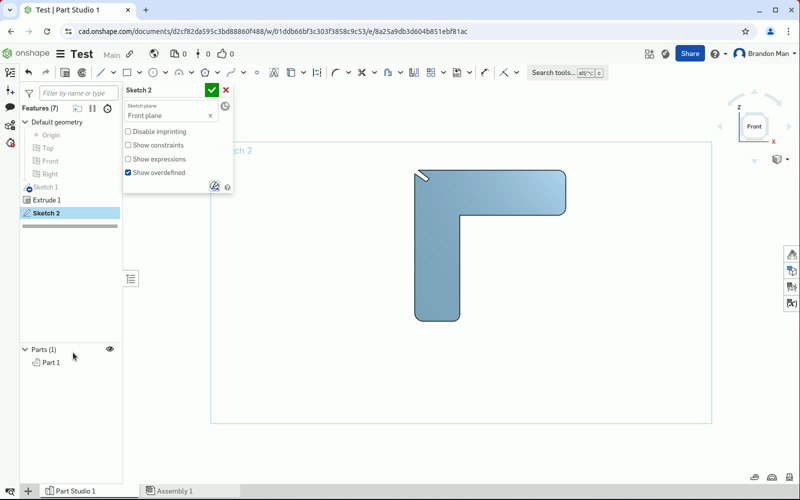
key(y)
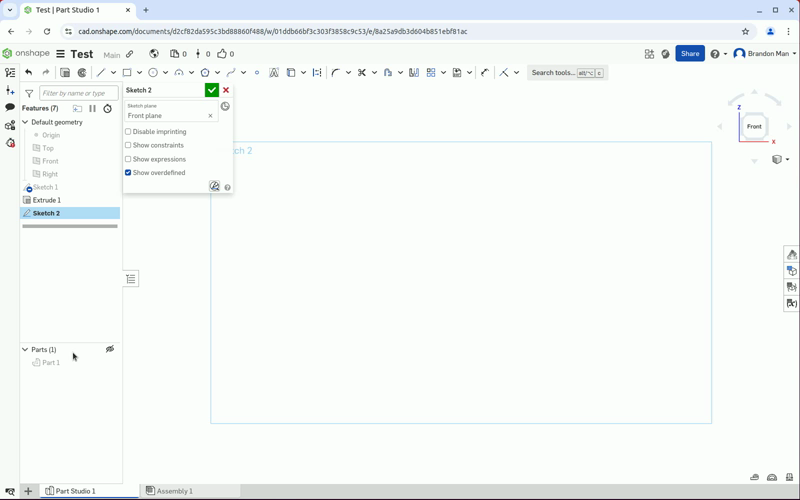
key(a)
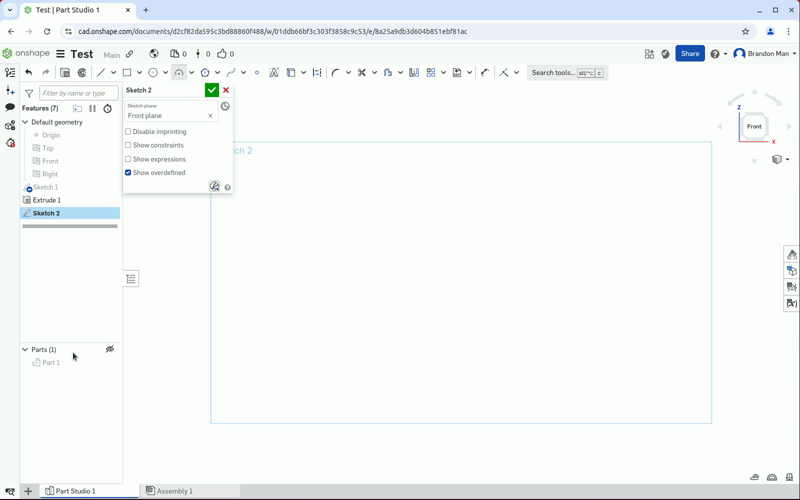
key_down(shift)
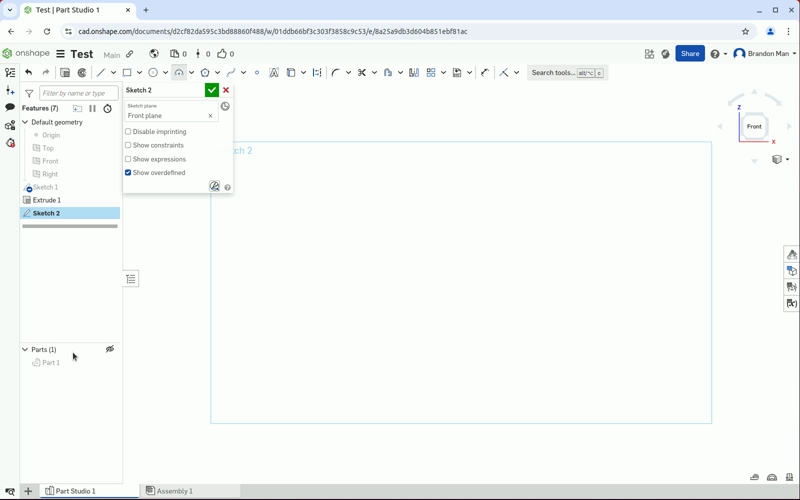
mouse_move(414, 313)
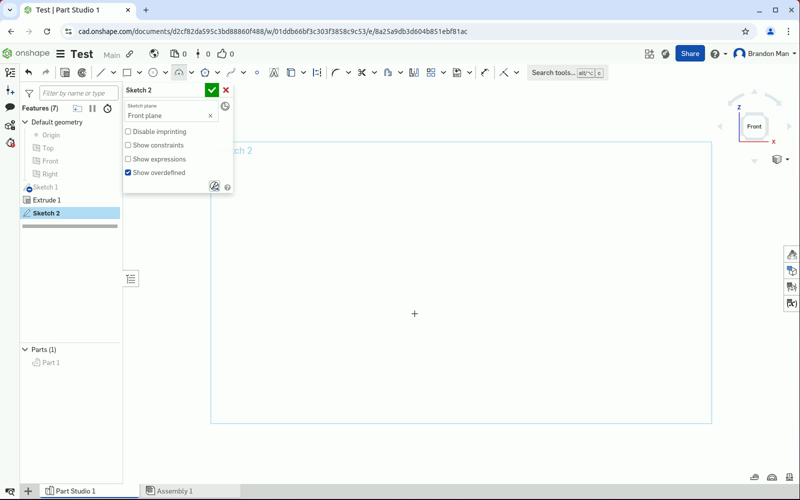
click(414, 313)
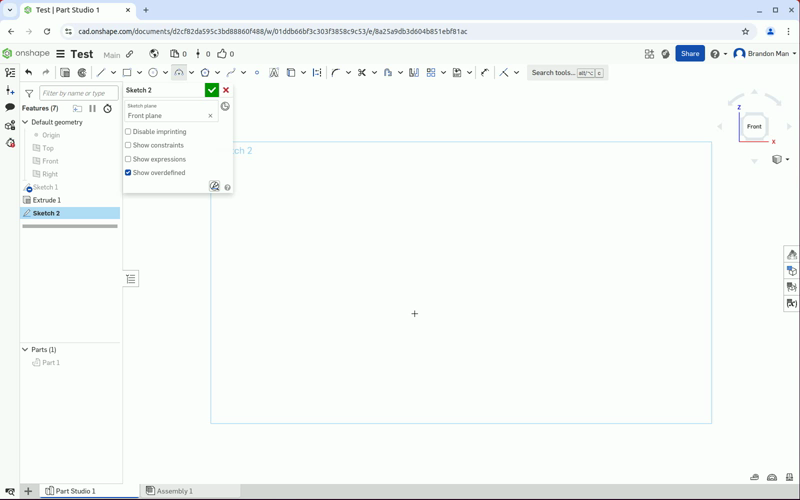
key_up(shift)
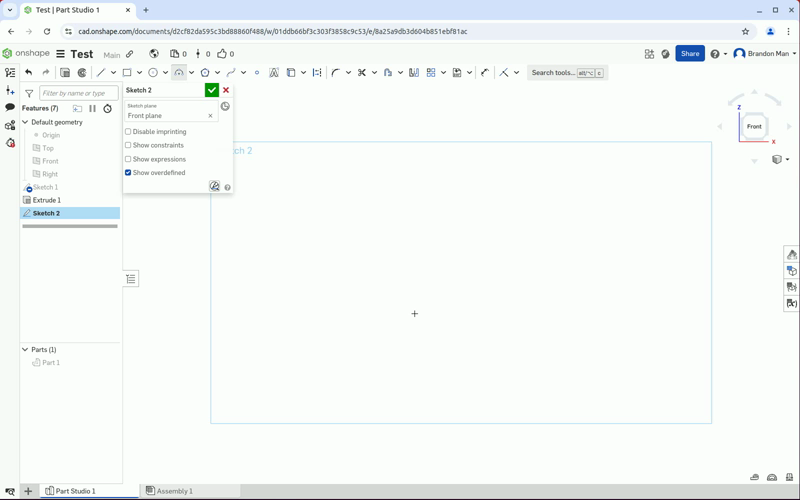
key_down(shift)
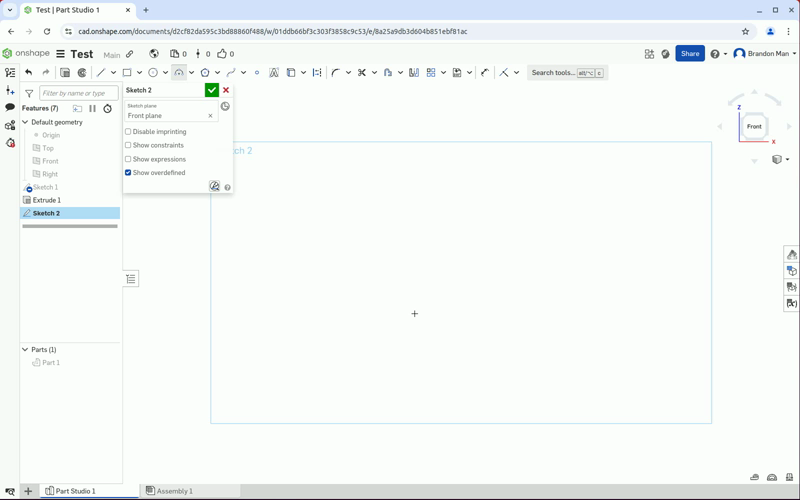
mouse_move(422, 321)
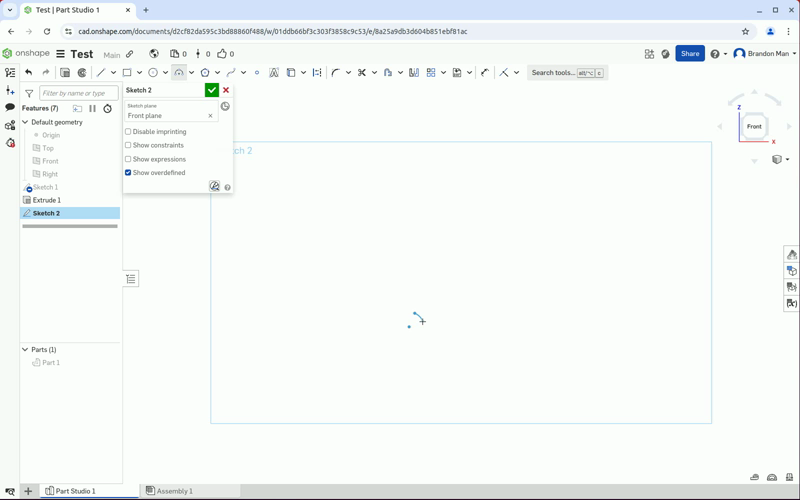
click(422, 321)
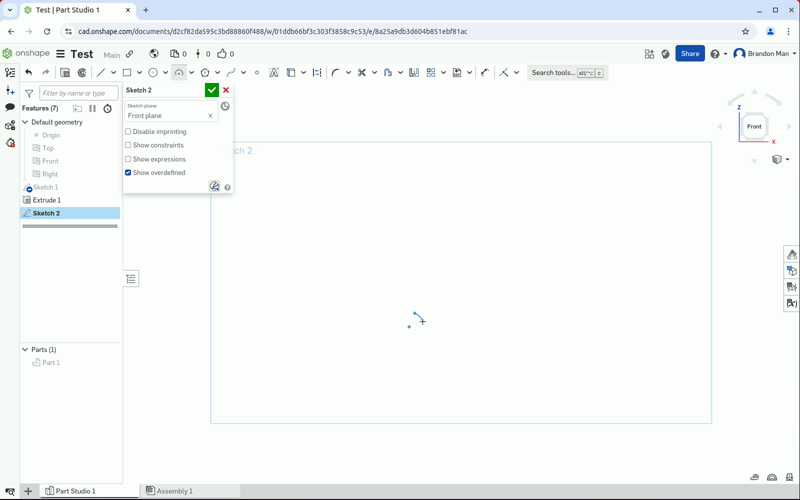
mouse_move(417, 318)
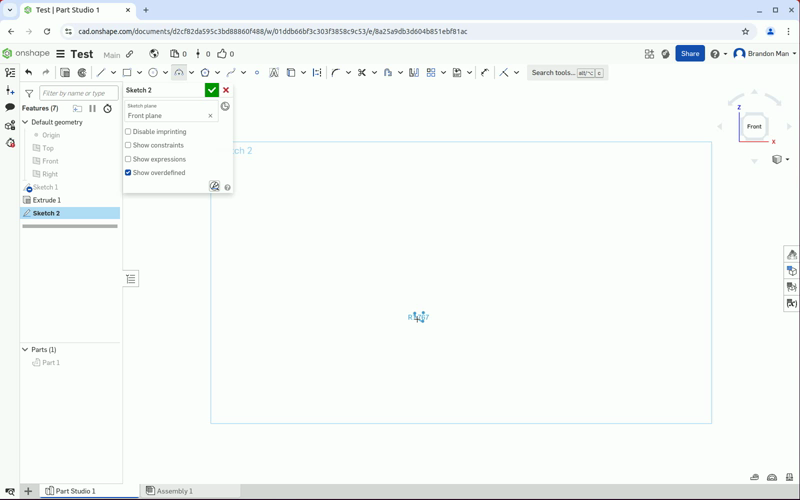
click(417, 318)
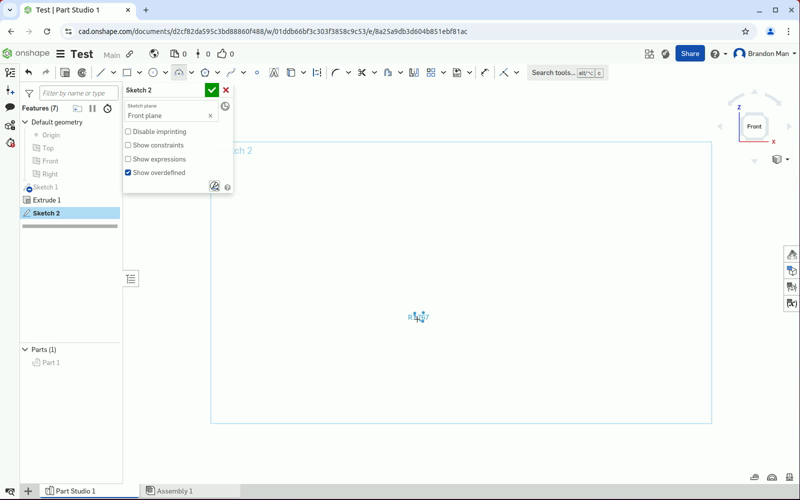
key_up(shift)
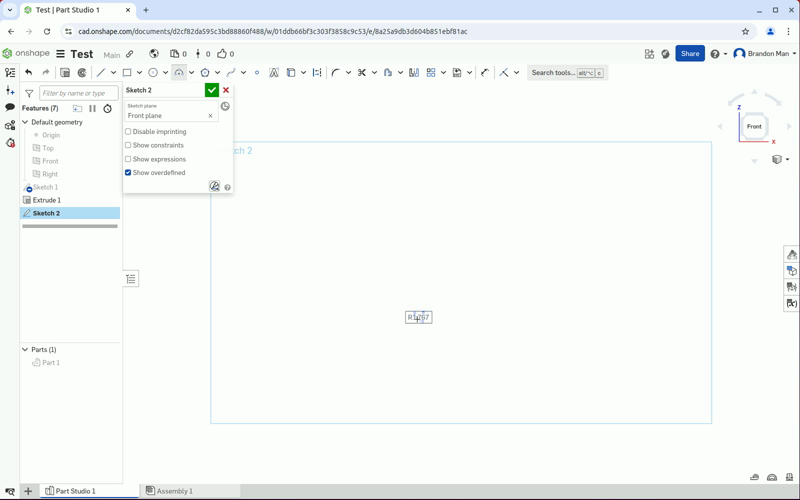
key(esc)
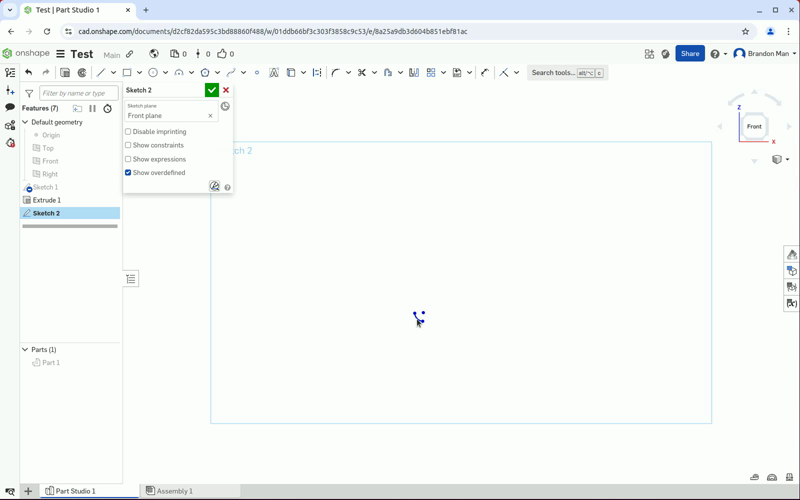
key(l)
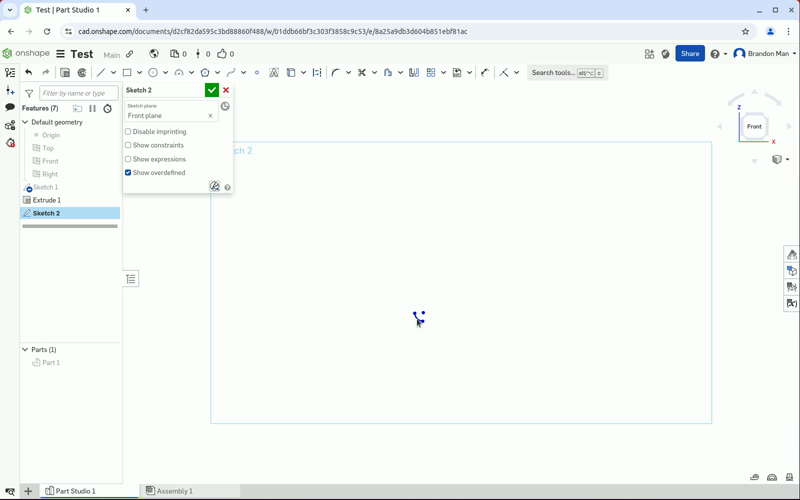
mouse_move(422, 321)
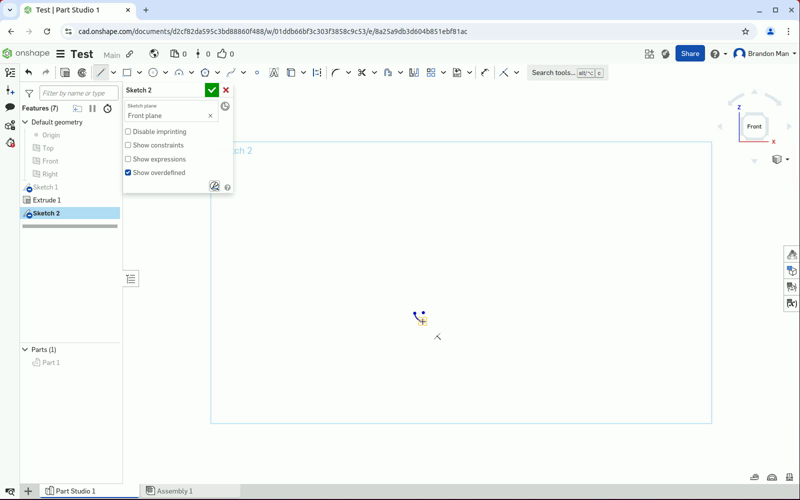
click(422, 321)
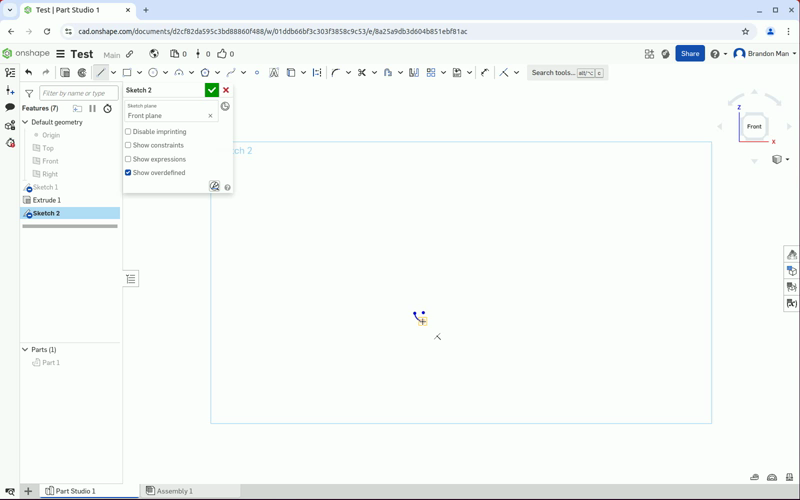
key_down(shift)
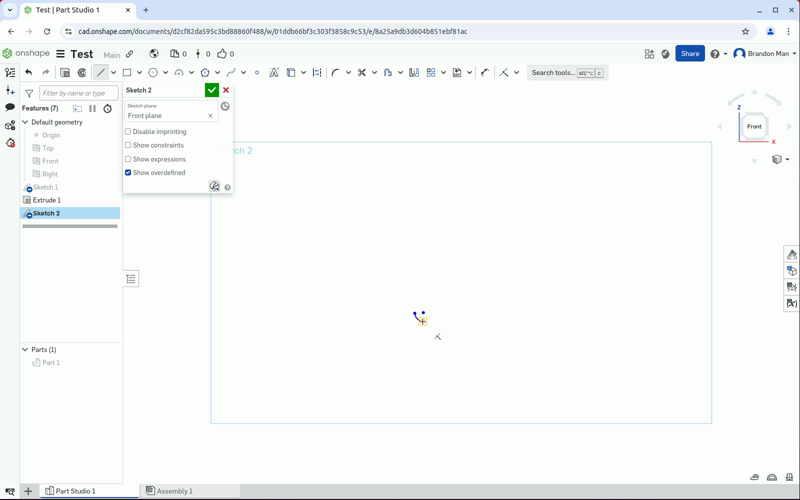
mouse_move(453, 321)
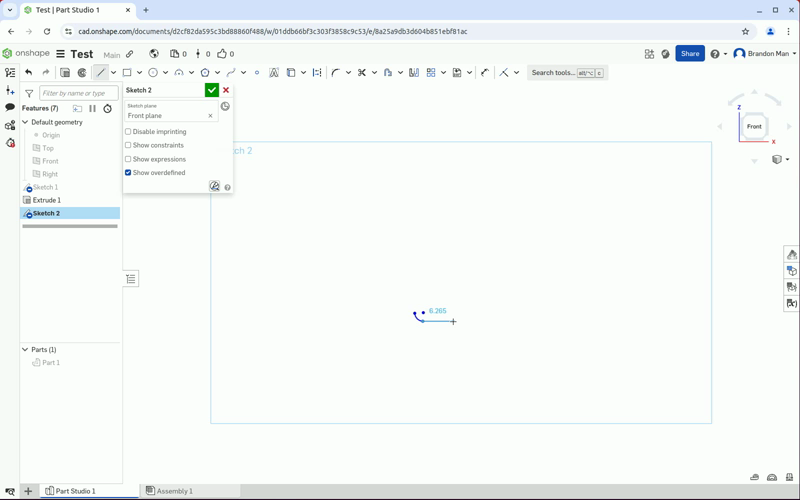
mouse_move(453, 321)
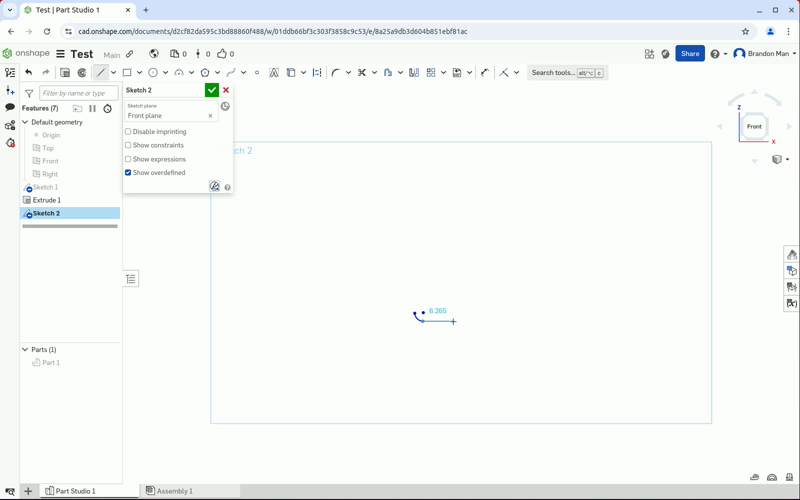
click(453, 321)
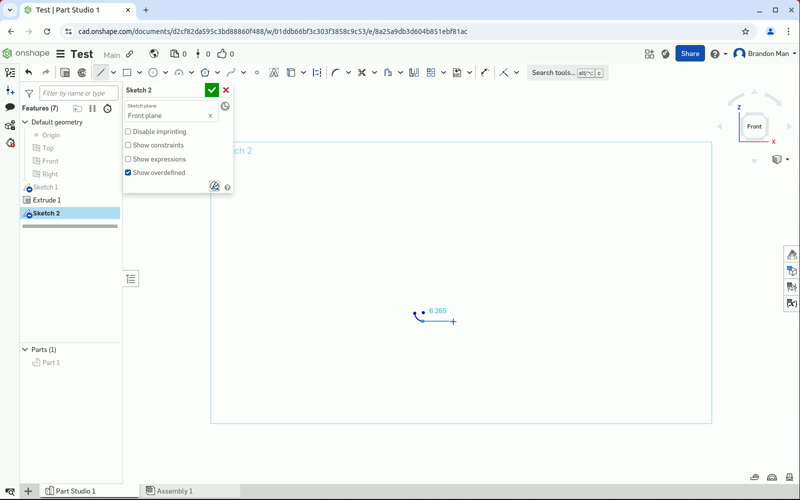
key_up(shift)
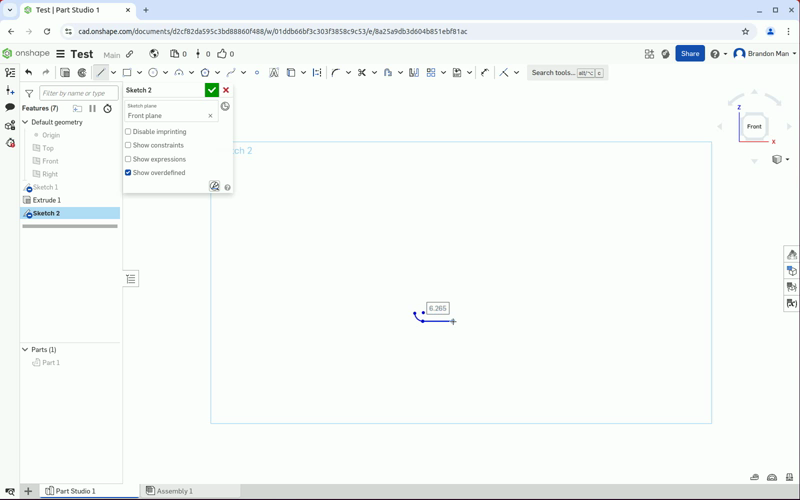
key(esc)
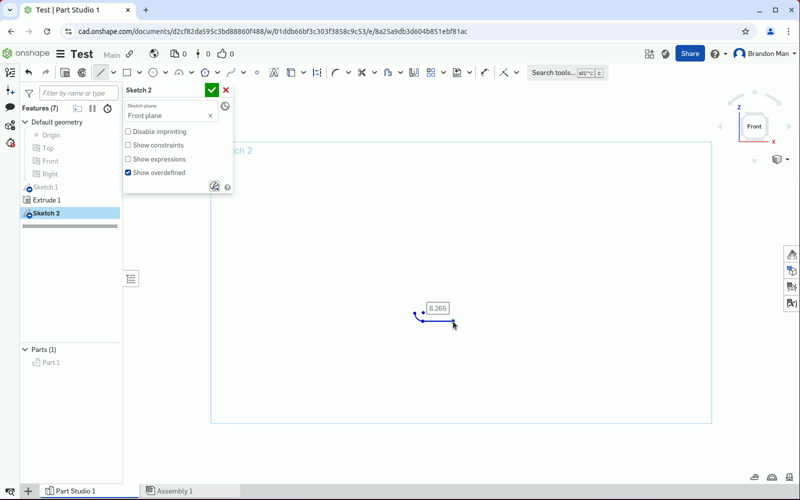
key(a)
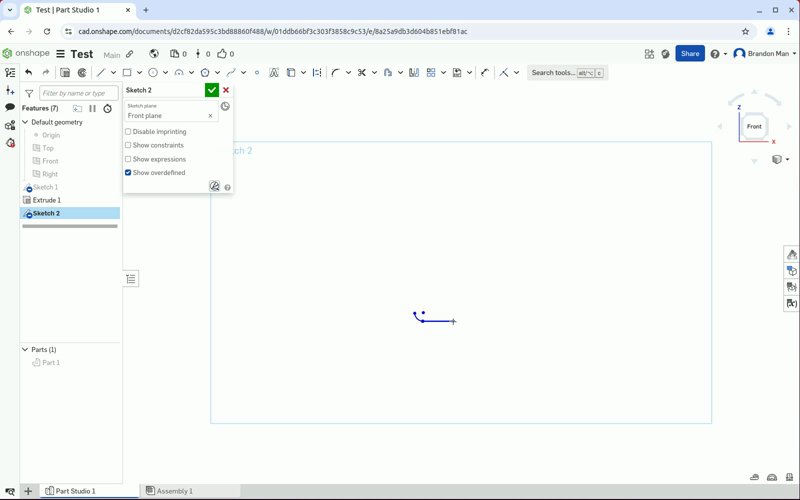
mouse_move(453, 321)
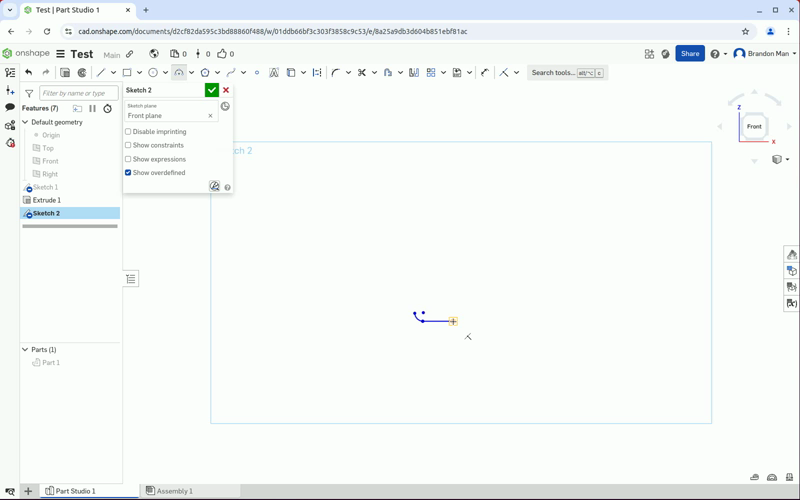
click(453, 321)
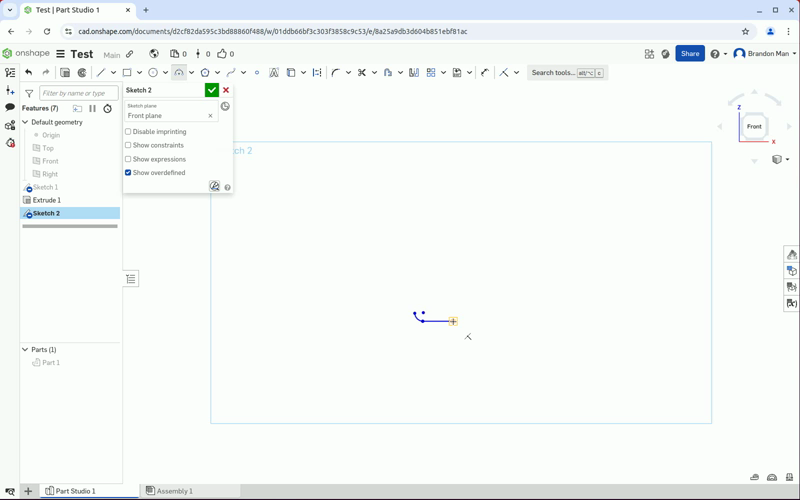
key_down(shift)
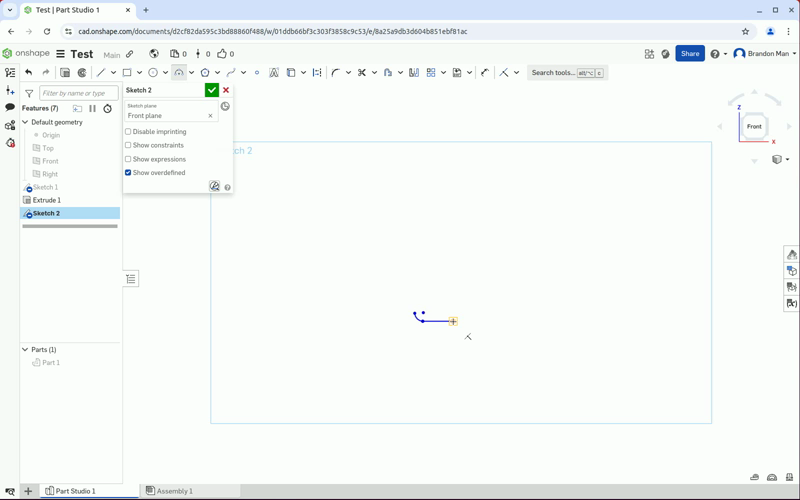
mouse_move(459, 313)
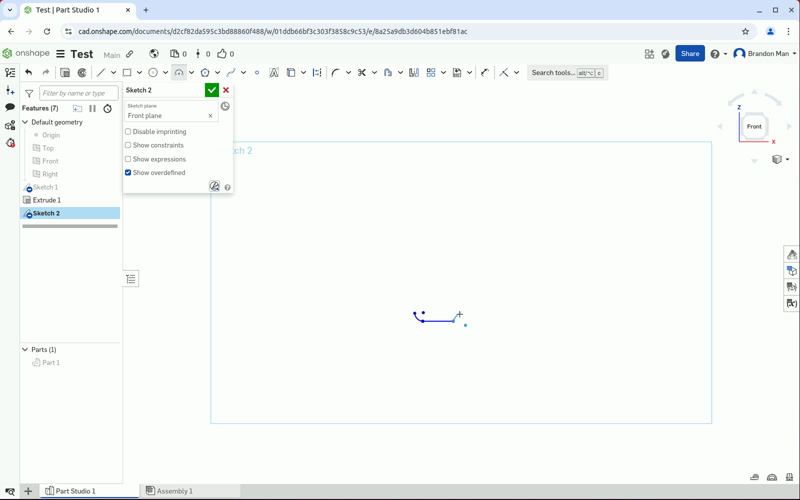
click(459, 313)
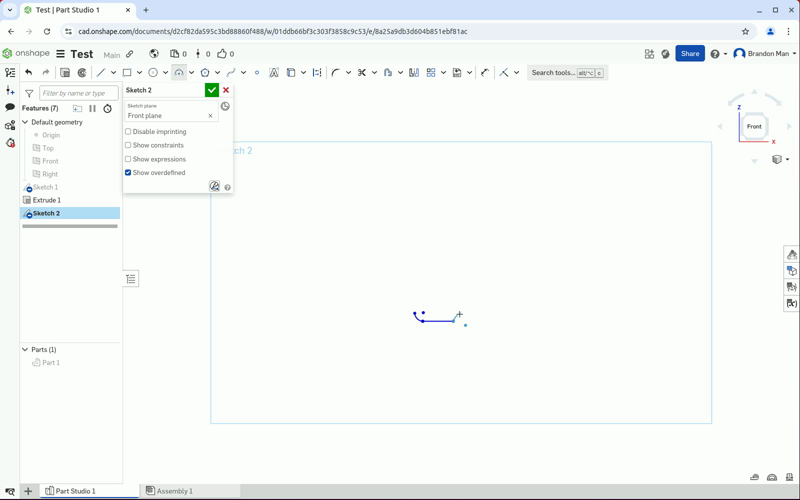
mouse_move(458, 318)
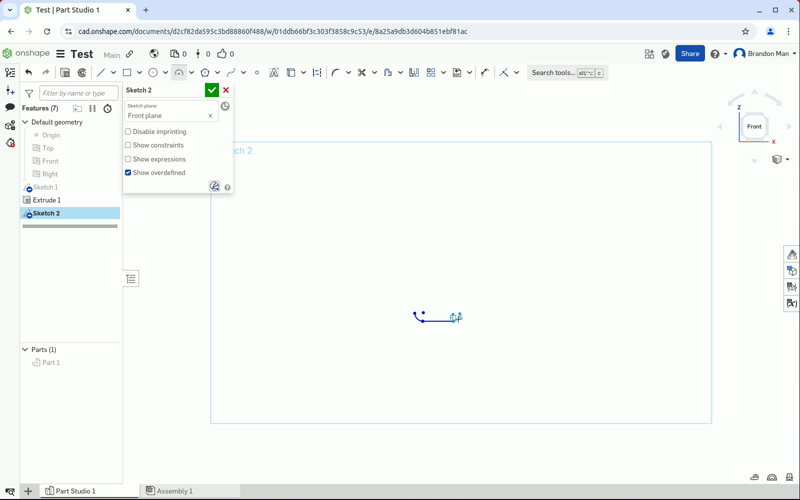
click(458, 318)
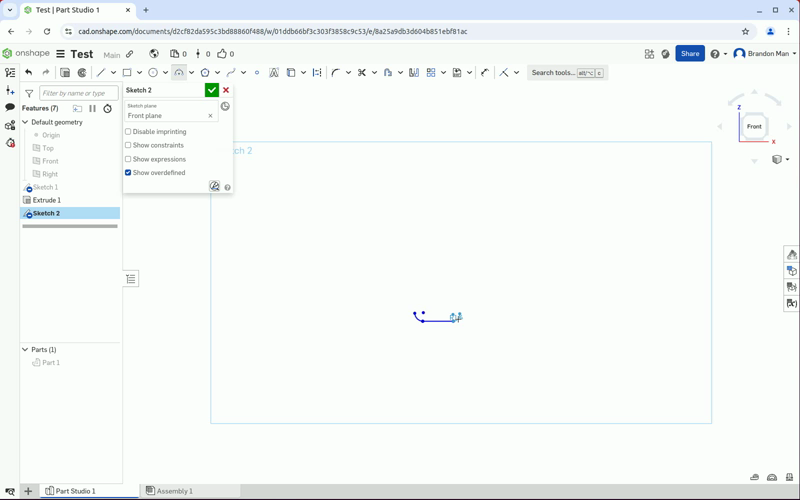
key_up(shift)
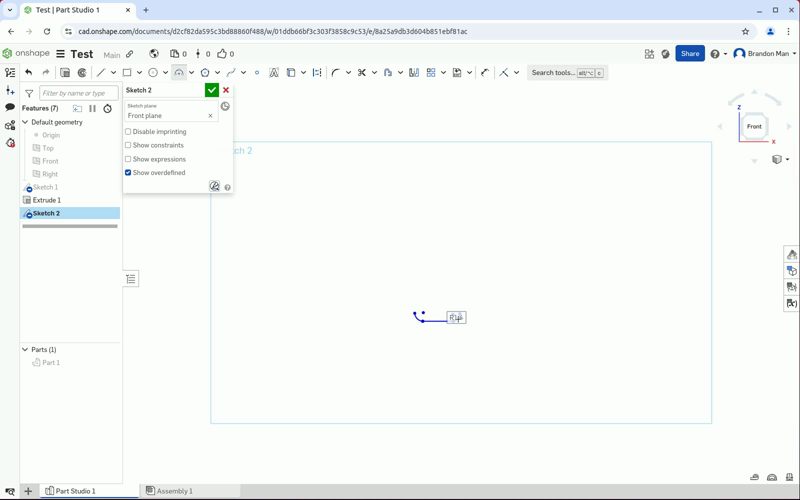
key(esc)
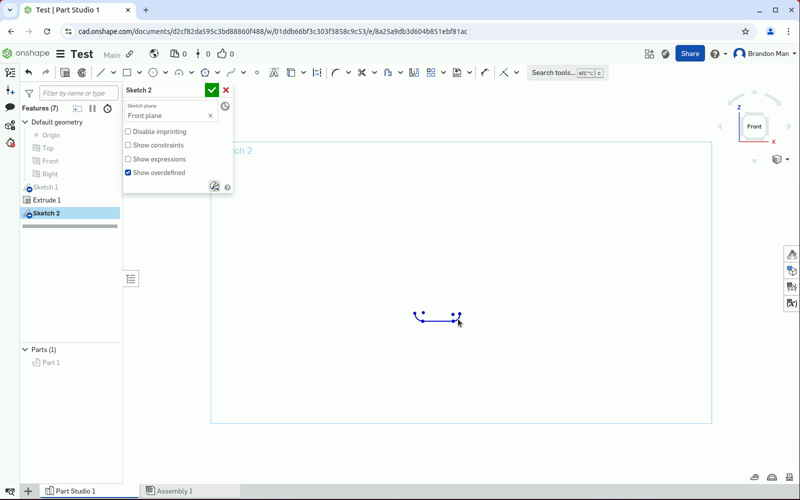
key(l)
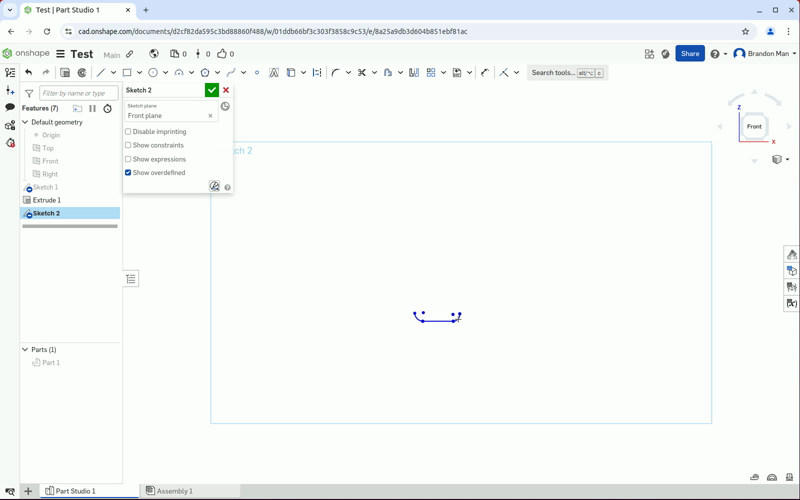
mouse_move(459, 313)
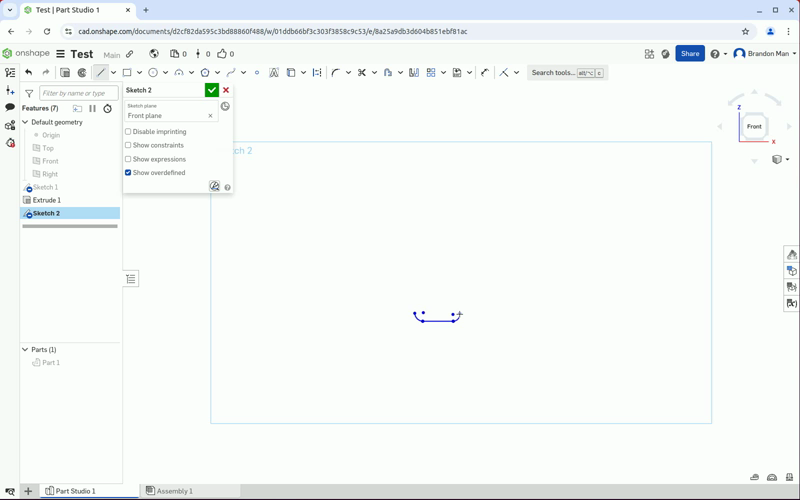
click(459, 313)
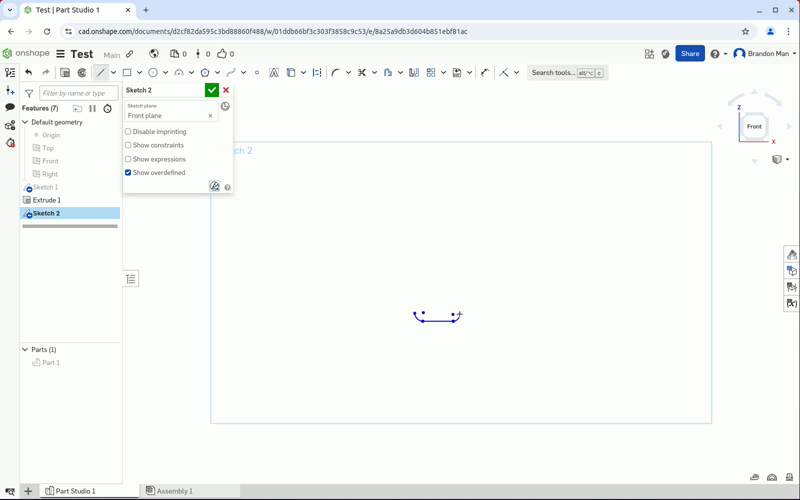
key_down(shift)
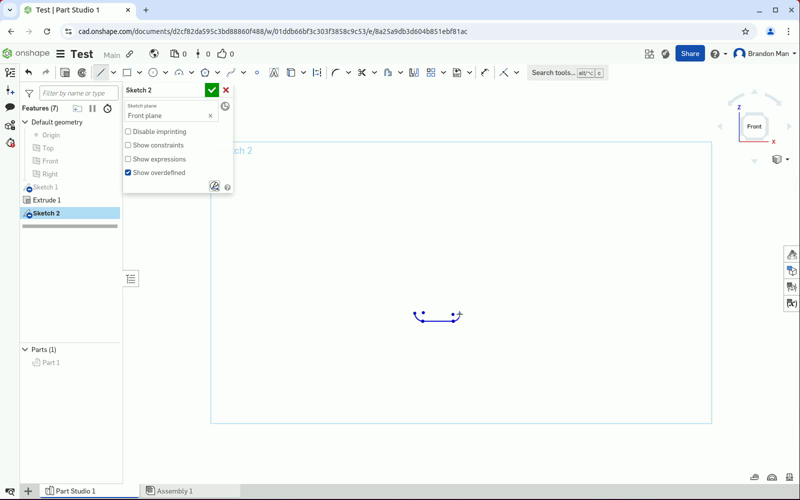
mouse_move(459, 215)
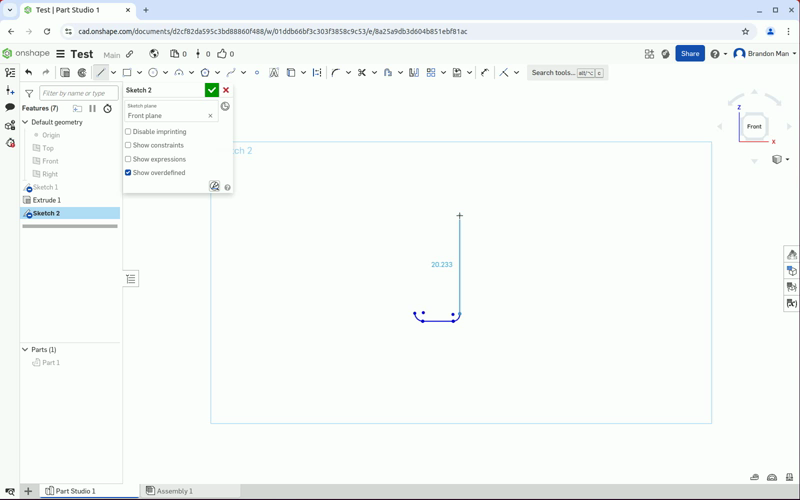
click(459, 215)
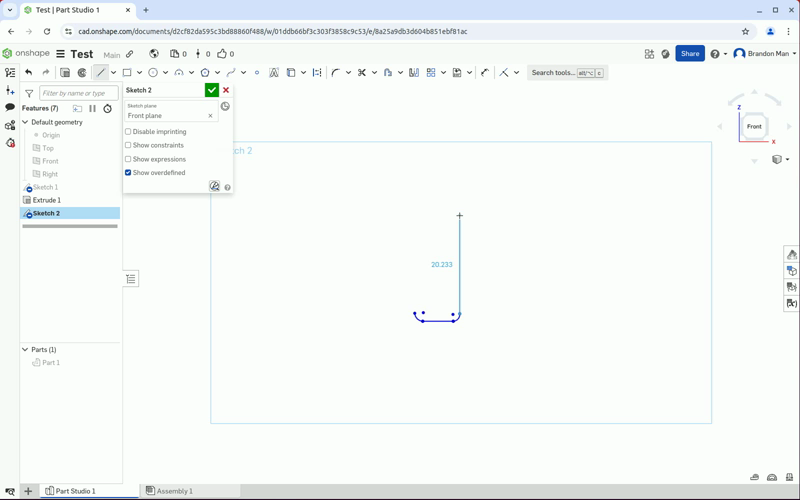
key_up(shift)
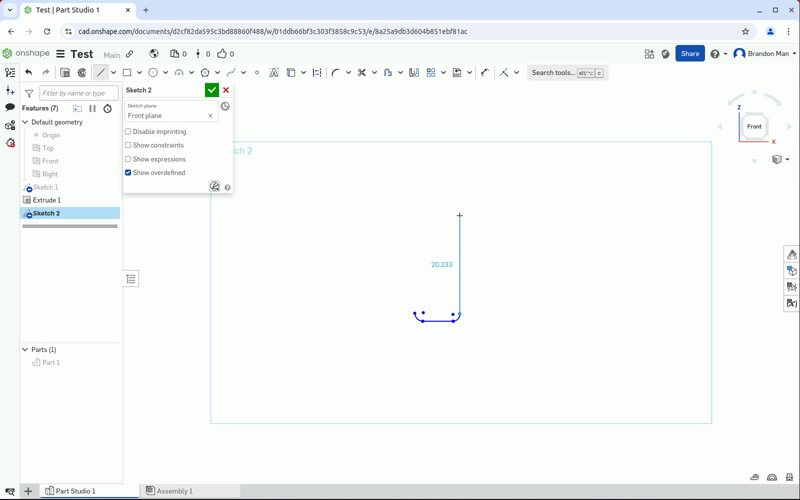
key_down(shift)
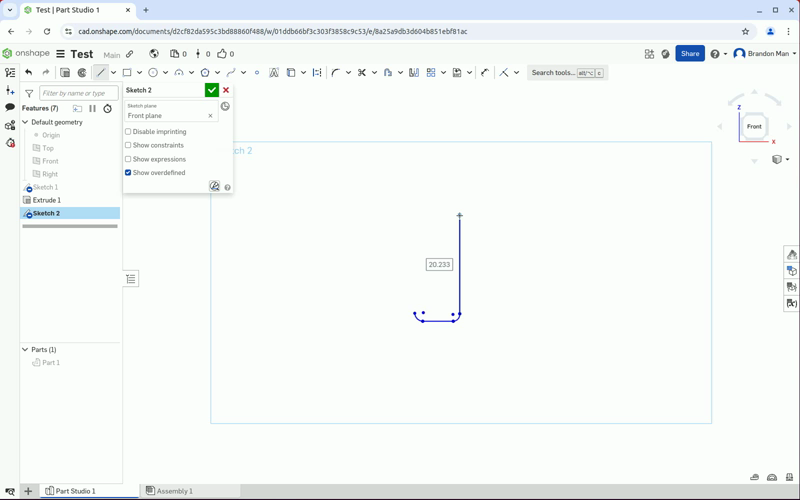
mouse_move(558, 215)
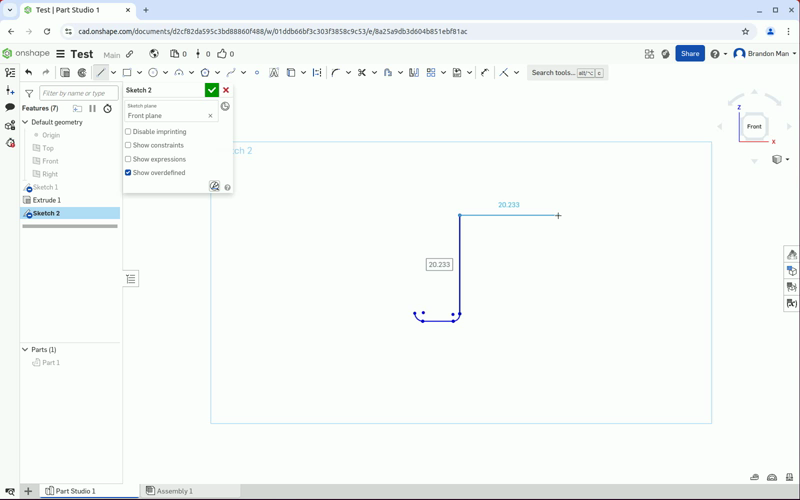
click(558, 215)
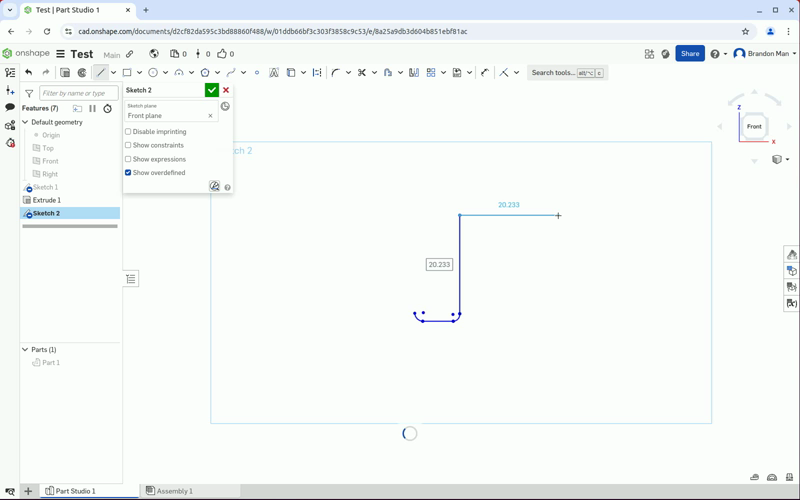
key_up(shift)
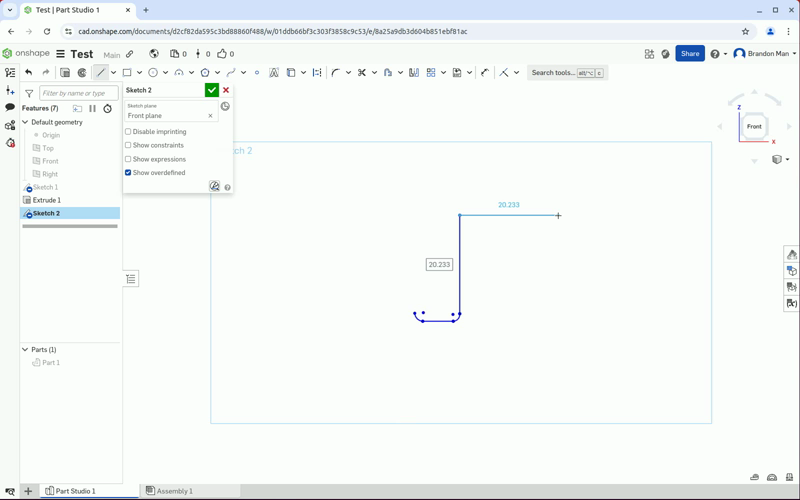
key(esc)
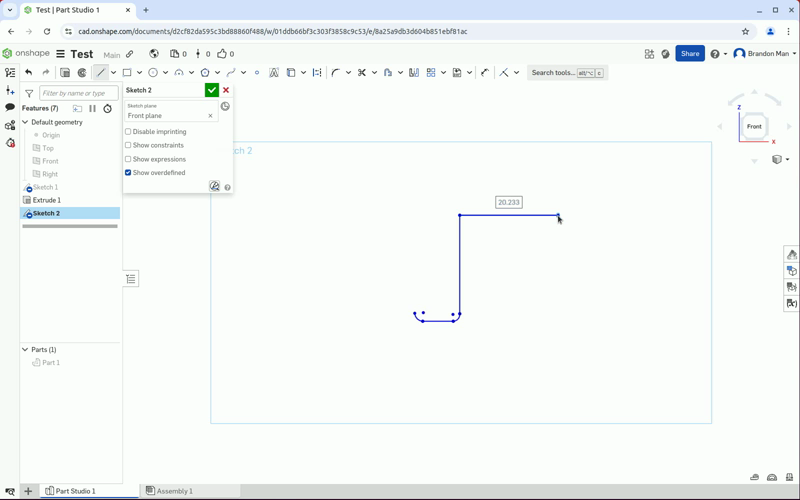
key(a)
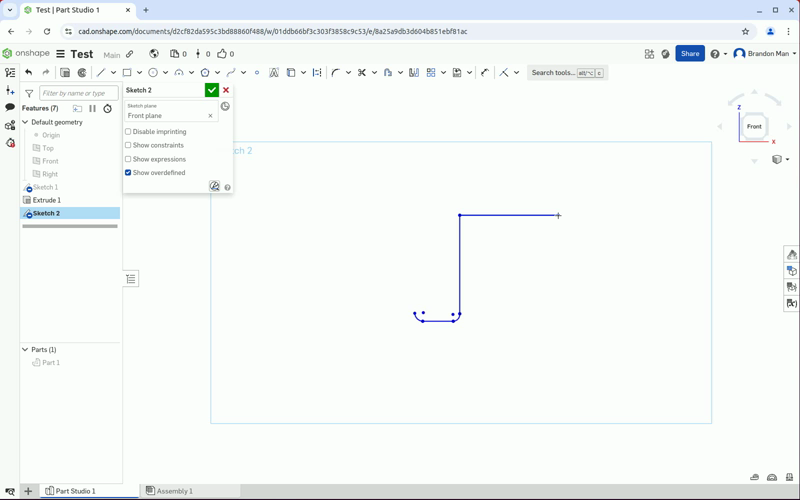
mouse_move(558, 215)
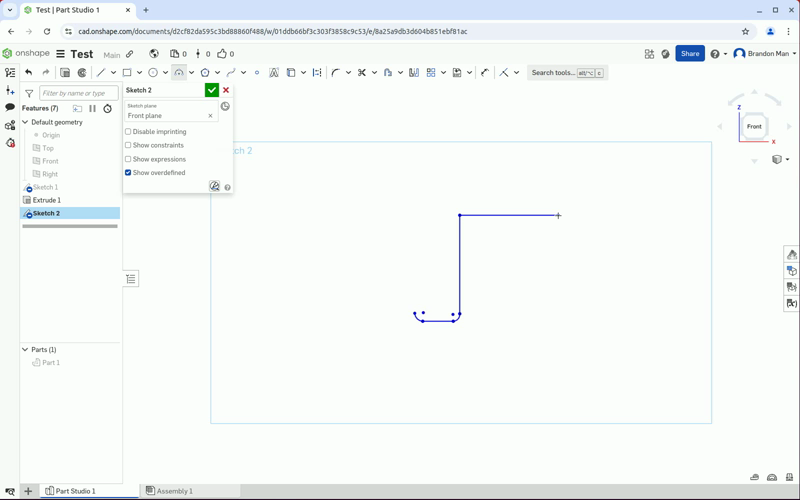
click(558, 215)
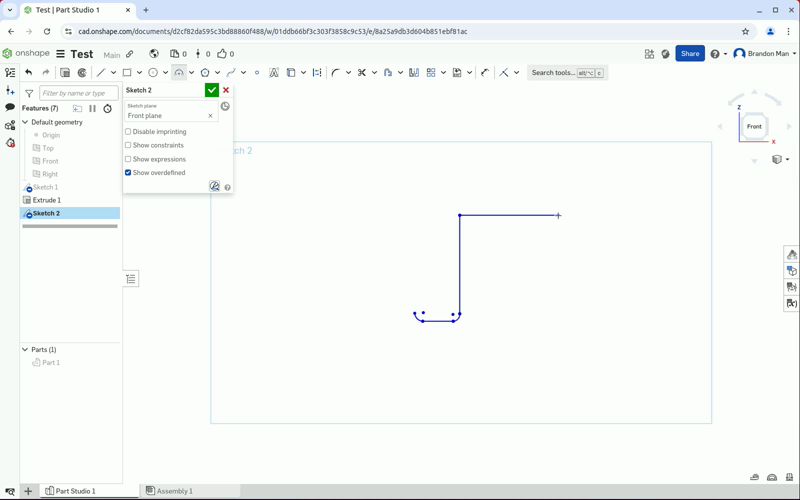
key_down(shift)
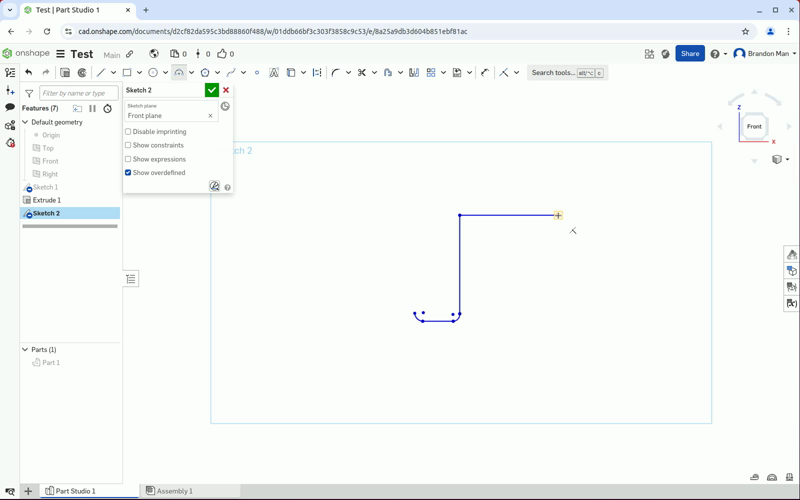
mouse_move(565, 208)
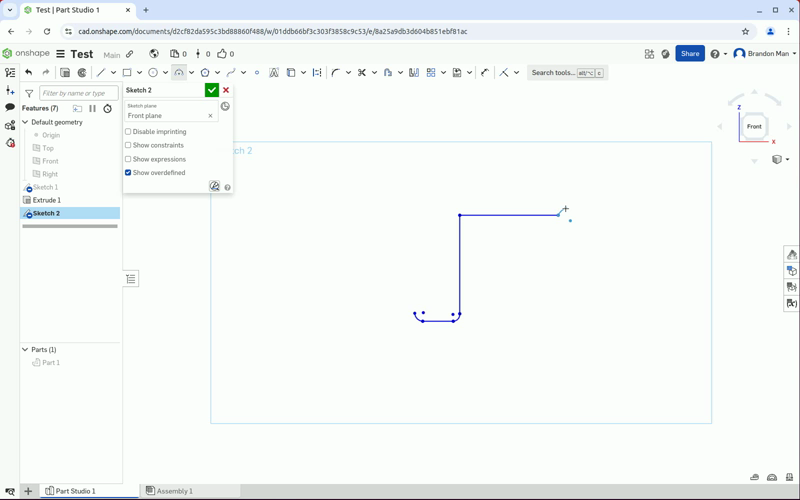
click(565, 208)
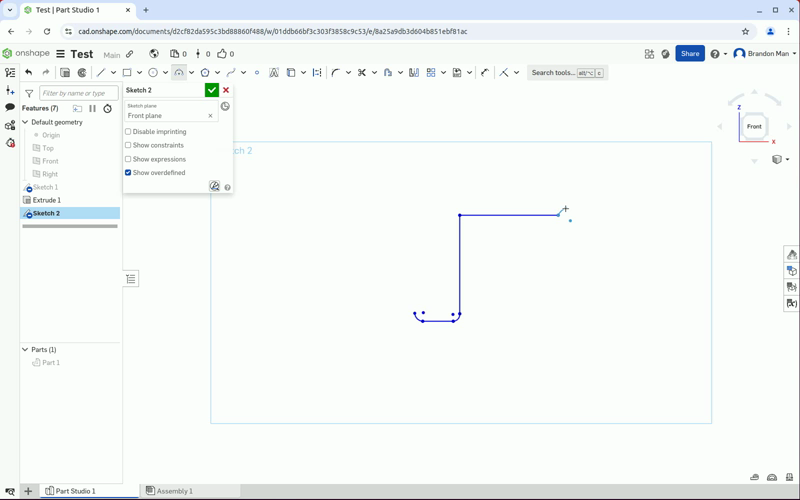
mouse_move(563, 213)
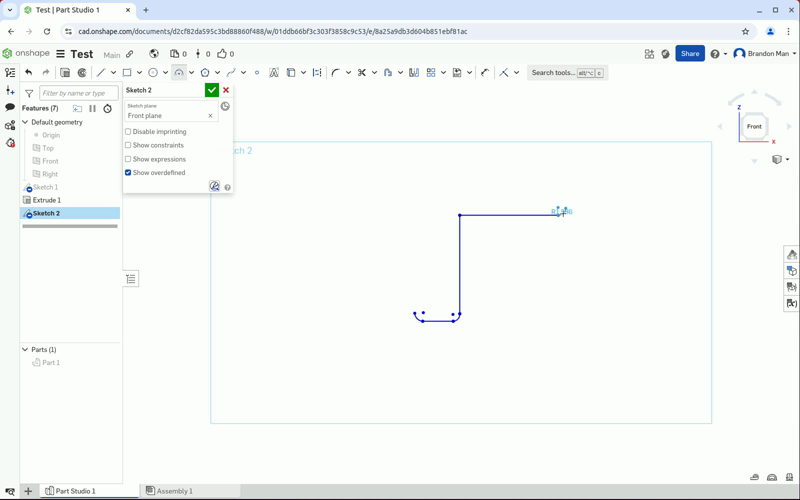
click(563, 213)
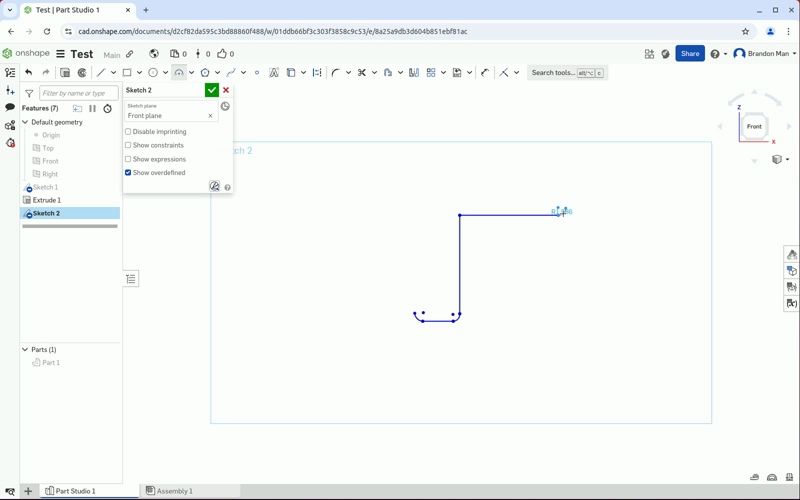
key_up(shift)
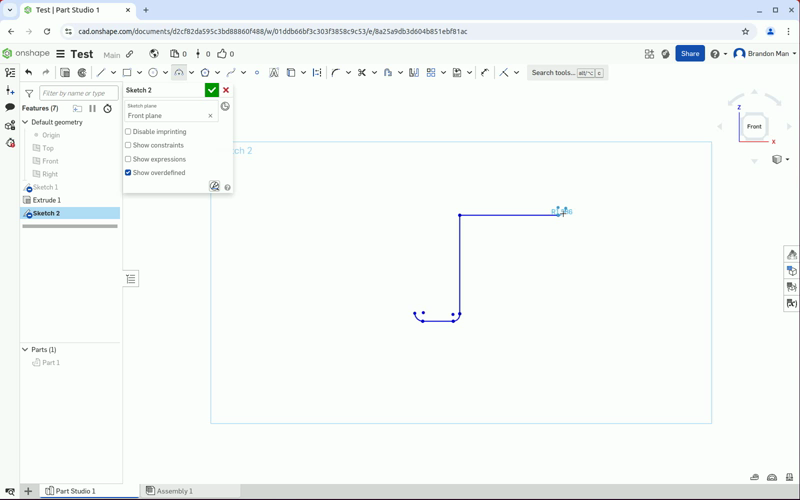
key(esc)
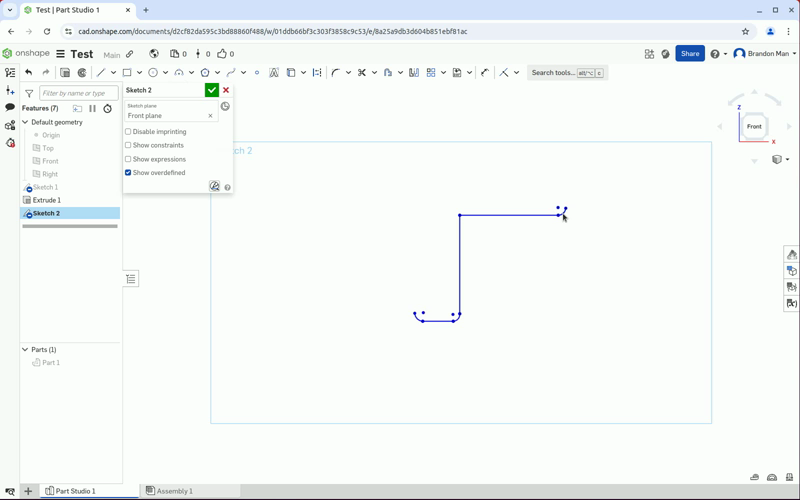
key(l)
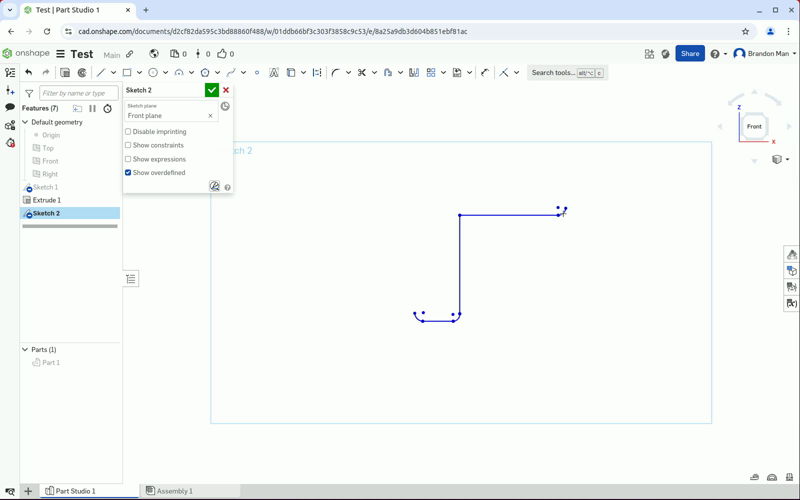
mouse_move(565, 208)
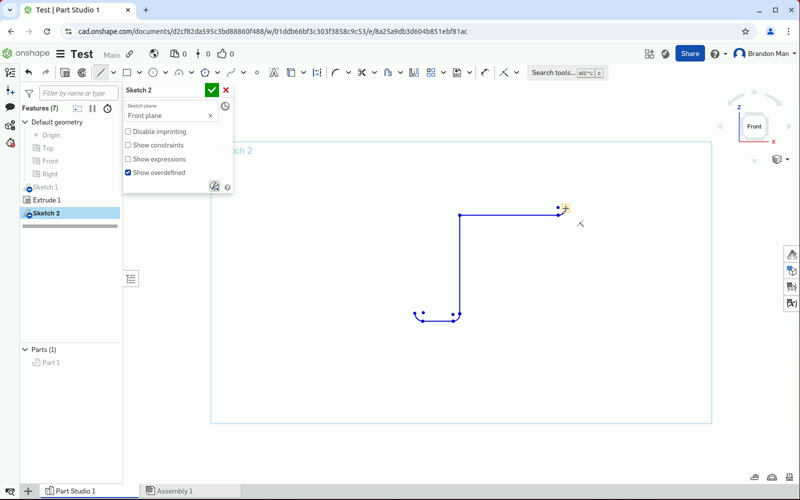
click(565, 208)
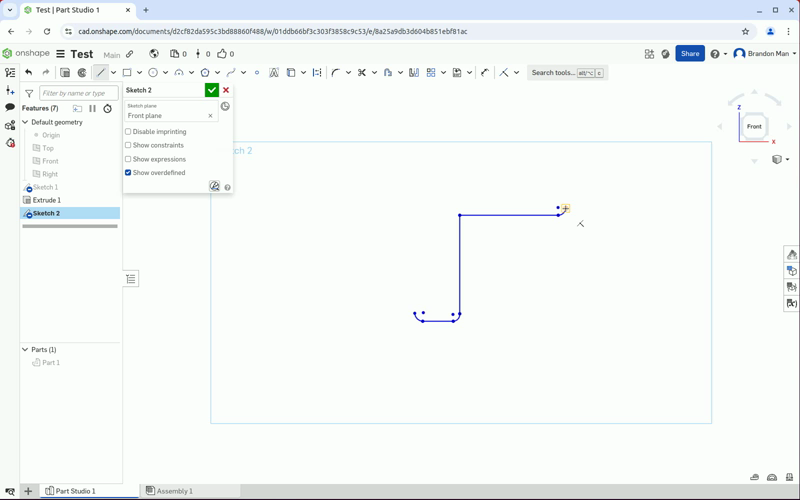
key_down(shift)
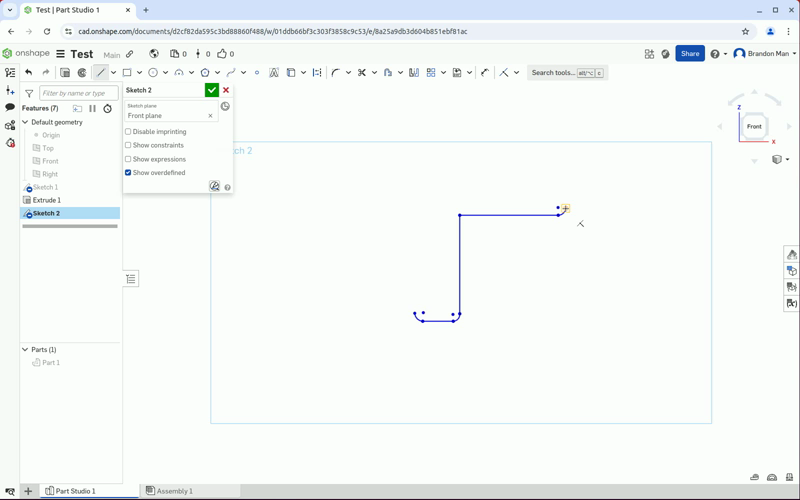
mouse_move(589, 208)
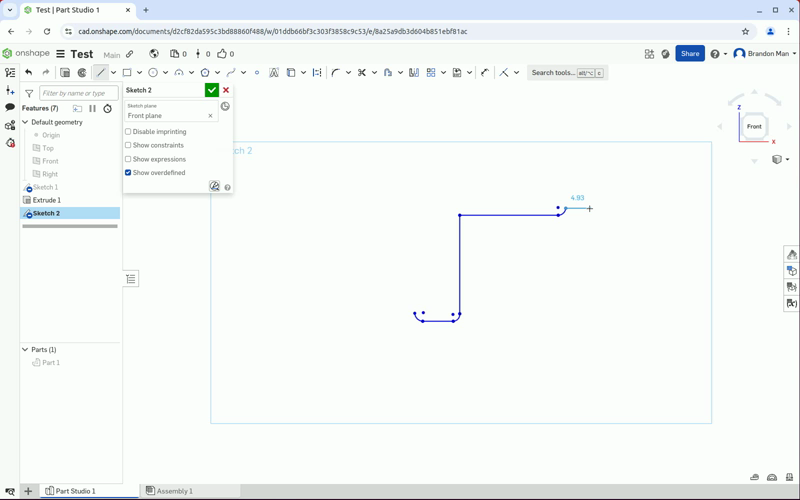
mouse_move(565, 177)
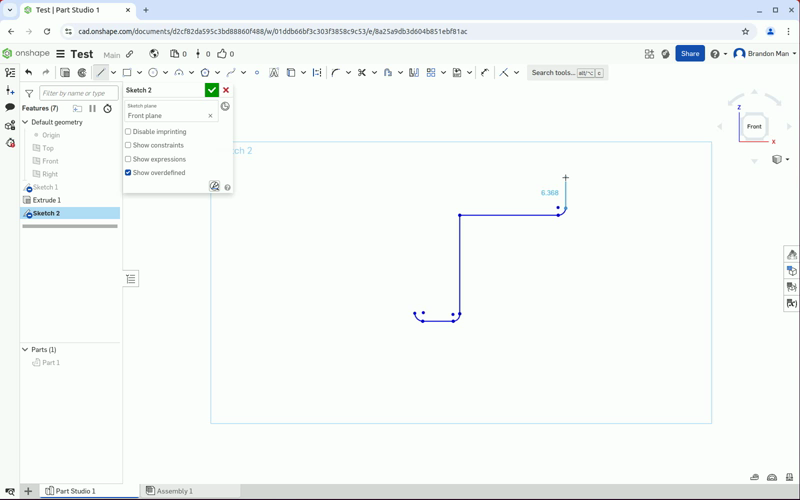
click(565, 177)
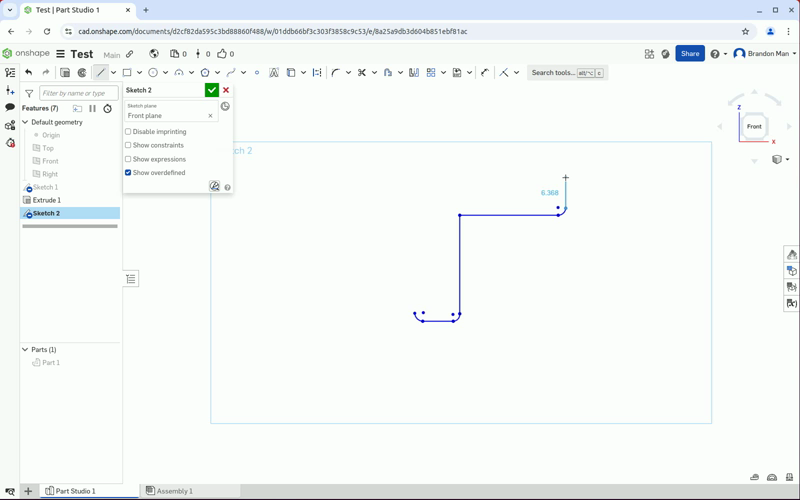
key_up(shift)
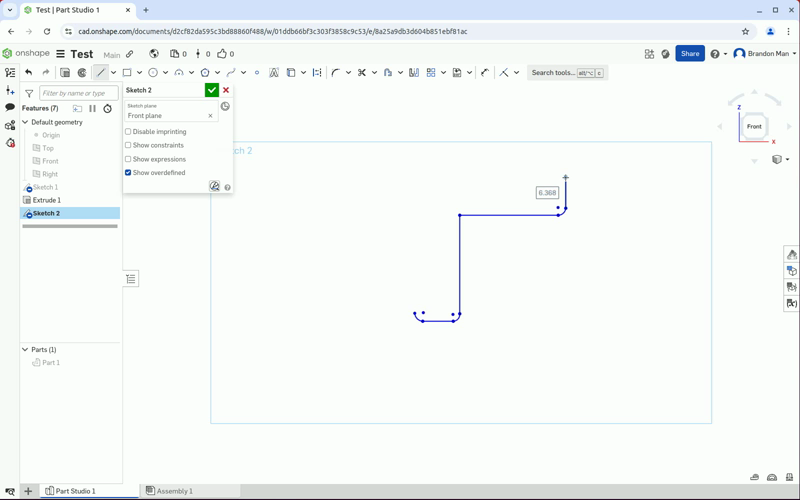
key(esc)
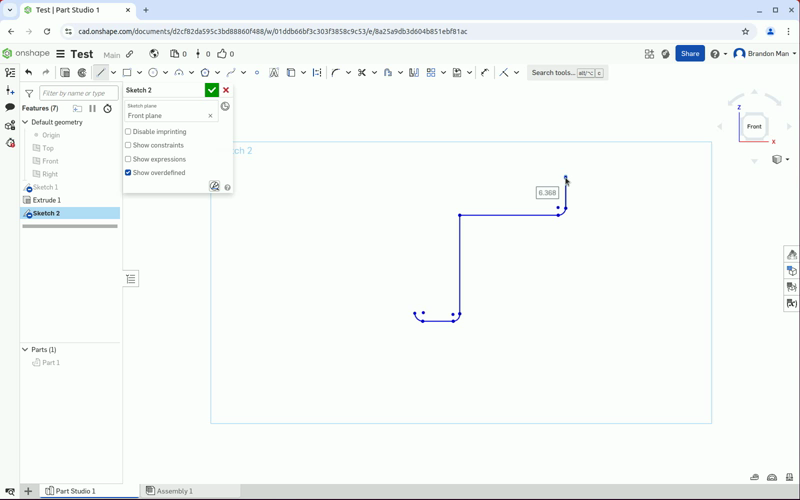
key(a)
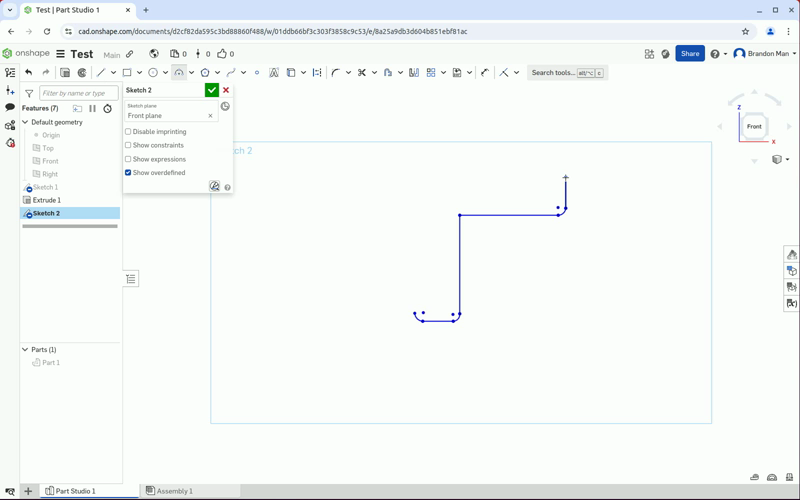
mouse_move(565, 177)
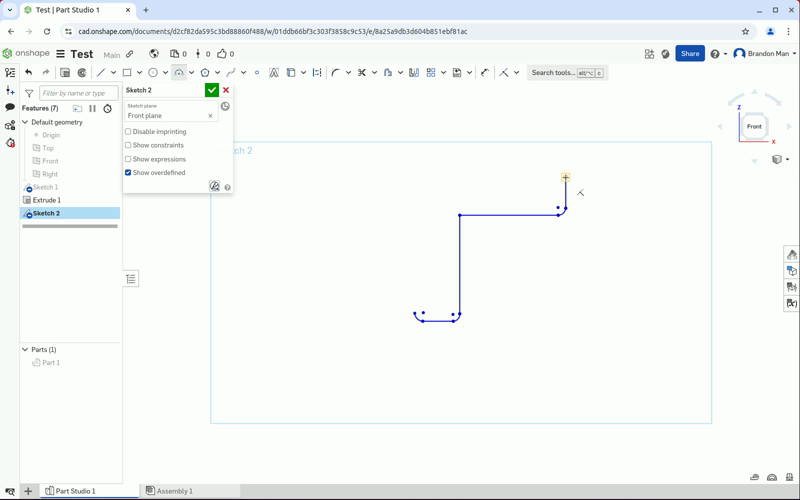
click(565, 177)
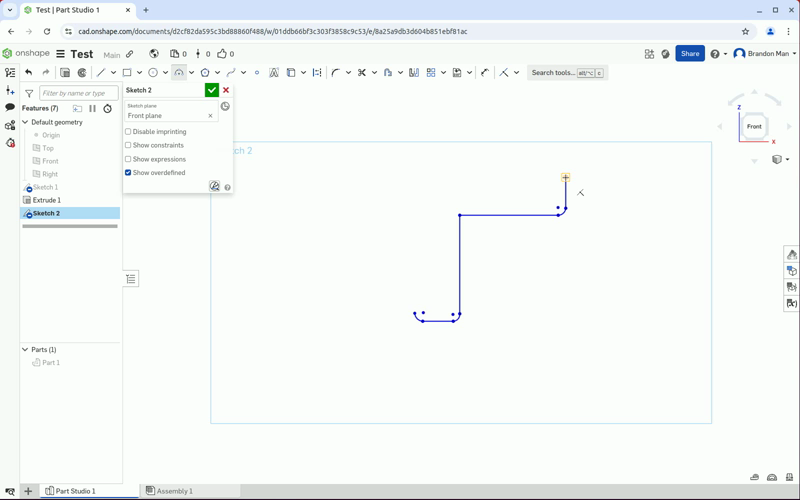
key_down(shift)
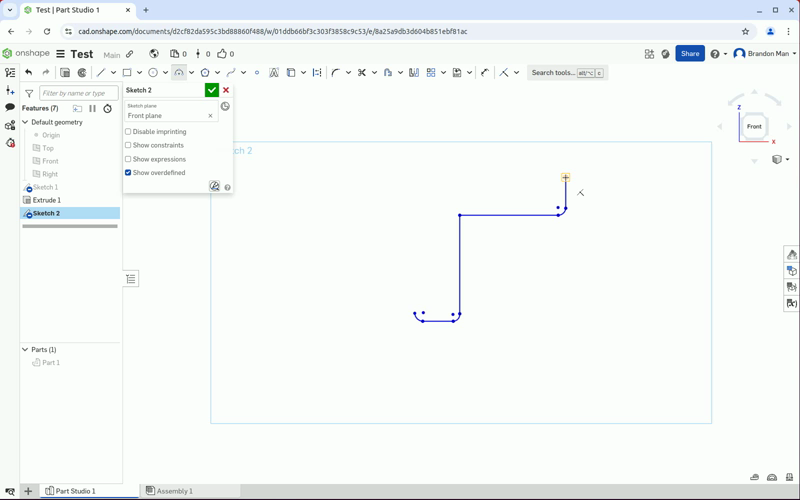
mouse_move(558, 170)
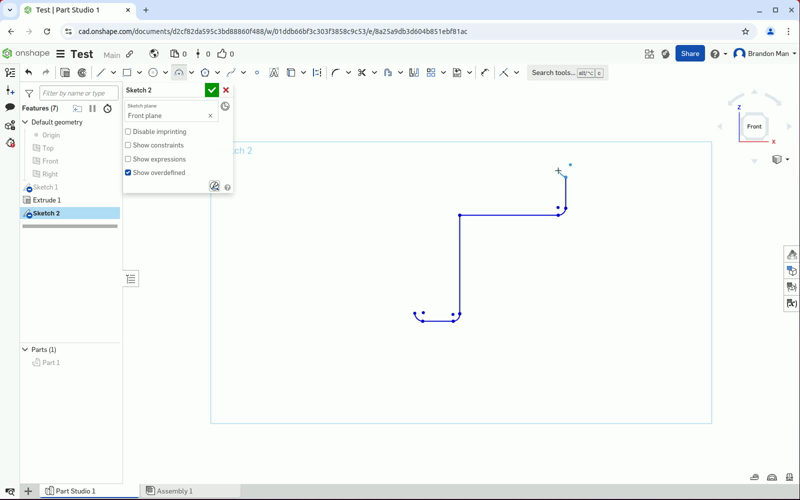
click(558, 170)
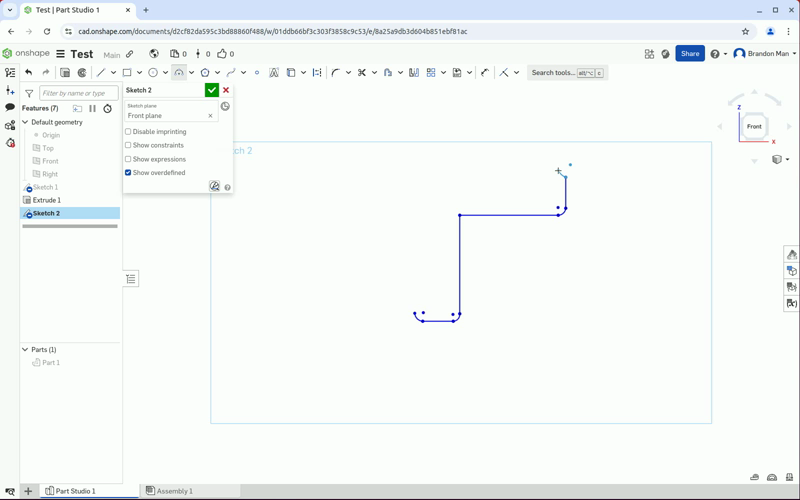
mouse_move(563, 172)
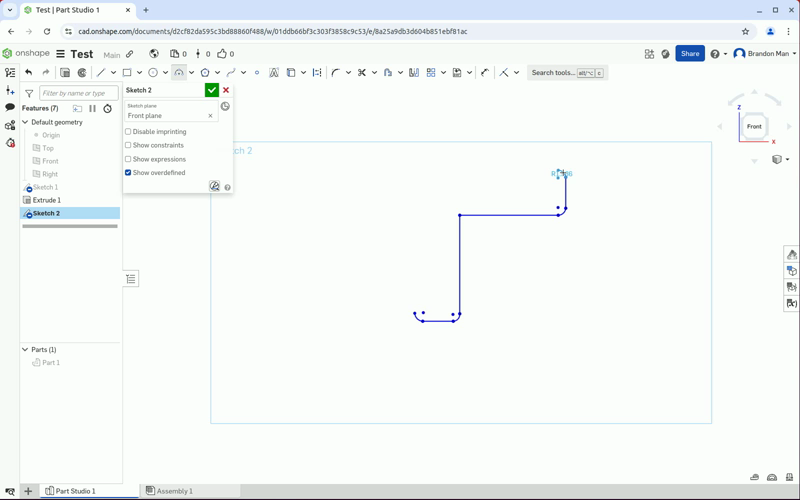
click(563, 172)
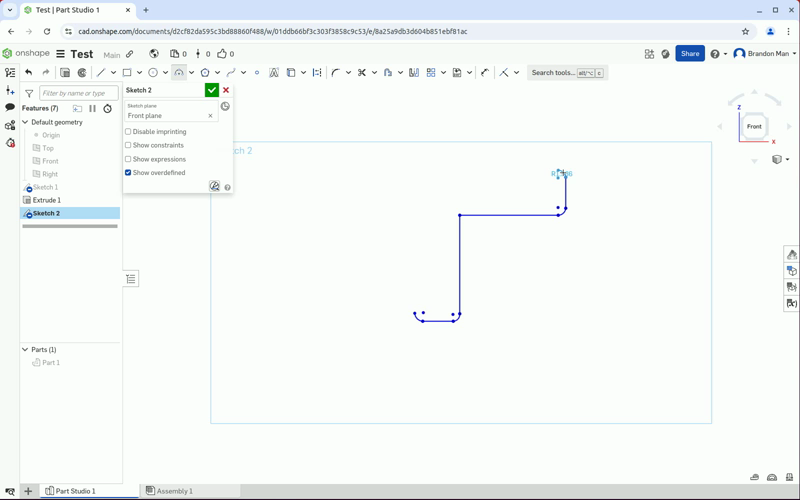
key_up(shift)
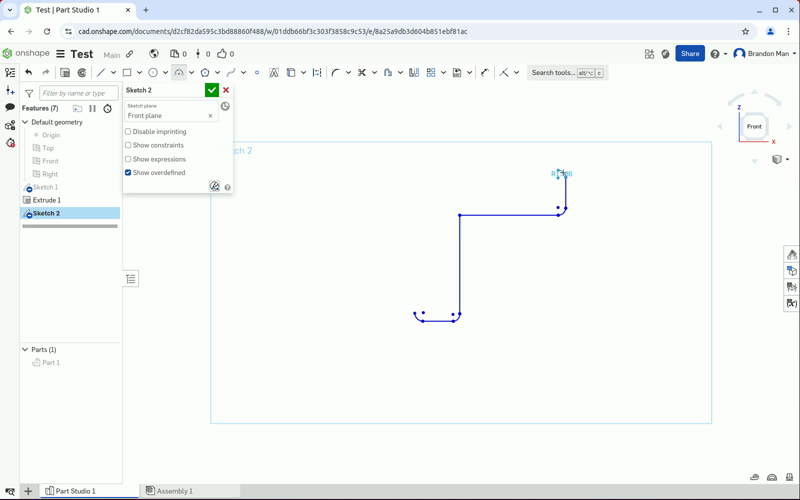
key(esc)
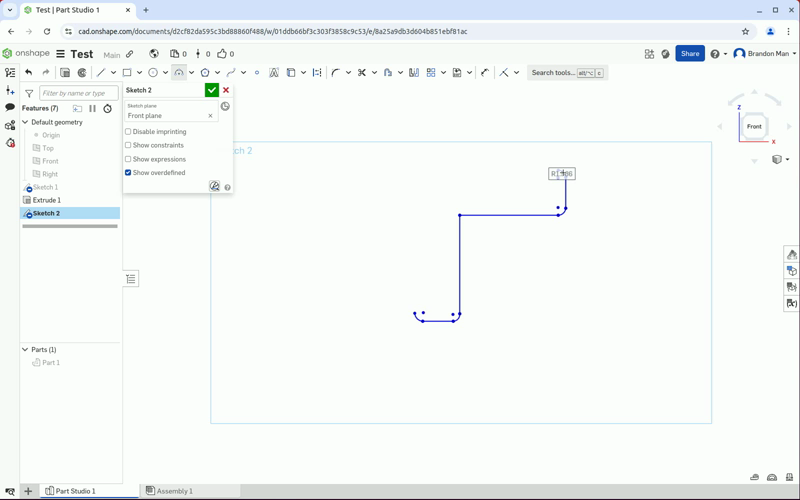
key(l)
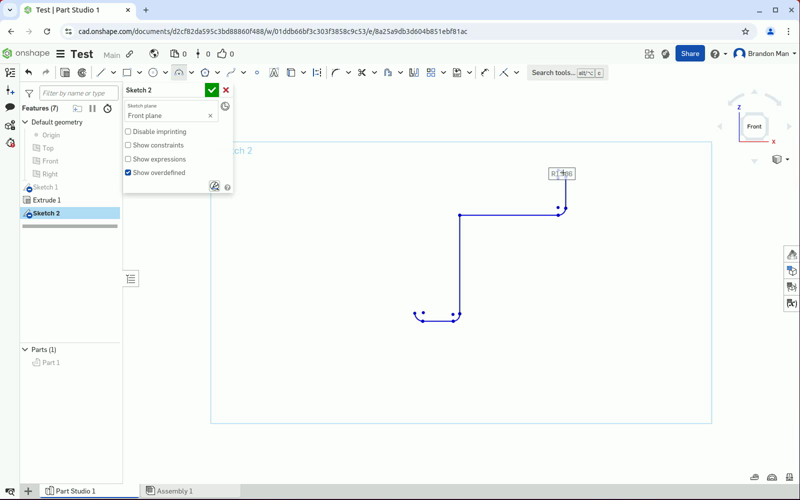
mouse_move(558, 170)
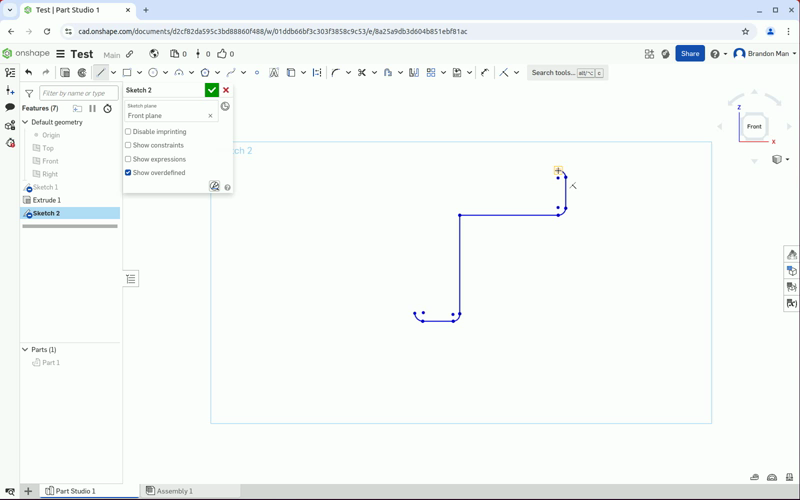
click(558, 170)
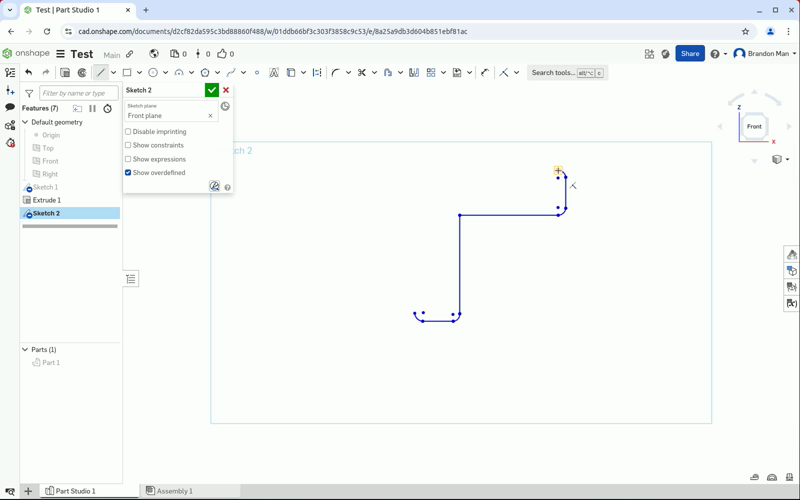
key_down(shift)
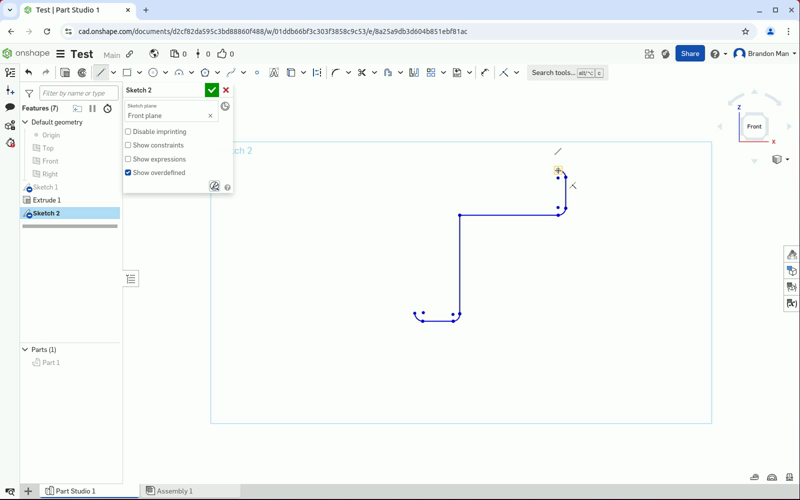
mouse_move(418, 170)
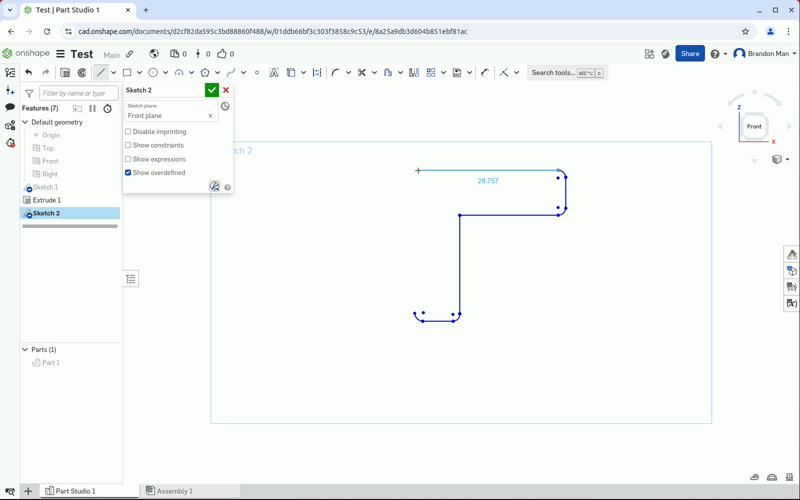
click(418, 170)
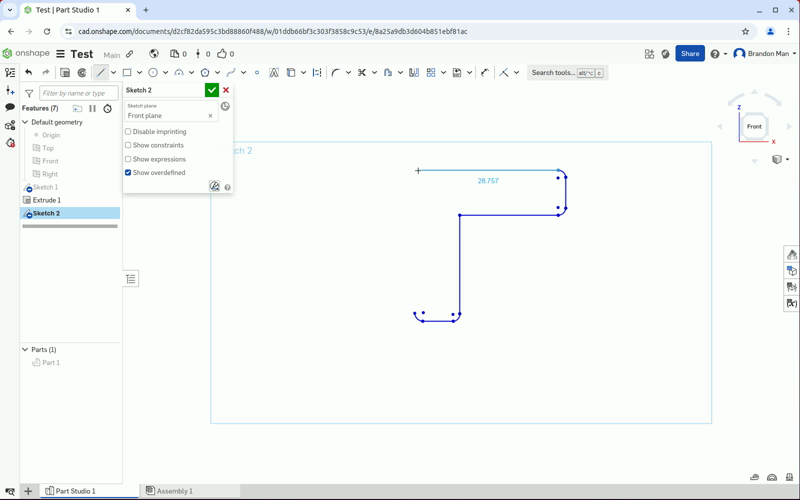
key_up(shift)
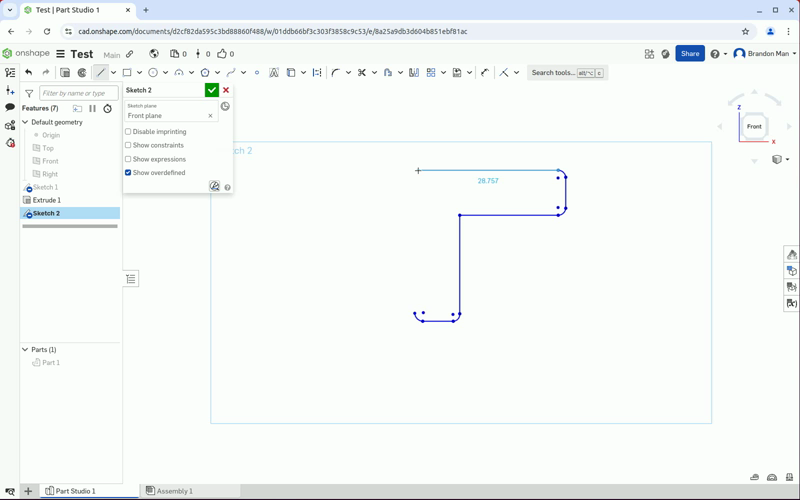
key_down(shift)
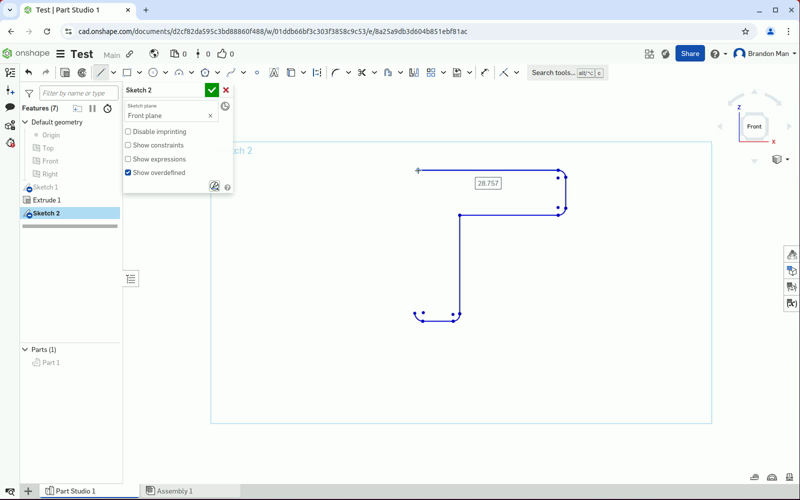
mouse_move(448, 170)
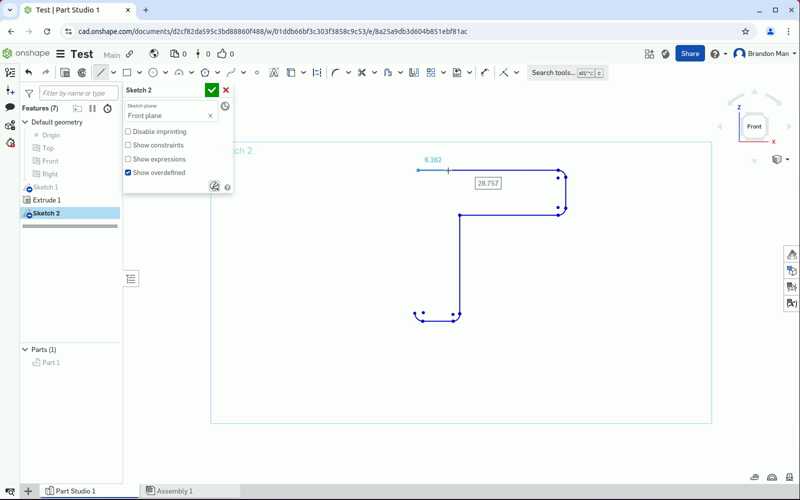
mouse_move(429, 178)
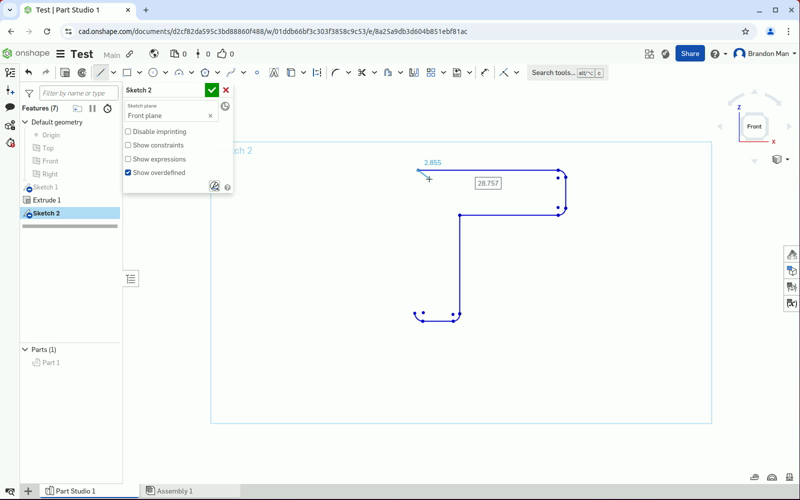
click(429, 178)
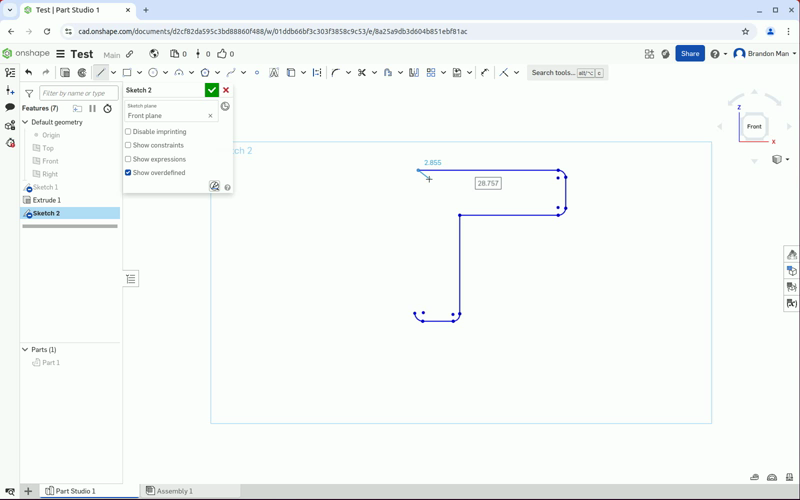
key_up(shift)
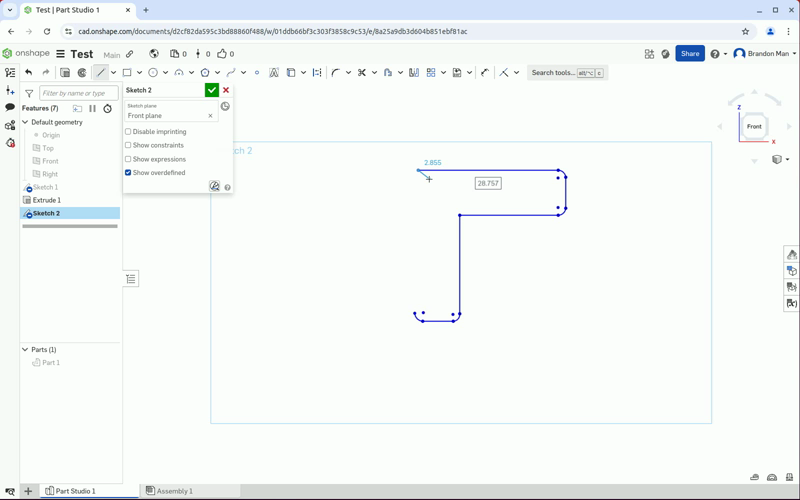
key_down(shift)
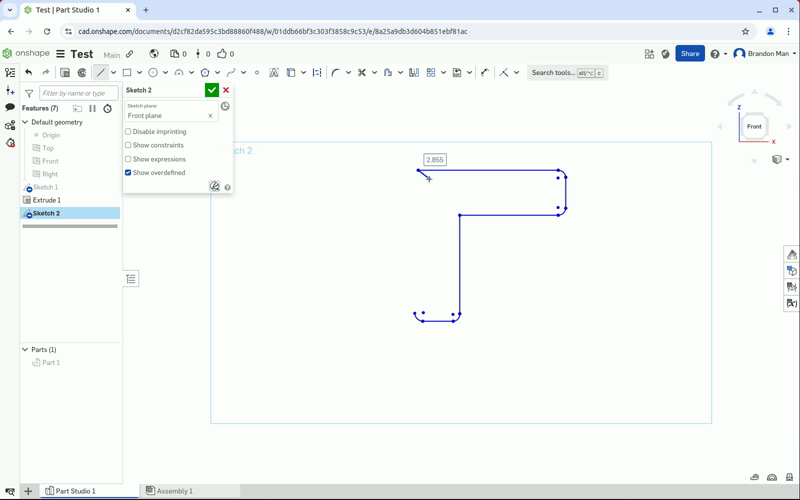
mouse_move(459, 178)
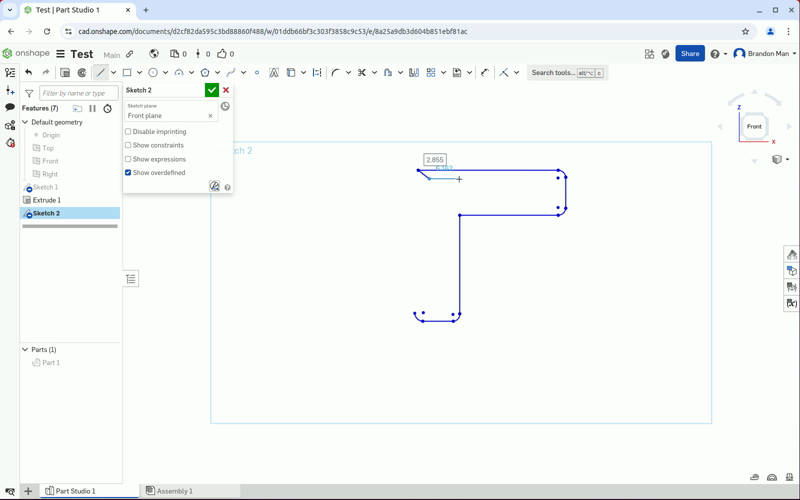
mouse_move(426, 181)
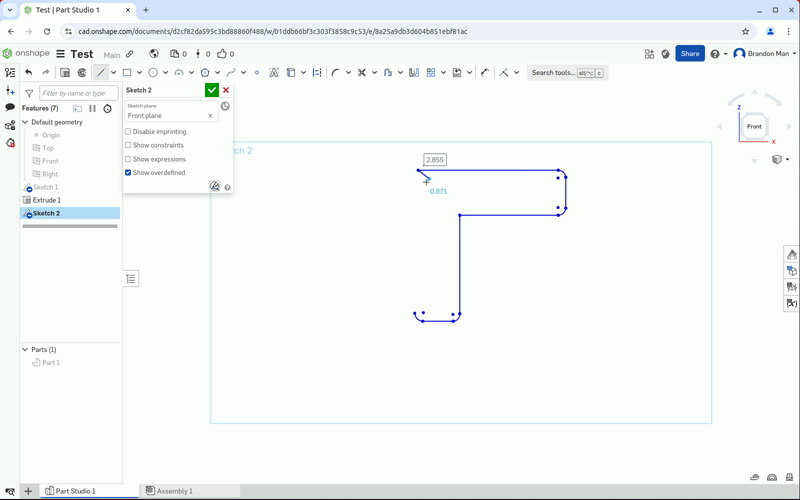
scroll(6)
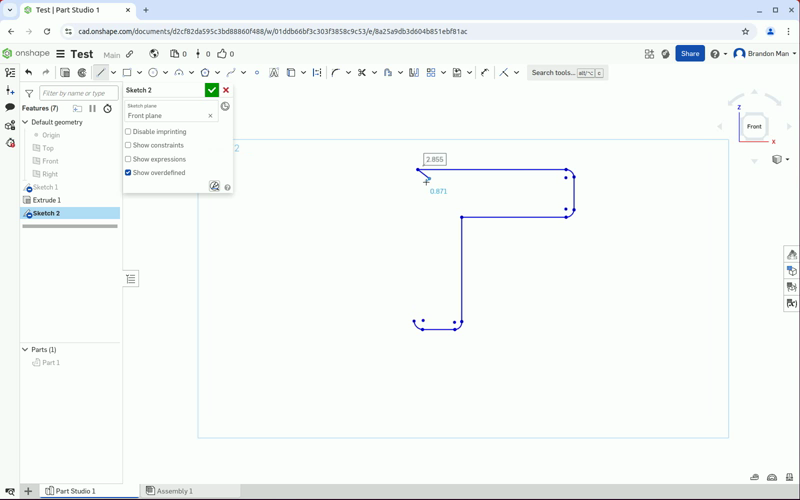
scroll(6)
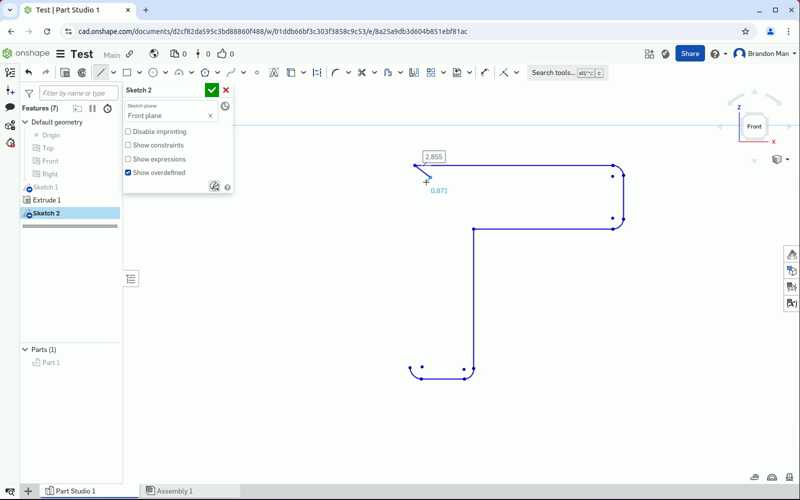
scroll(6)
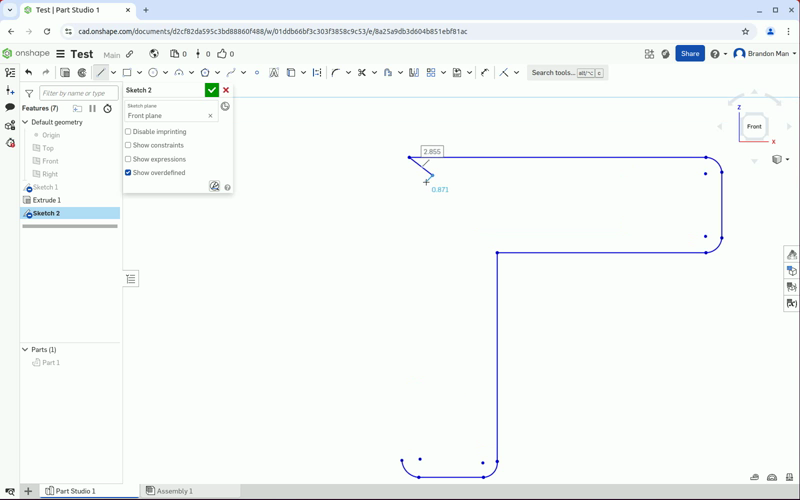
scroll(6)
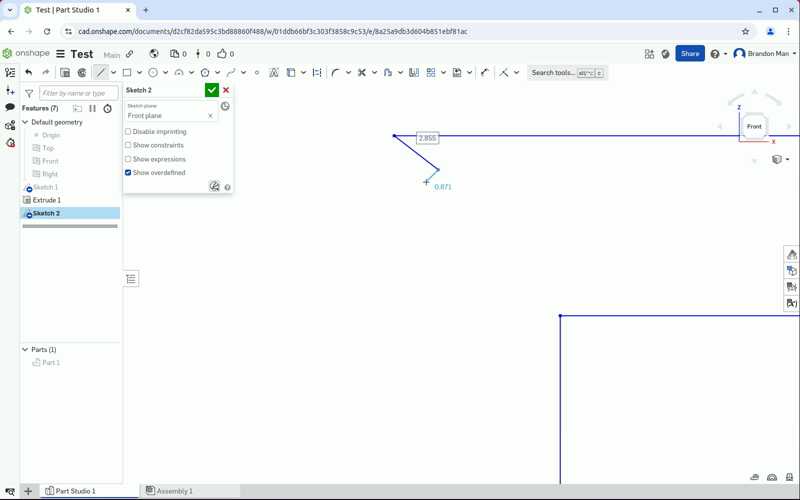
scroll(6)
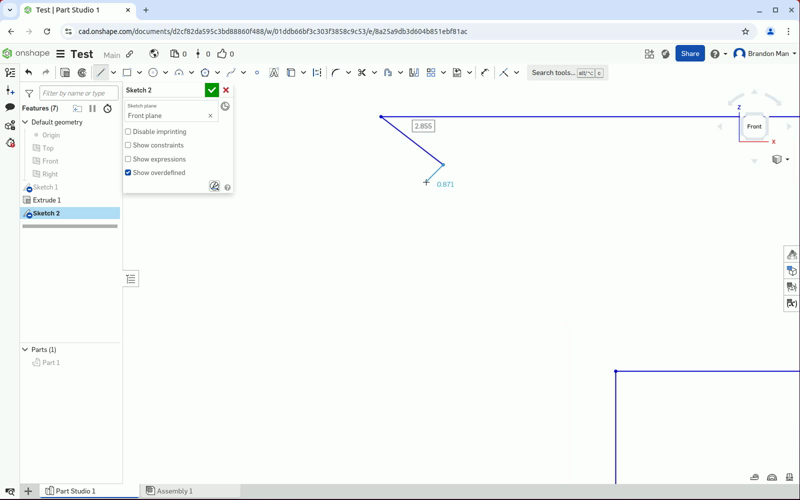
scroll(6)
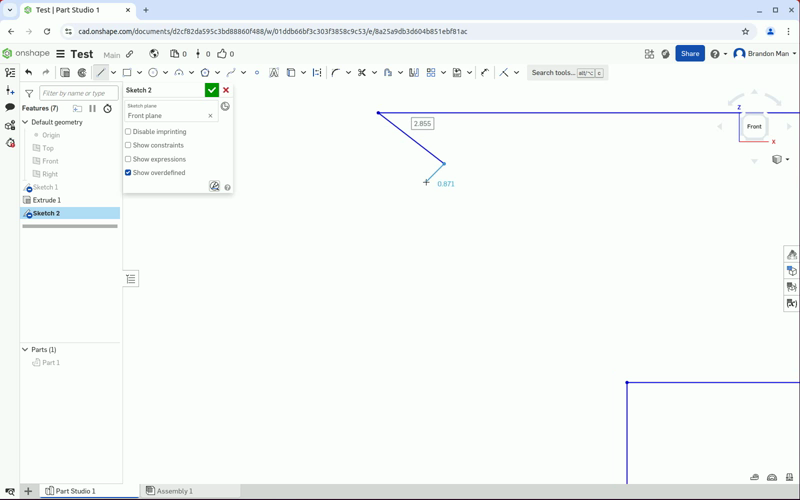
scroll(6)
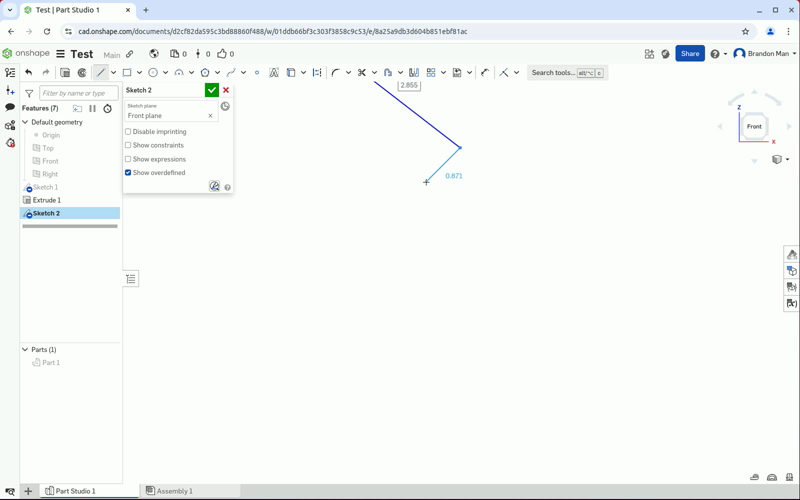
click(426, 181)
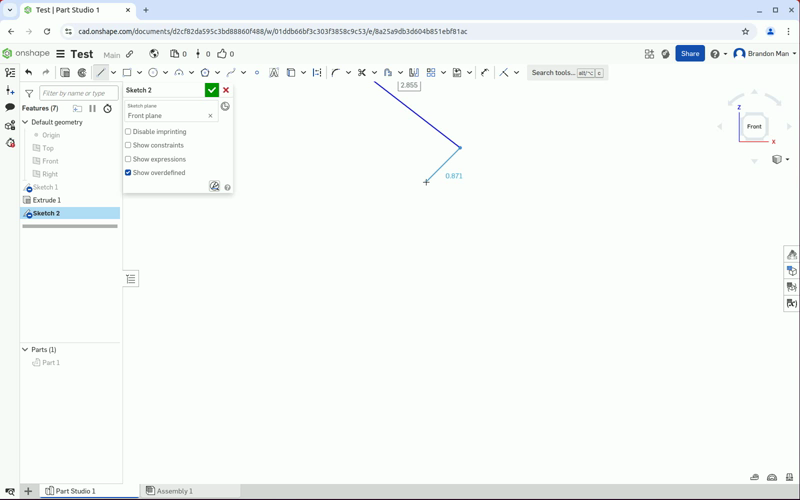
scroll(-6)
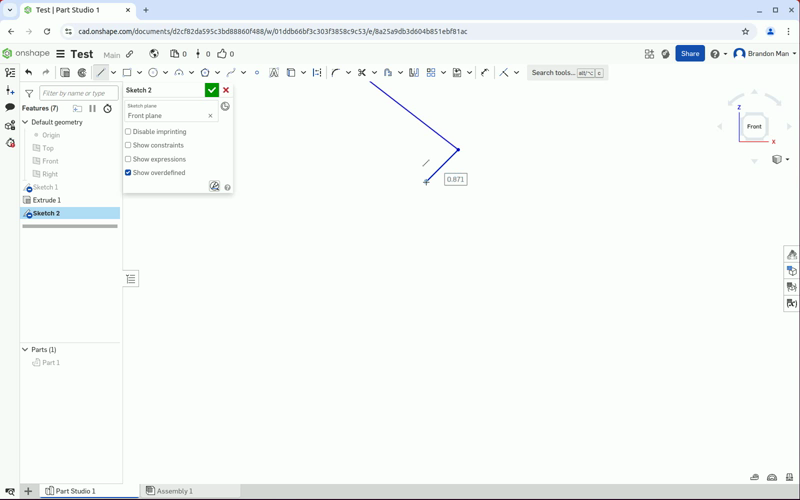
scroll(-6)
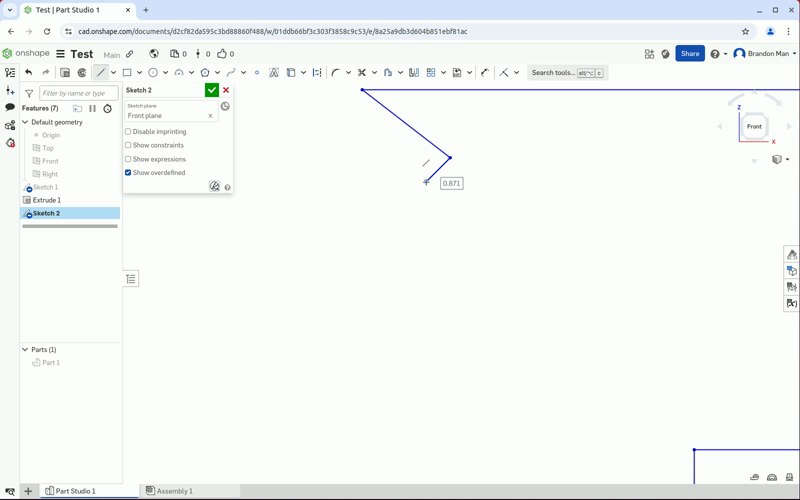
scroll(-6)
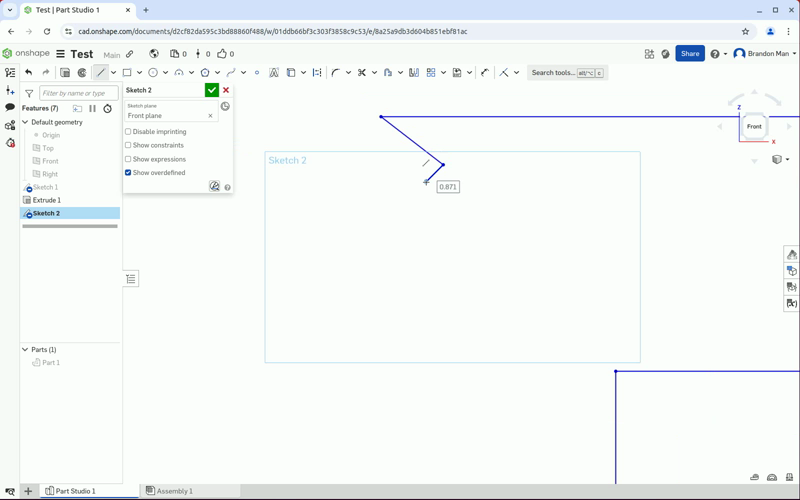
scroll(-6)
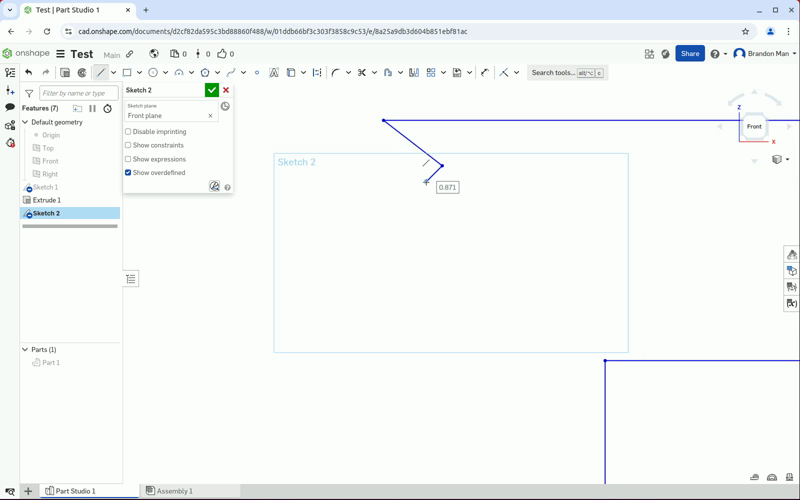
scroll(-6)
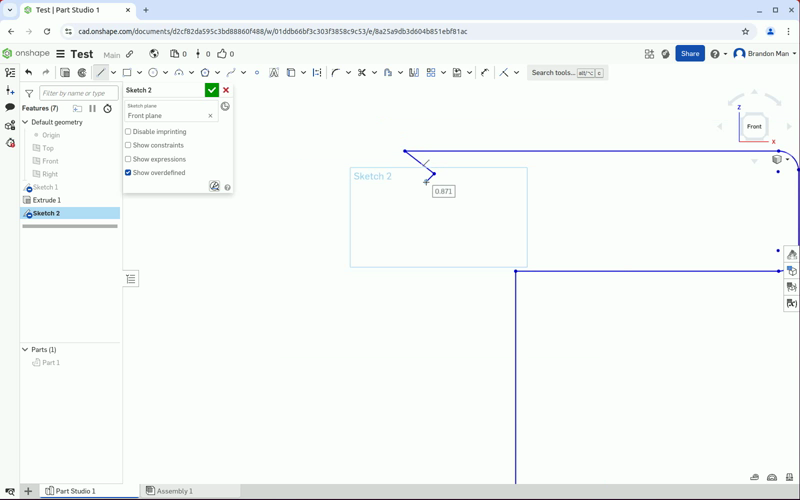
scroll(-6)
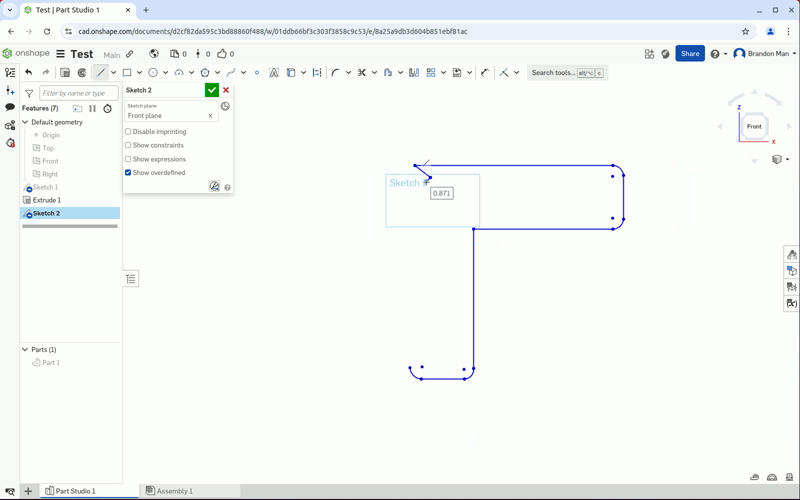
scroll(-6)
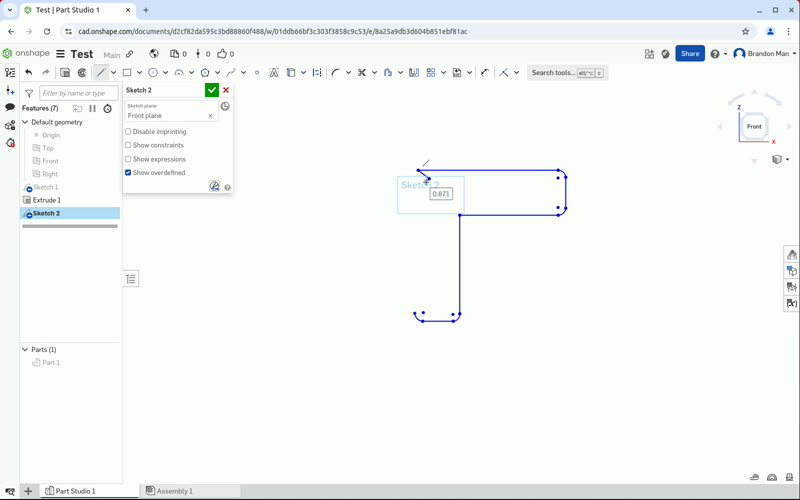
key_up(shift)
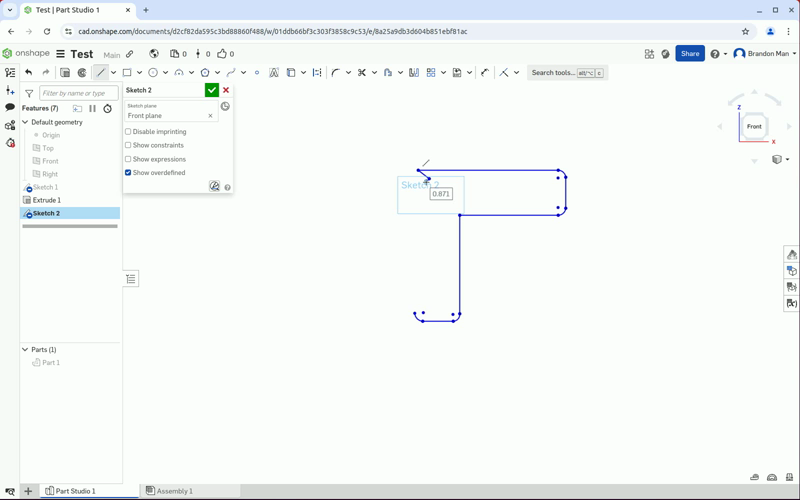
key_down(shift)
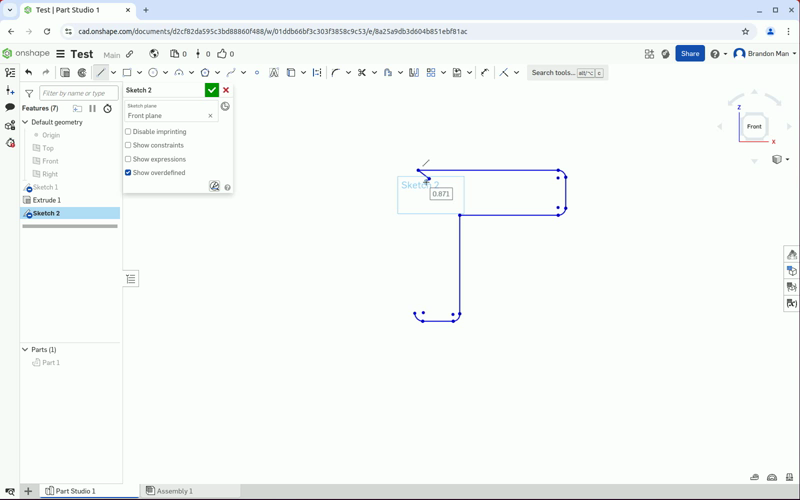
mouse_move(456, 181)
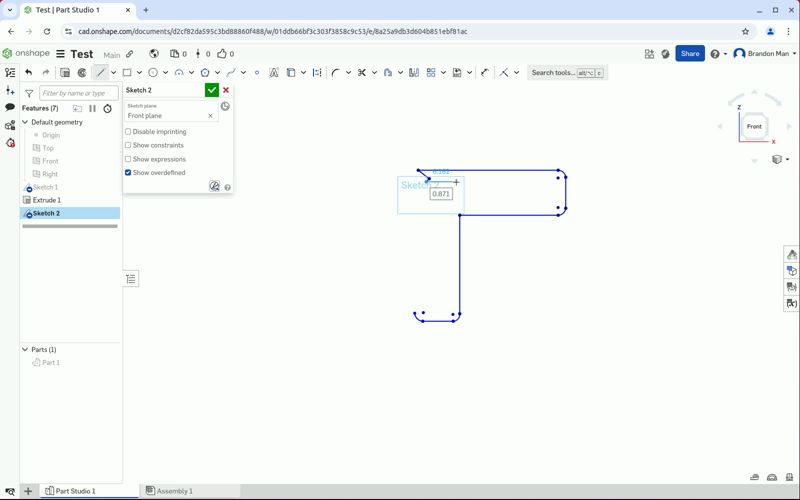
mouse_move(414, 173)
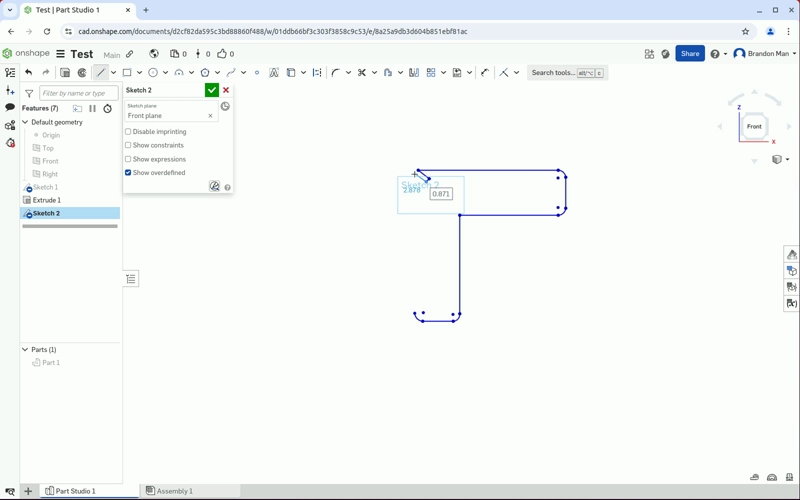
click(414, 173)
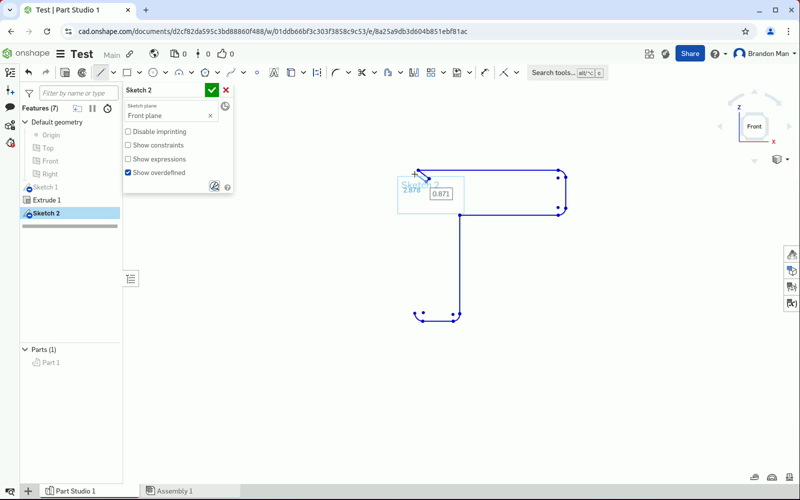
key_up(shift)
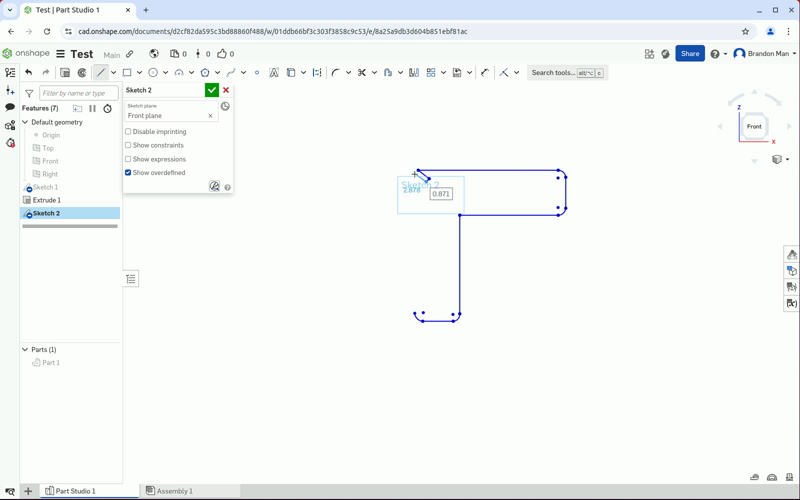
key_down(shift)
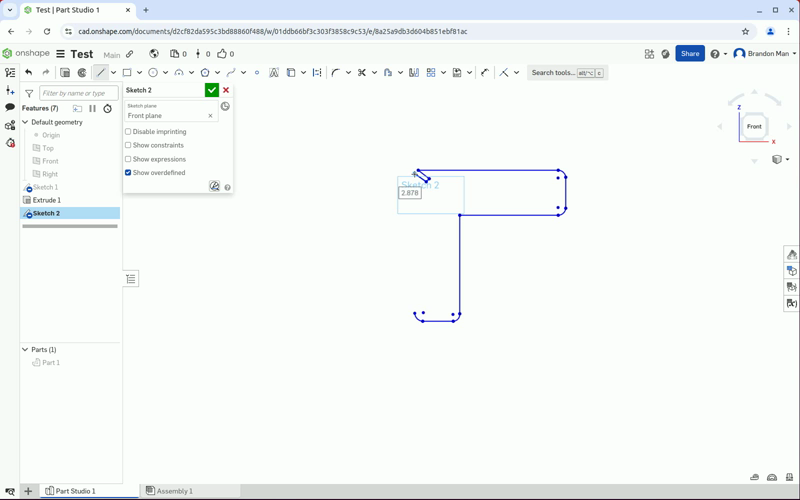
mouse_move(444, 173)
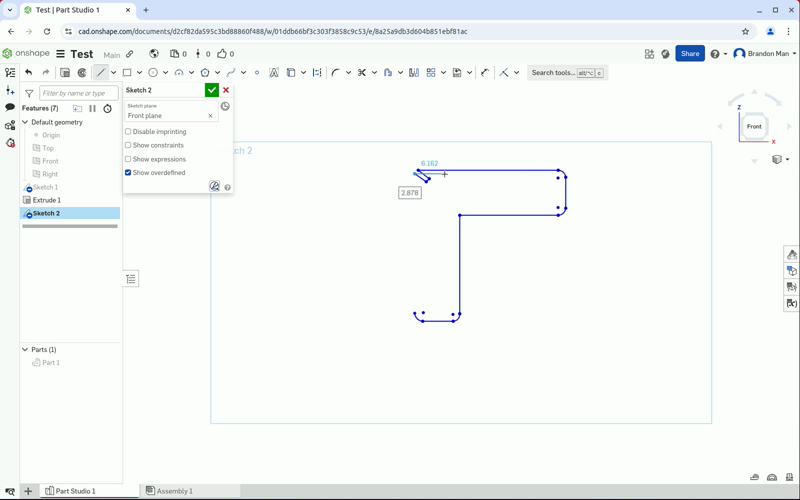
mouse_move(414, 215)
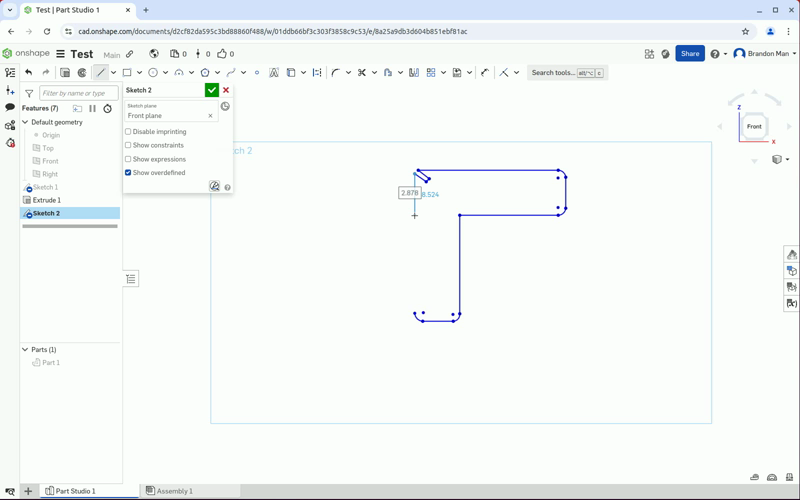
click(414, 215)
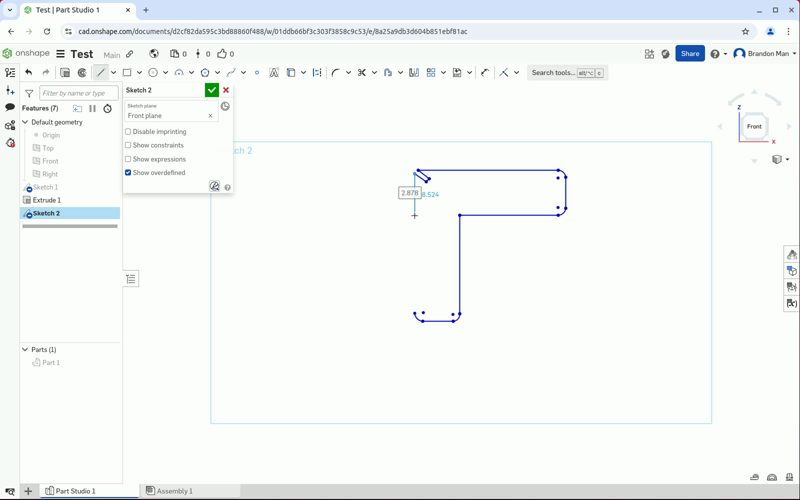
key_up(shift)
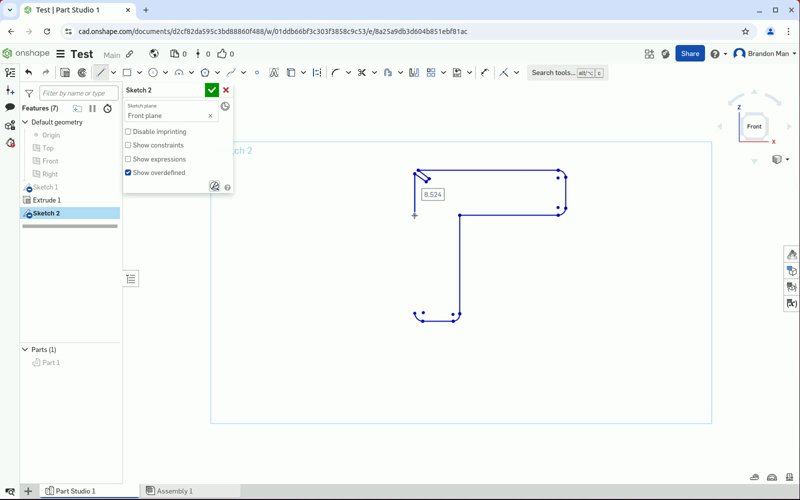
key_down(shift)
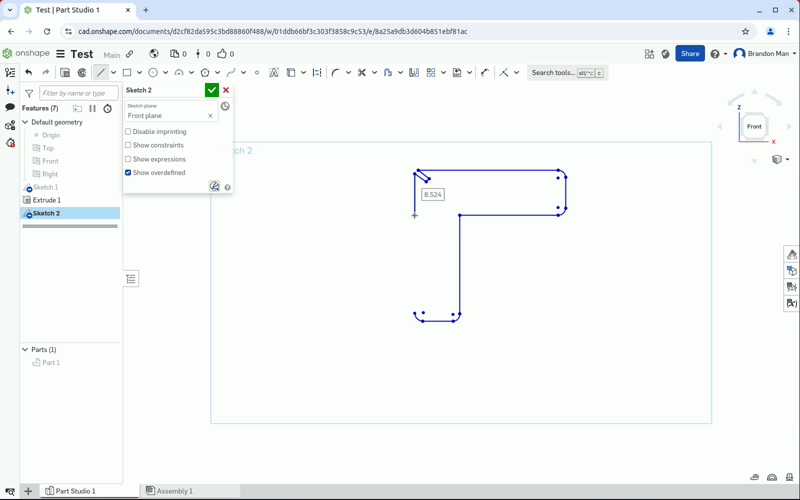
mouse_move(414, 313)
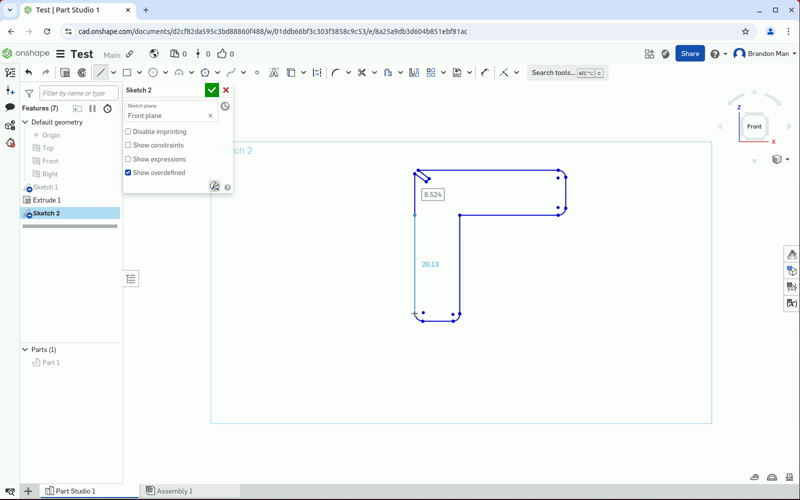
key_up(shift)
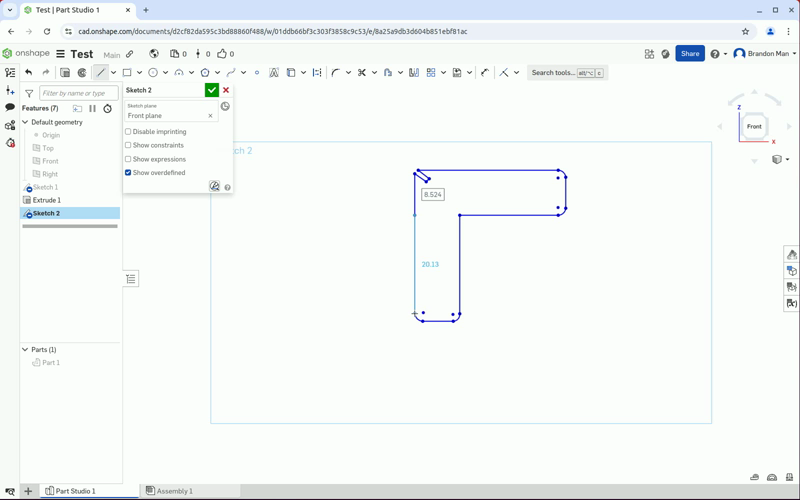
click(414, 313)
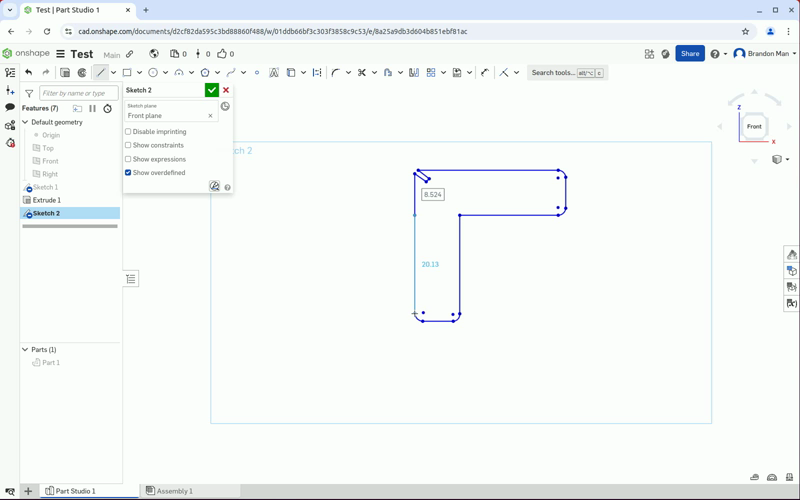
key(esc)
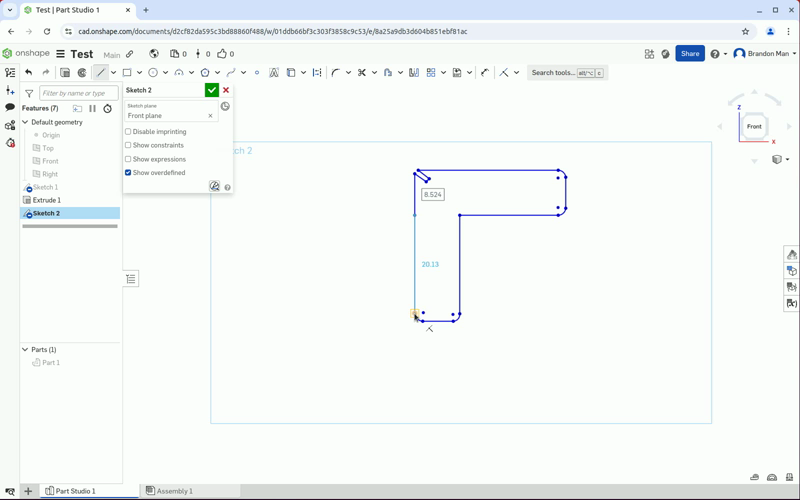
mouse_move(424, 264)
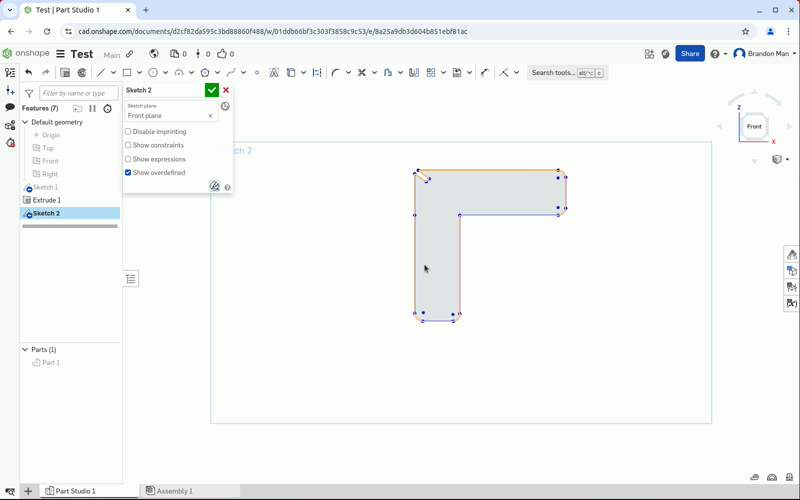
click(424, 264)
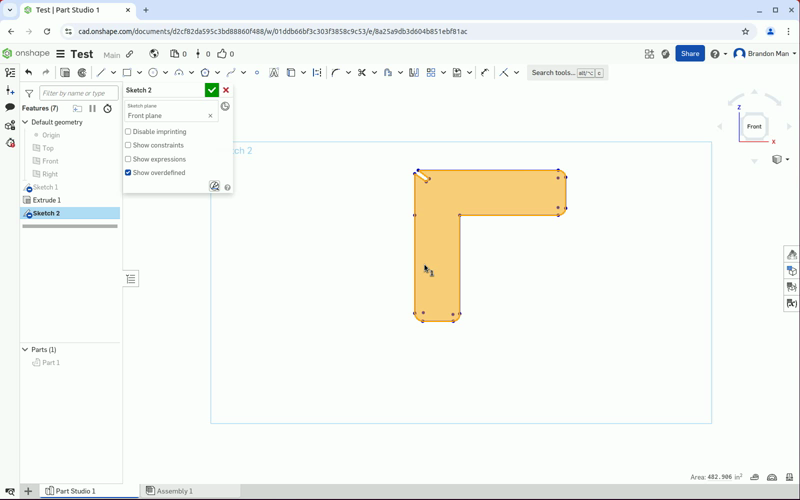
mouse_move(73, 352)
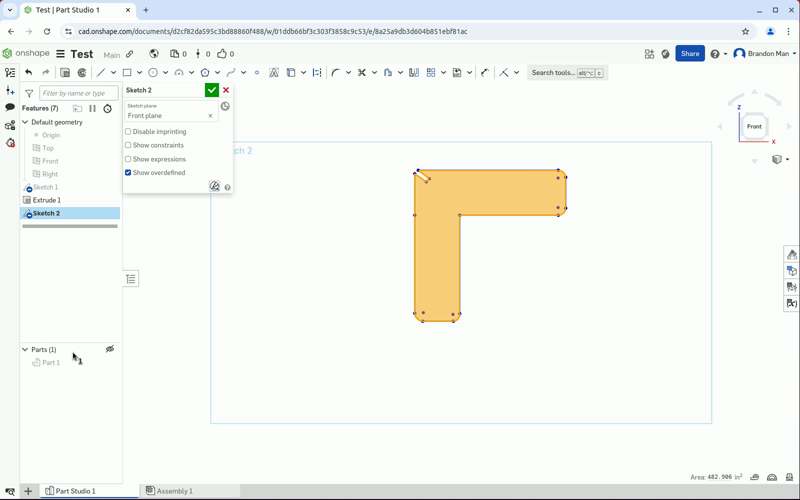
key(shift+y)
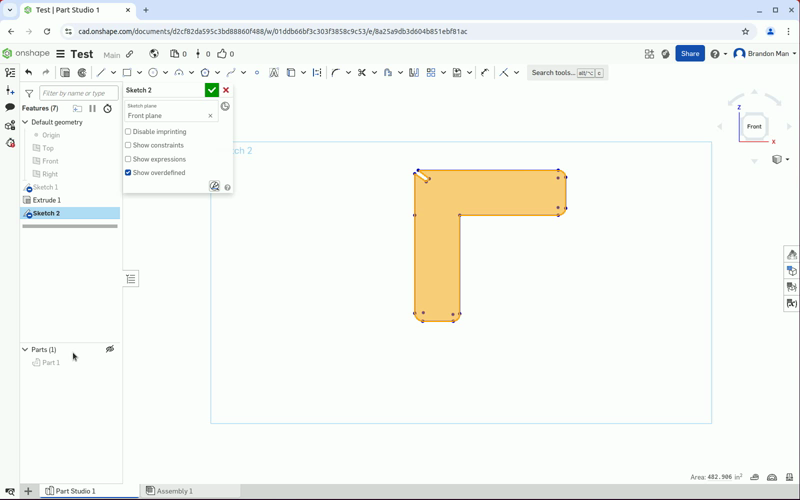
key(shift+e)
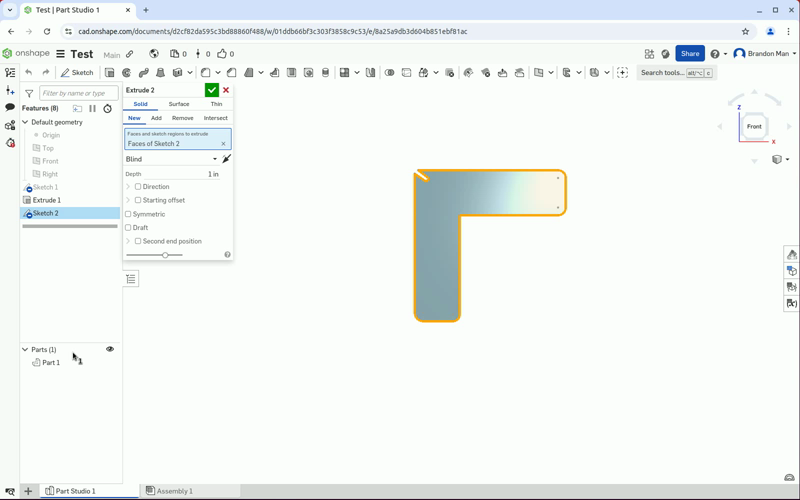
mouse_move(143, 106)
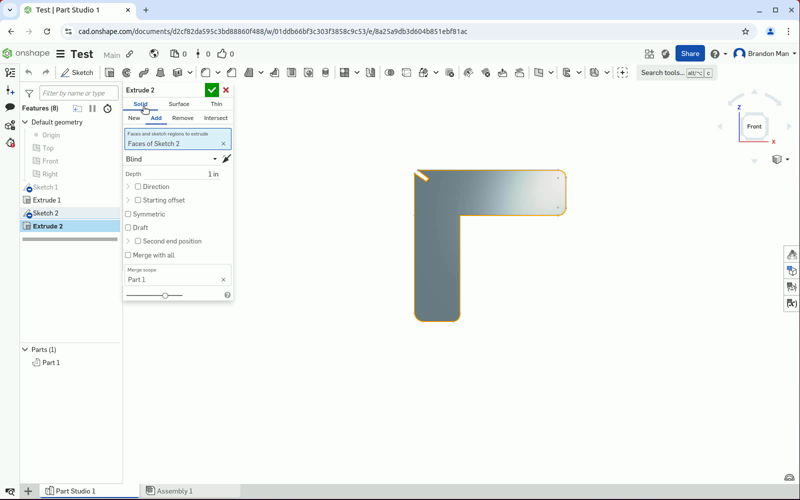
click(143, 106)
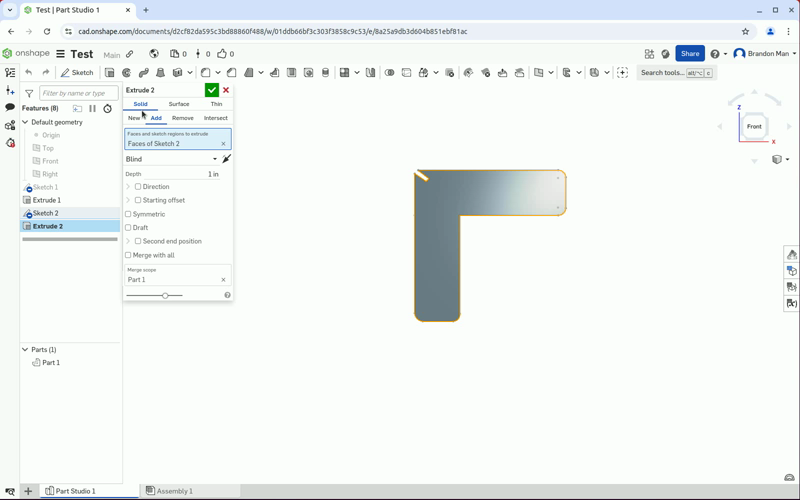
mouse_move(137, 120)
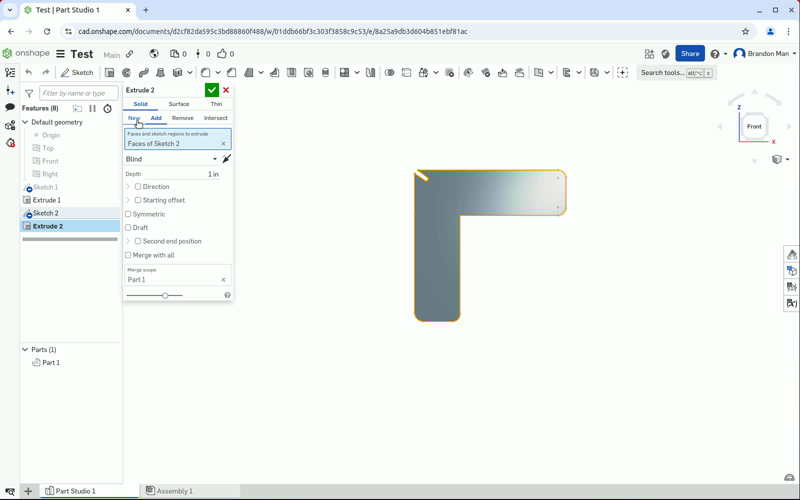
click(137, 120)
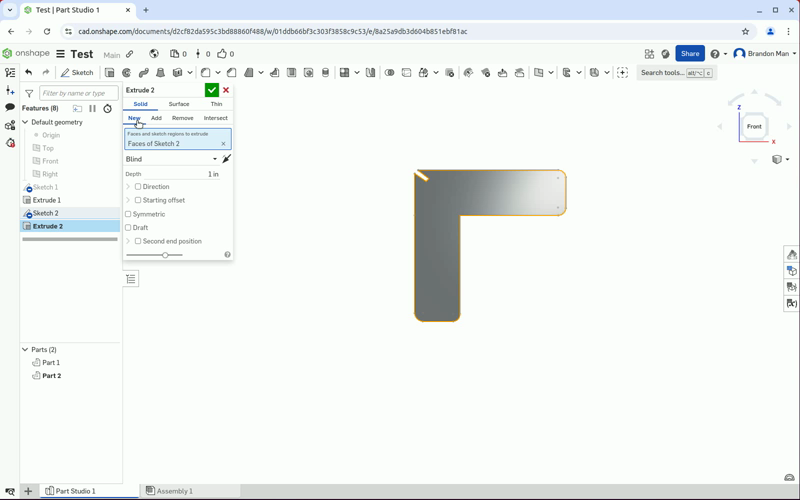
key(tab, 4)
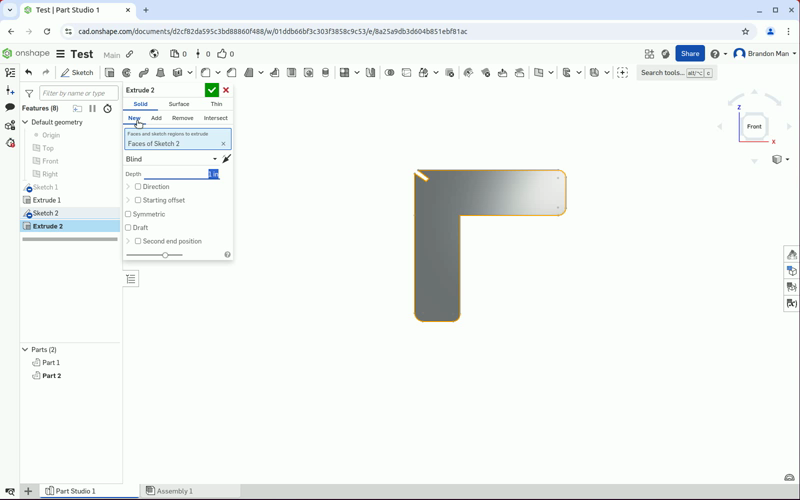
text(0.963)
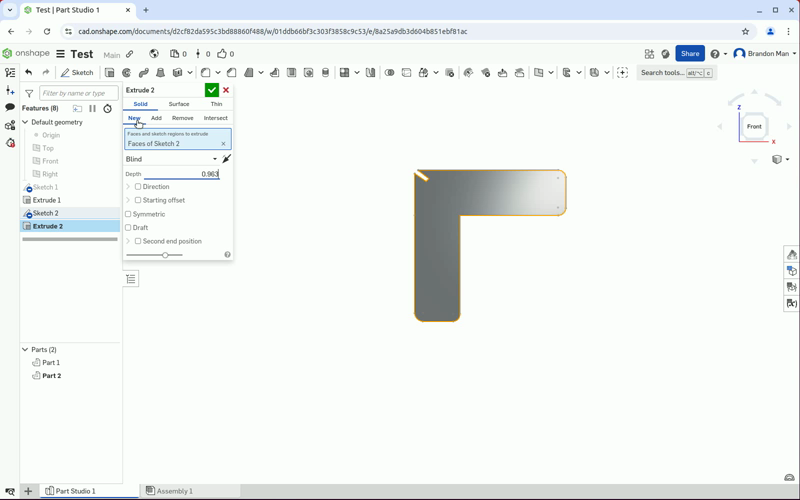
key(enter)
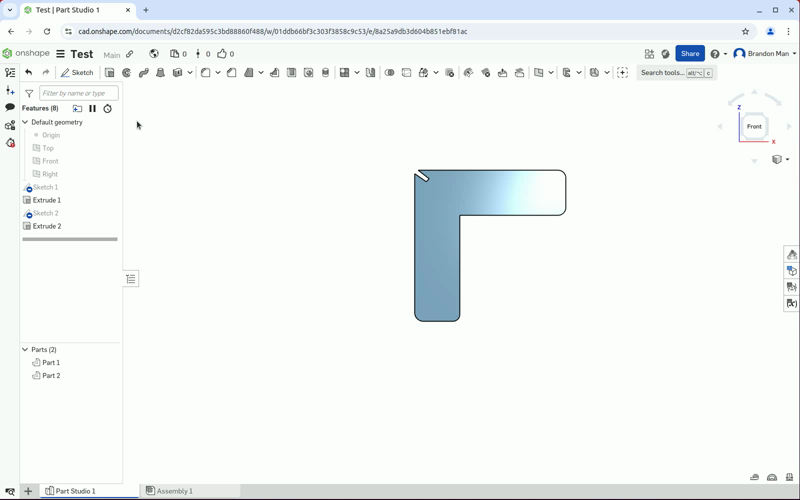
key(shift+h)
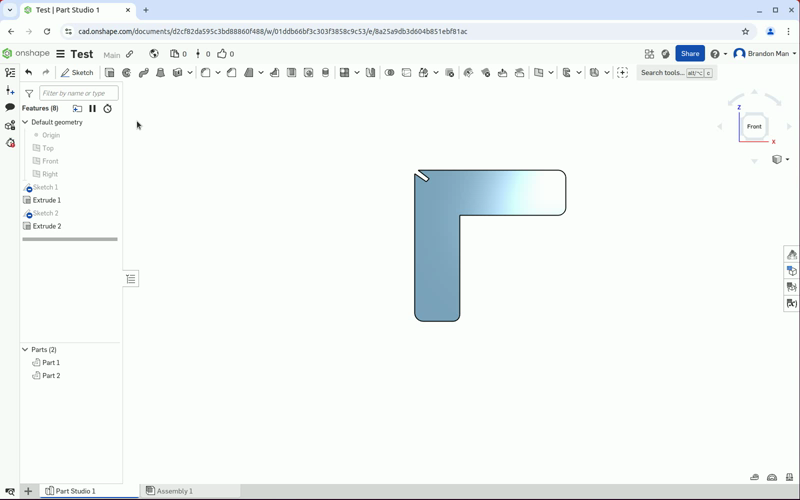
key(shift+h)
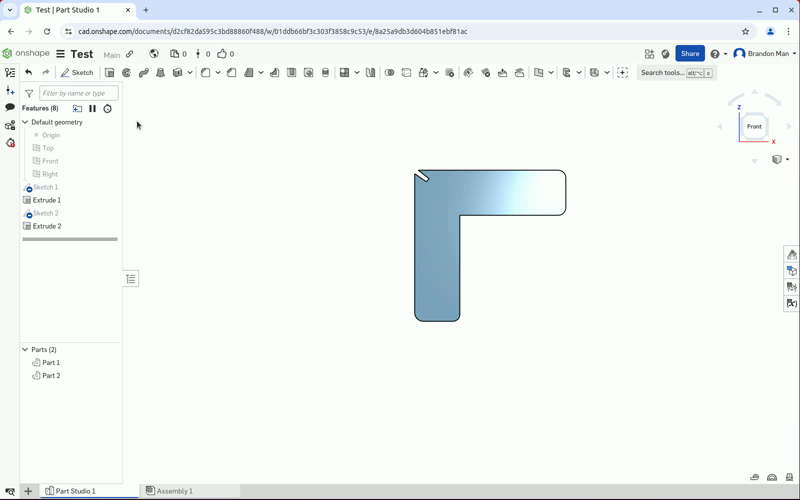
mouse_move(73, 189)
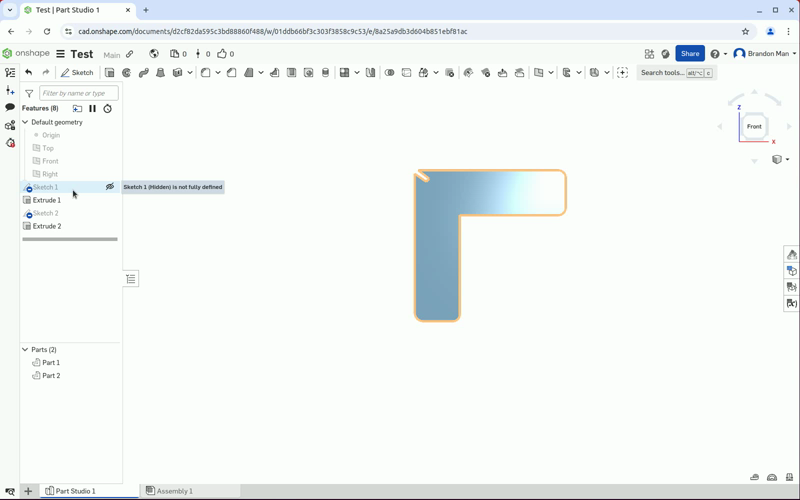
click(73, 189)
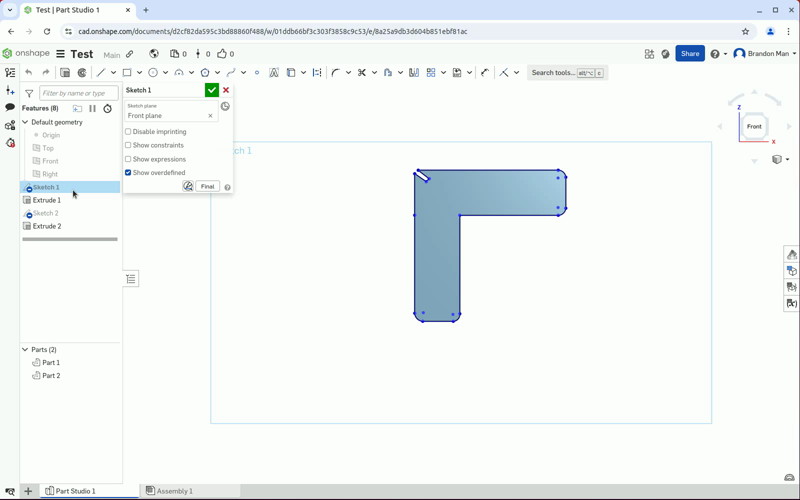
mouse_move(229, 92)
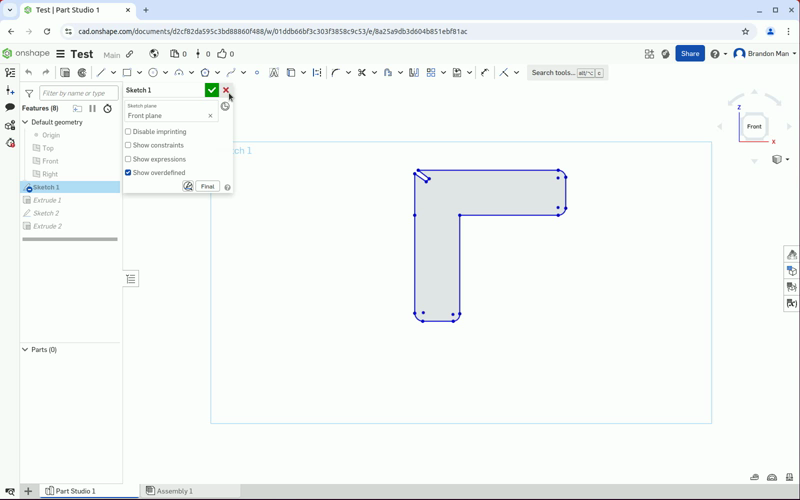
click(229, 92)
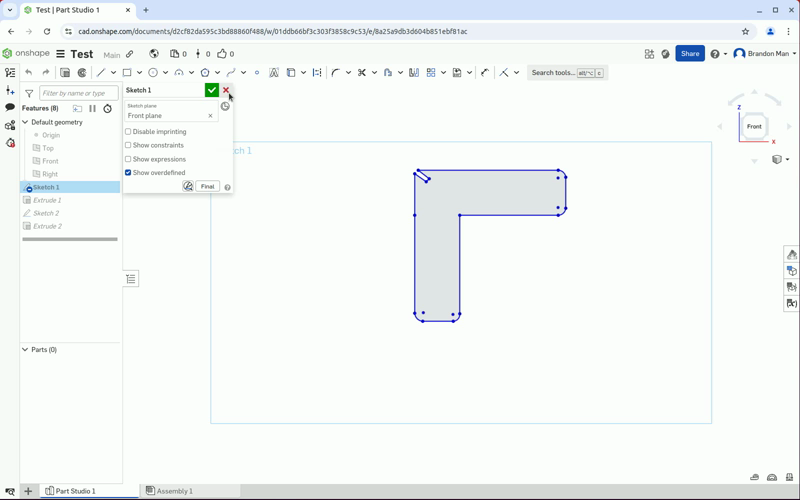
key(shift+s)
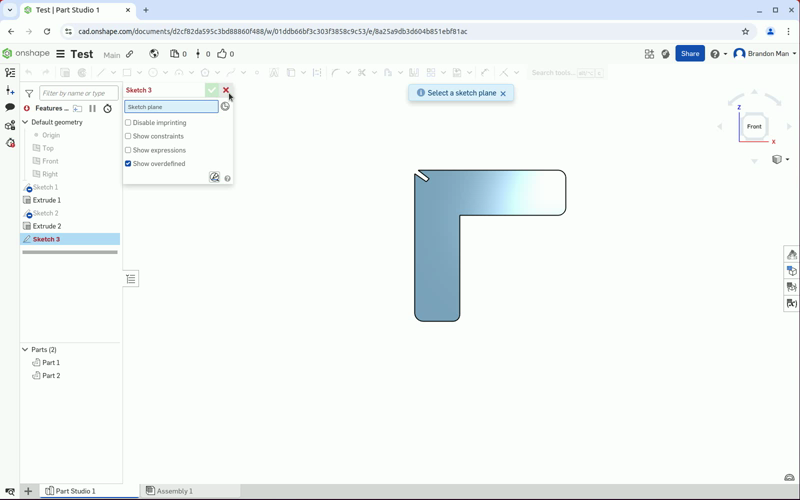
mouse_move(73, 163)
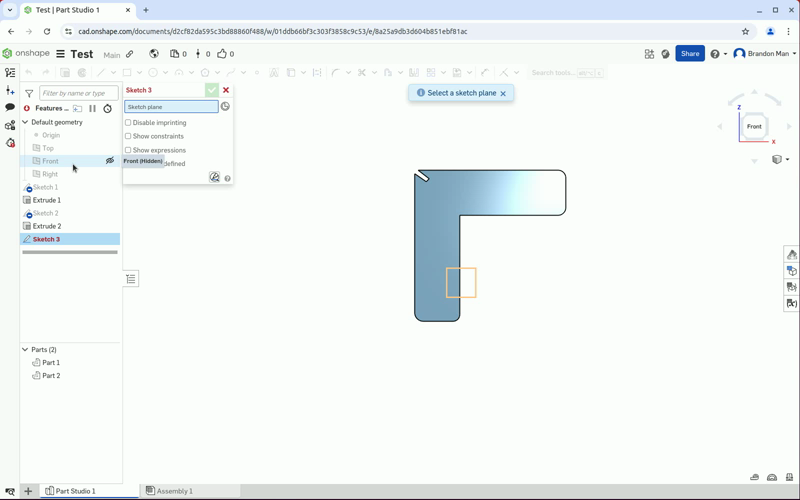
click(73, 163)
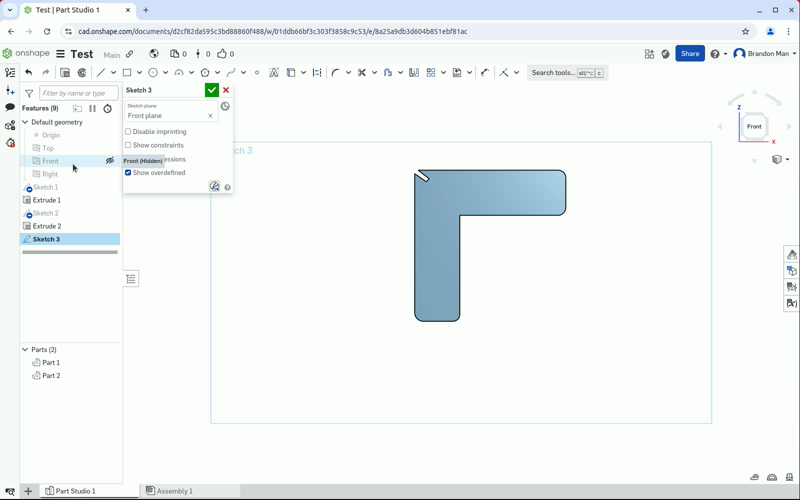
mouse_move(73, 352)
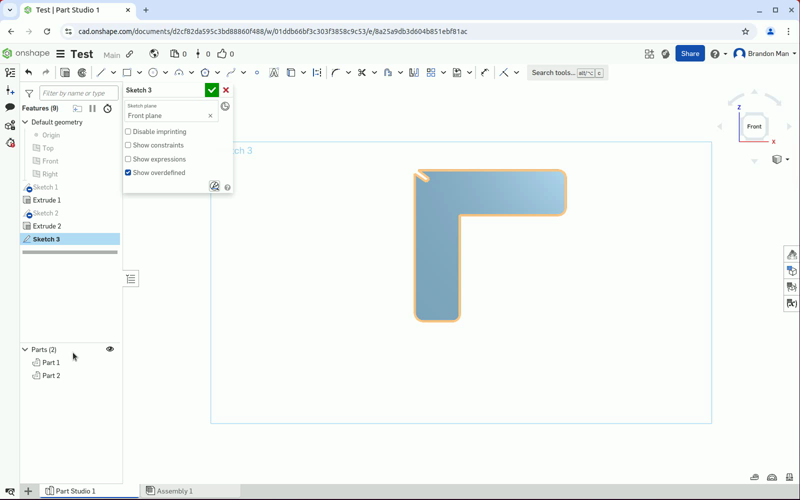
key(y)
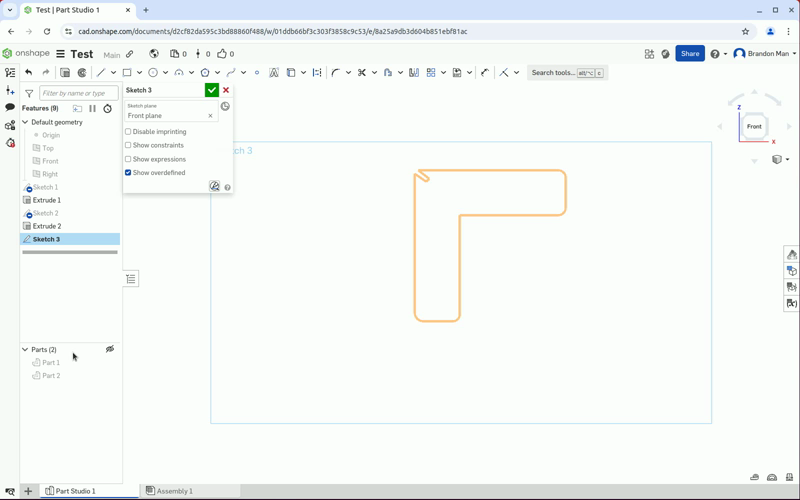
key(a)
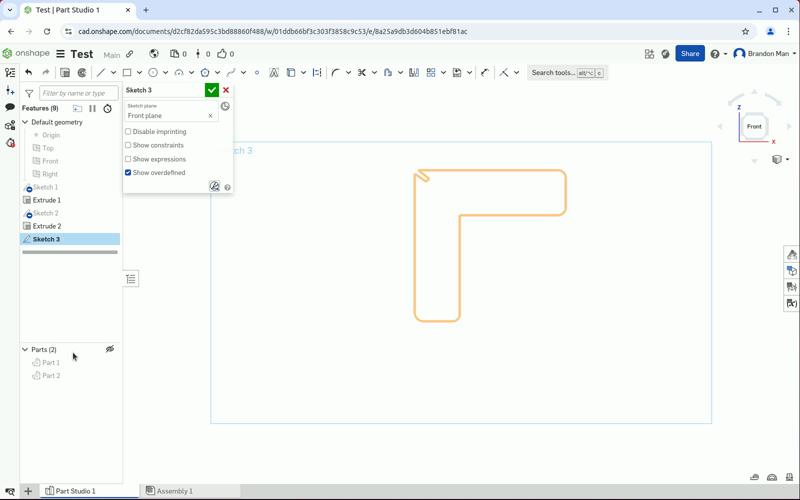
key_down(shift)
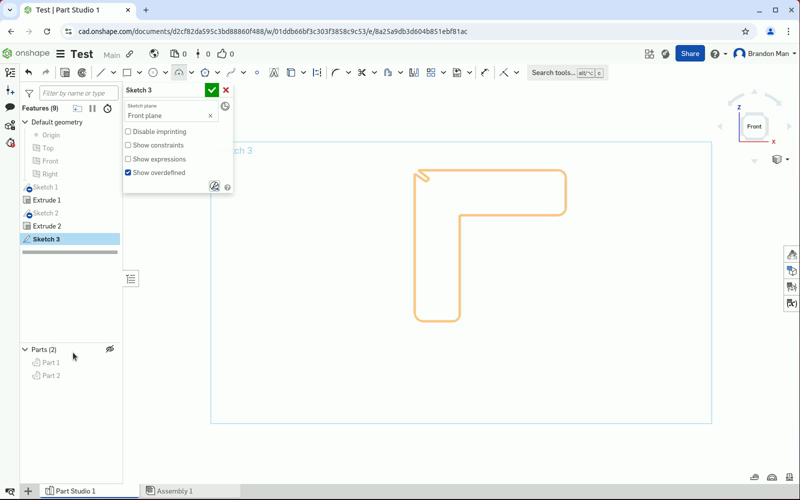
mouse_move(414, 313)
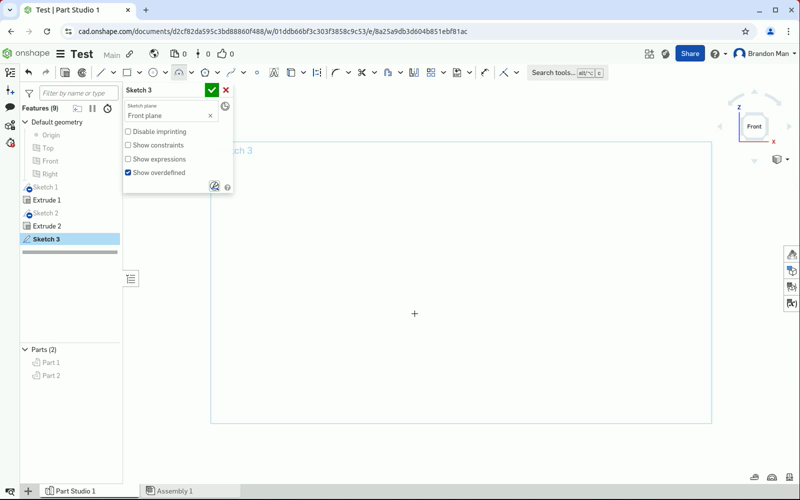
click(414, 313)
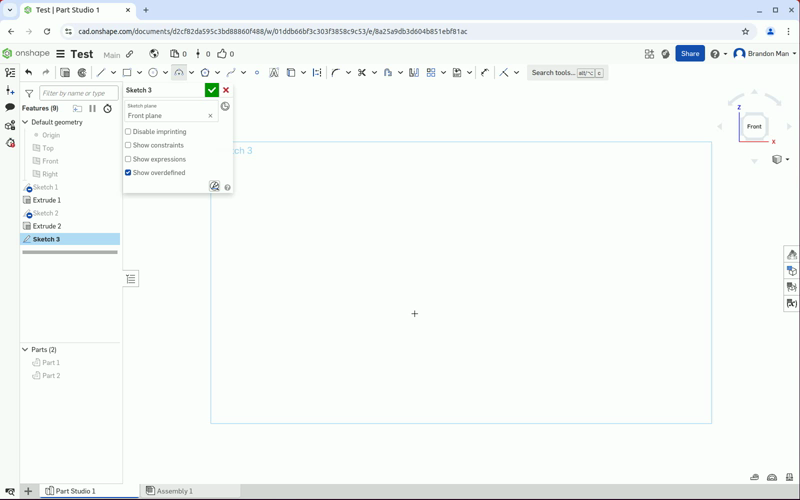
key_up(shift)
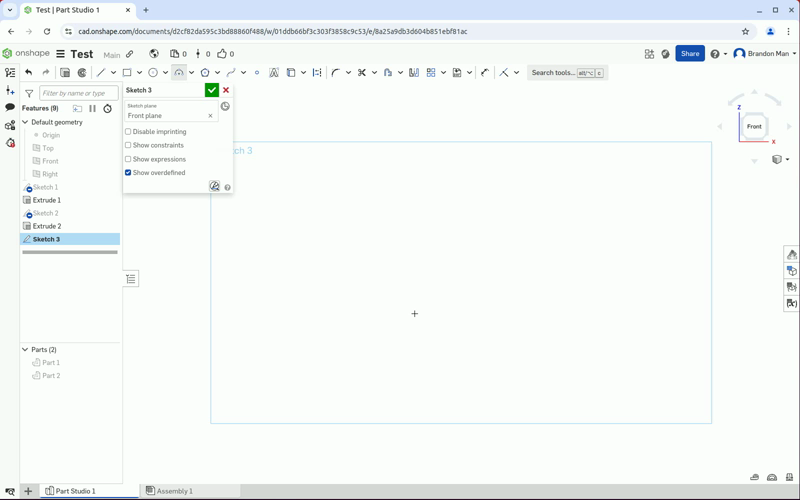
key_down(shift)
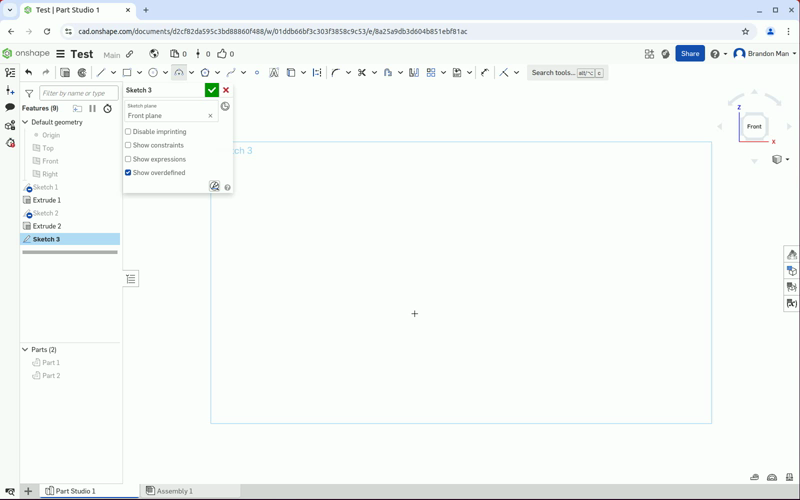
mouse_move(422, 321)
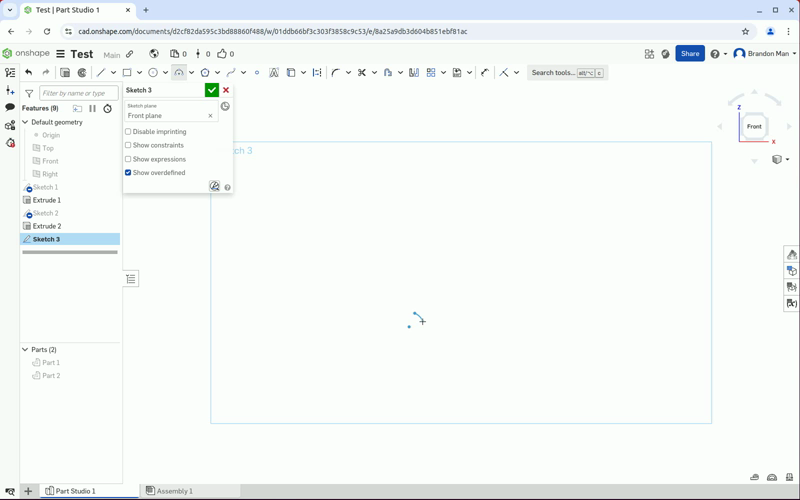
click(422, 321)
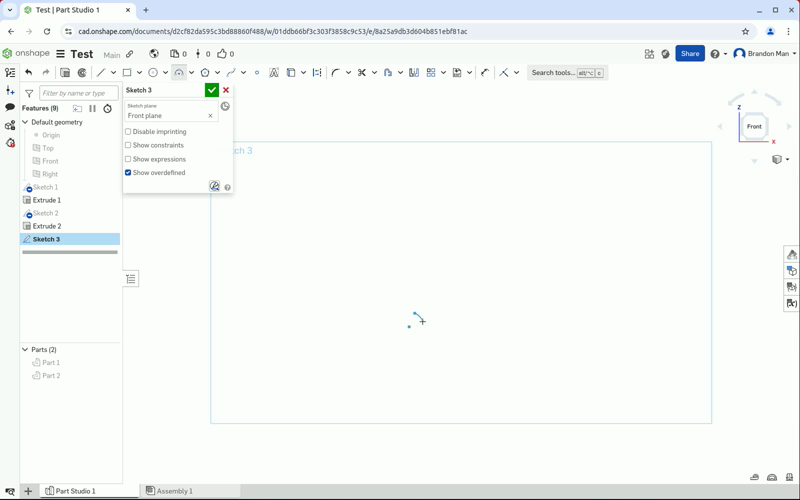
mouse_move(417, 318)
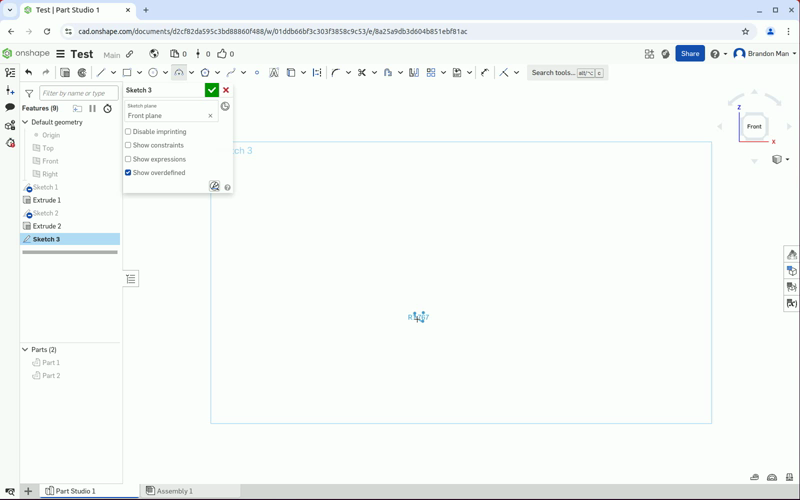
click(417, 318)
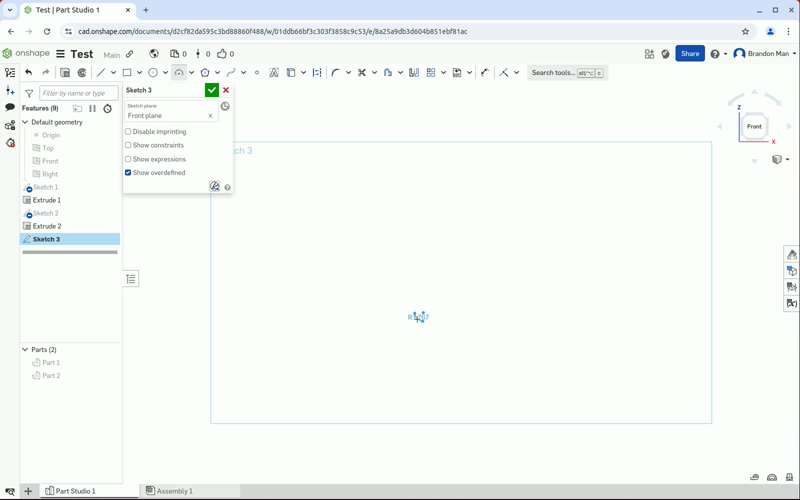
key_up(shift)
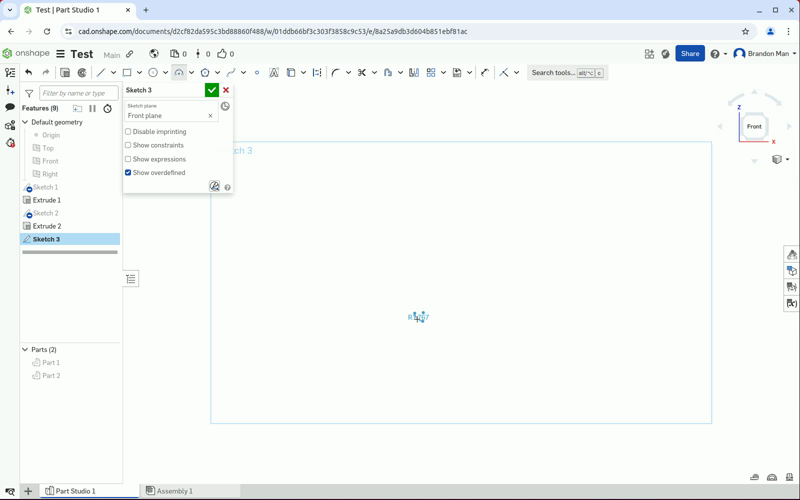
key(esc)
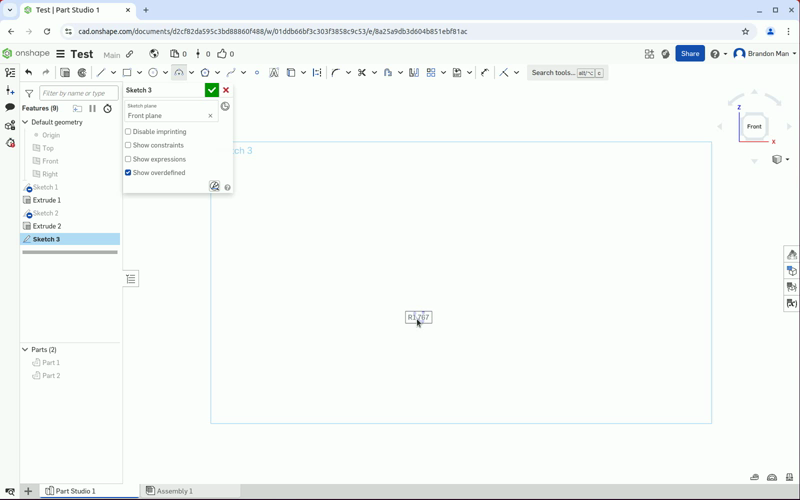
key(l)
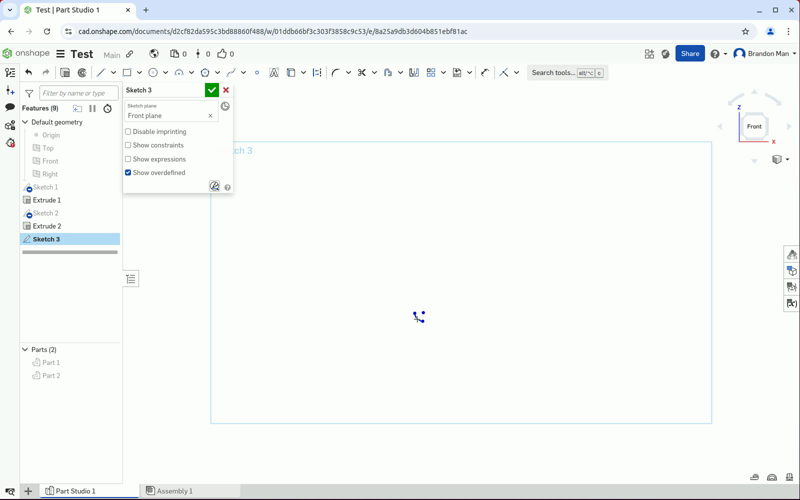
mouse_move(422, 321)
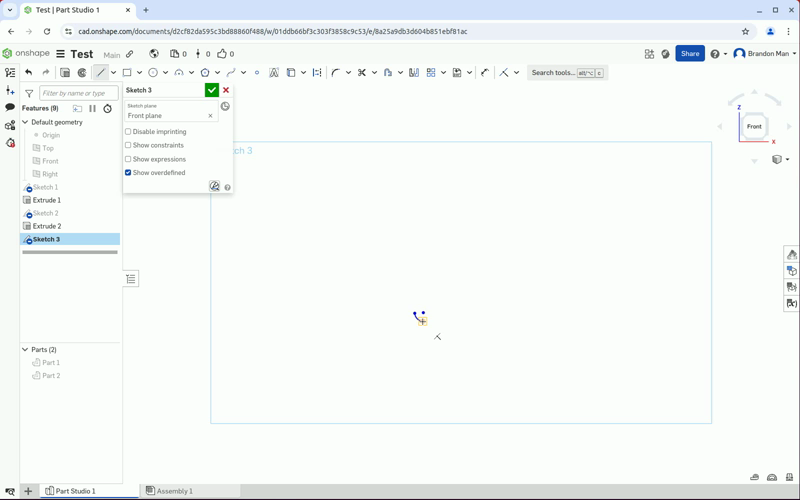
click(422, 321)
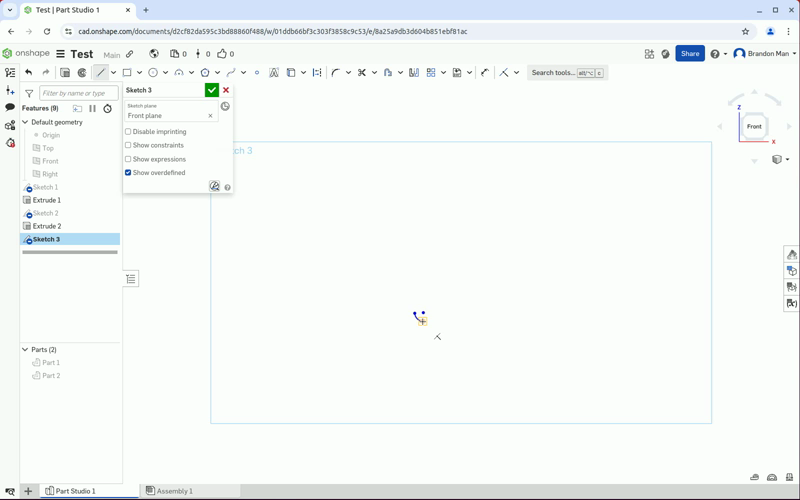
key_down(shift)
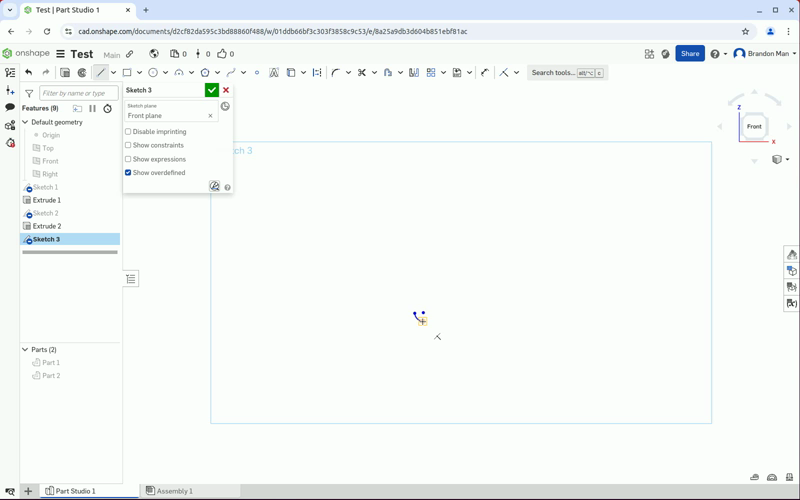
mouse_move(453, 321)
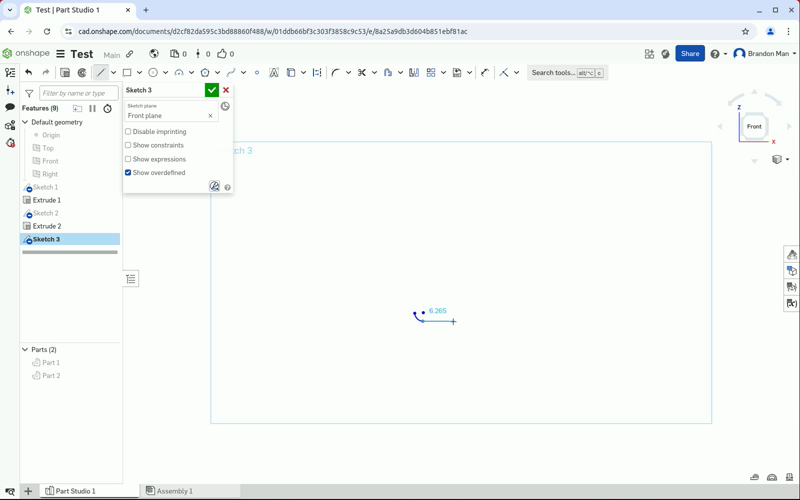
mouse_move(453, 321)
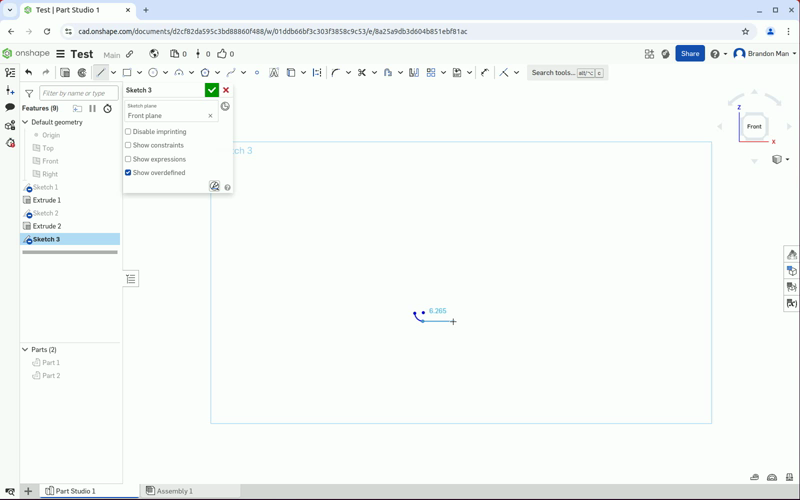
click(453, 321)
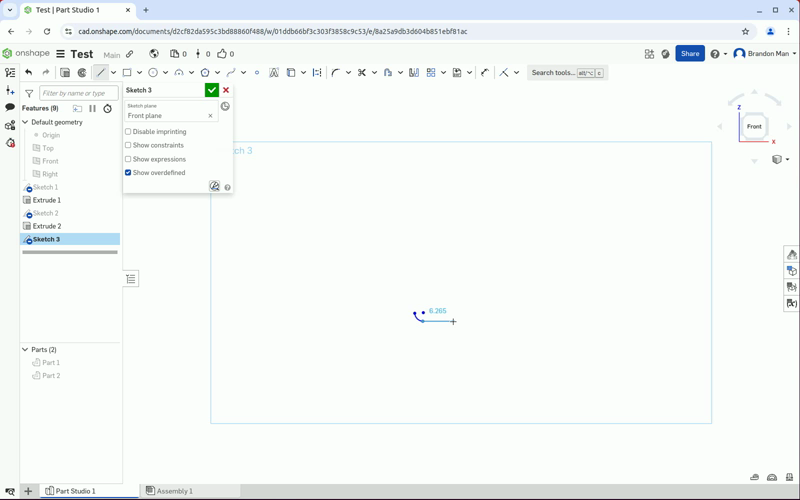
key_up(shift)
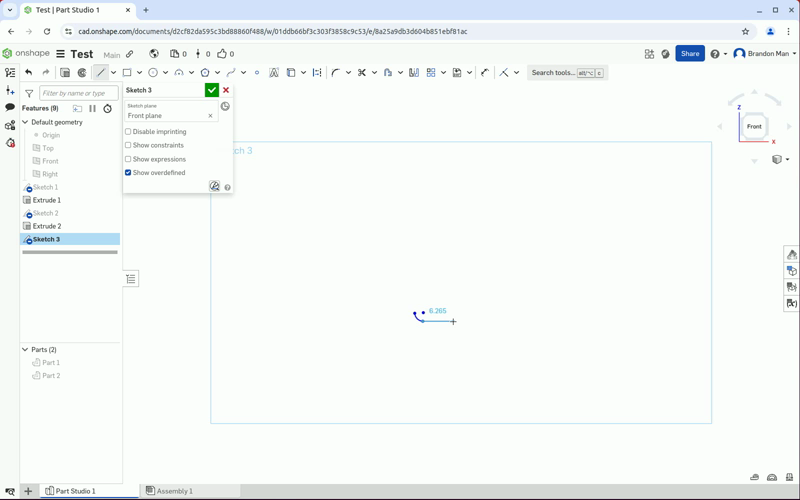
key(esc)
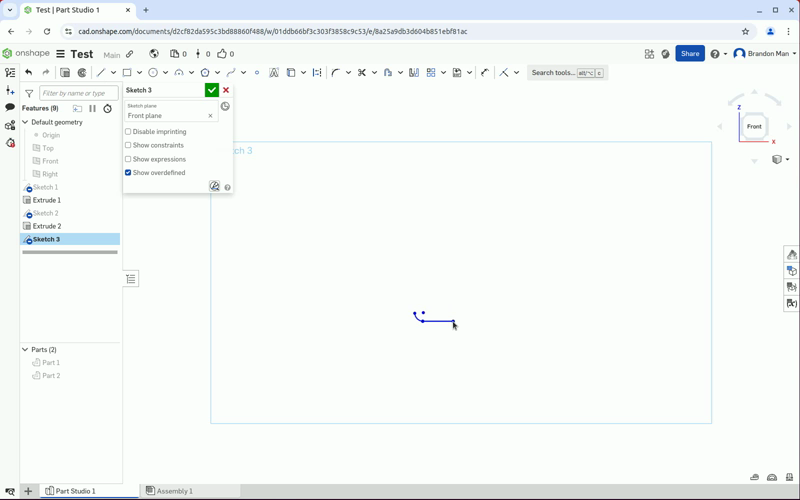
key(a)
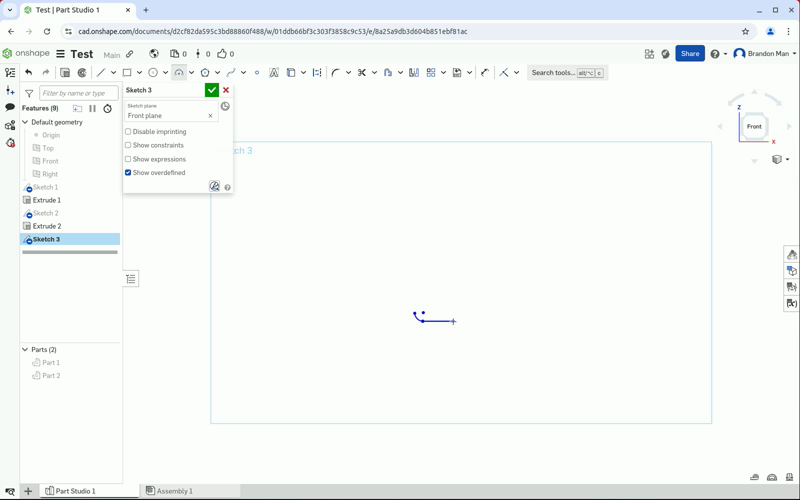
mouse_move(453, 321)
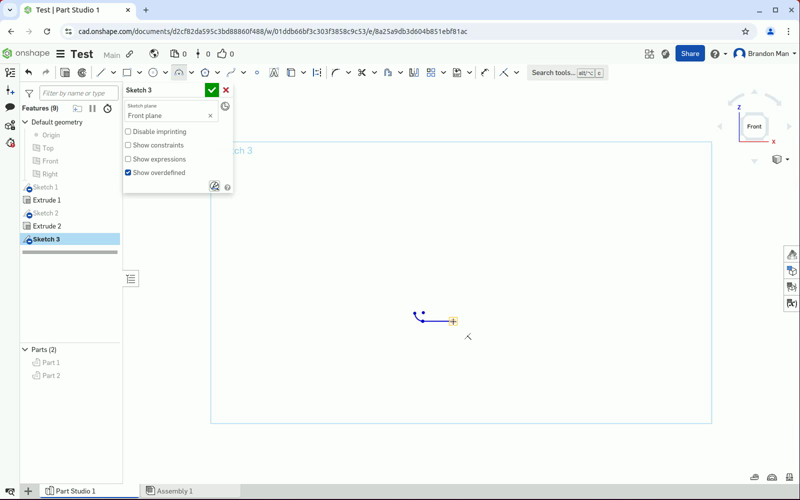
click(453, 321)
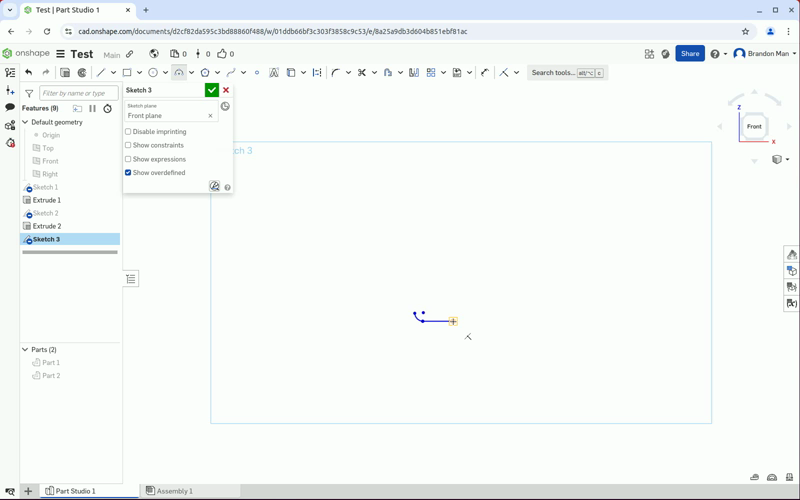
key_down(shift)
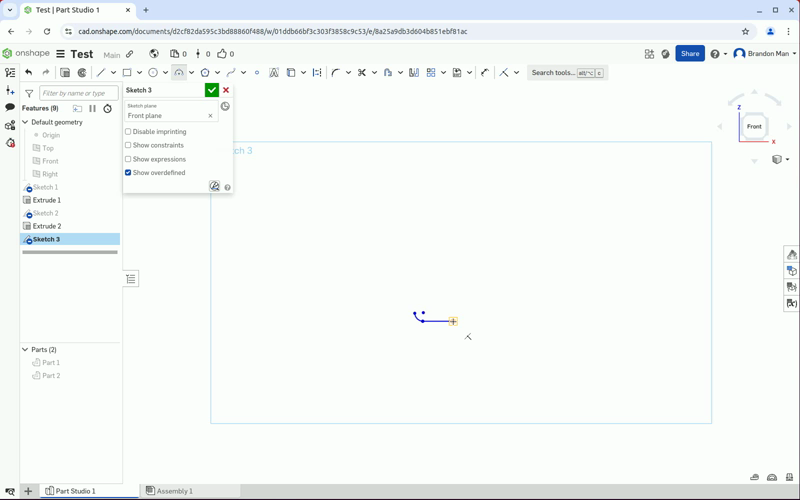
mouse_move(459, 313)
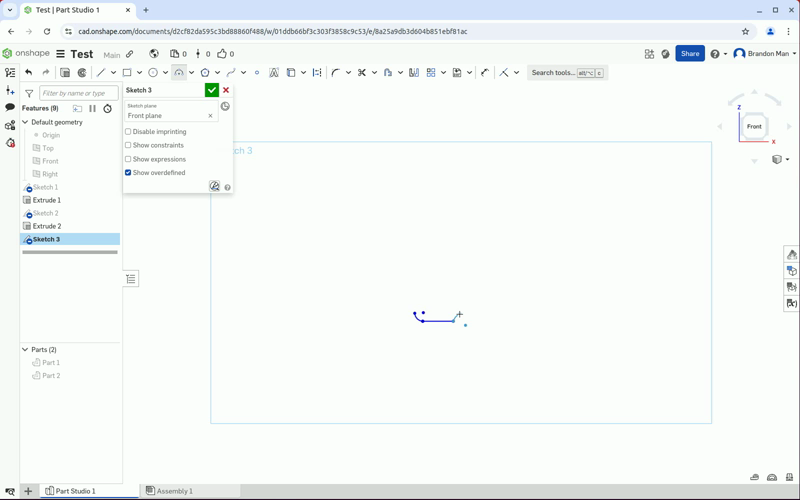
click(459, 313)
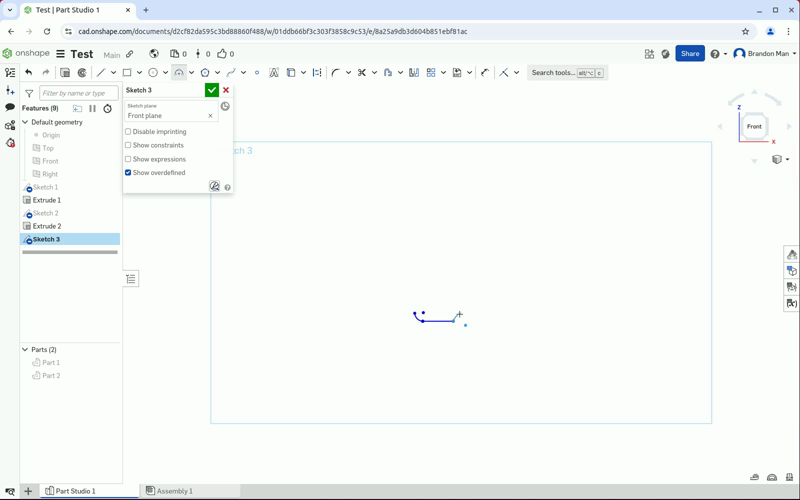
mouse_move(458, 318)
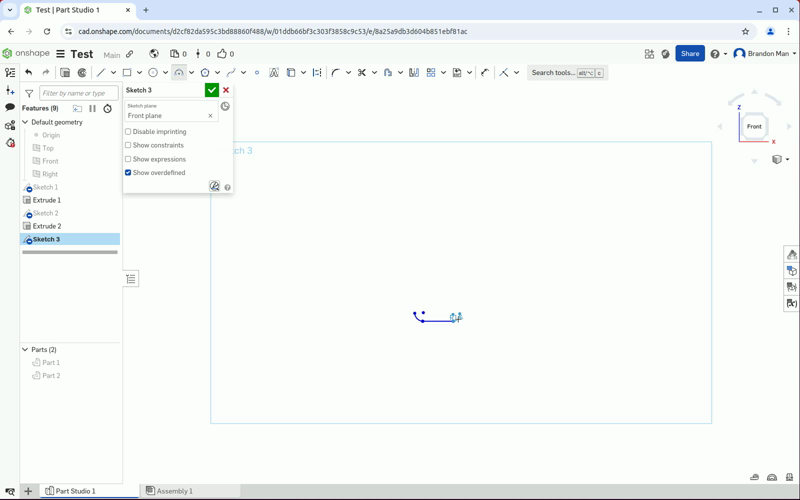
click(458, 318)
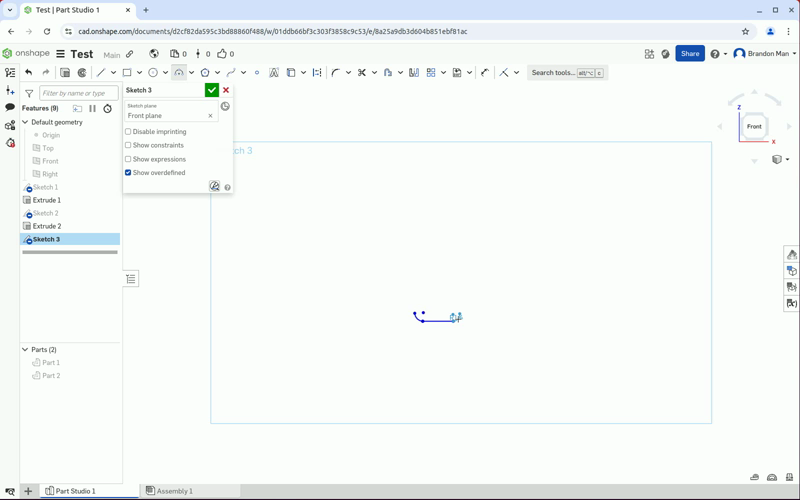
key_up(shift)
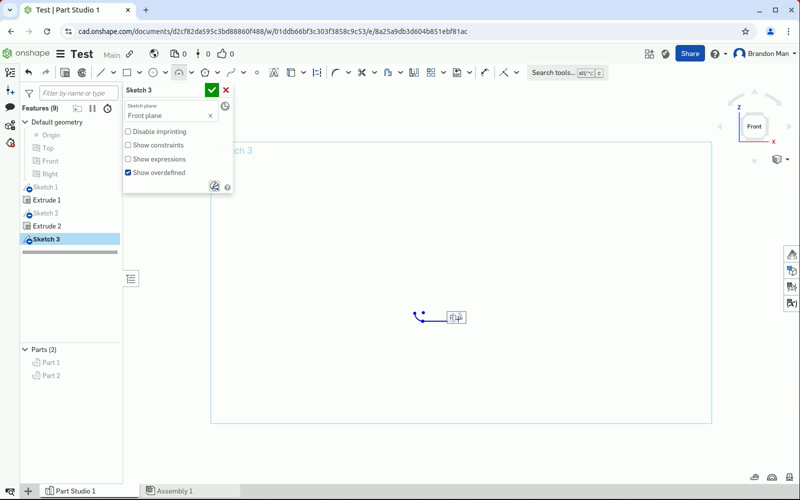
key(esc)
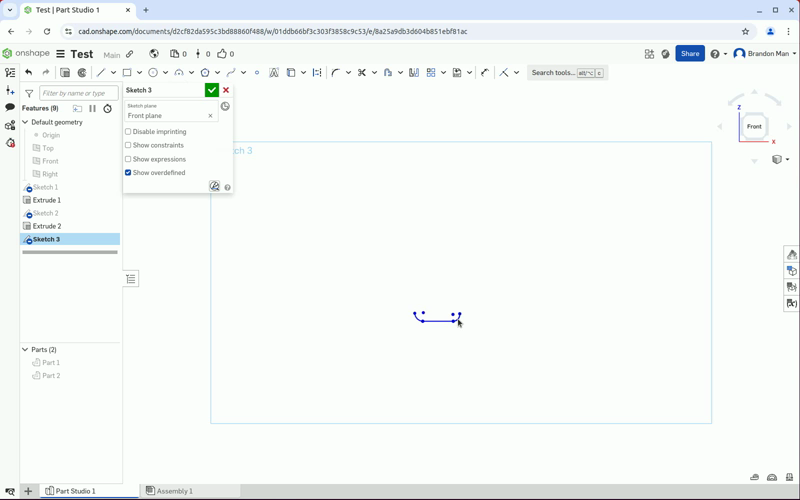
key(l)
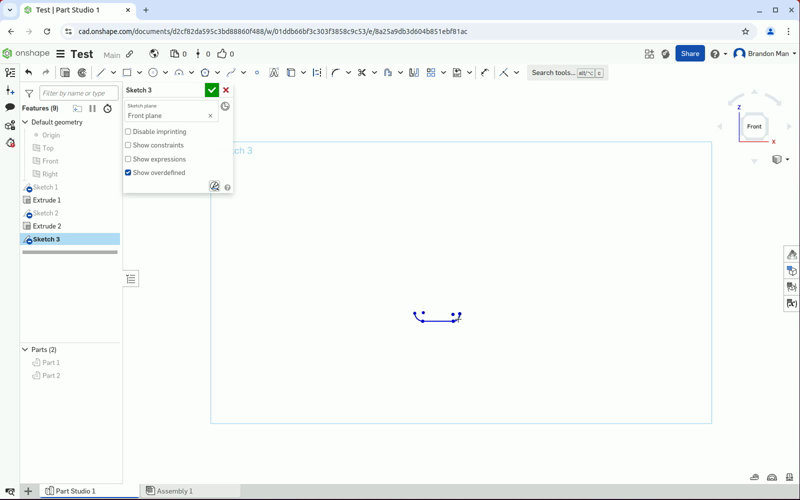
mouse_move(459, 313)
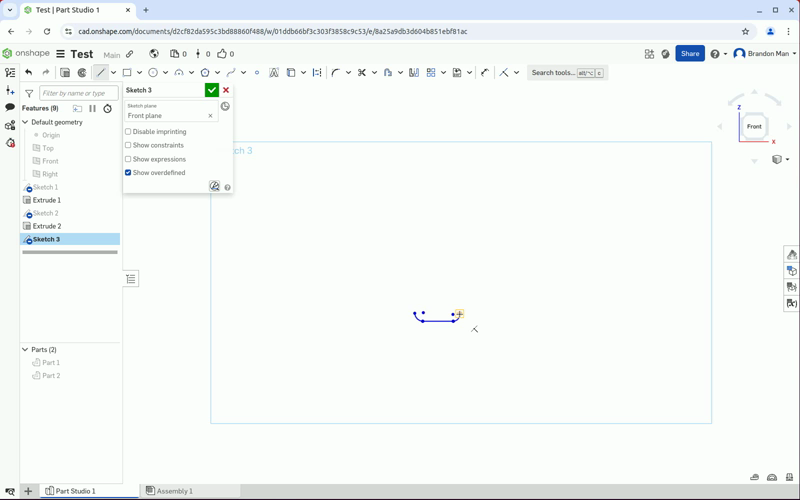
click(459, 313)
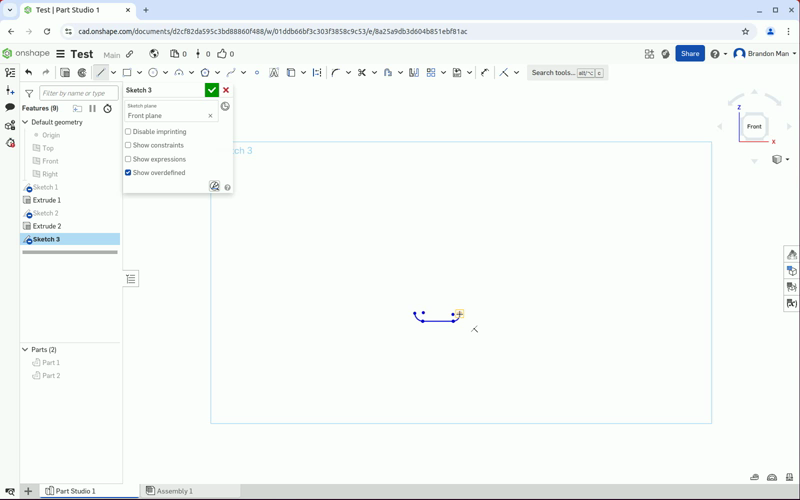
key_down(shift)
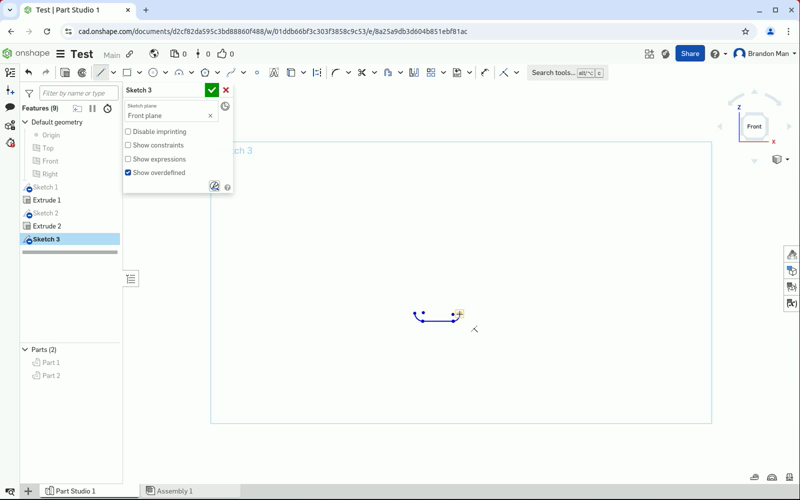
mouse_move(459, 215)
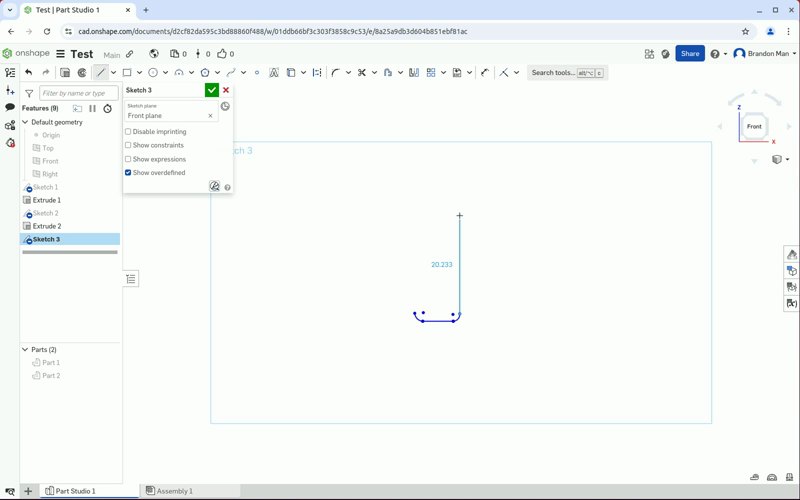
click(459, 215)
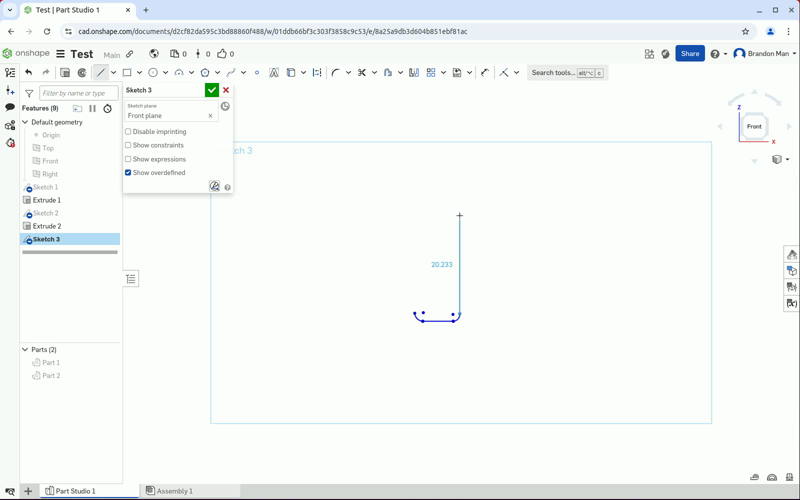
key_up(shift)
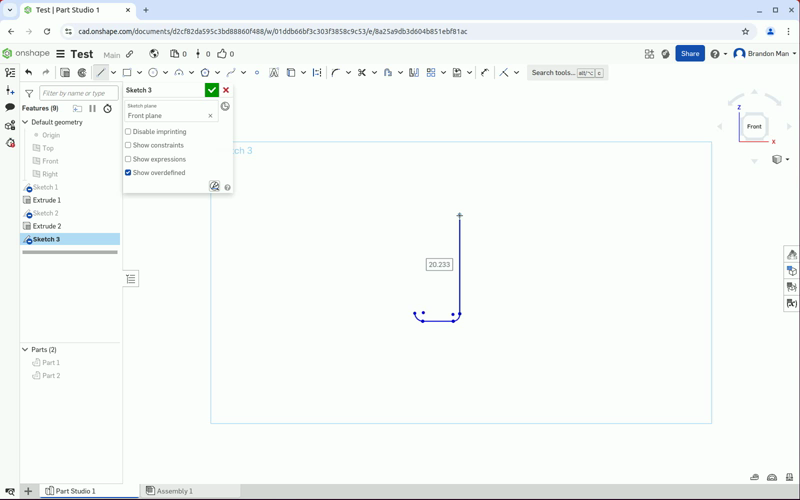
key_down(shift)
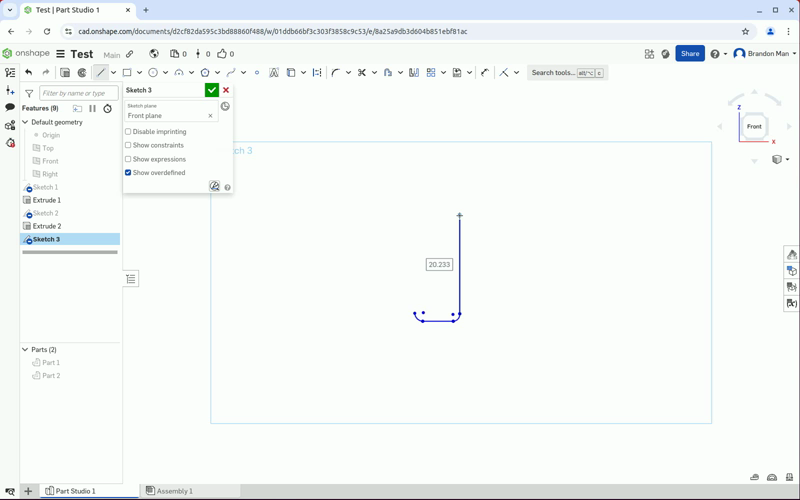
mouse_move(558, 215)
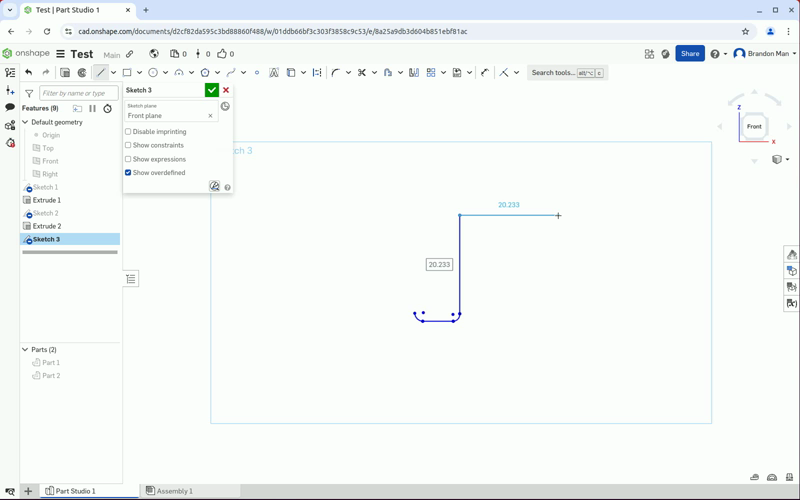
click(558, 215)
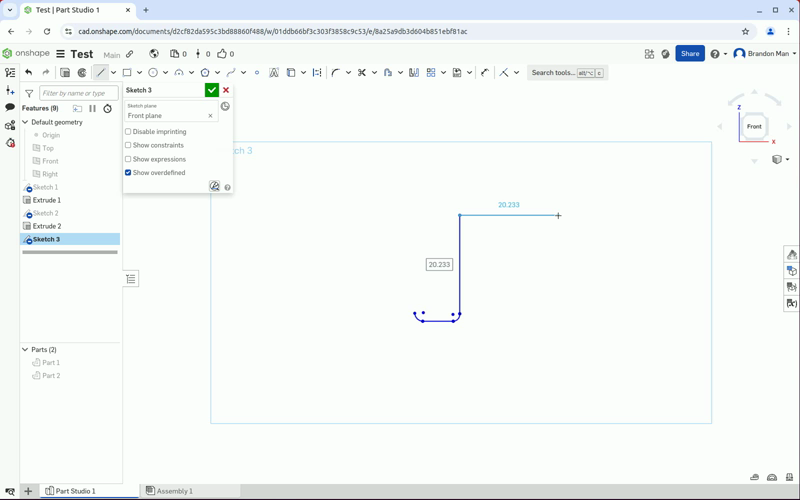
key_up(shift)
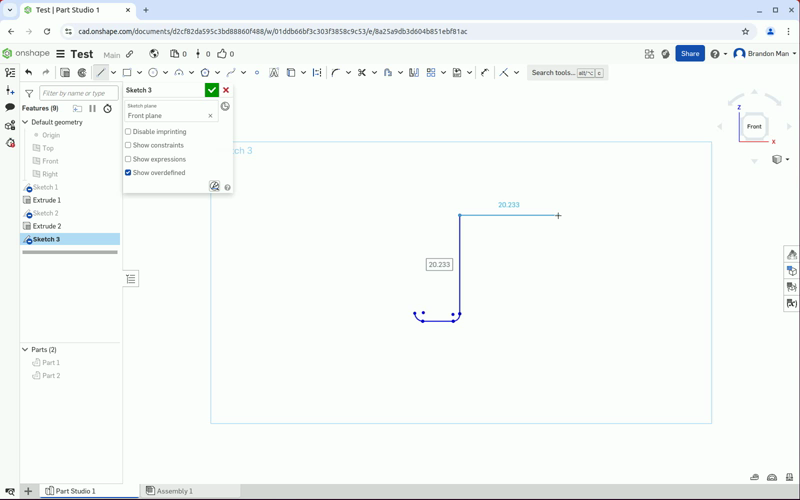
key(esc)
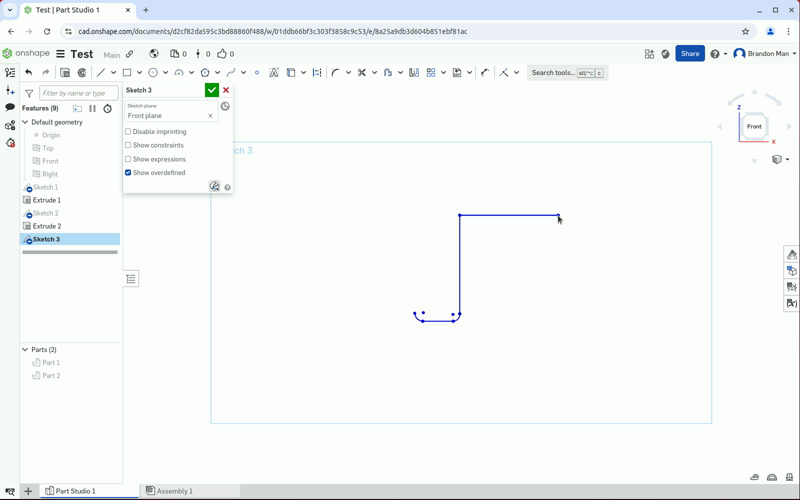
key(a)
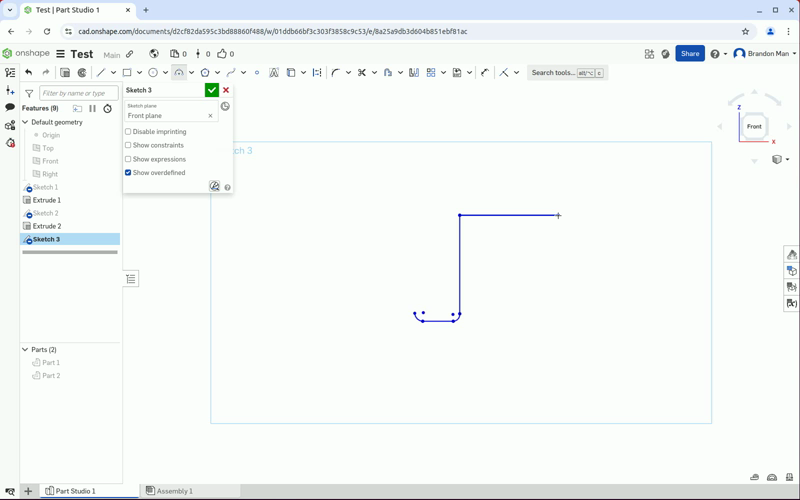
mouse_move(558, 215)
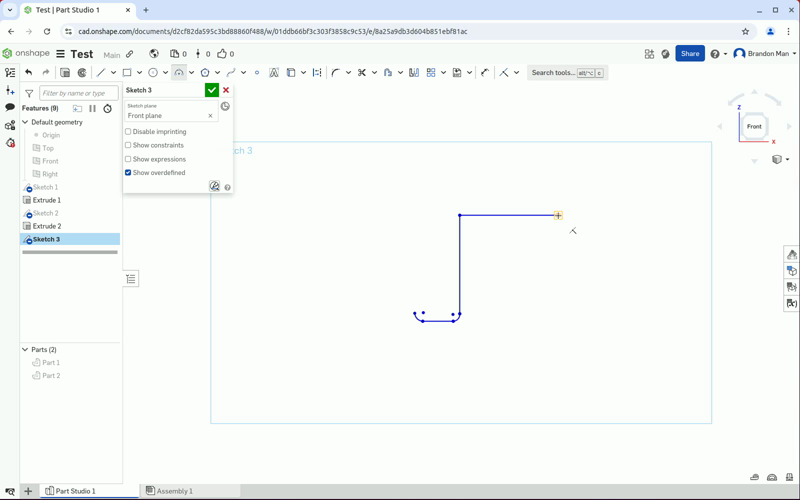
click(558, 215)
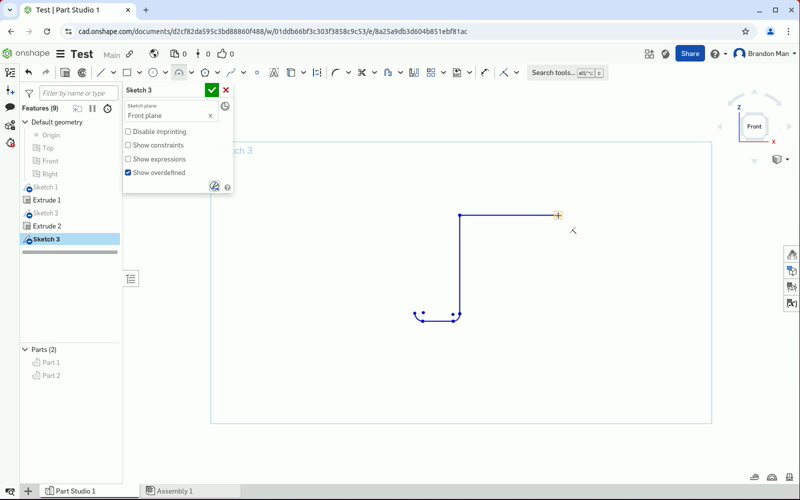
key_down(shift)
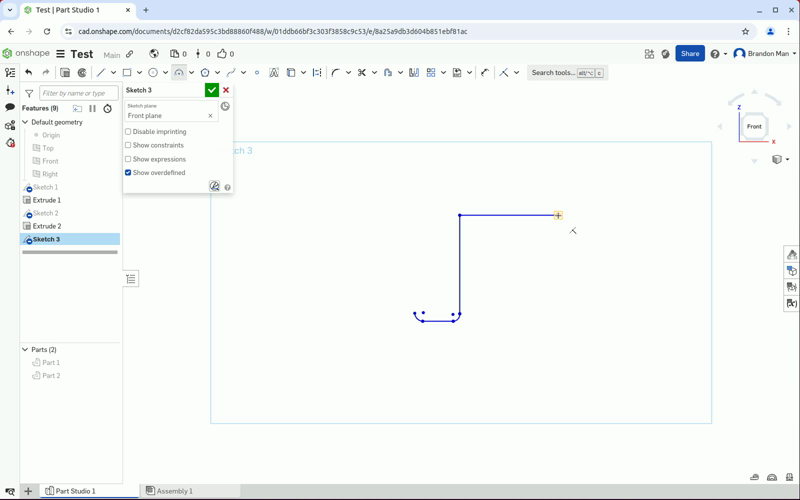
mouse_move(565, 208)
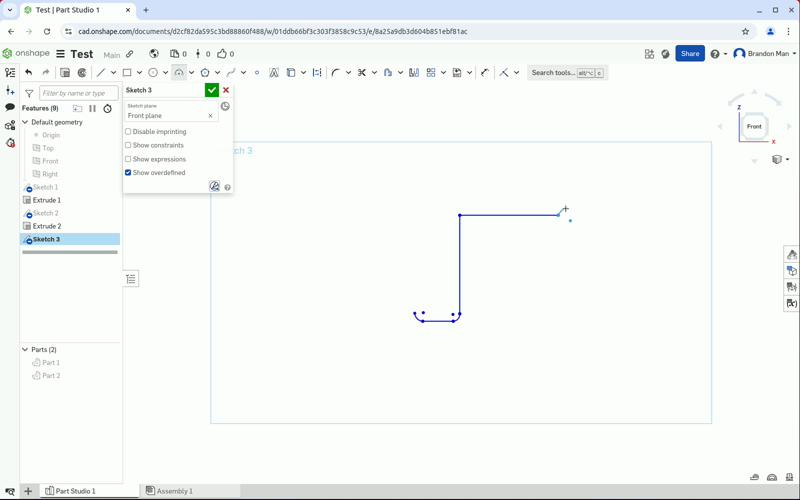
click(565, 208)
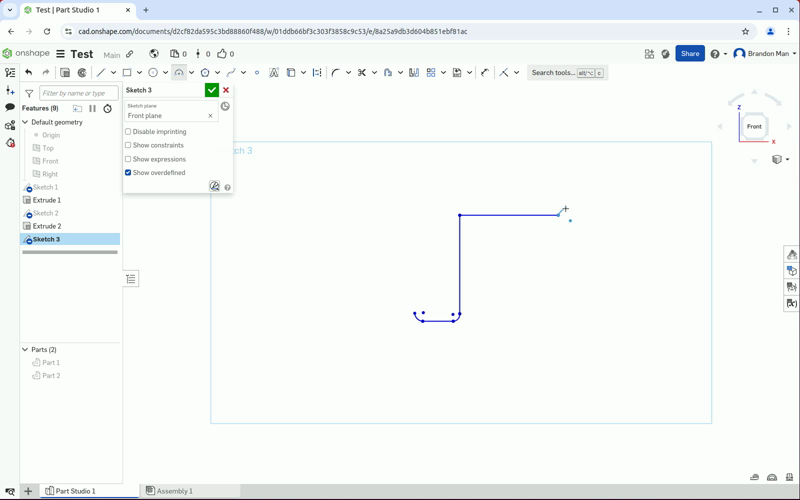
mouse_move(563, 213)
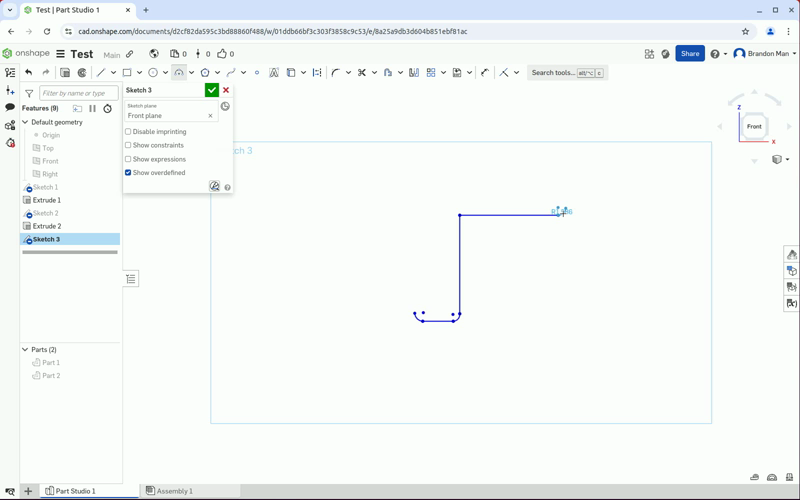
click(563, 213)
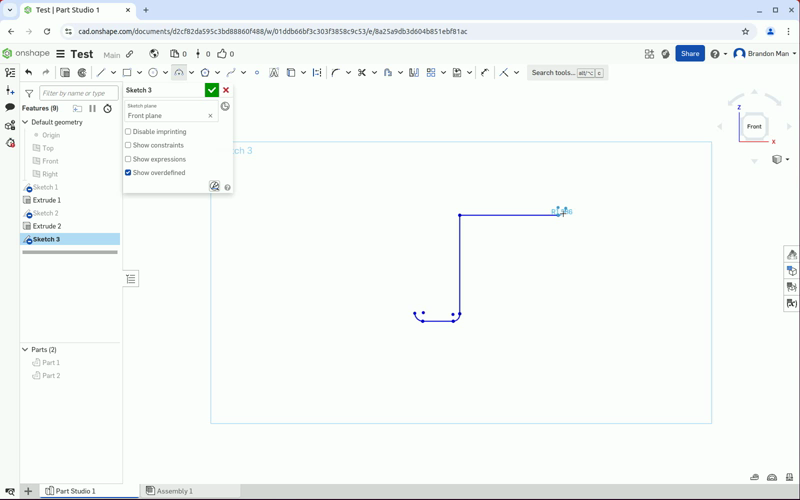
key_up(shift)
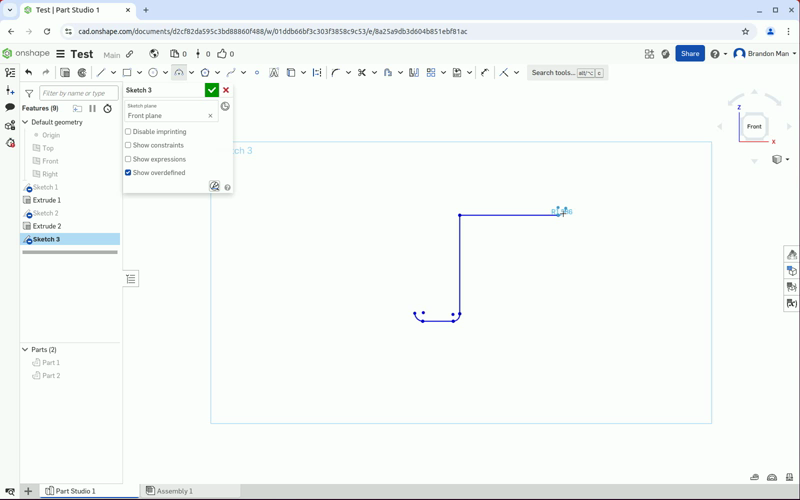
key(esc)
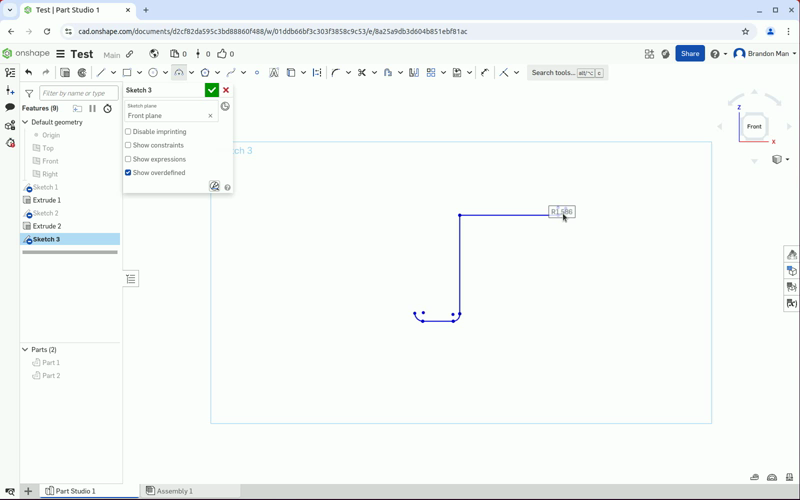
key(l)
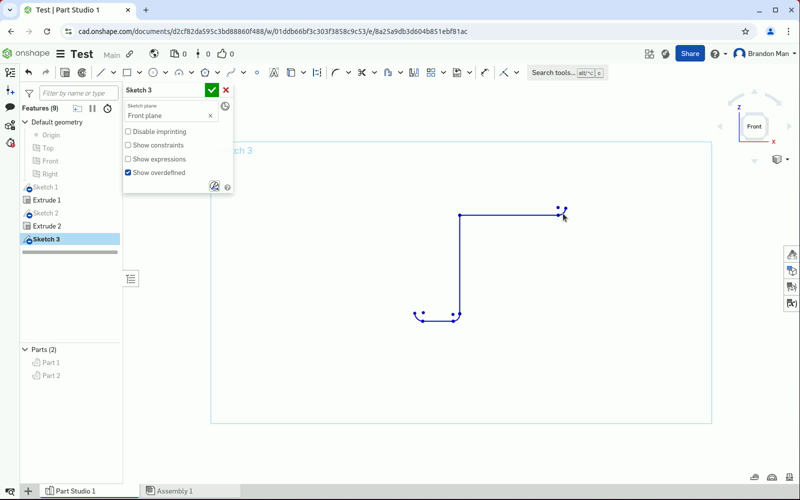
mouse_move(565, 208)
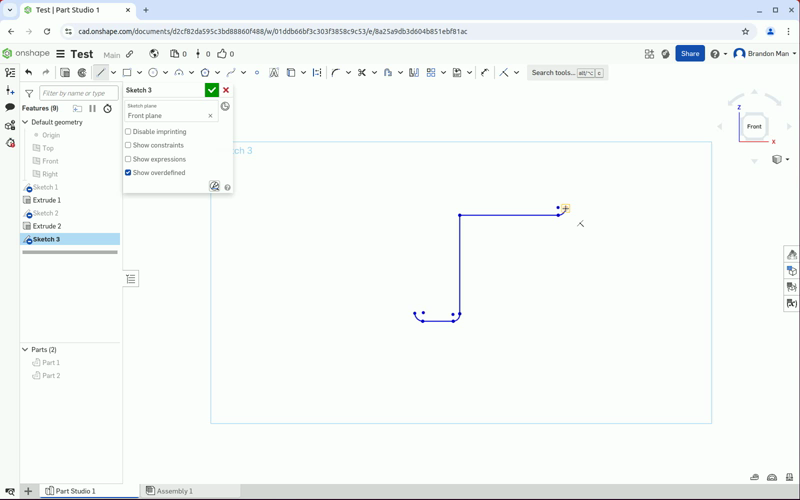
click(565, 208)
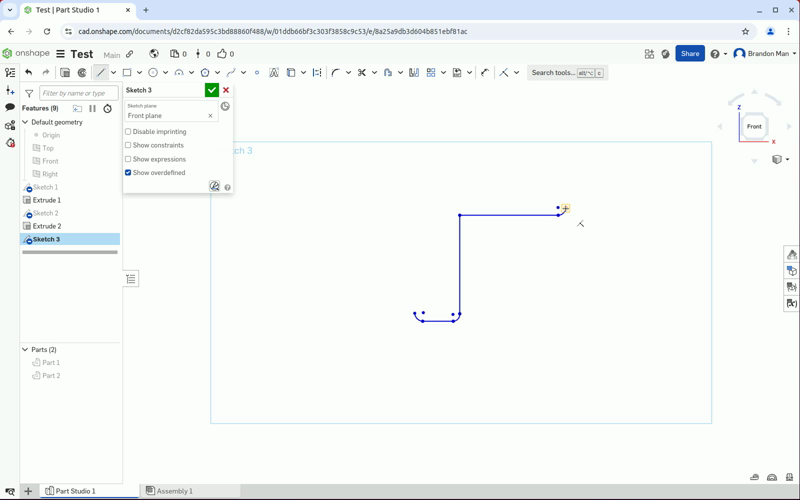
key_down(shift)
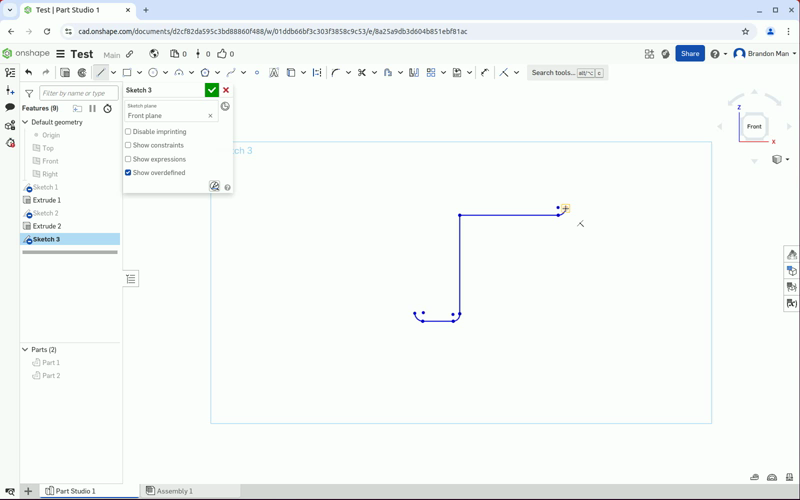
mouse_move(589, 208)
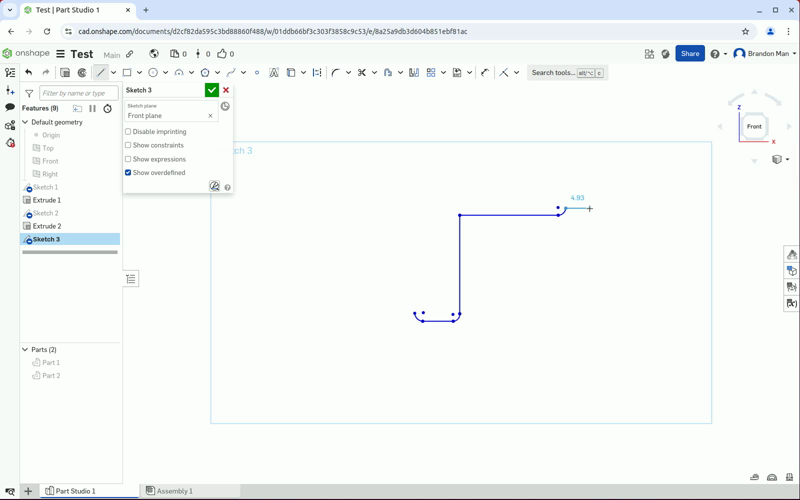
mouse_move(565, 177)
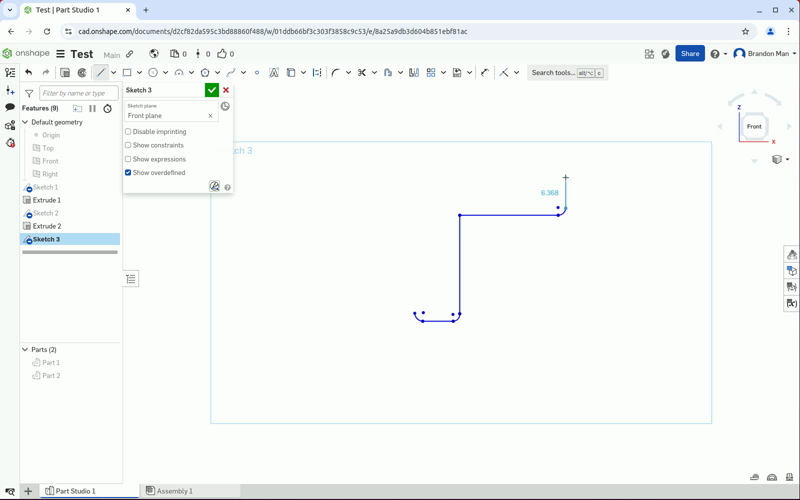
click(565, 177)
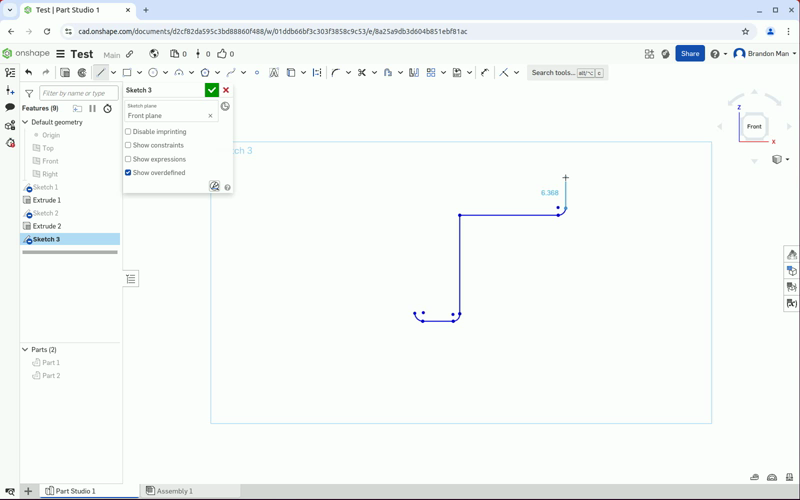
key_up(shift)
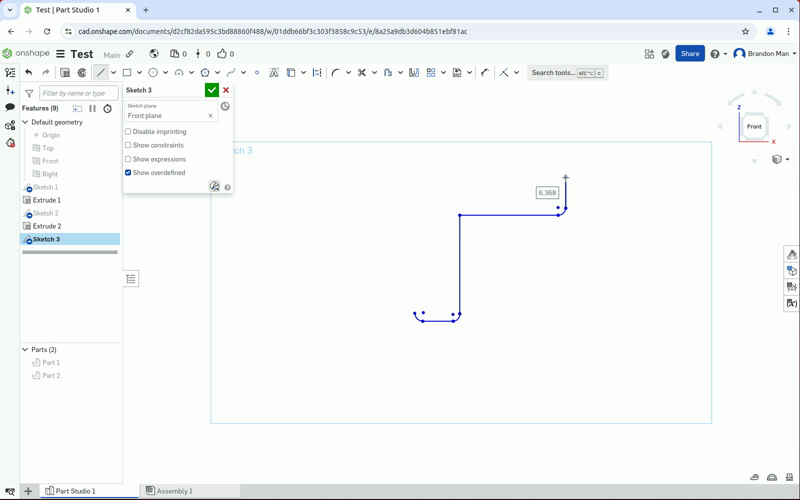
key(esc)
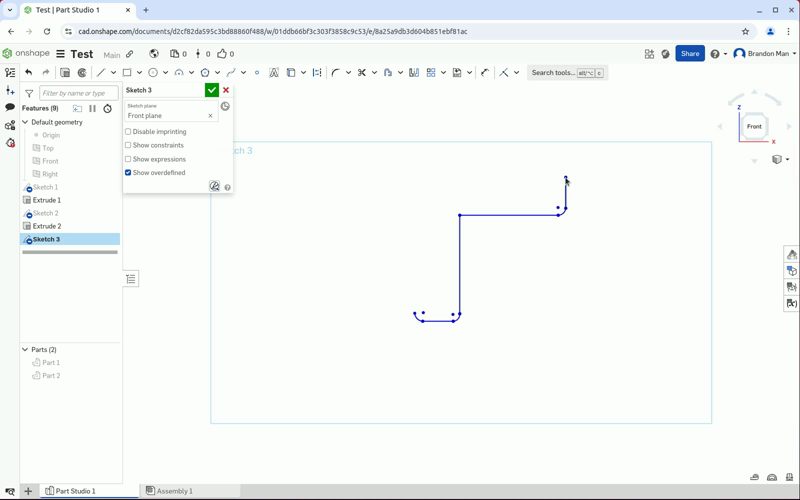
key(a)
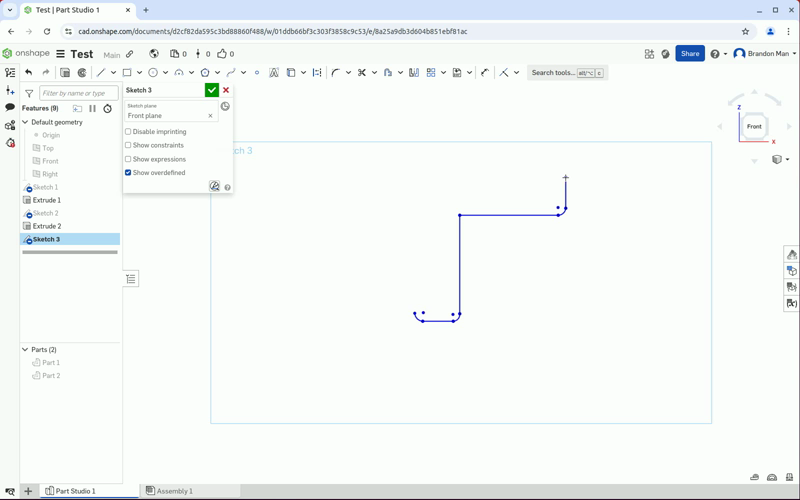
mouse_move(565, 177)
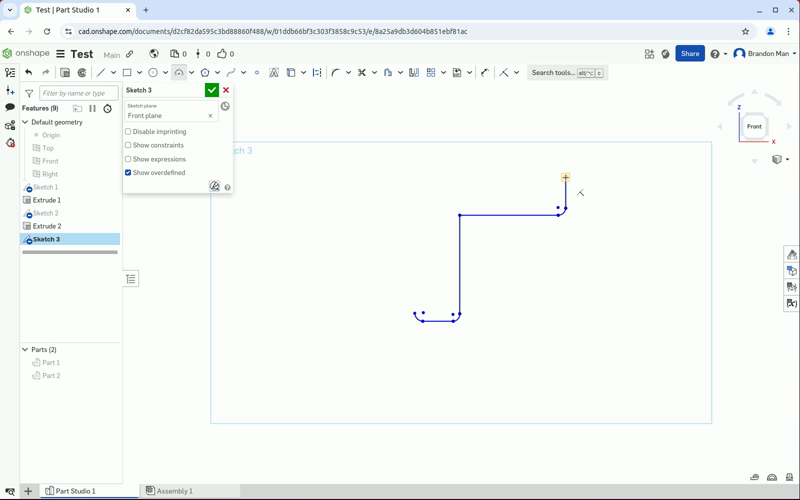
click(565, 177)
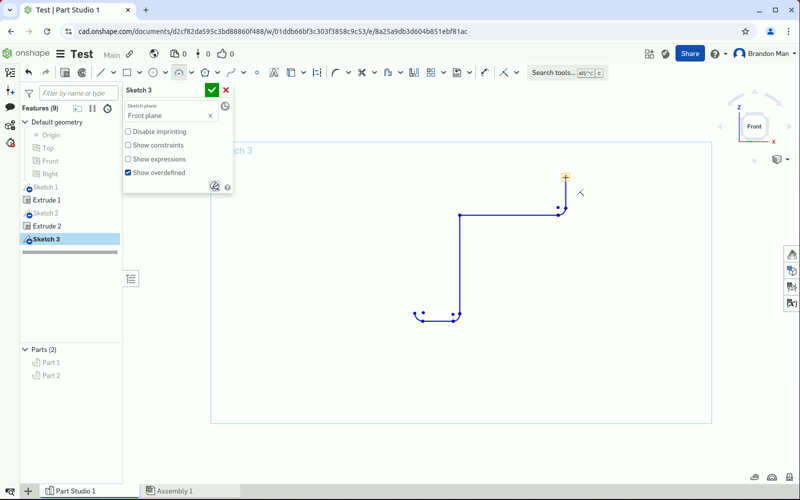
key_down(shift)
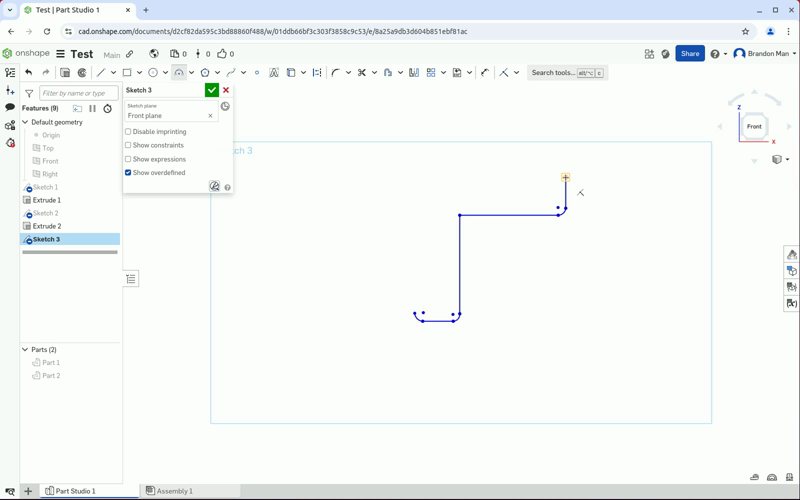
mouse_move(558, 170)
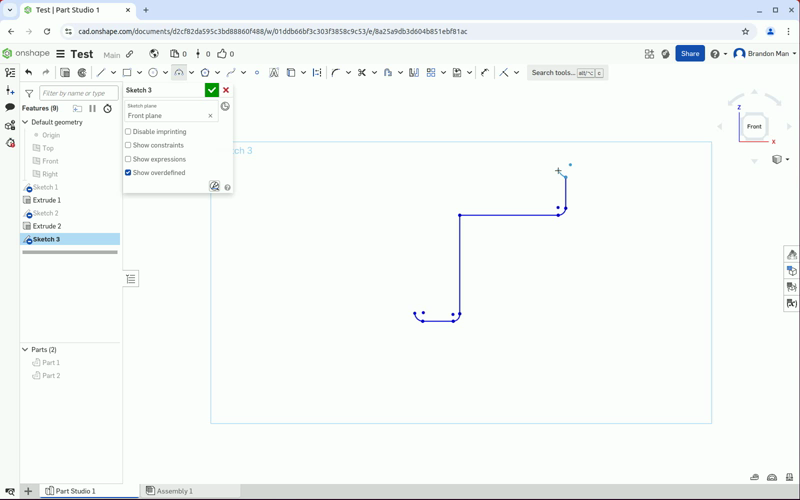
click(558, 170)
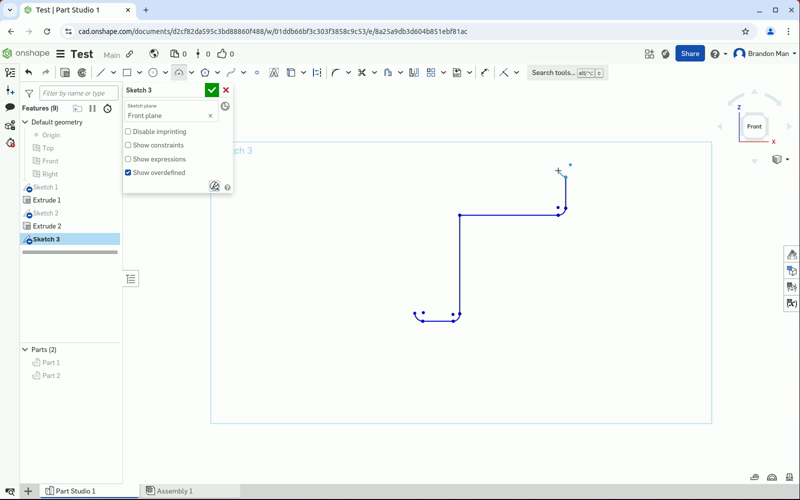
mouse_move(563, 172)
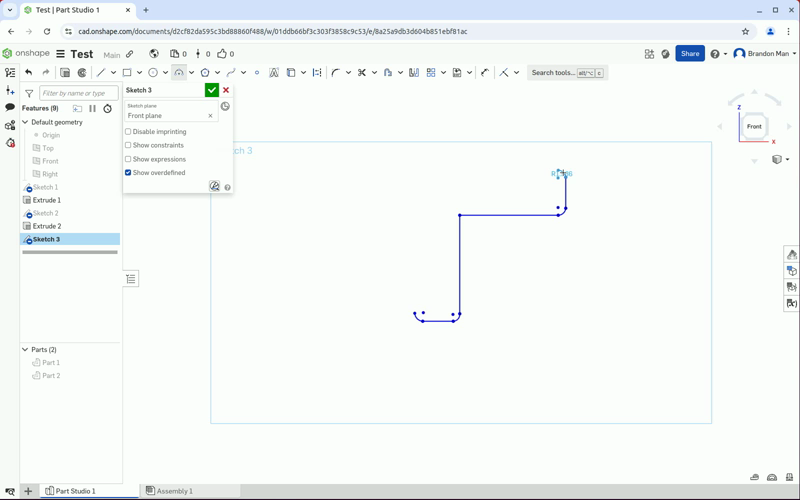
click(563, 172)
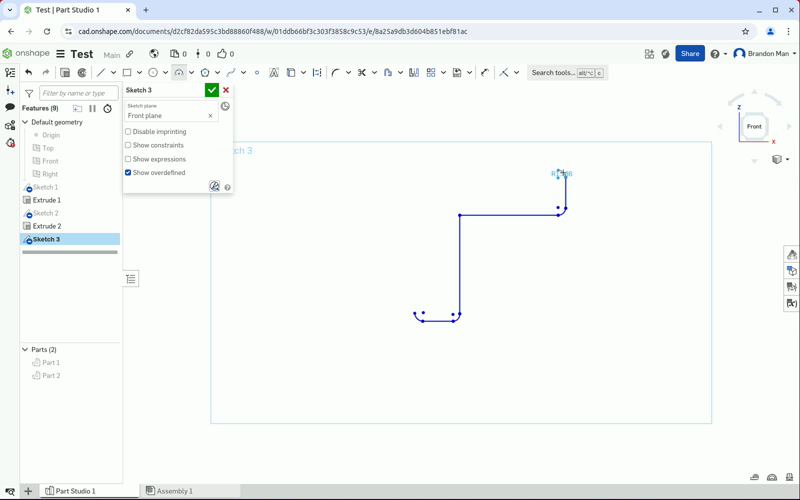
key_up(shift)
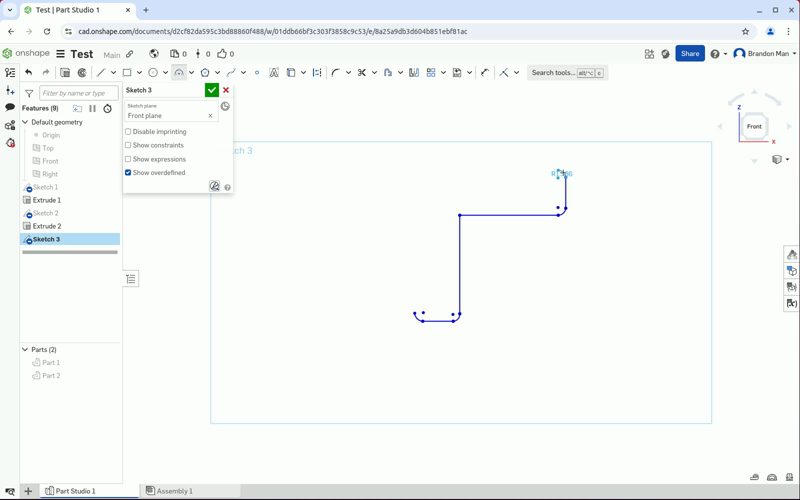
key(esc)
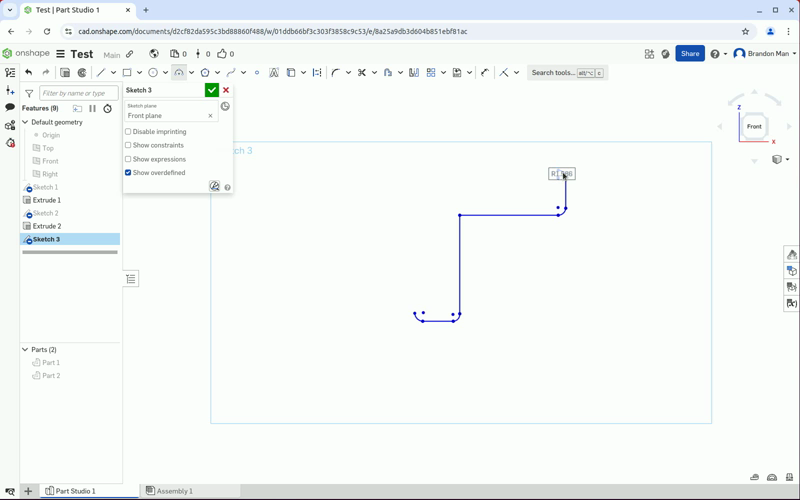
key(l)
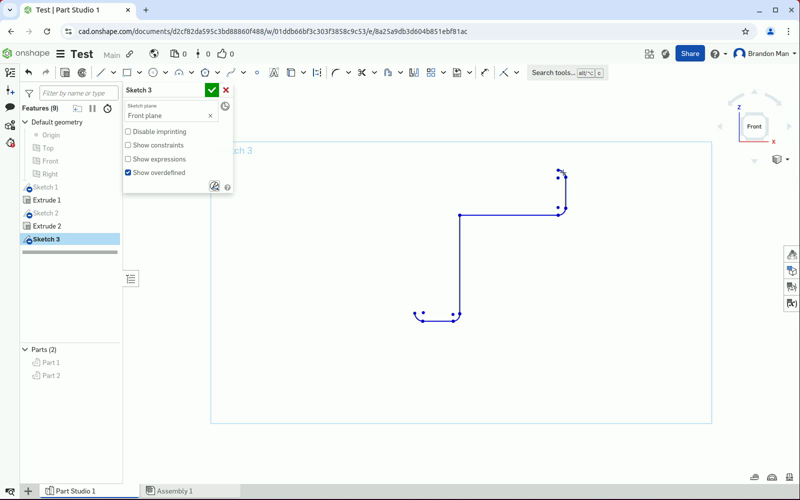
mouse_move(558, 170)
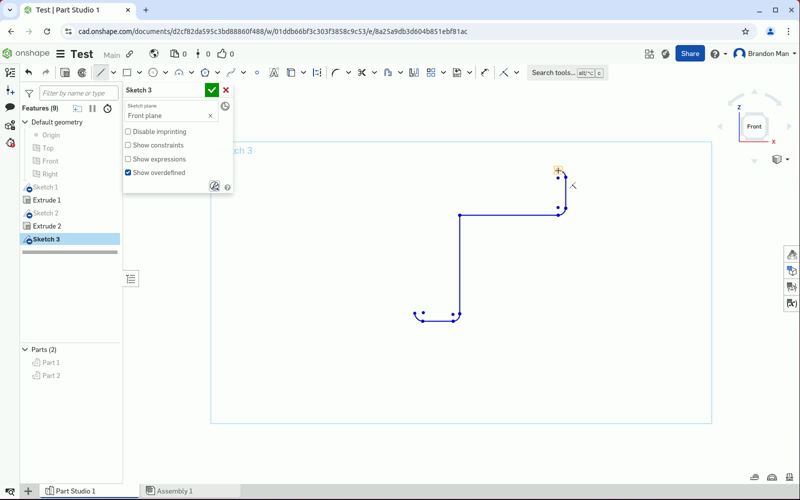
click(558, 170)
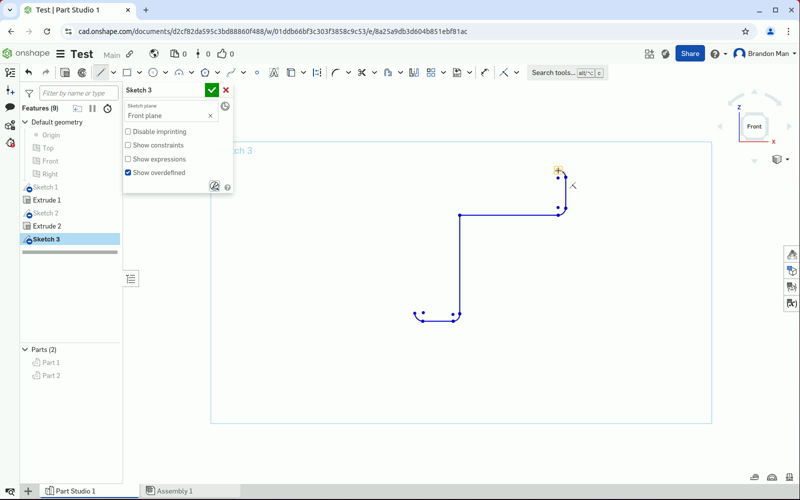
key_down(shift)
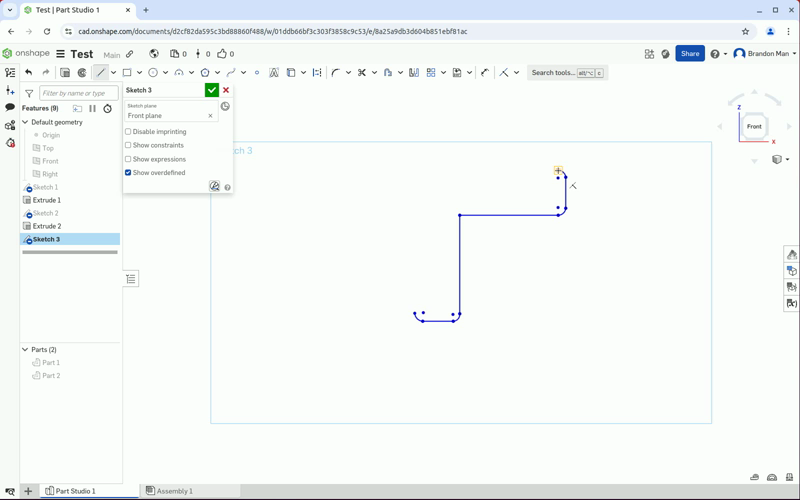
mouse_move(418, 170)
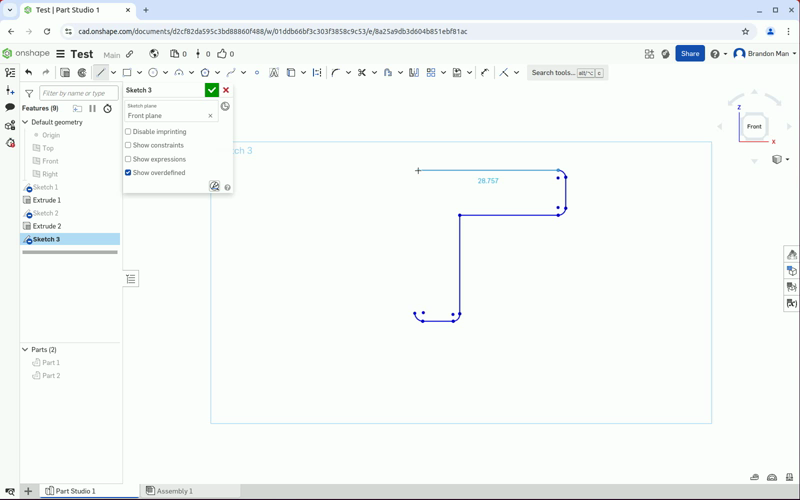
click(418, 170)
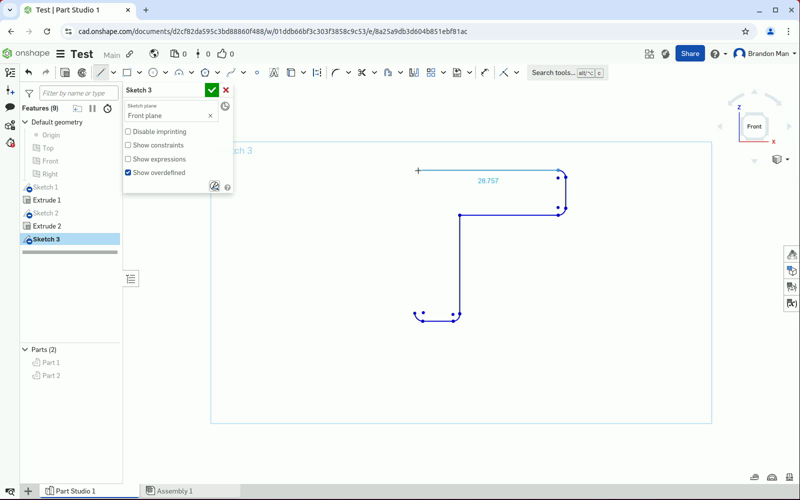
key_up(shift)
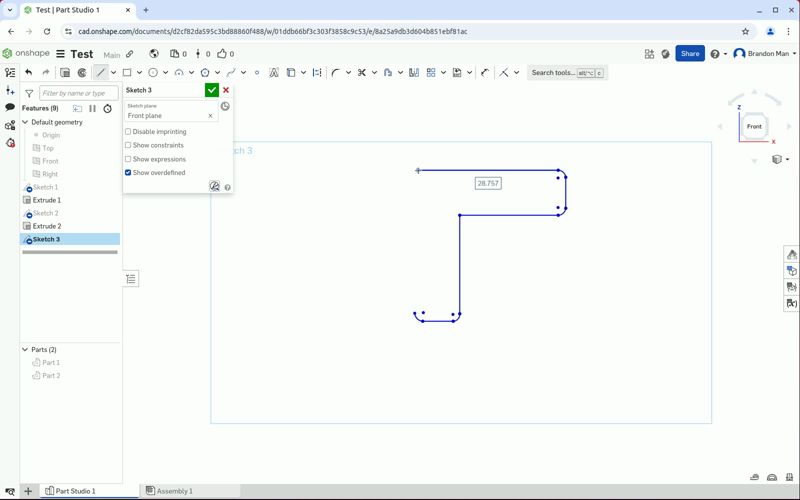
key_down(shift)
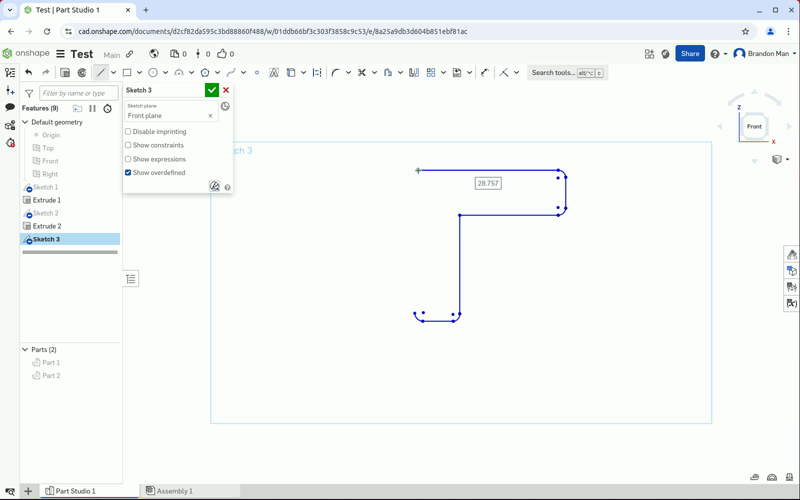
mouse_move(448, 170)
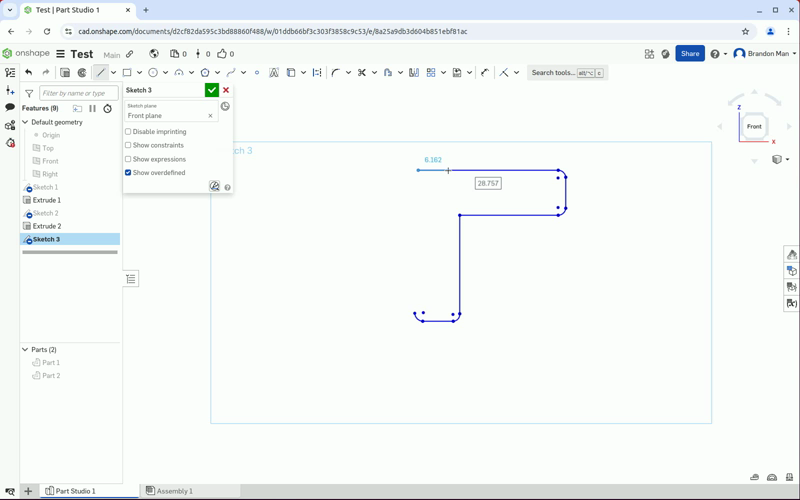
mouse_move(429, 178)
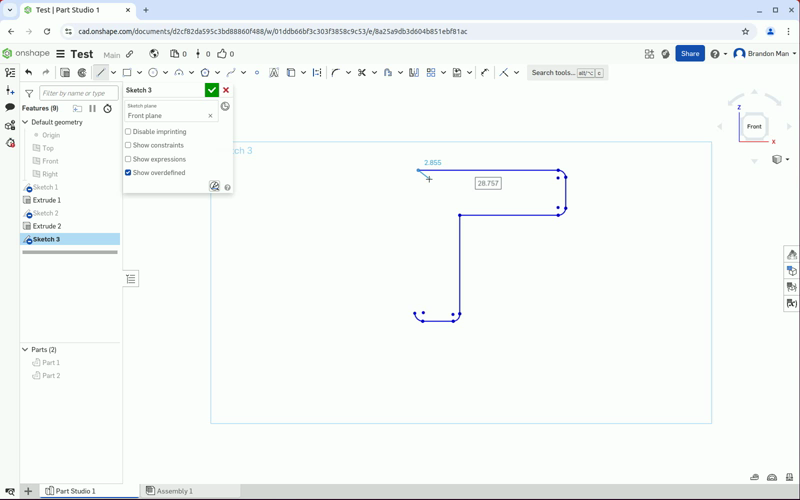
click(429, 178)
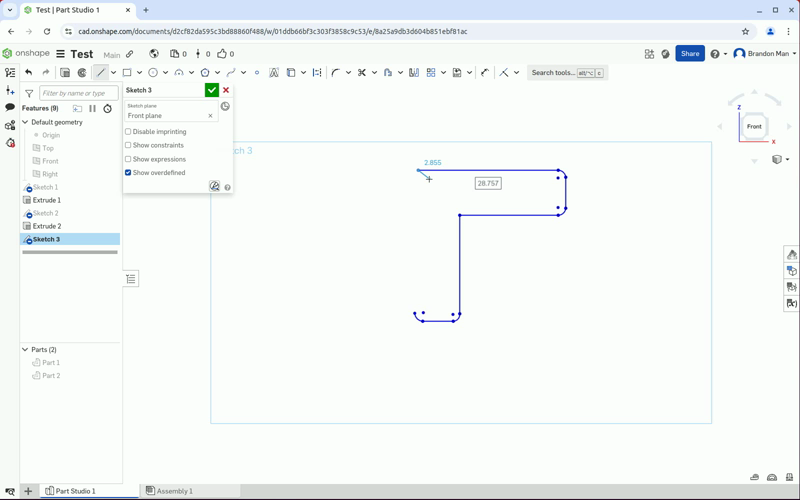
key_up(shift)
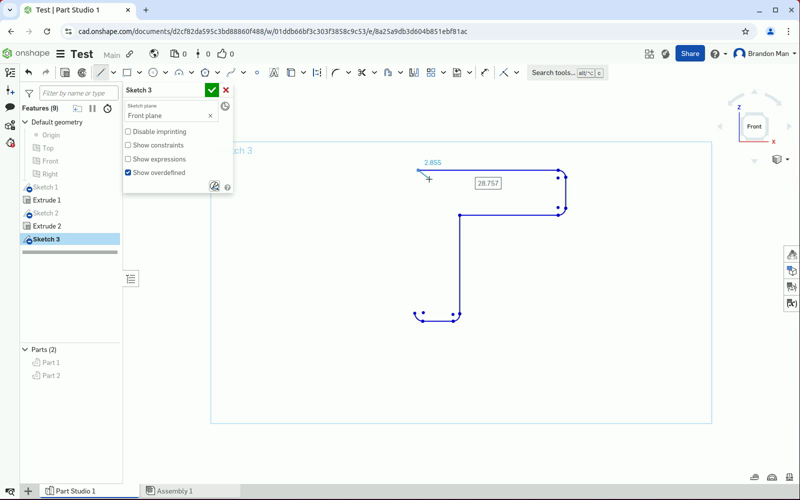
key_down(shift)
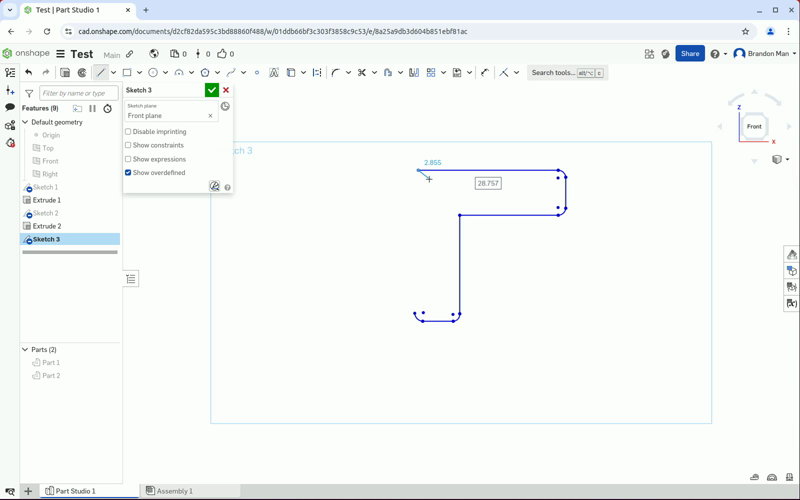
mouse_move(459, 178)
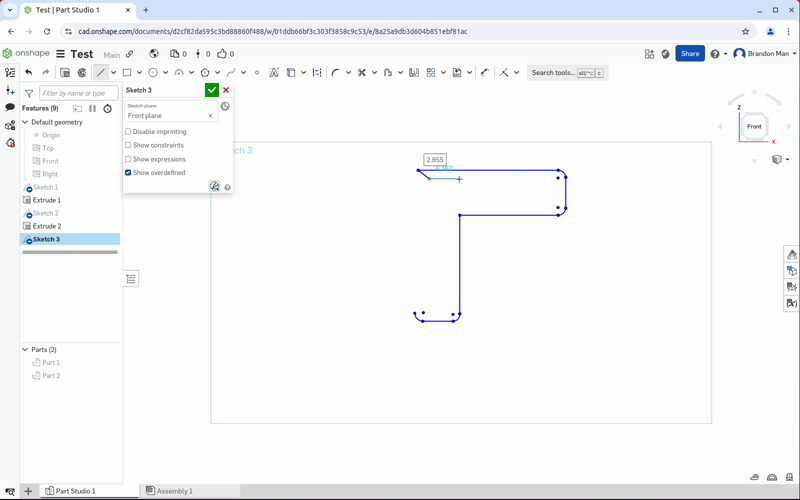
mouse_move(426, 181)
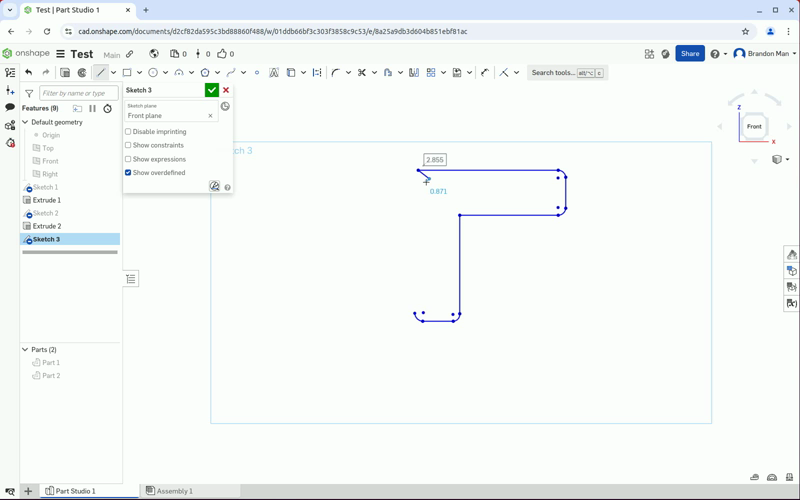
scroll(6)
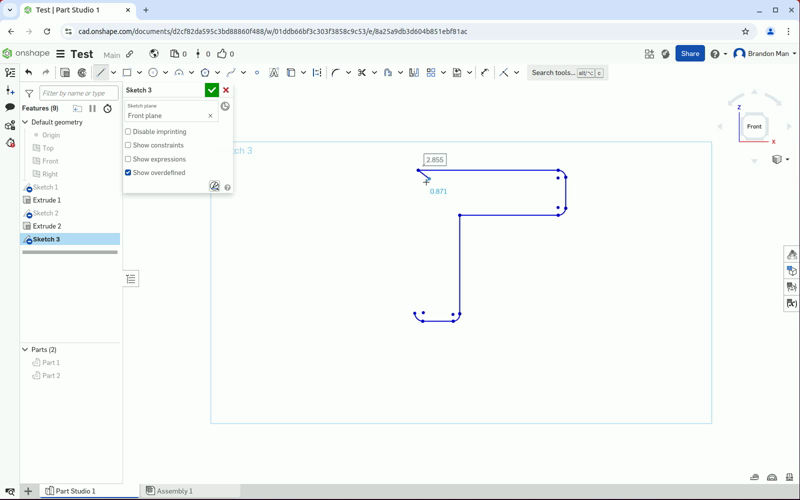
scroll(6)
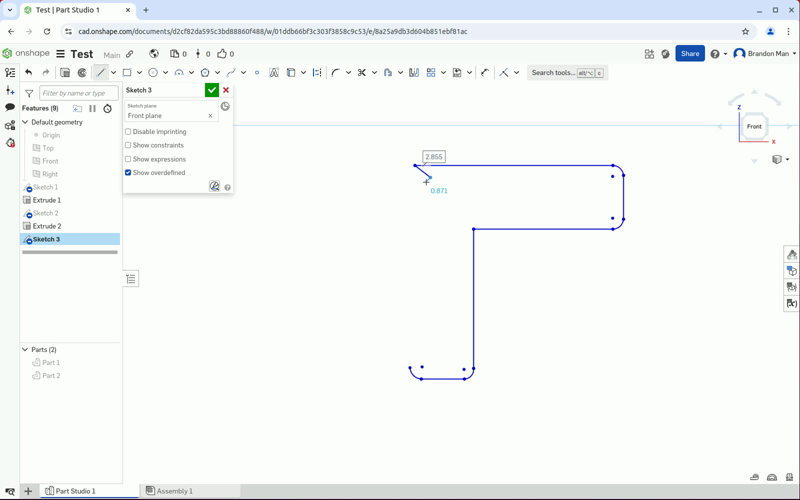
scroll(6)
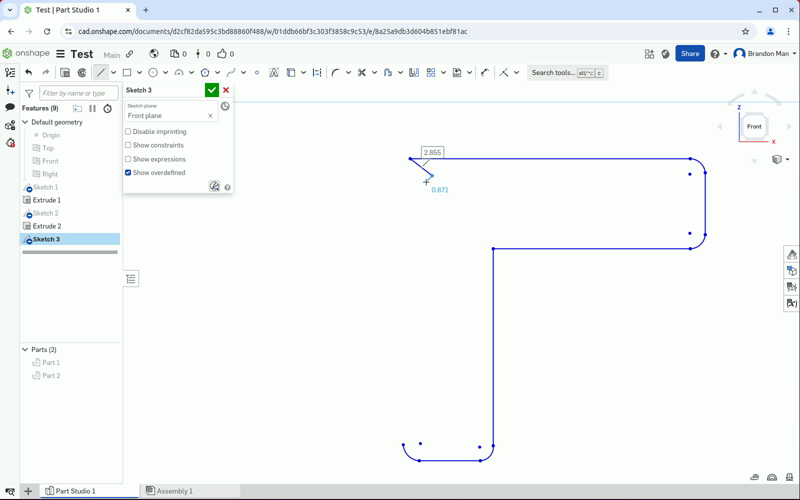
scroll(6)
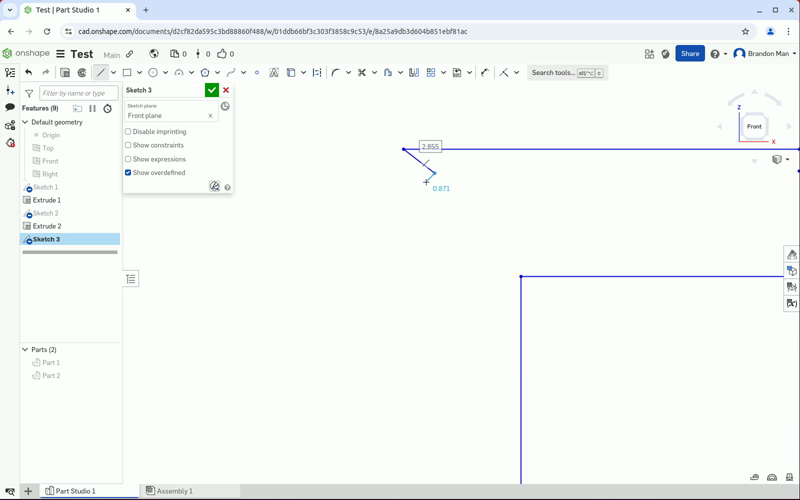
scroll(6)
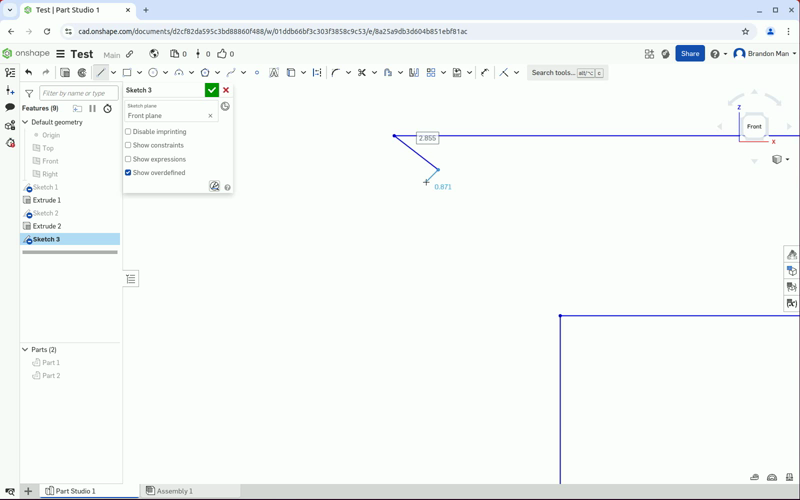
scroll(6)
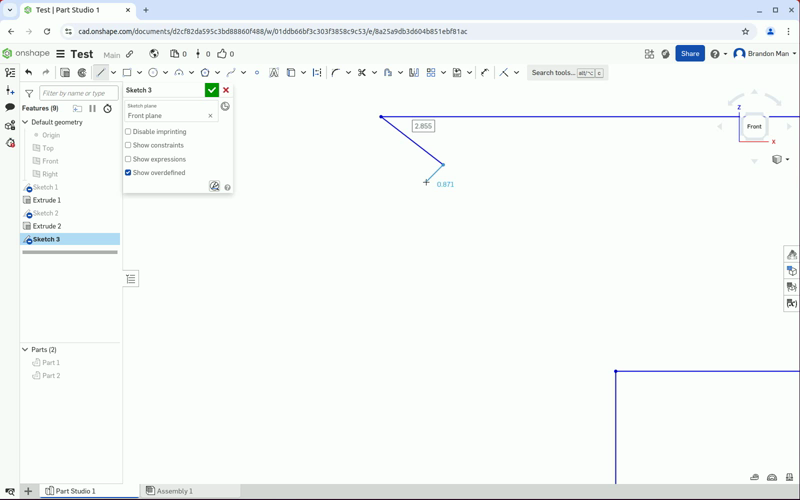
scroll(6)
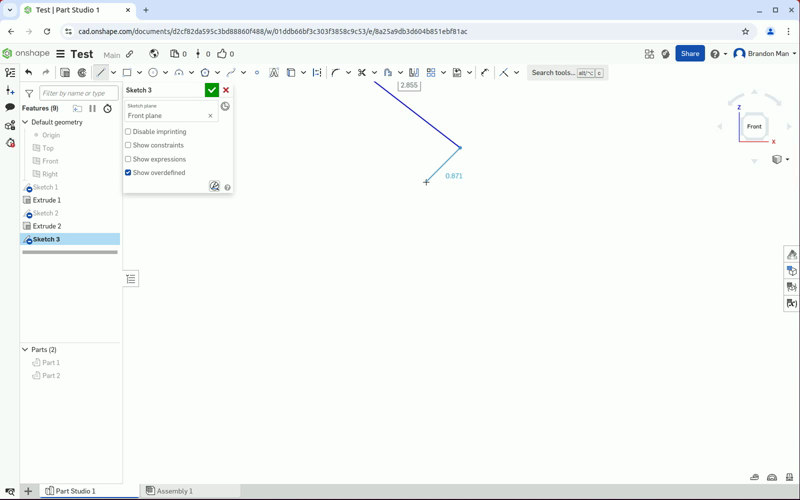
click(426, 181)
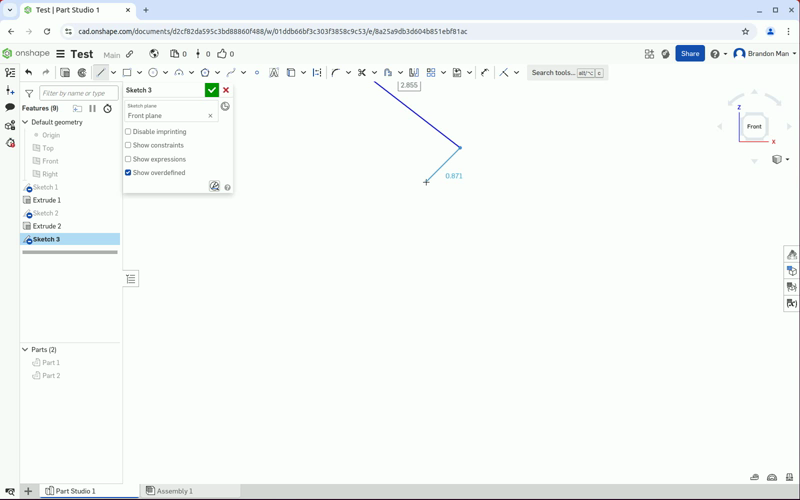
scroll(-6)
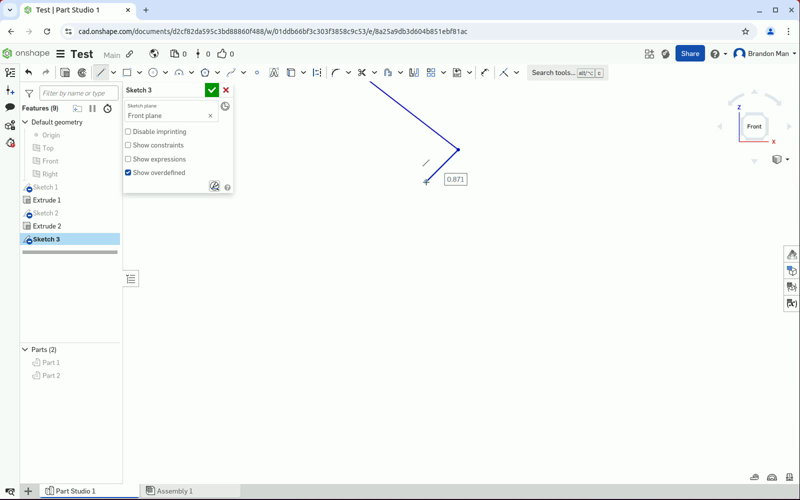
scroll(-6)
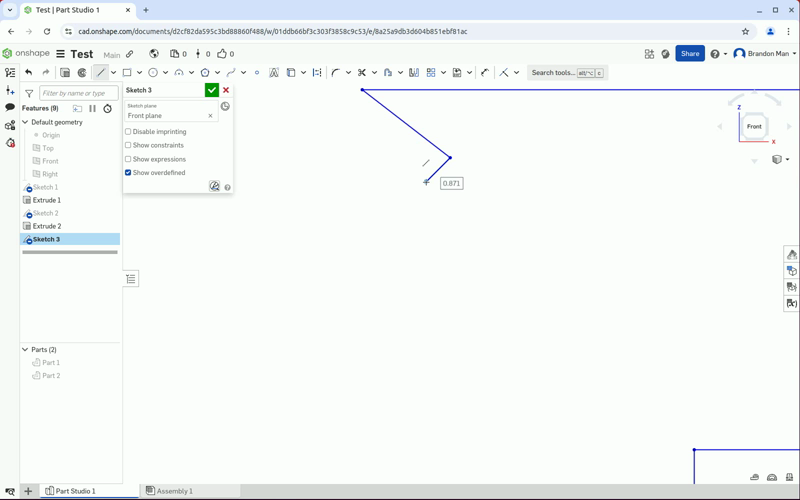
scroll(-6)
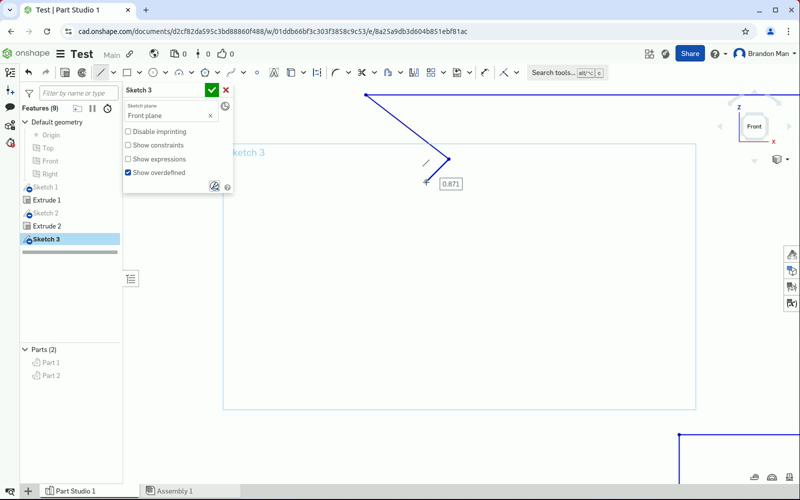
scroll(-6)
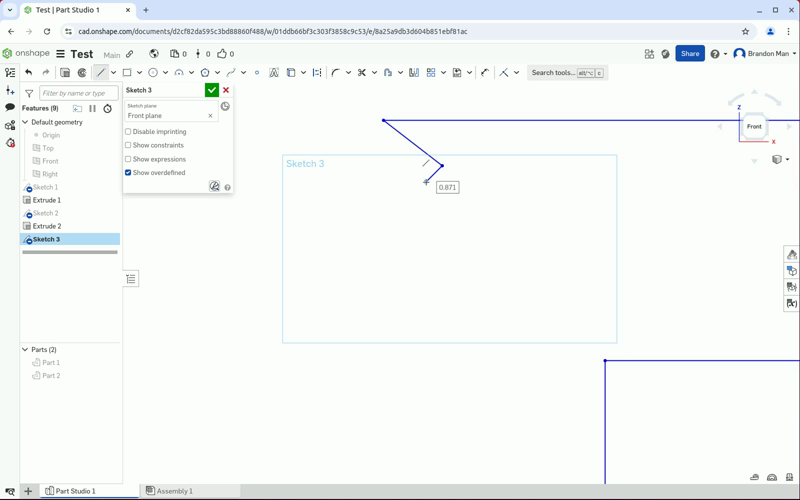
scroll(-6)
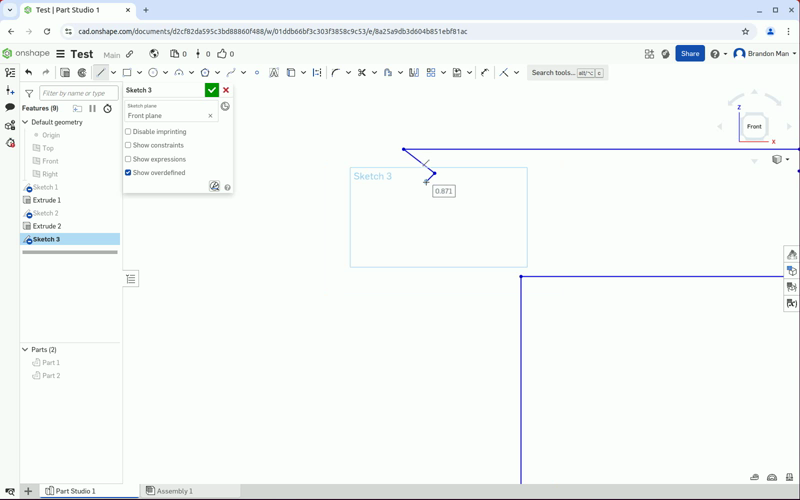
scroll(-6)
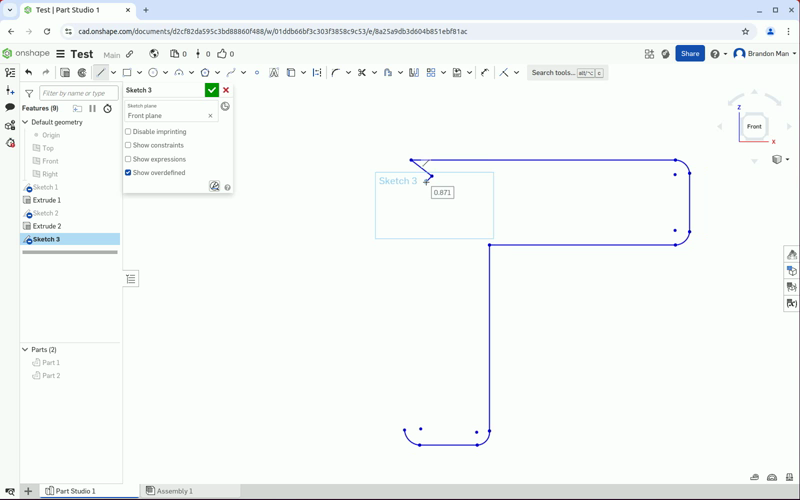
scroll(-6)
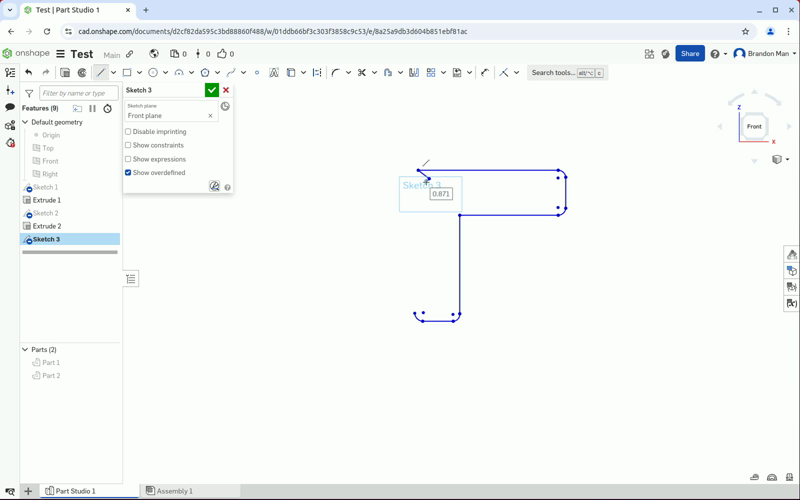
key_up(shift)
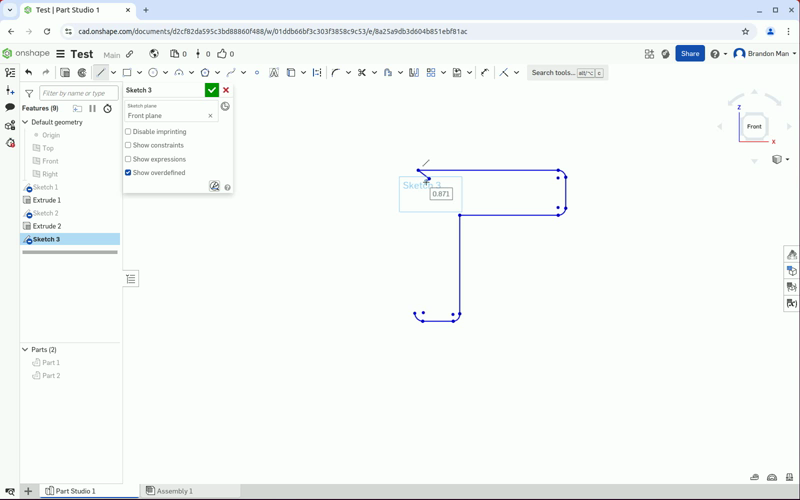
key_down(shift)
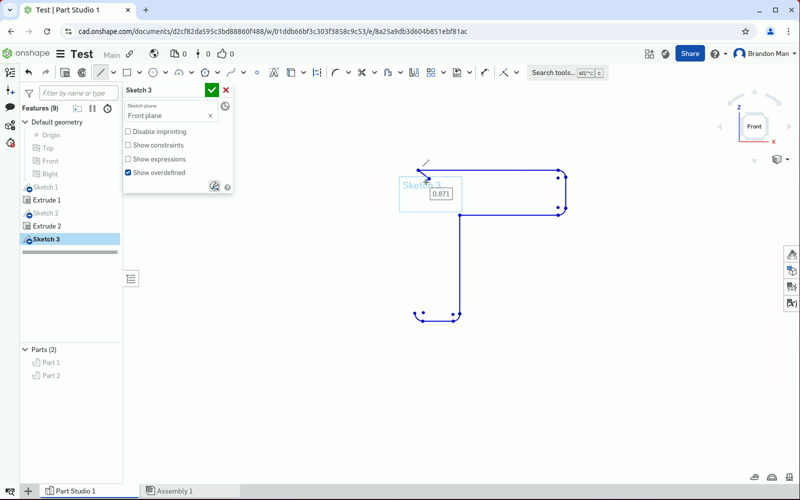
mouse_move(456, 181)
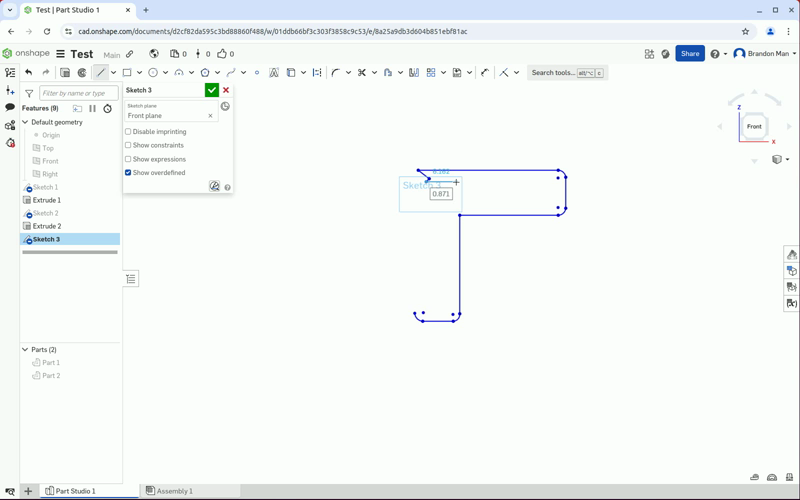
mouse_move(414, 173)
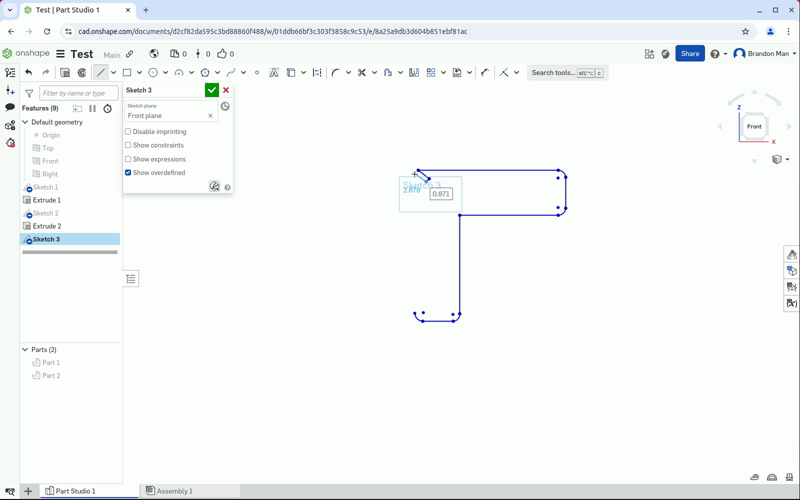
click(414, 173)
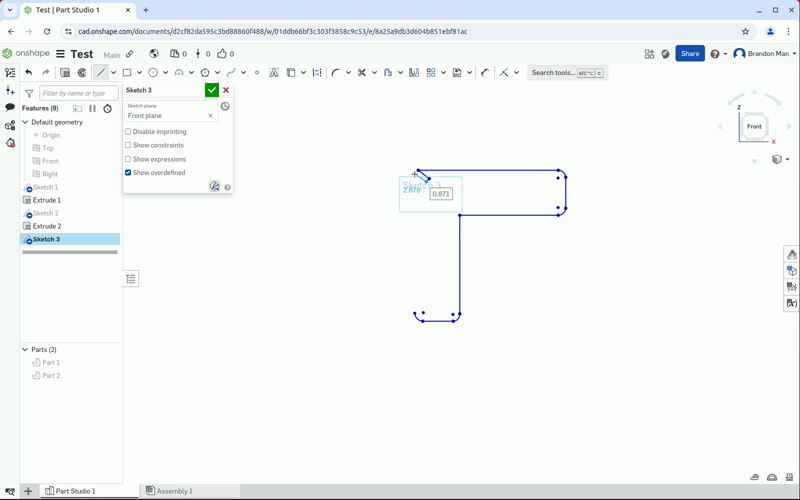
key_up(shift)
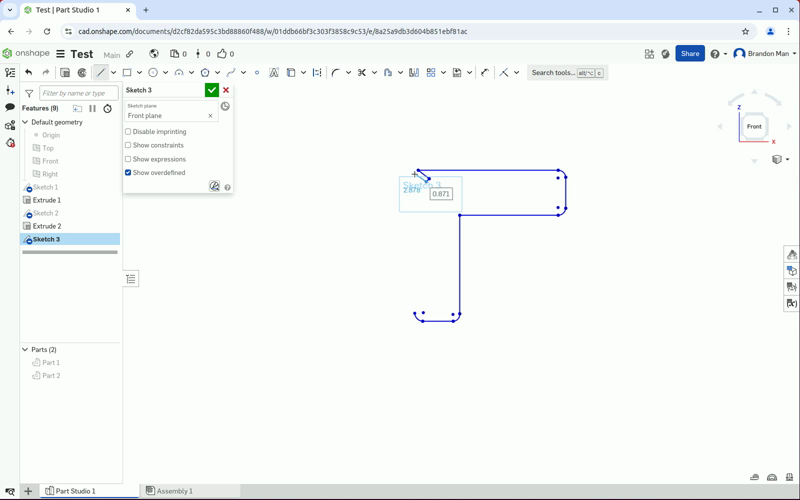
key_down(shift)
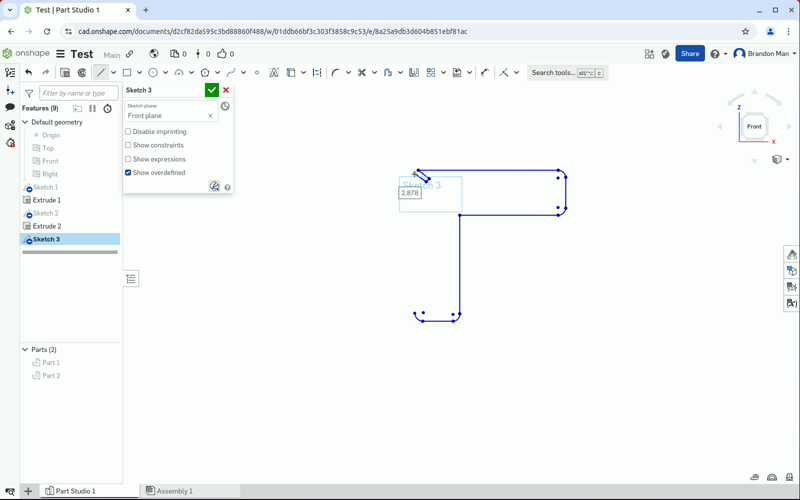
mouse_move(444, 173)
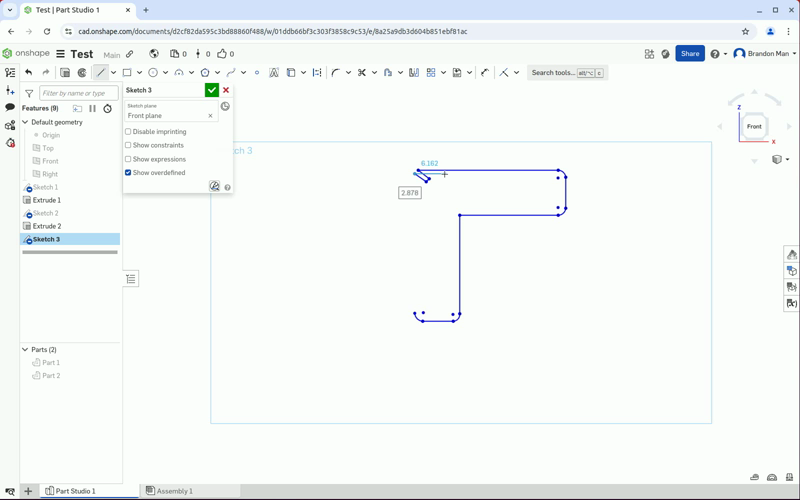
mouse_move(414, 215)
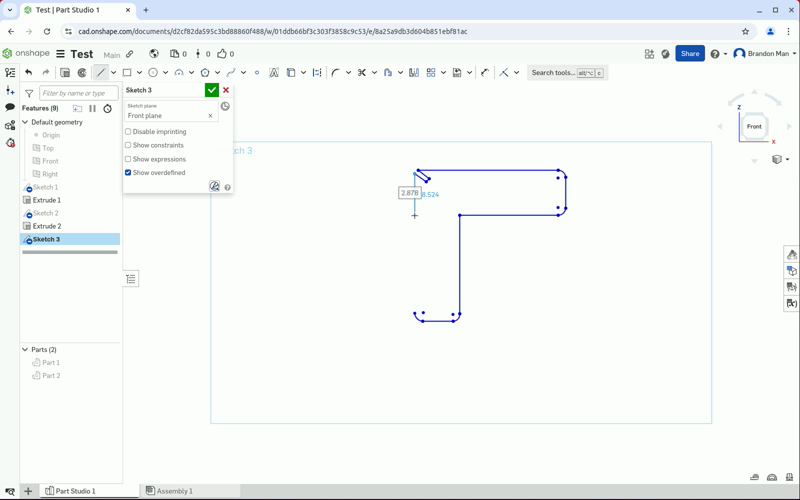
click(414, 215)
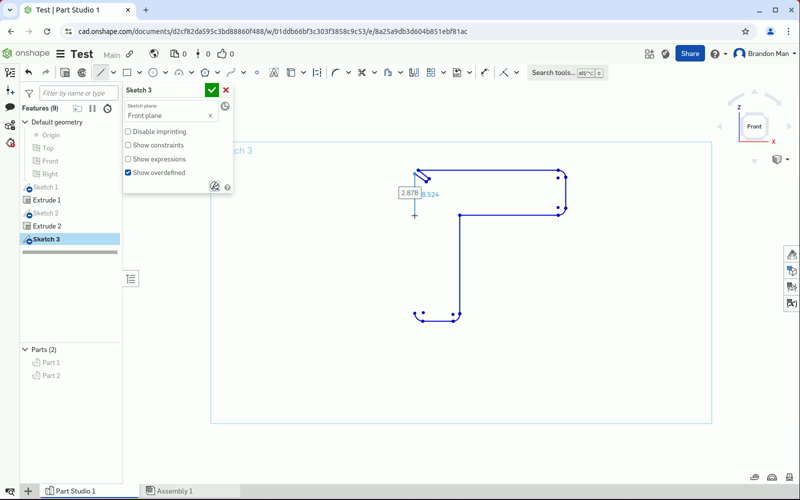
key_up(shift)
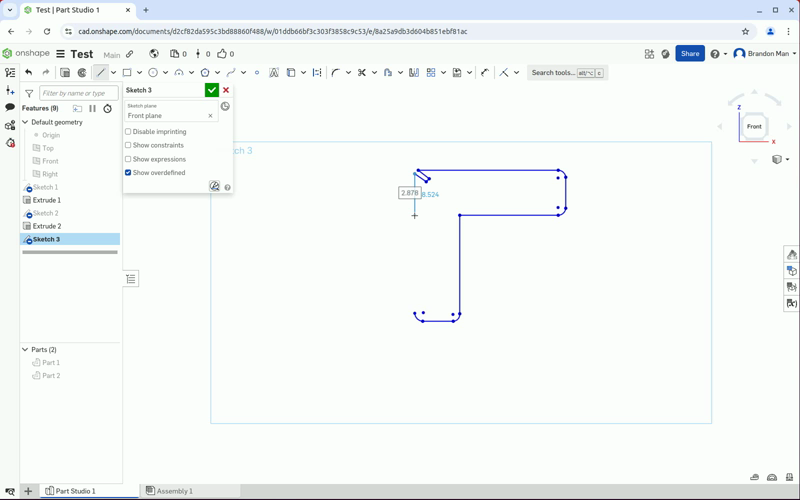
key_down(shift)
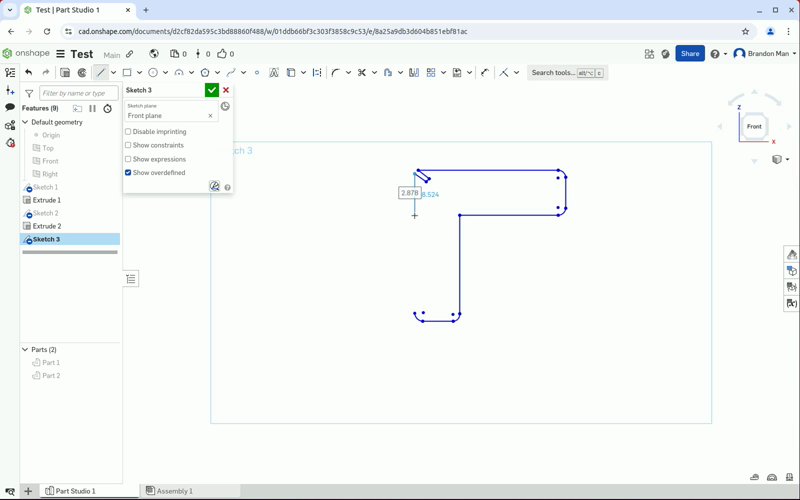
mouse_move(414, 313)
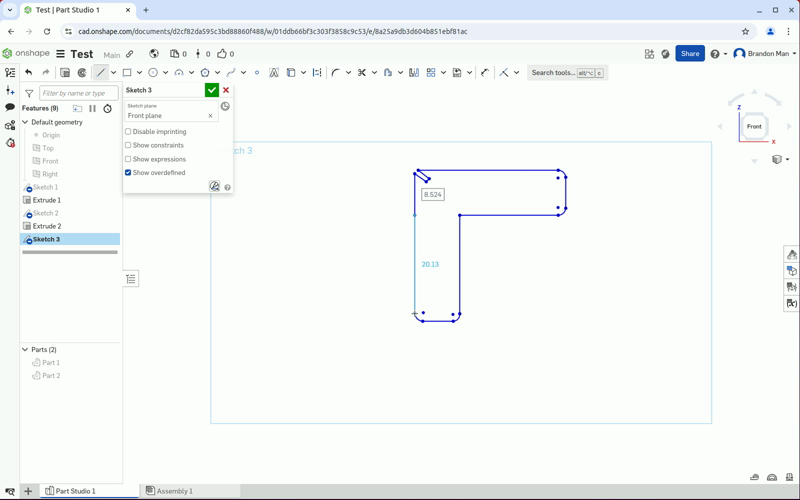
key_up(shift)
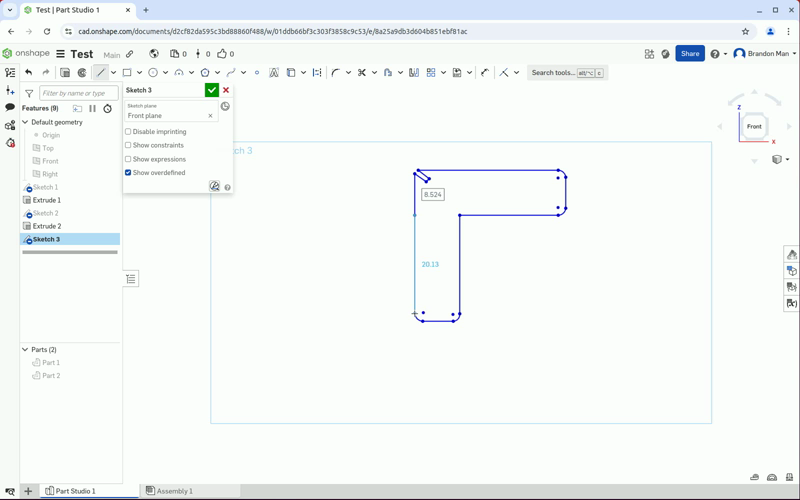
click(414, 313)
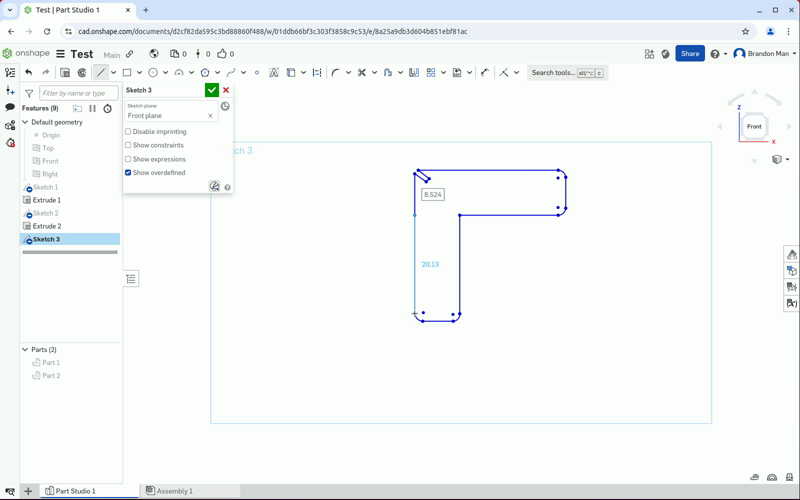
key(esc)
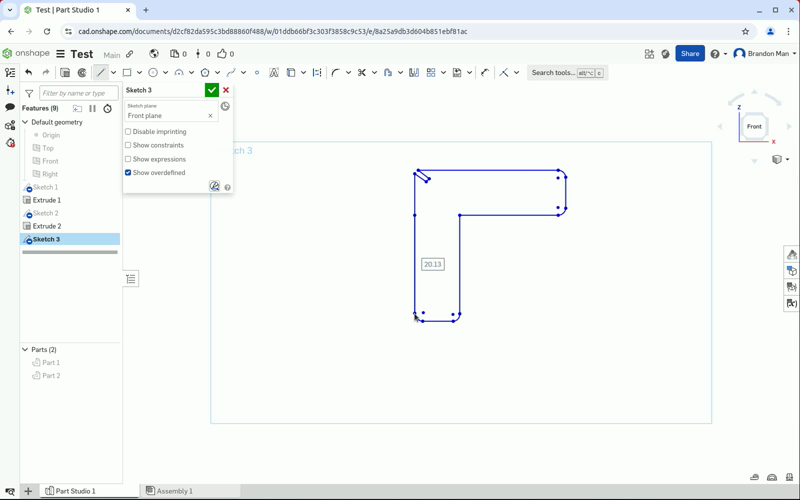
mouse_move(441, 275)
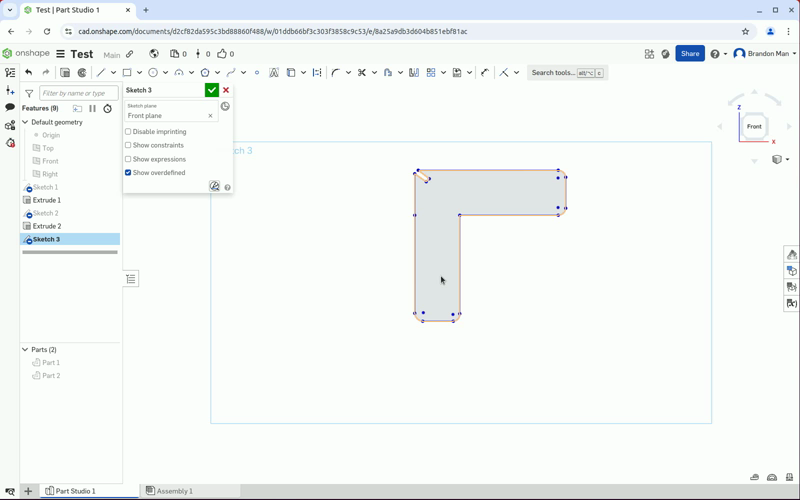
click(441, 275)
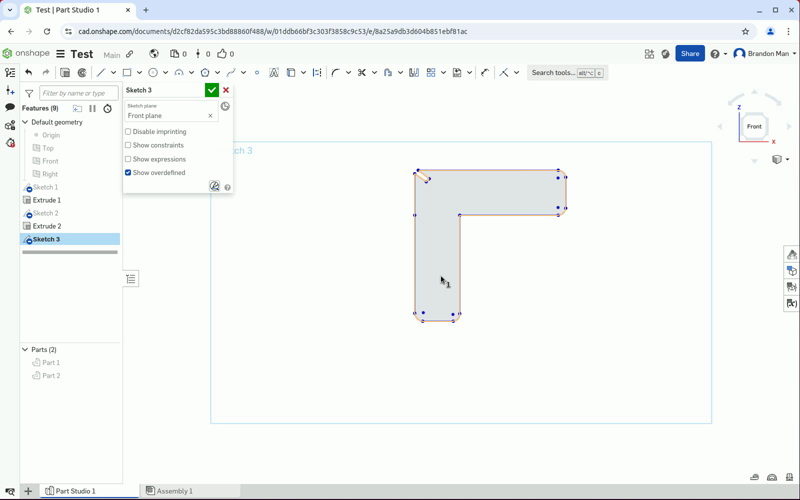
mouse_move(73, 352)
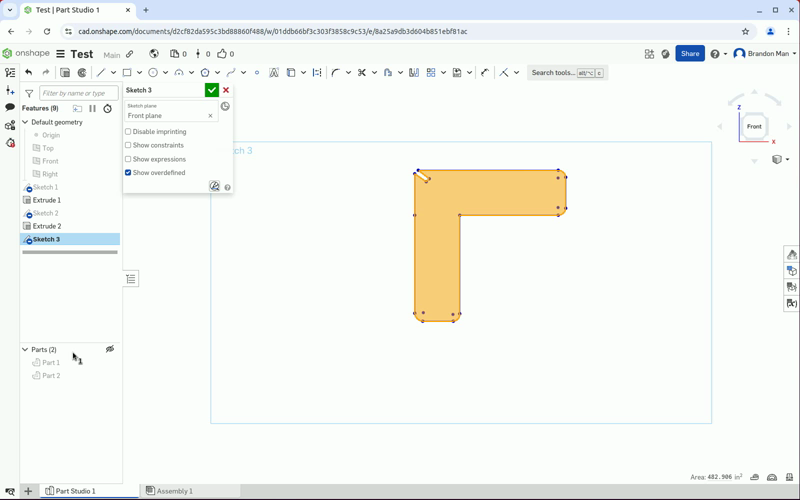
key(shift+y)
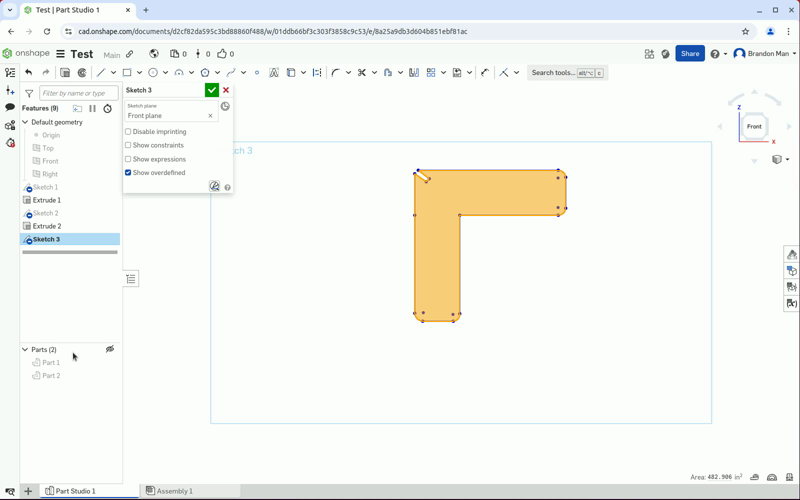
key(shift+e)
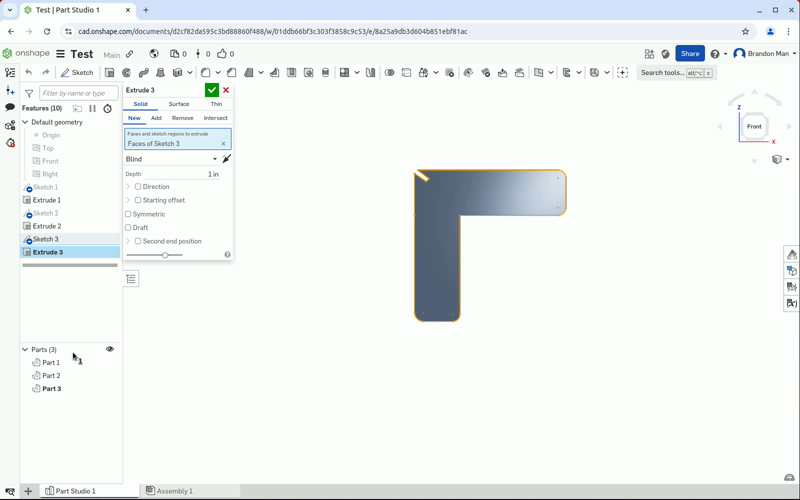
mouse_move(143, 106)
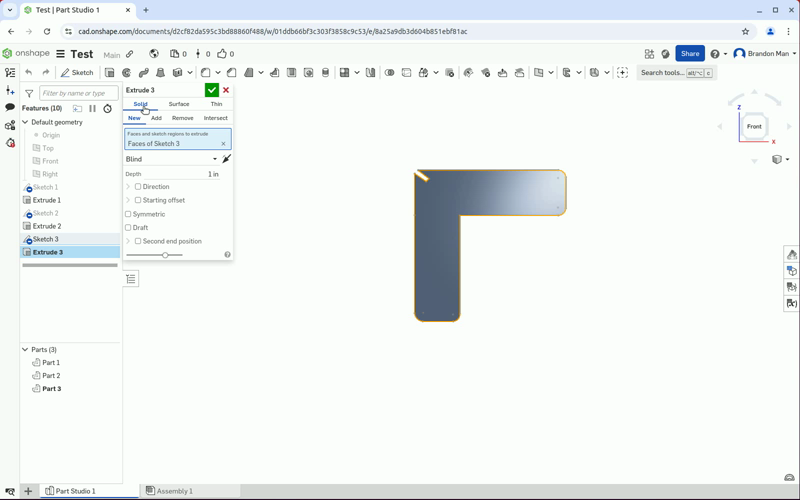
click(143, 106)
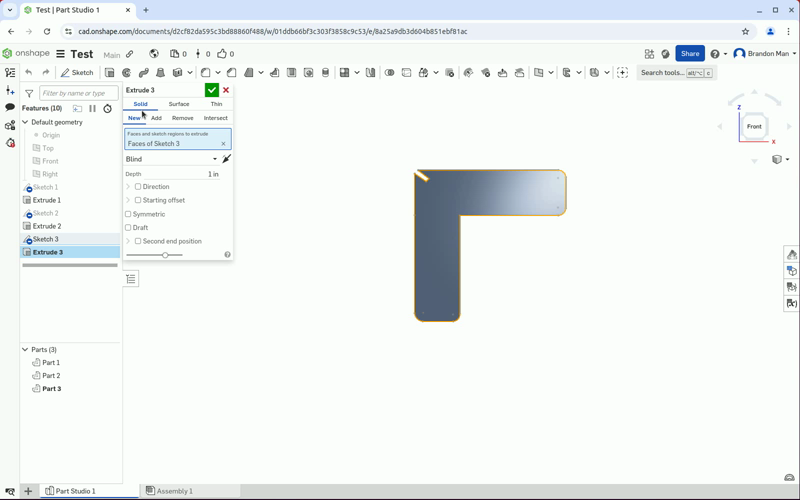
mouse_move(137, 120)
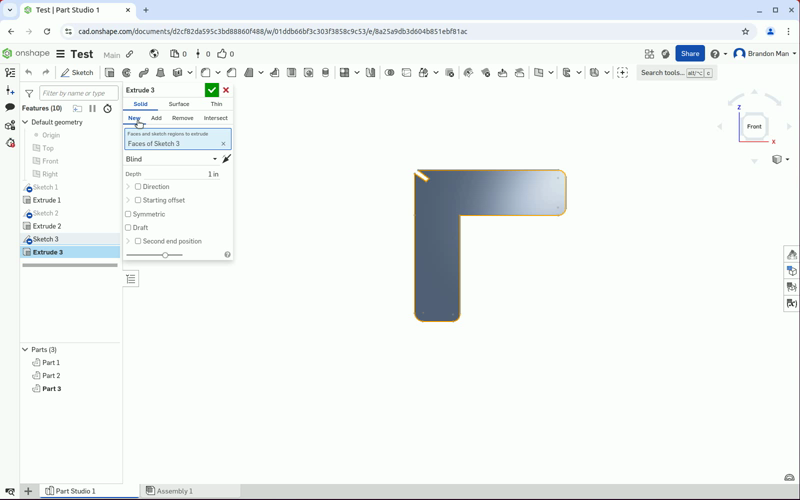
click(137, 120)
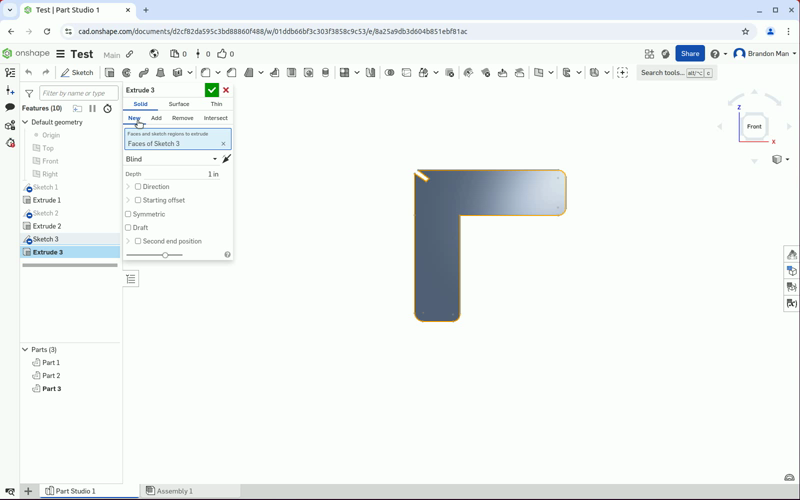
key(tab, 4)
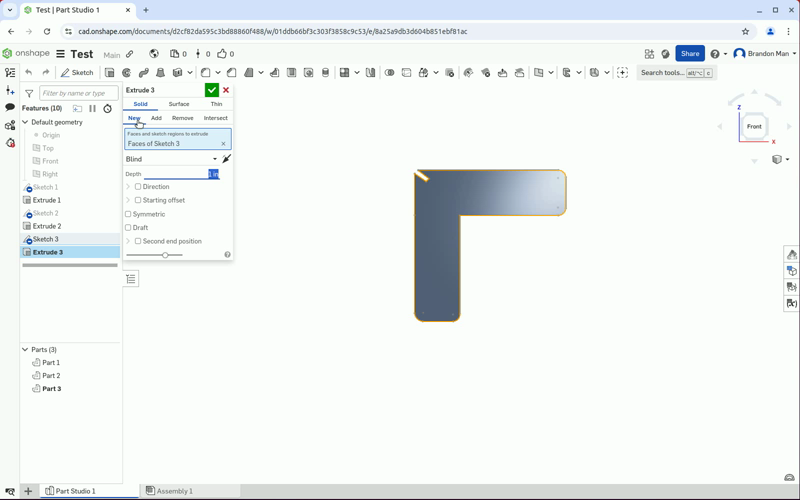
text(0.963)
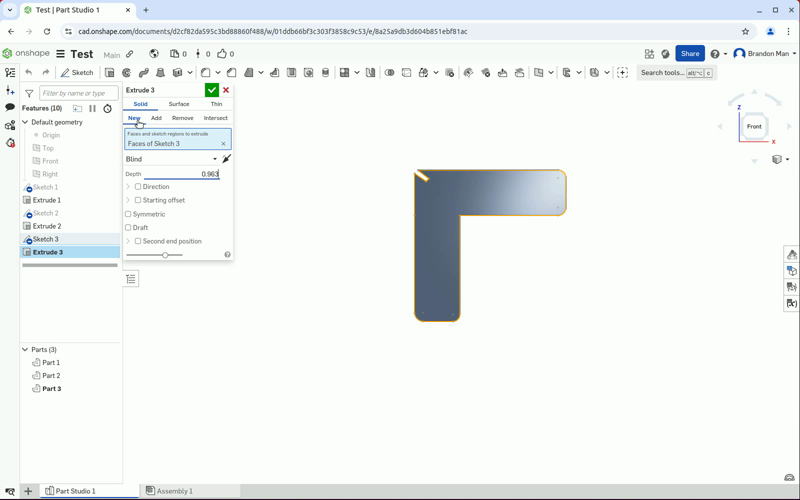
key(enter)
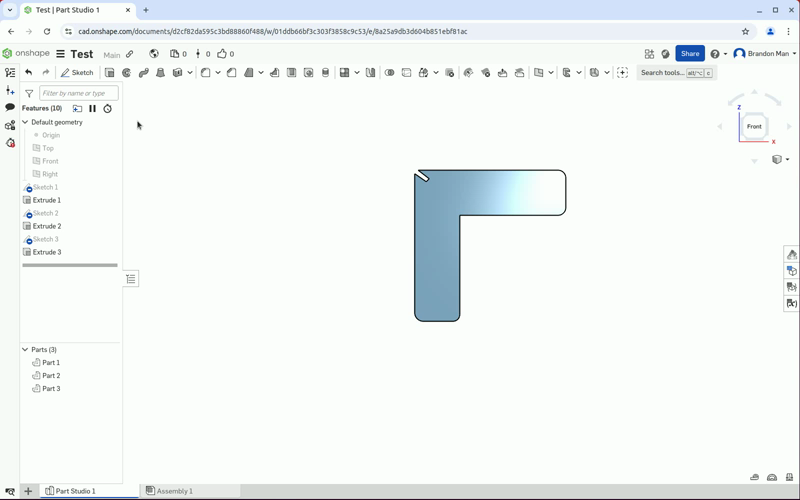
key(shift+h)
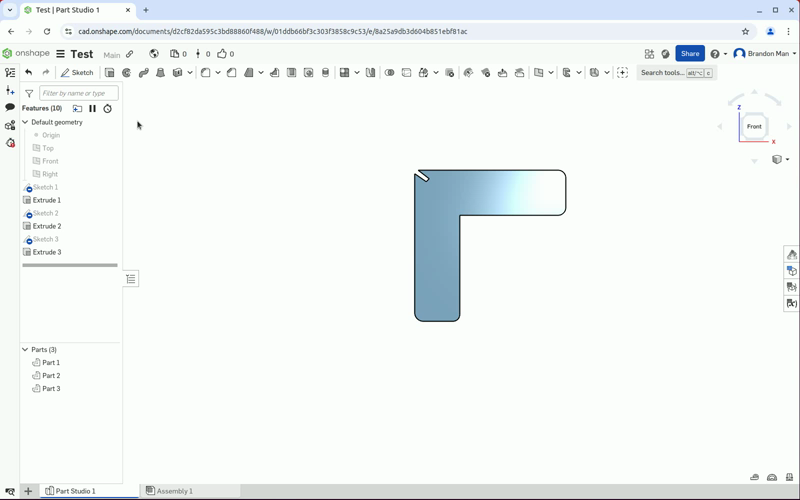
key(shift+h)
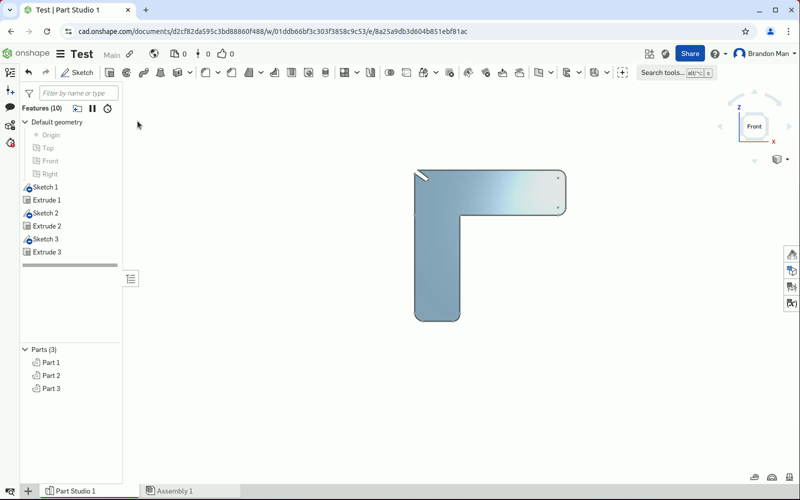
key(shift+7)
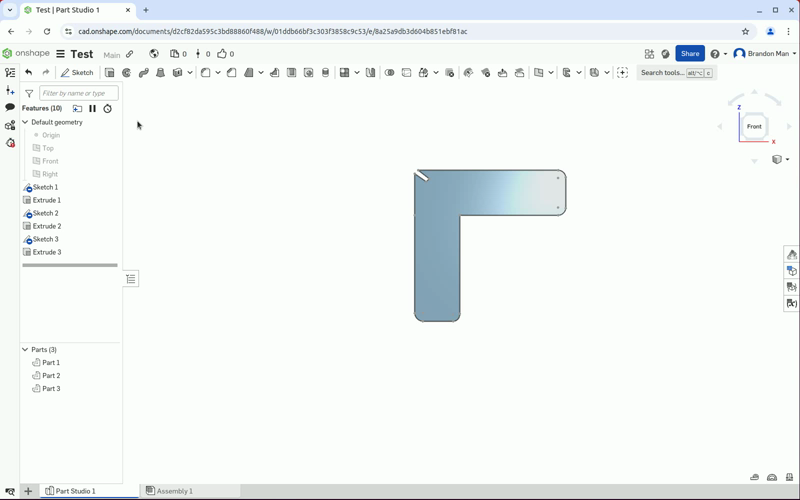
key(left, 2)
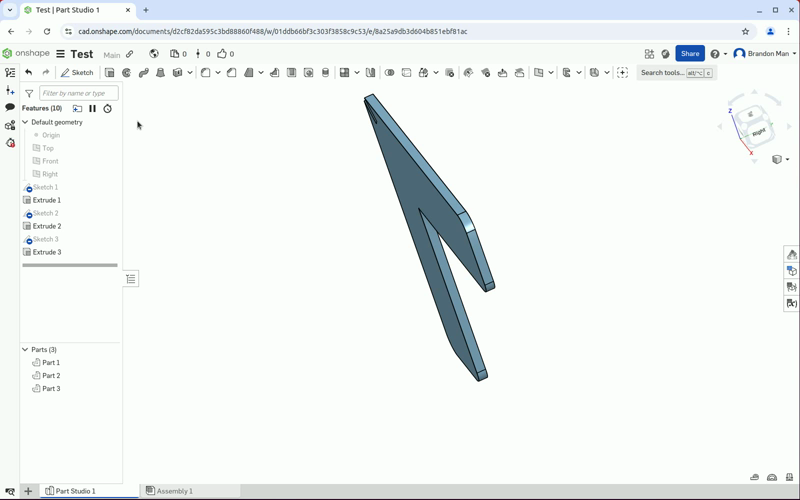
key(down, 2)
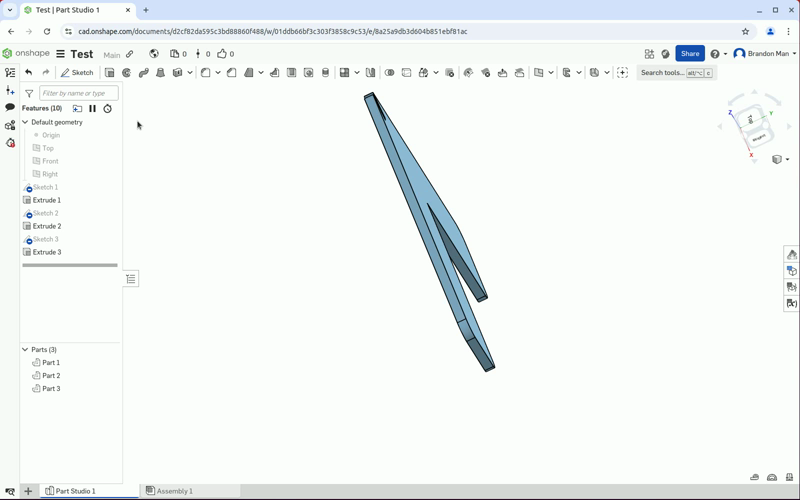
key(up, 2)
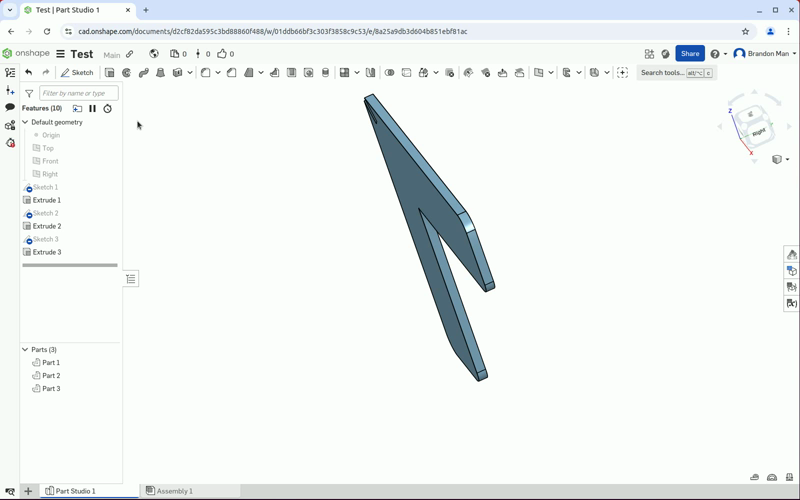
key(right, 2)
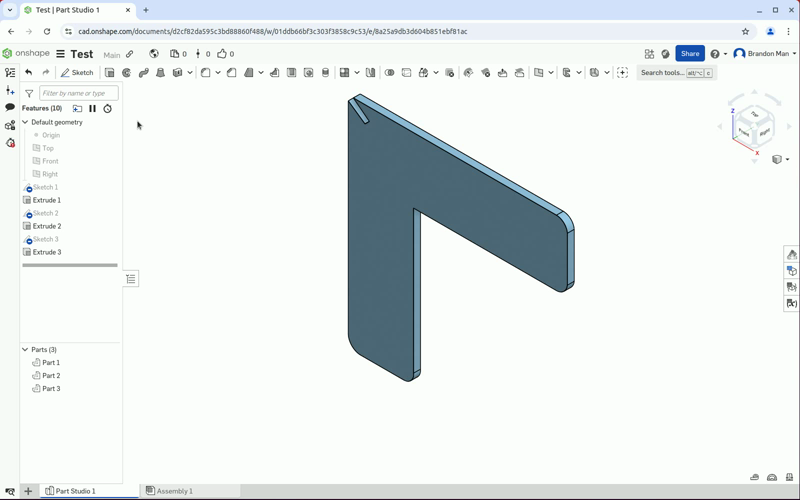
mouse_move(73, 189)
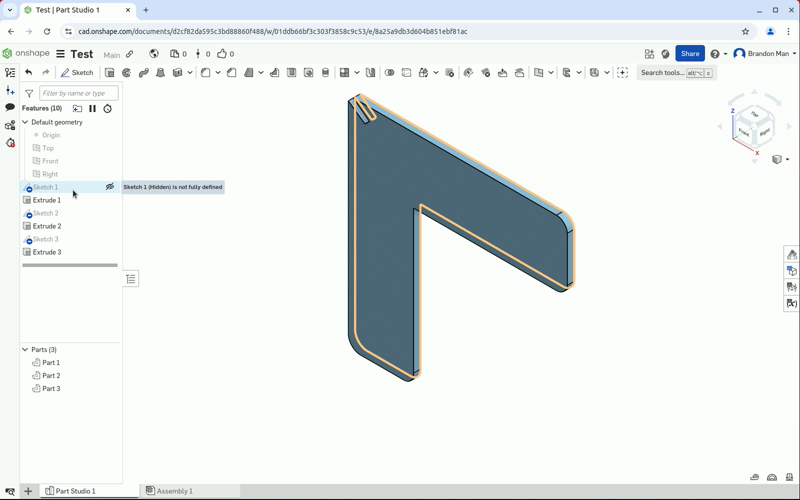
click(73, 189)